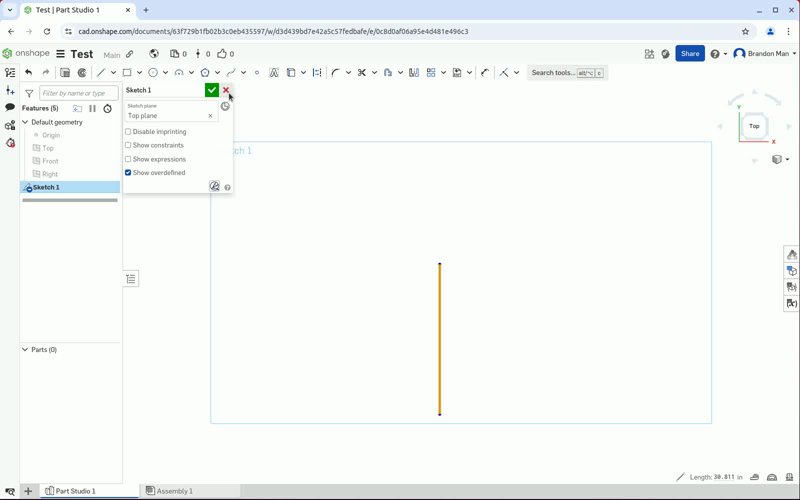
key(shift+h)
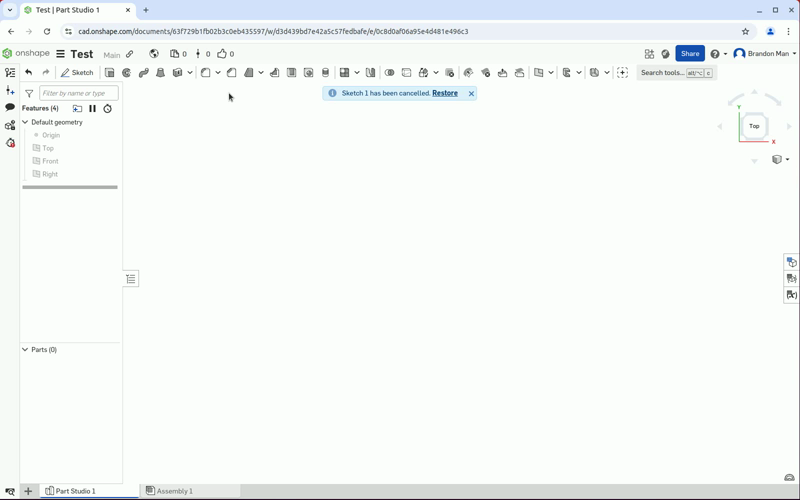
mouse_move(73, 352)
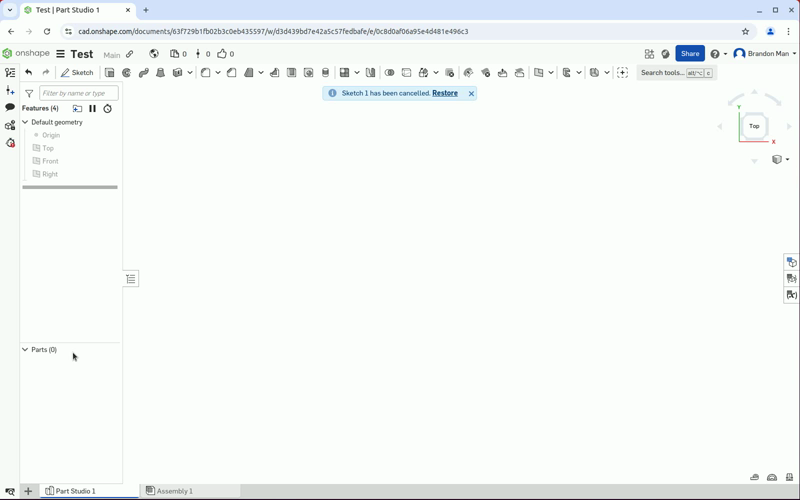
key(y)
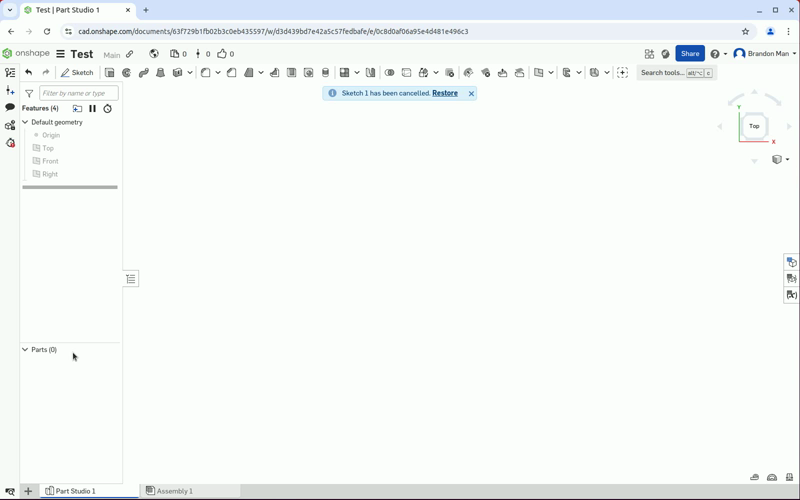
key(shift+p)
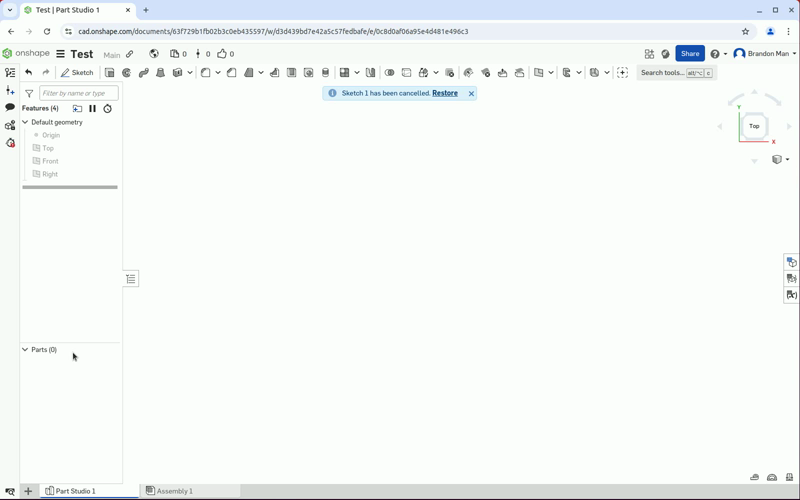
key(space)
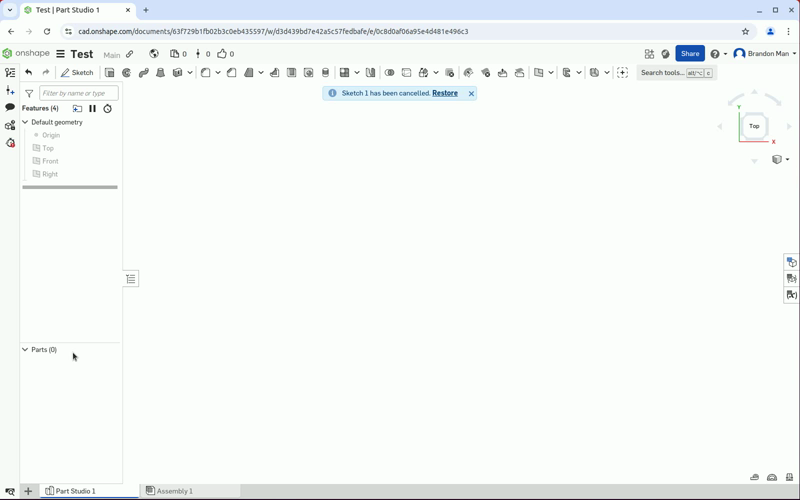
key_down(shift)
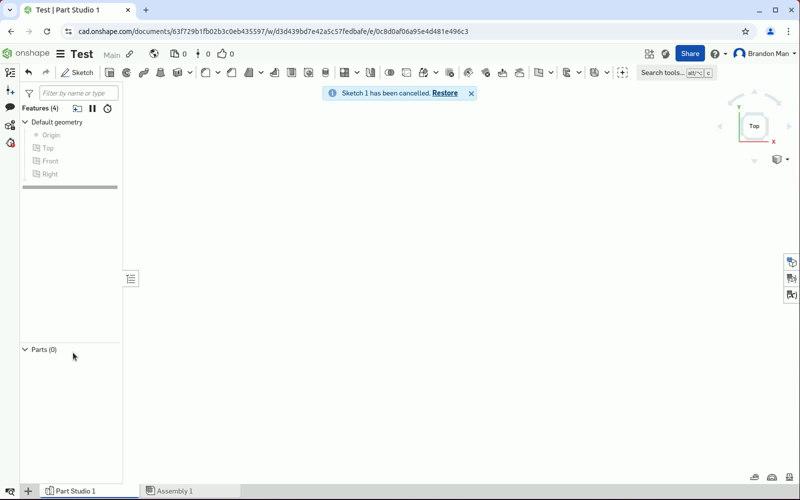
key(up)
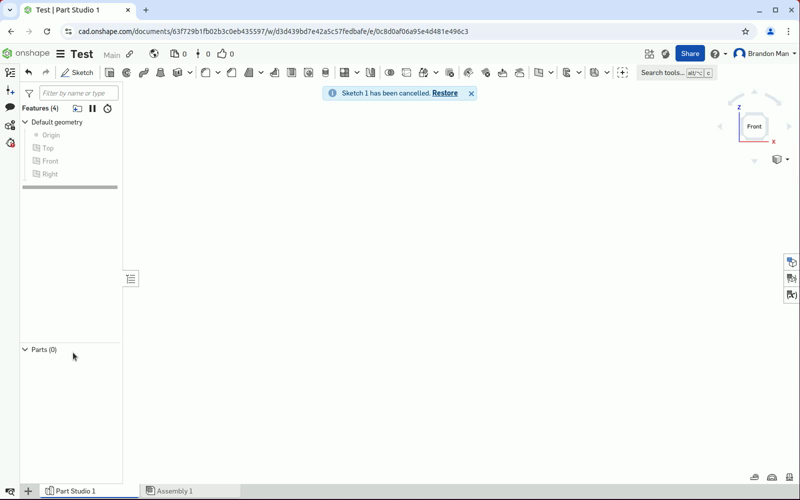
key_up(shift)
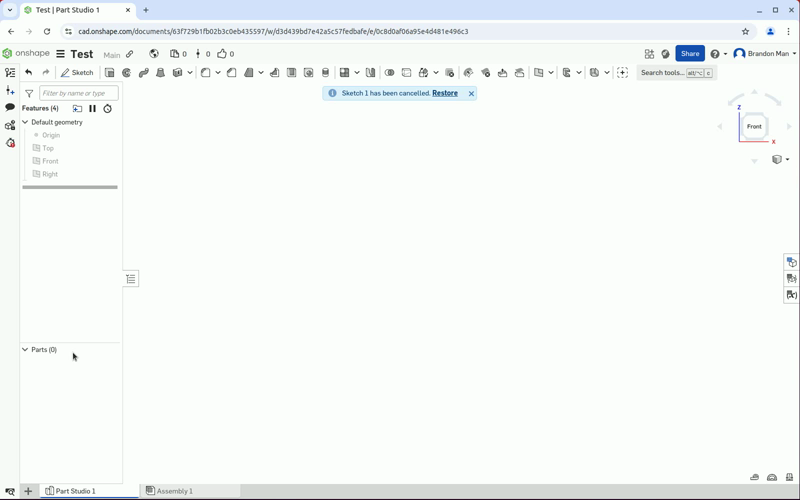
mouse_move(73, 352)
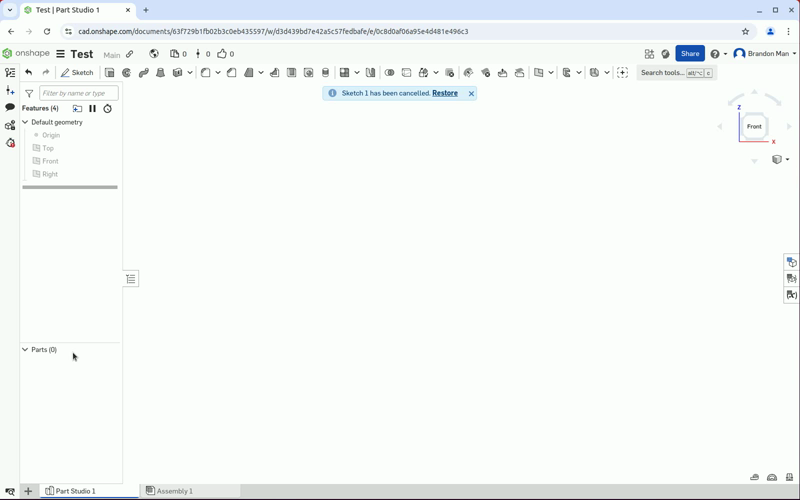
key(shift+y)
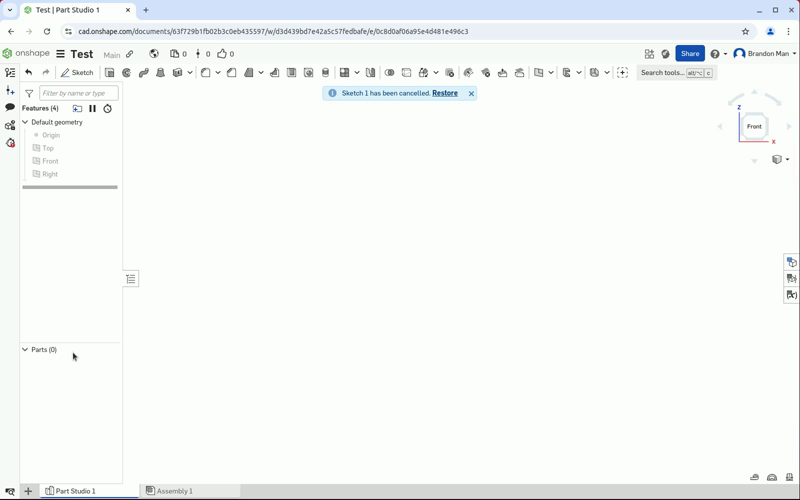
key(shift+s)
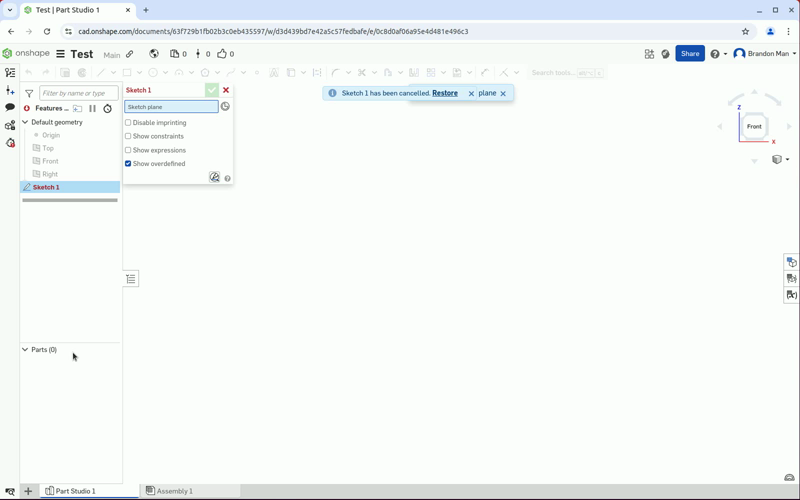
mouse_move(73, 163)
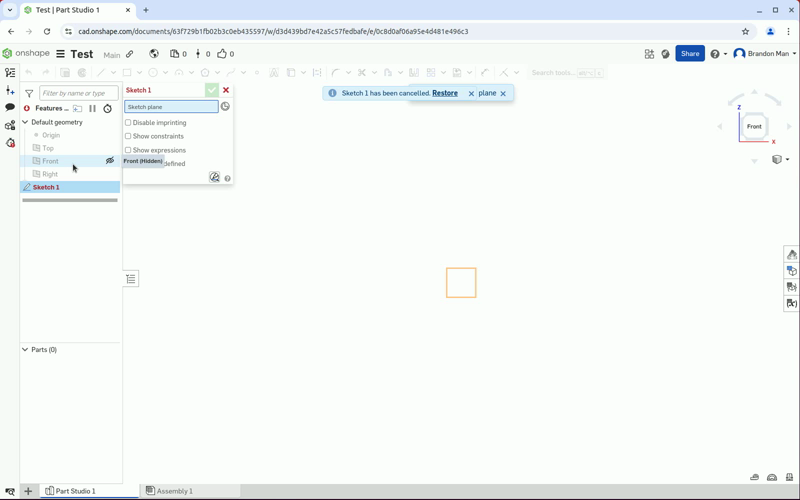
click(73, 163)
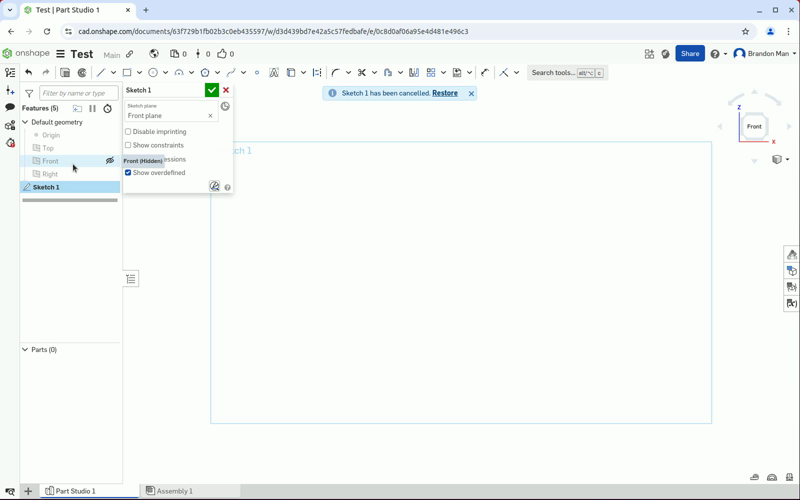
mouse_move(73, 352)
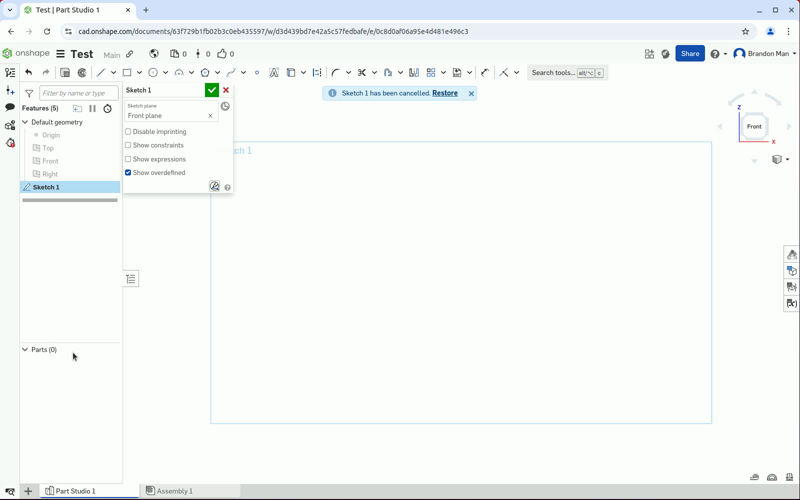
key(y)
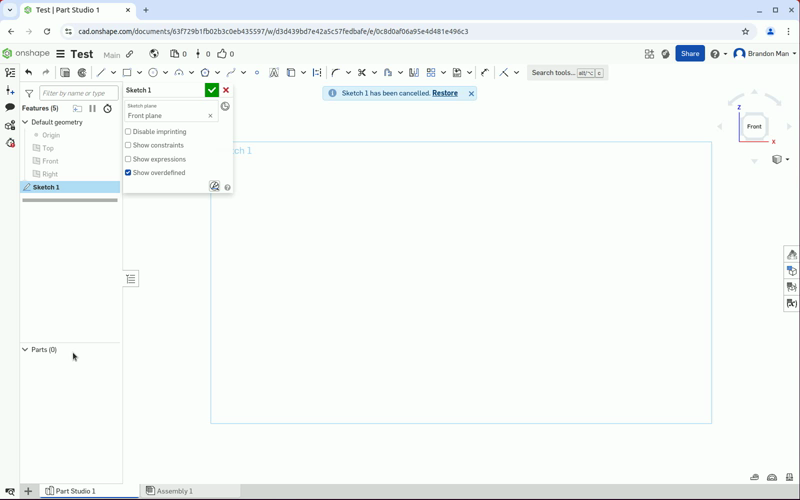
key(l)
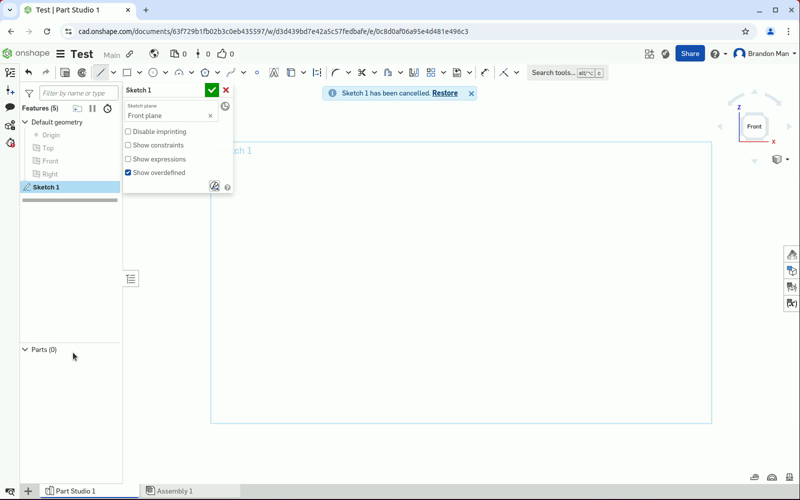
key_down(shift)
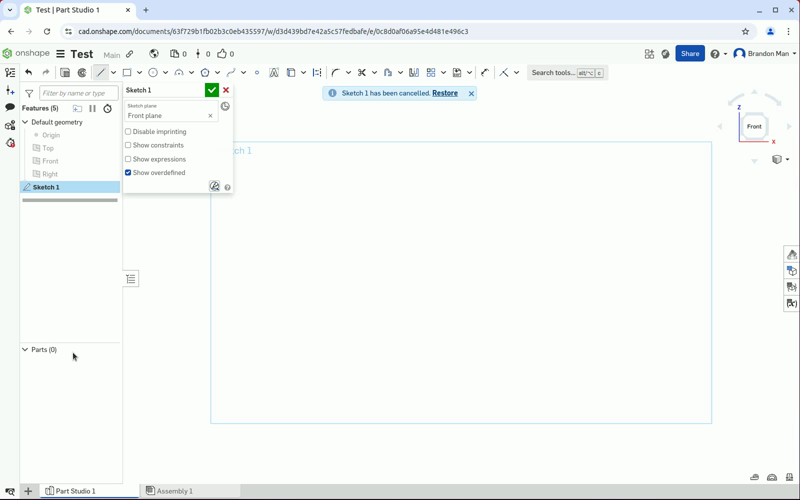
mouse_move(348, 282)
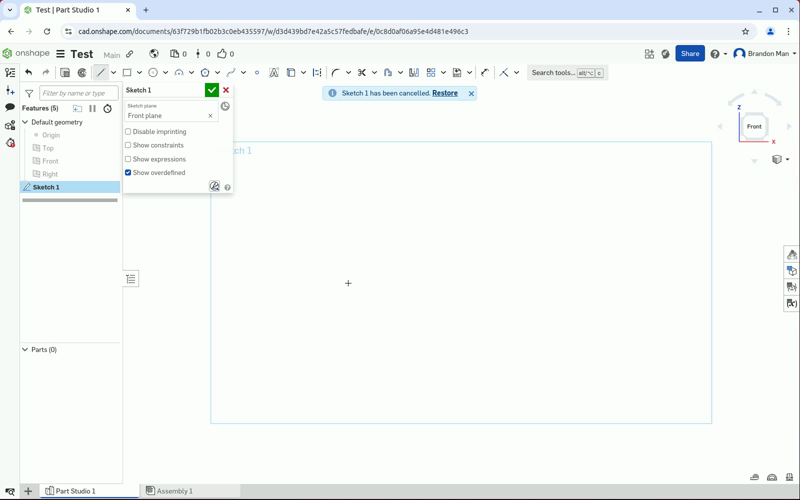
click(348, 282)
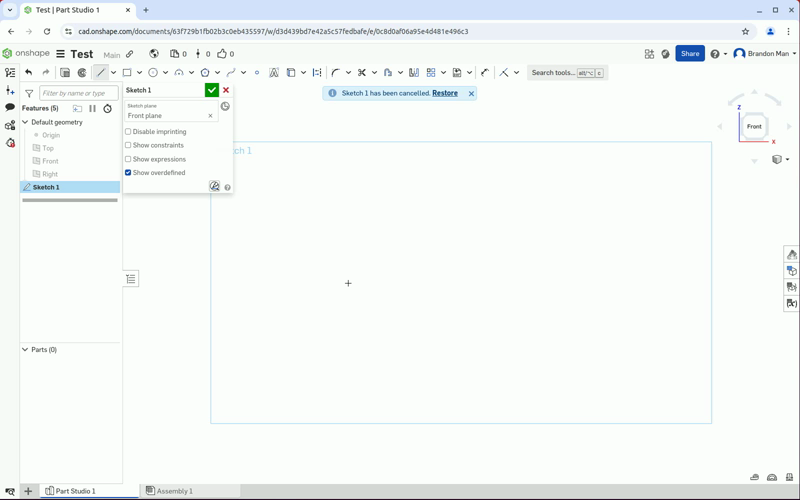
key_up(shift)
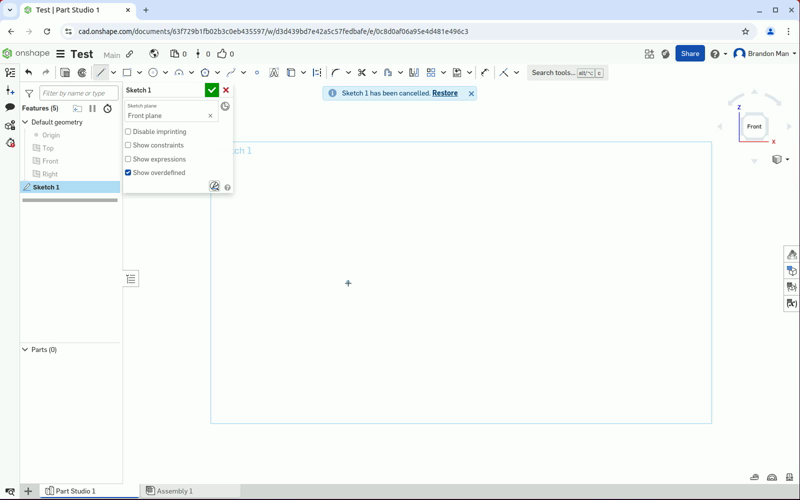
key_down(shift)
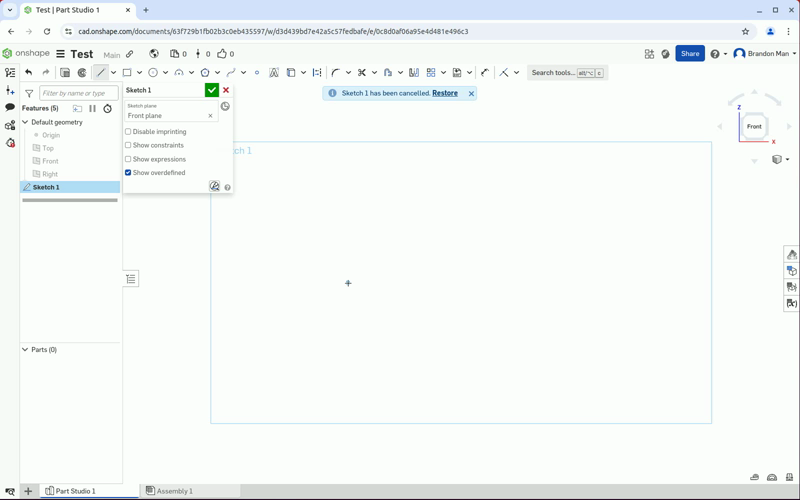
mouse_move(378, 282)
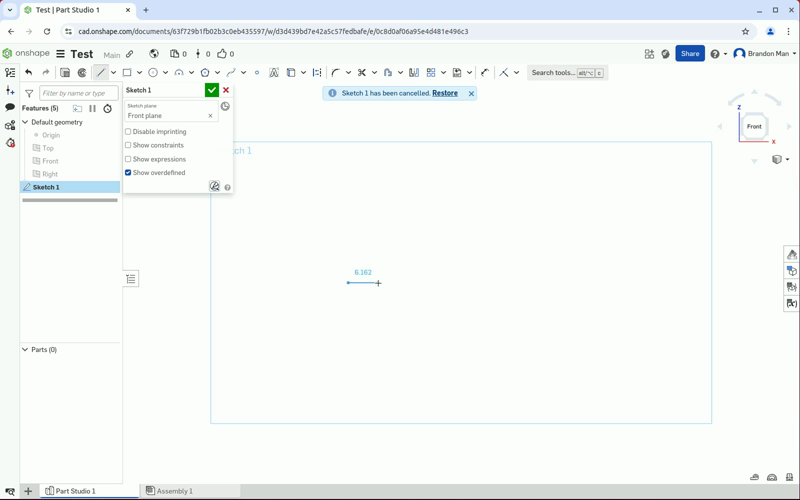
mouse_move(350, 285)
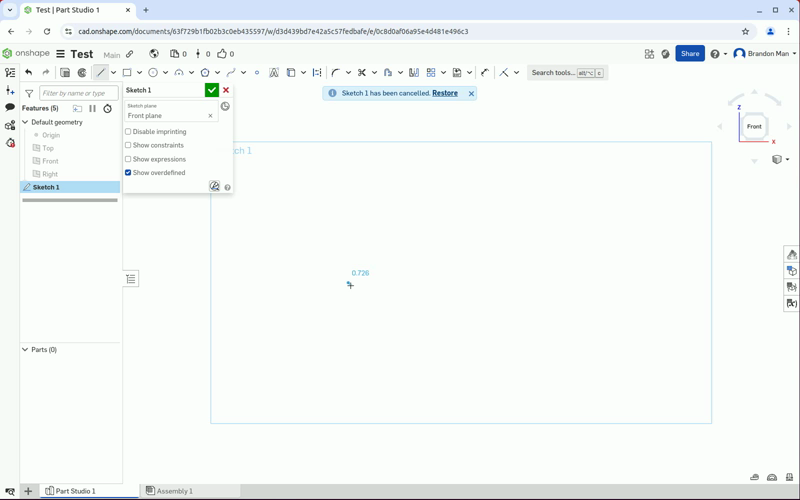
scroll(6)
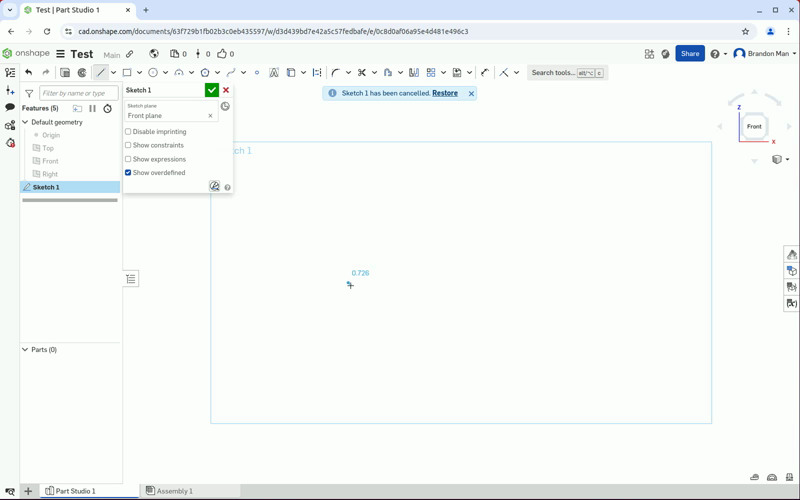
scroll(6)
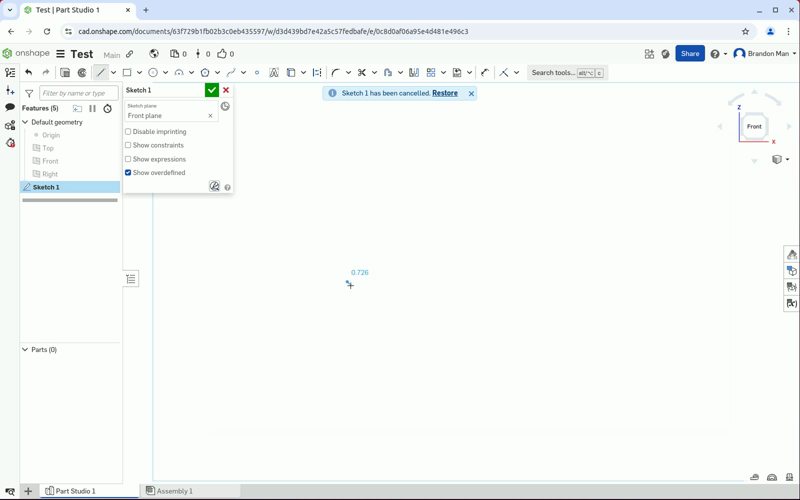
scroll(6)
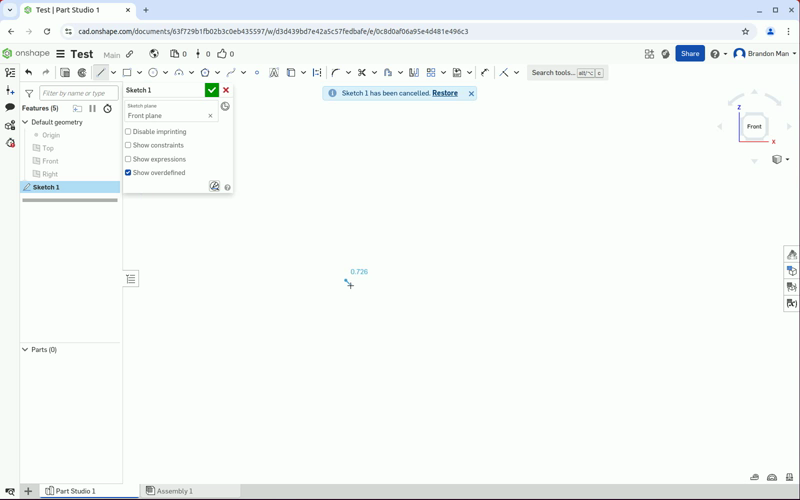
scroll(6)
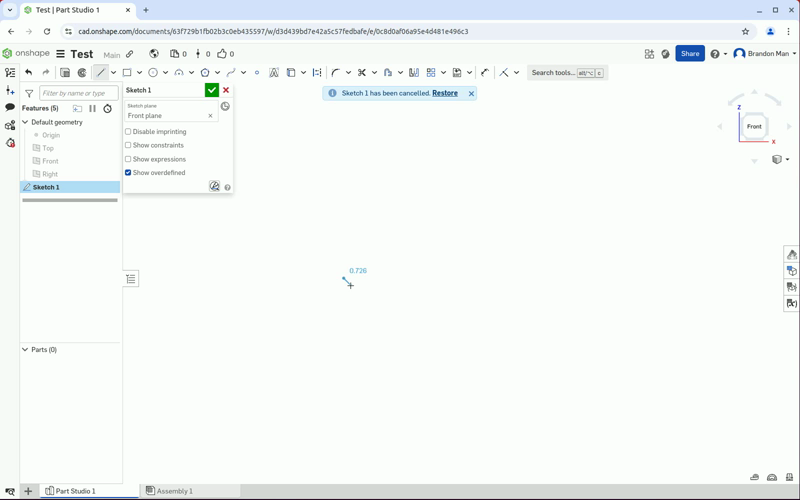
scroll(6)
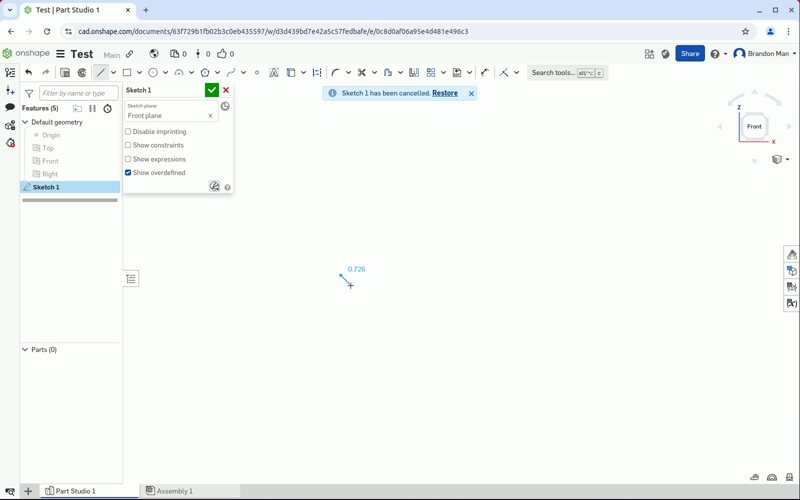
scroll(6)
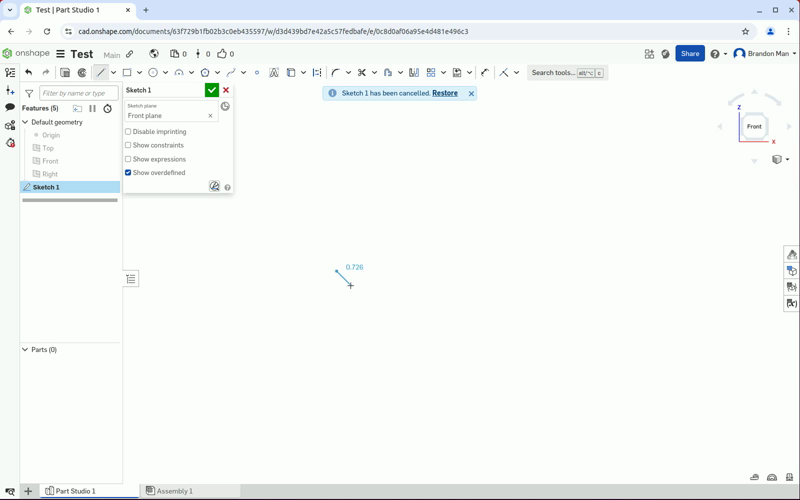
scroll(6)
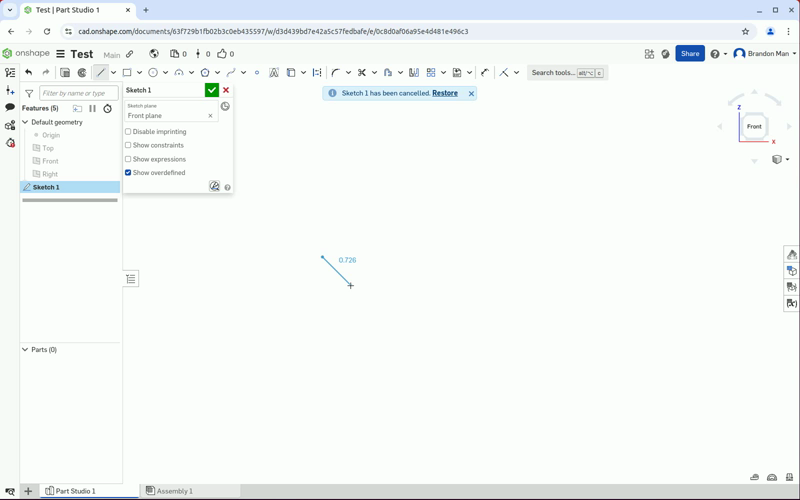
click(350, 285)
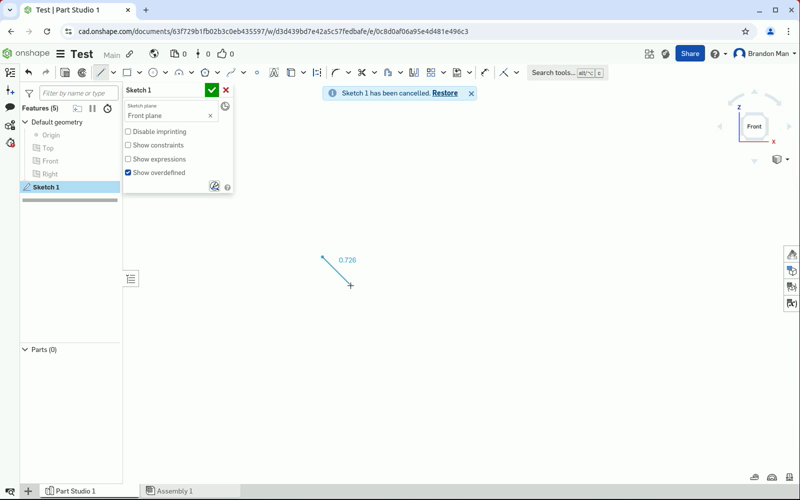
scroll(-6)
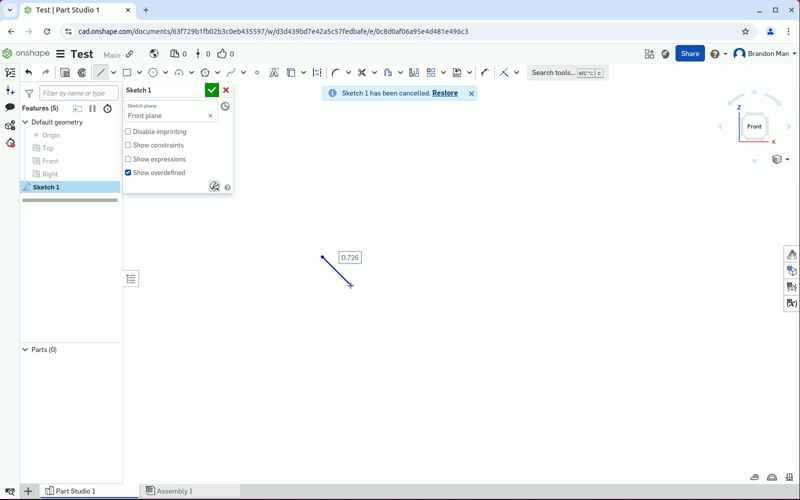
scroll(-6)
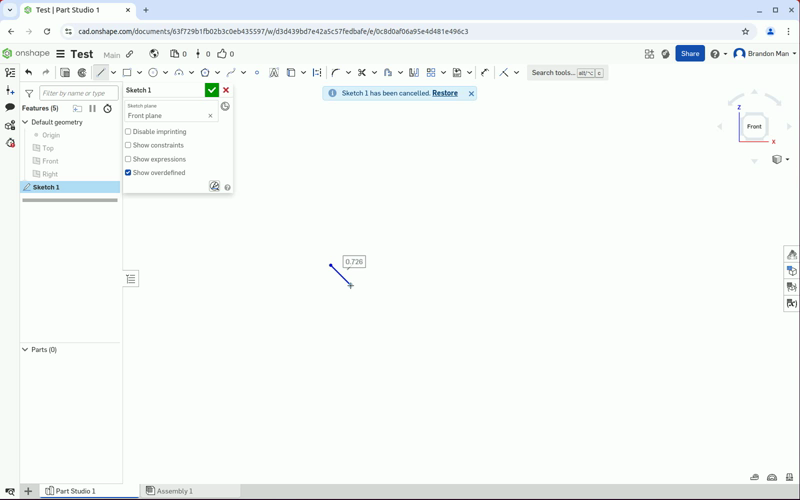
scroll(-6)
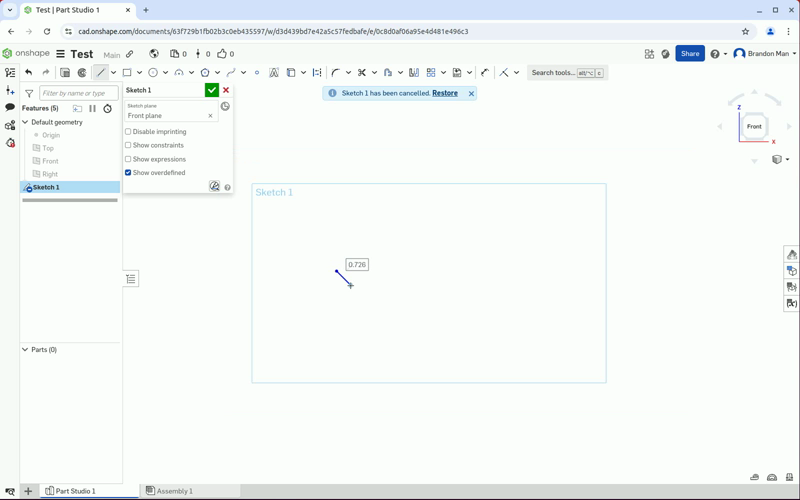
scroll(-6)
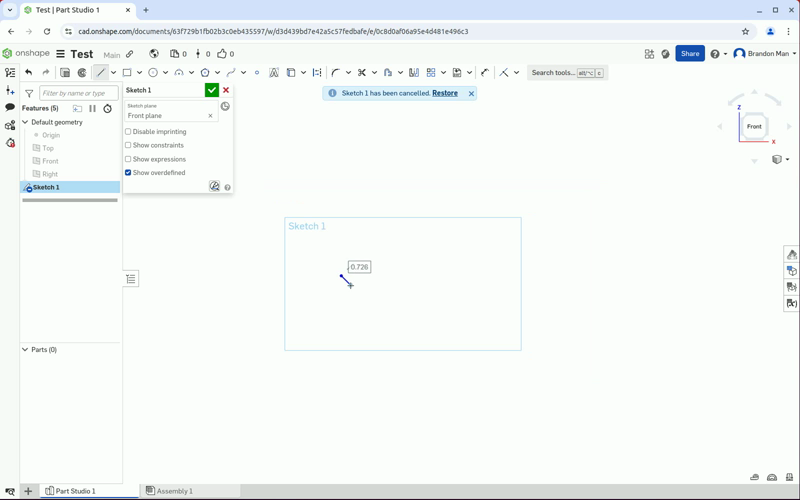
scroll(-6)
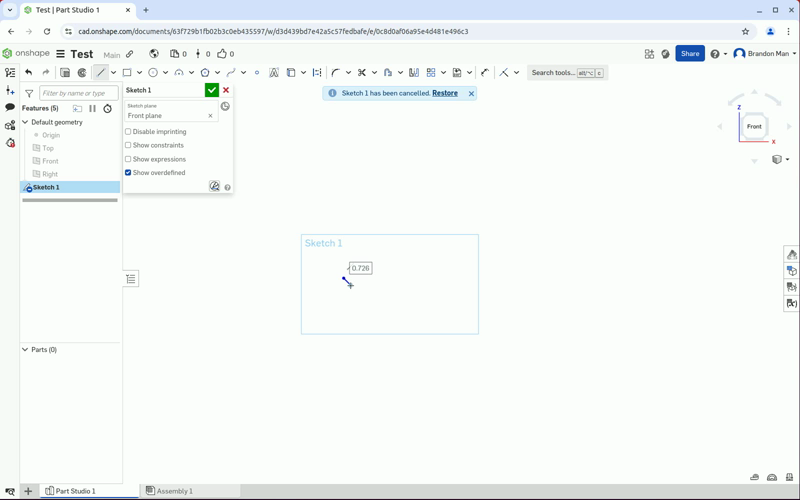
scroll(-6)
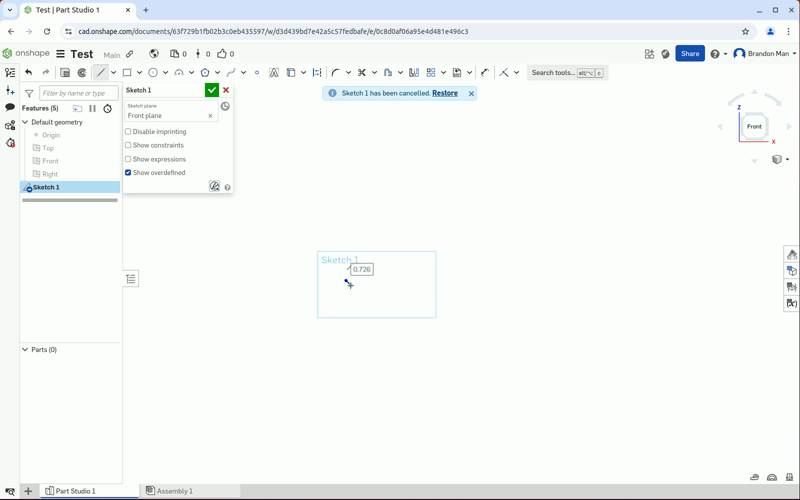
scroll(-6)
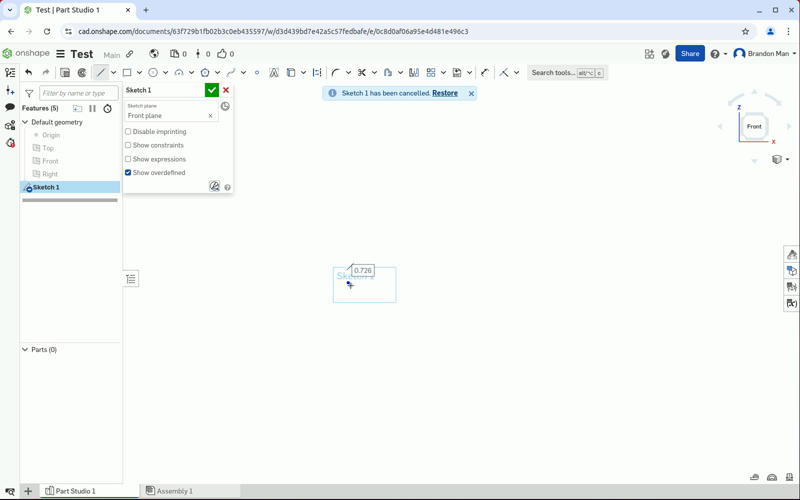
key_up(shift)
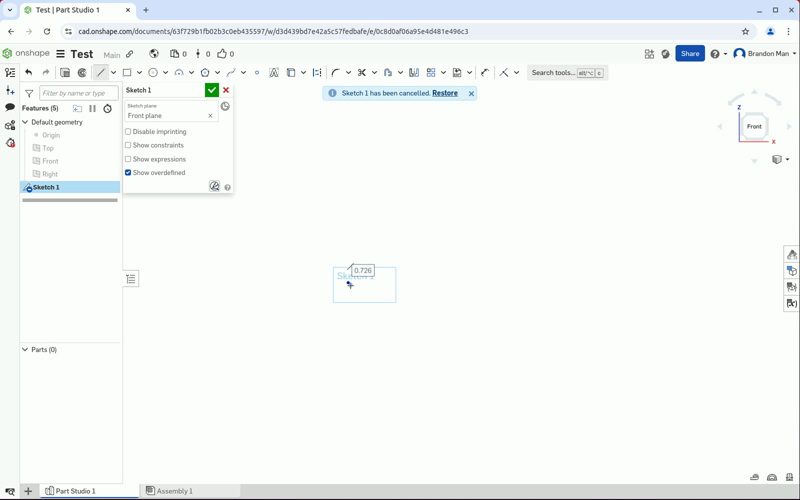
key(esc)
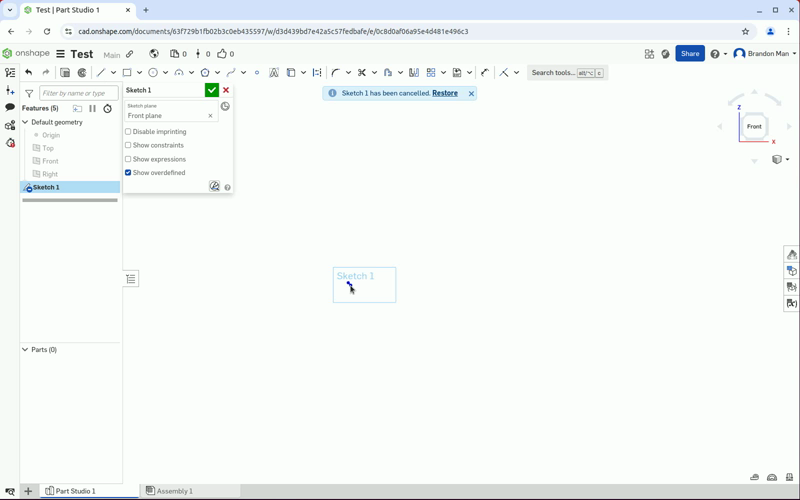
key(a)
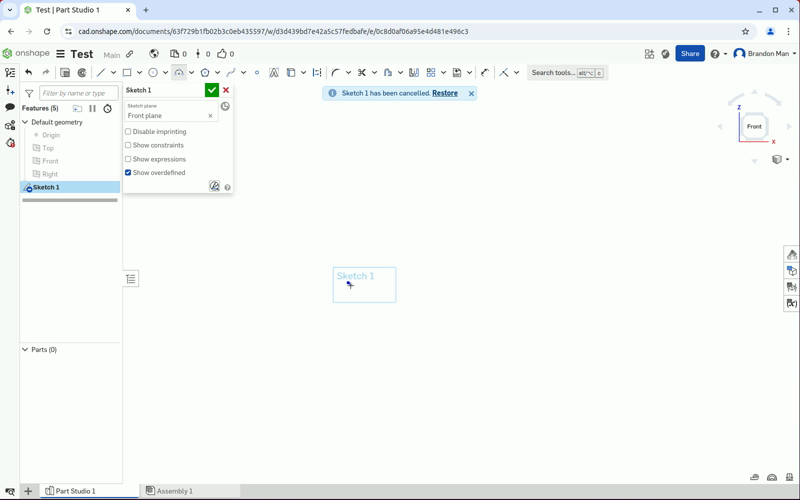
mouse_move(350, 285)
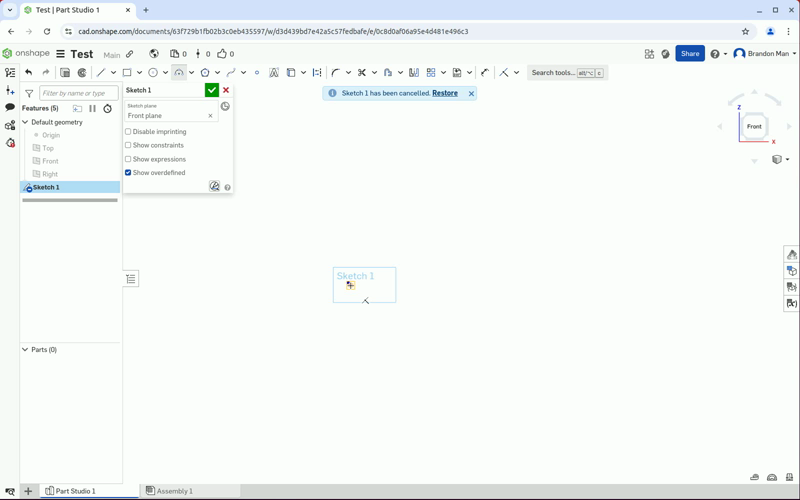
scroll(6)
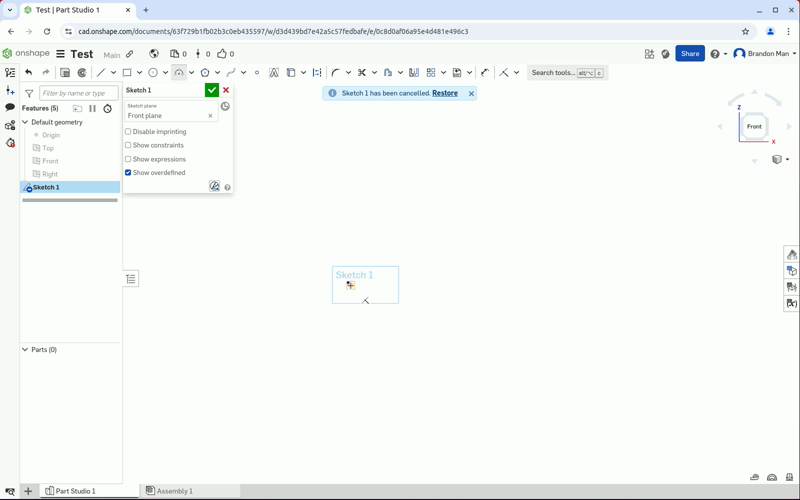
scroll(6)
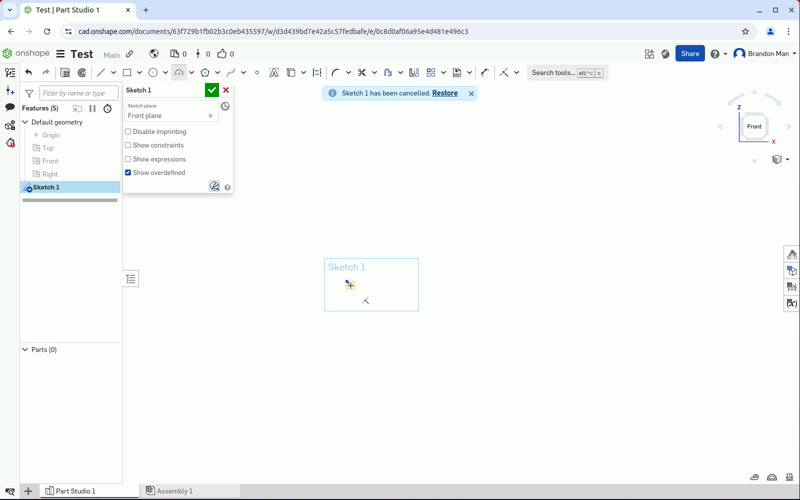
scroll(6)
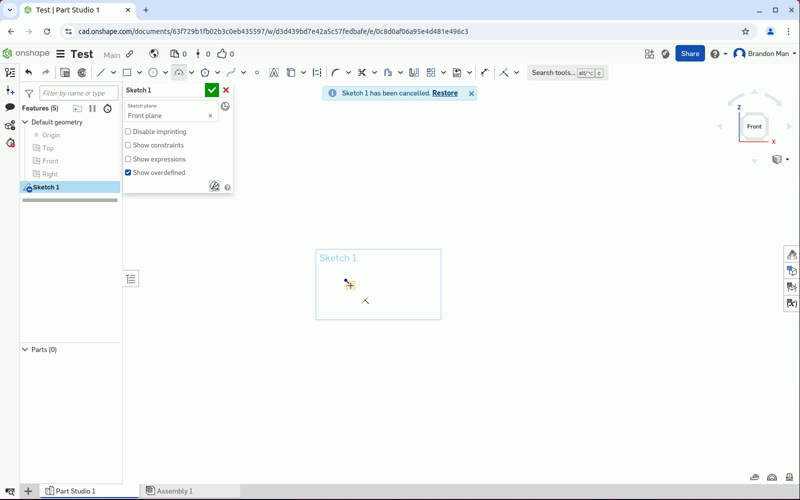
scroll(6)
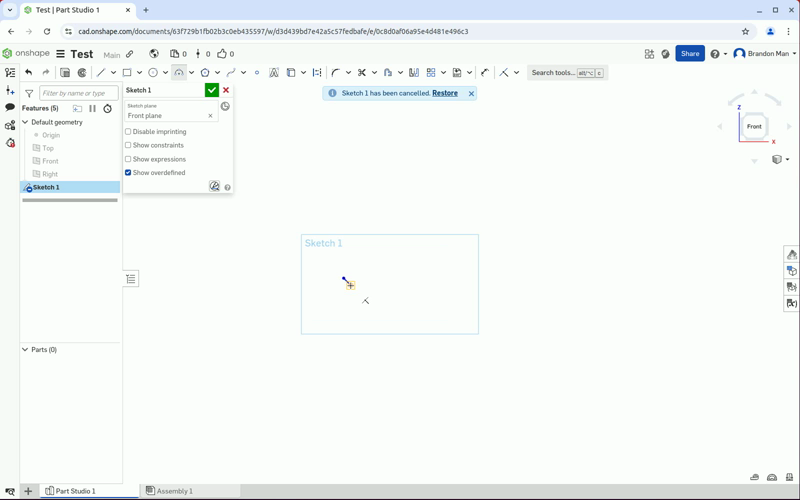
scroll(6)
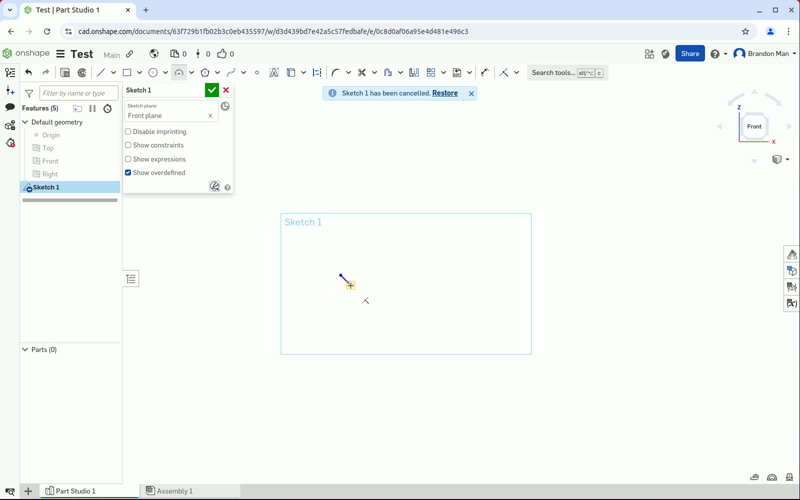
scroll(6)
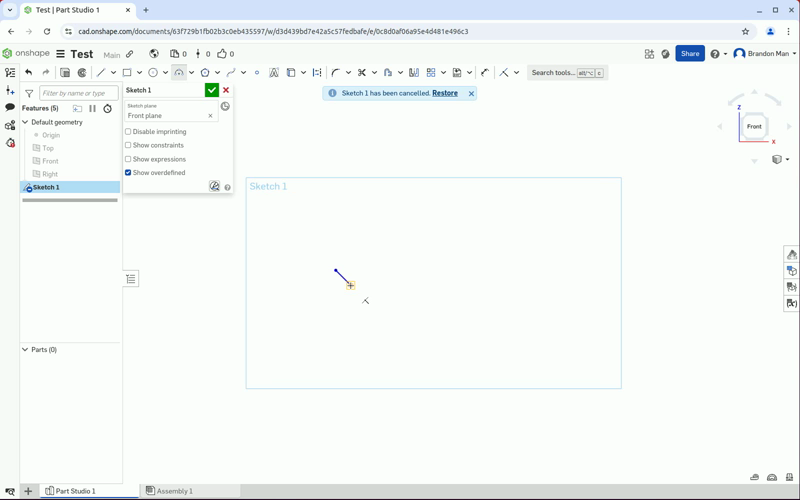
scroll(6)
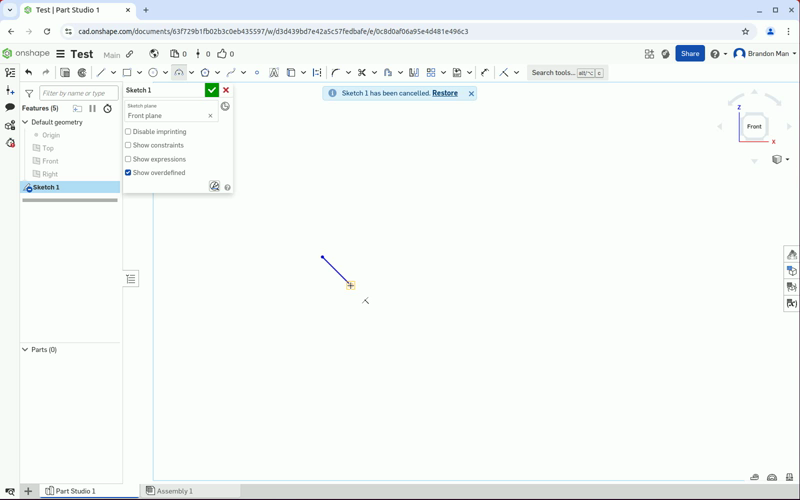
click(350, 285)
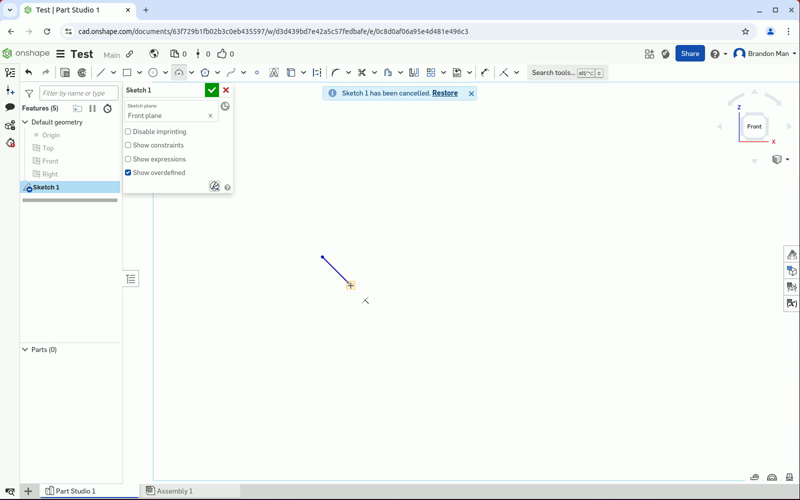
scroll(-6)
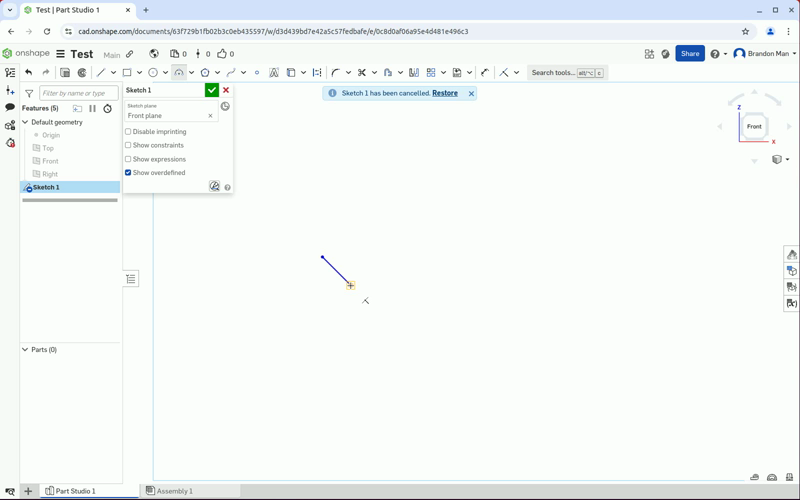
scroll(-6)
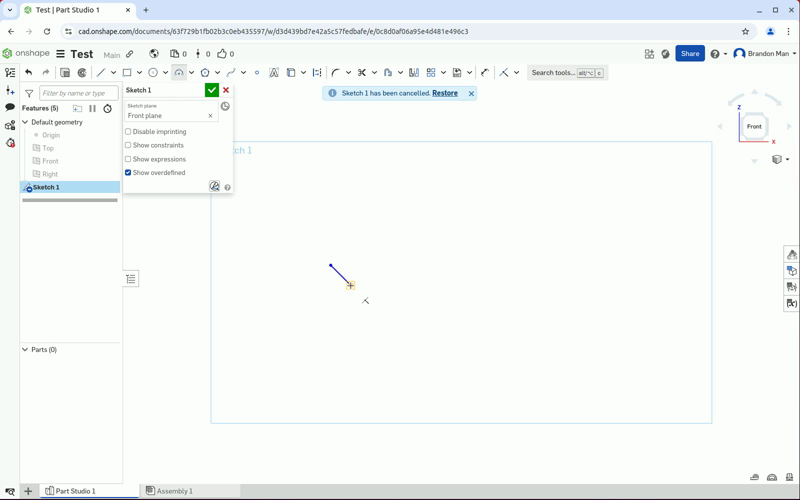
scroll(-6)
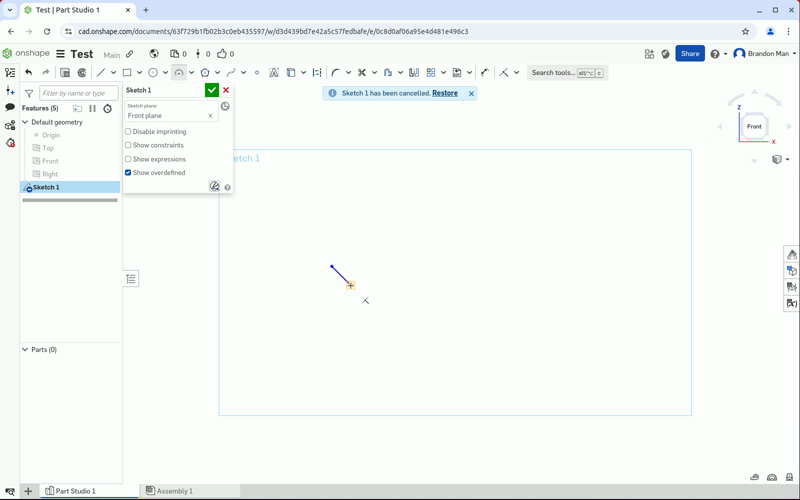
scroll(-6)
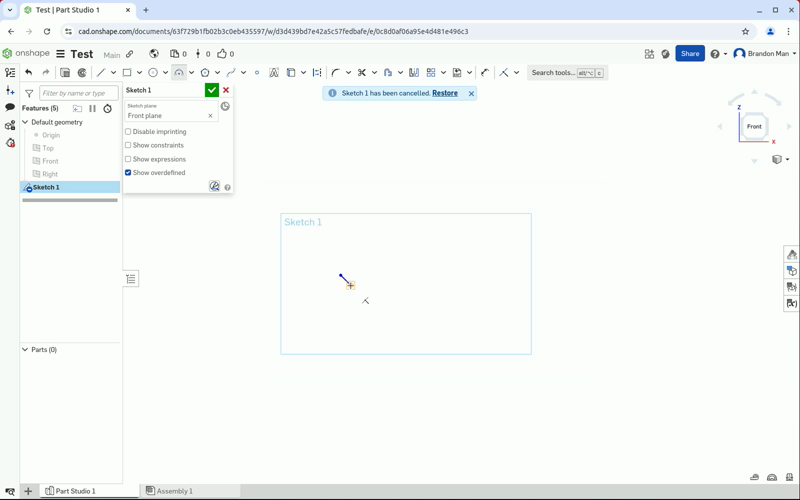
scroll(-6)
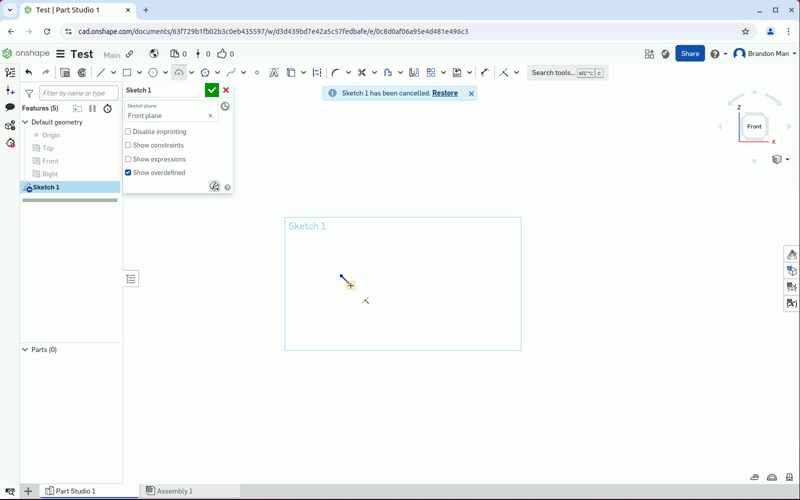
scroll(-6)
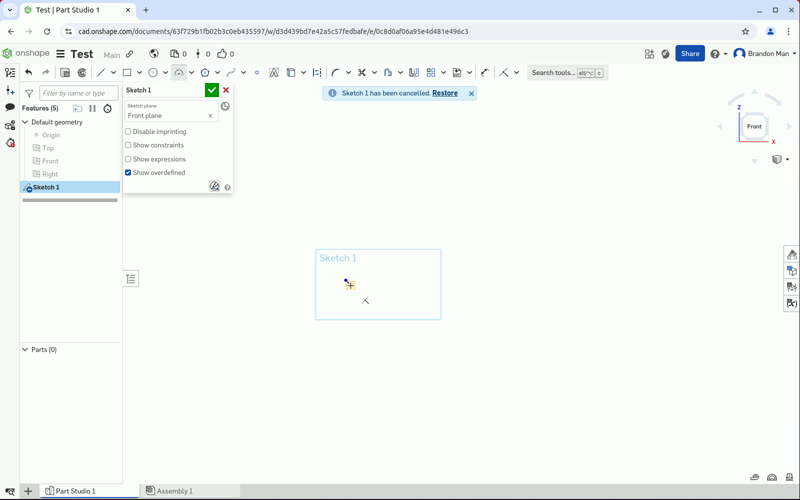
scroll(-6)
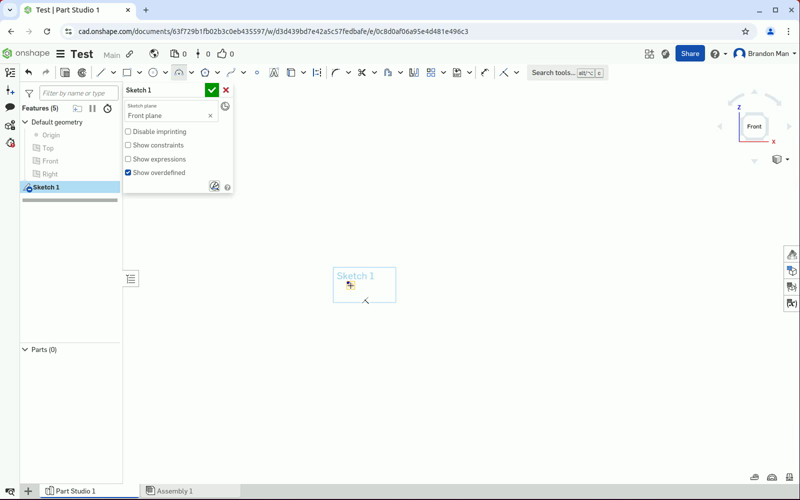
key_down(shift)
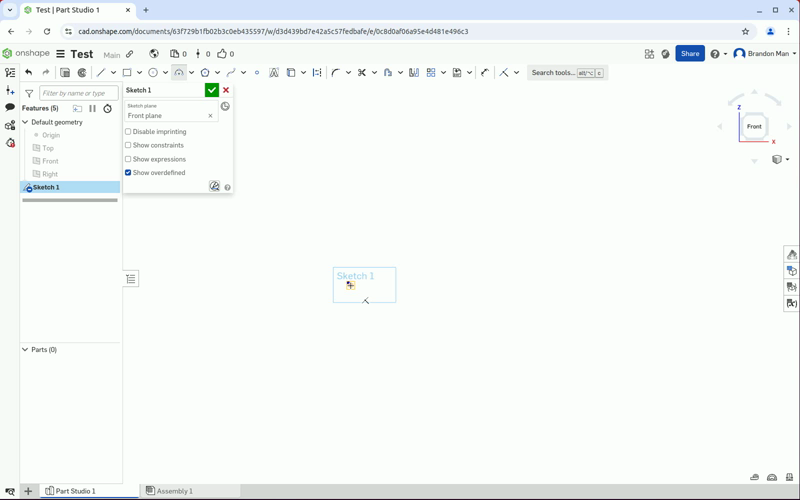
mouse_move(353, 287)
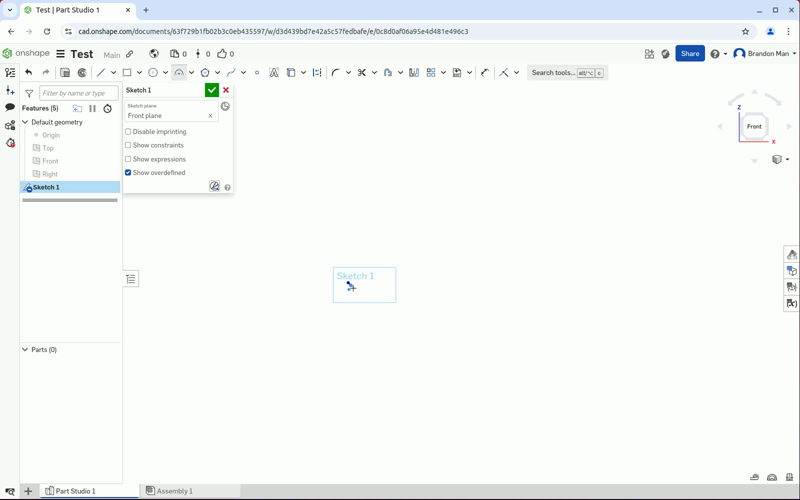
scroll(6)
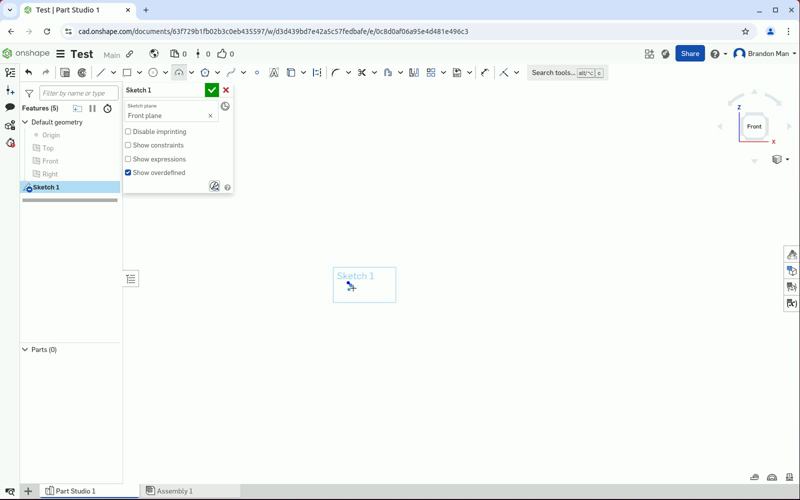
scroll(6)
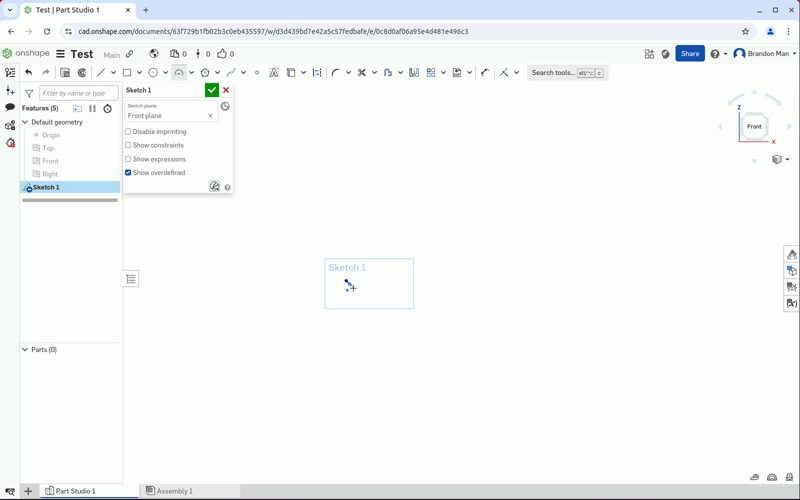
scroll(6)
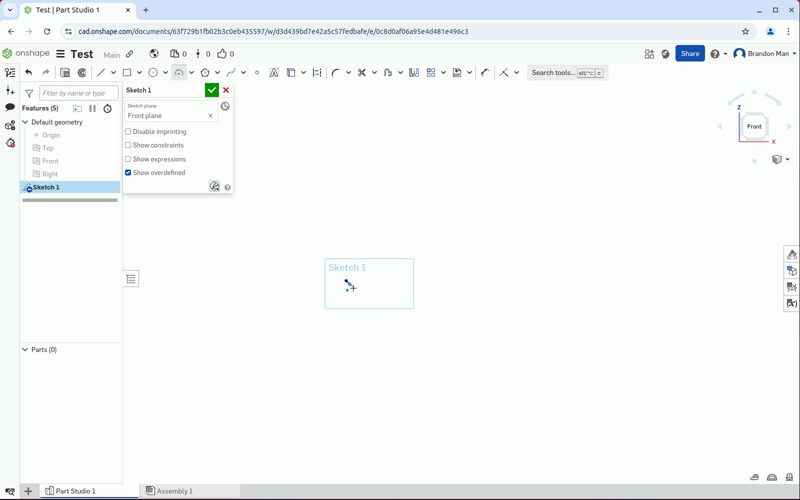
scroll(6)
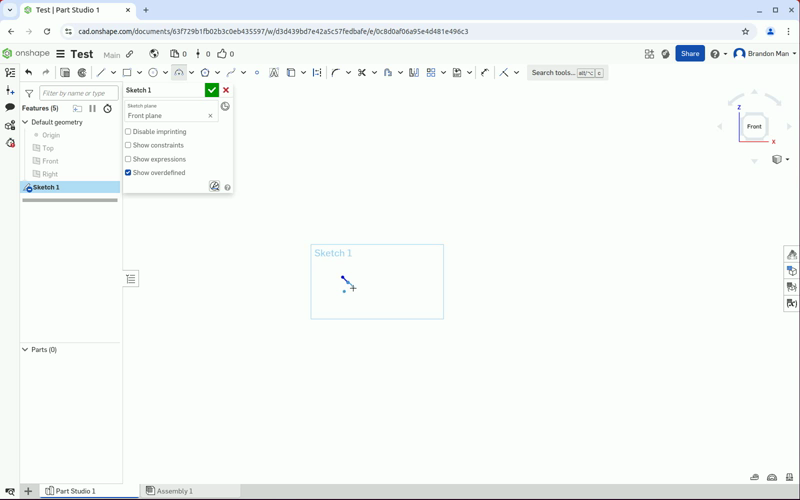
scroll(6)
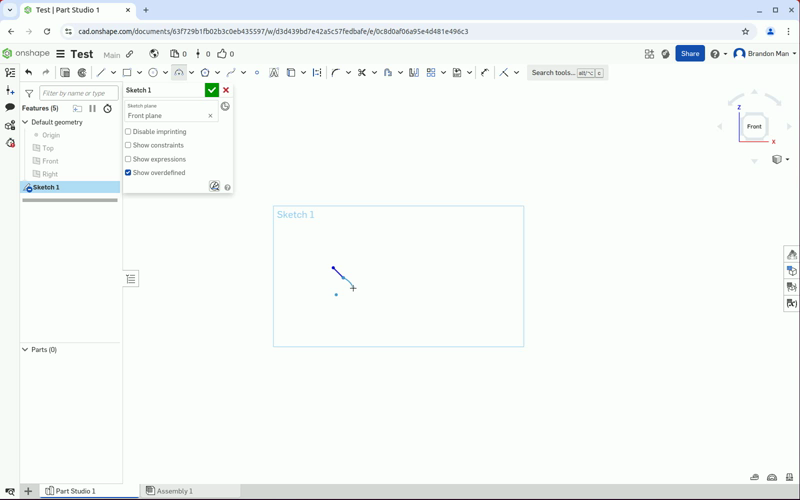
scroll(6)
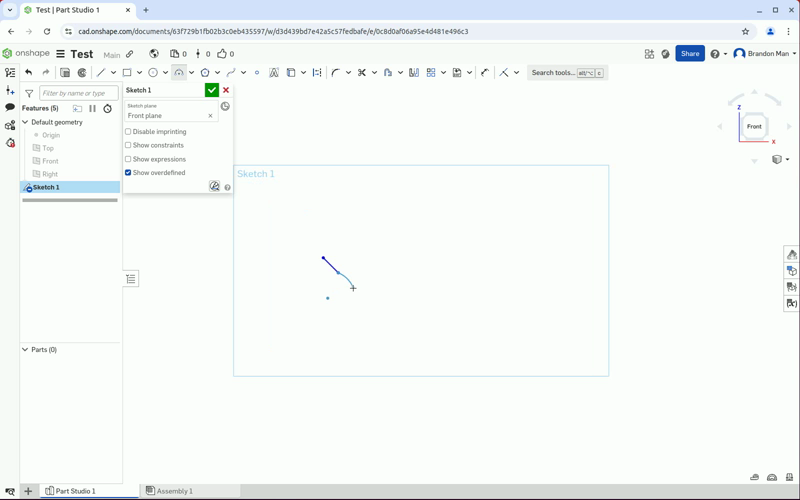
scroll(6)
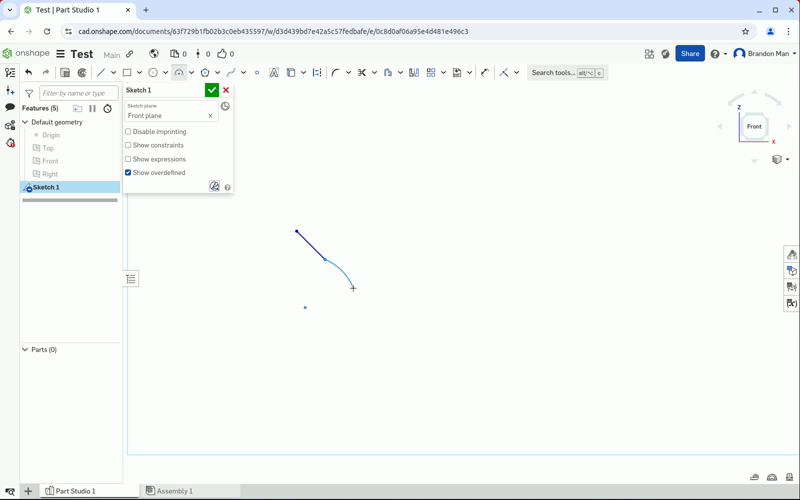
click(353, 287)
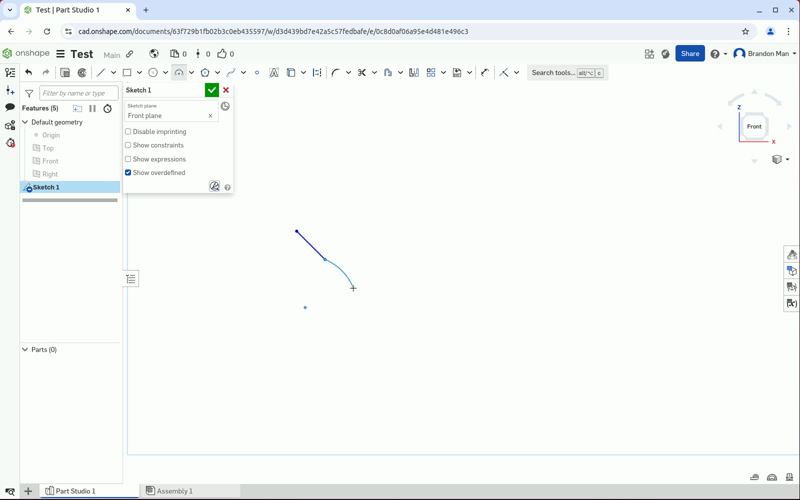
scroll(-6)
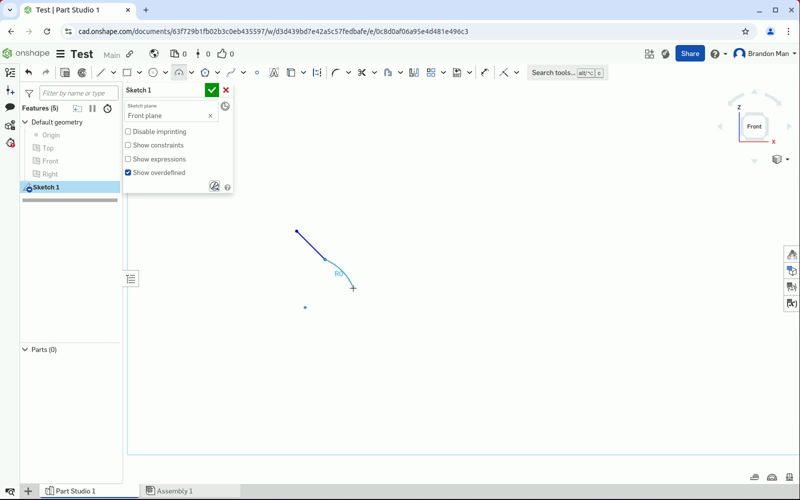
scroll(-6)
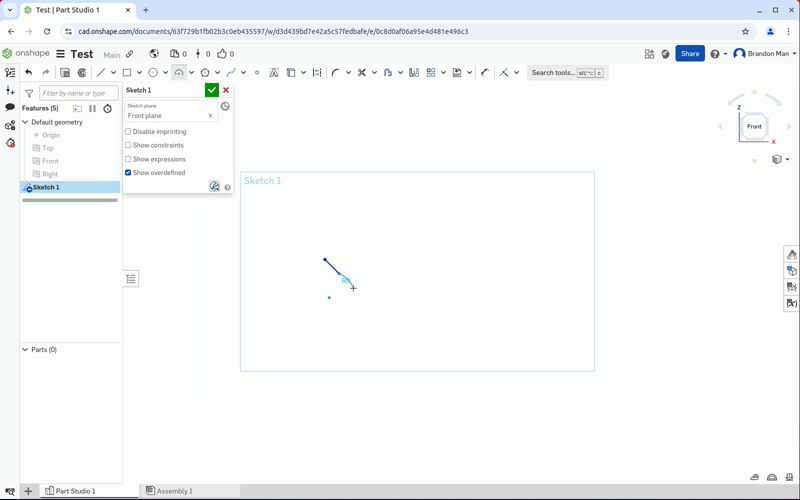
scroll(-6)
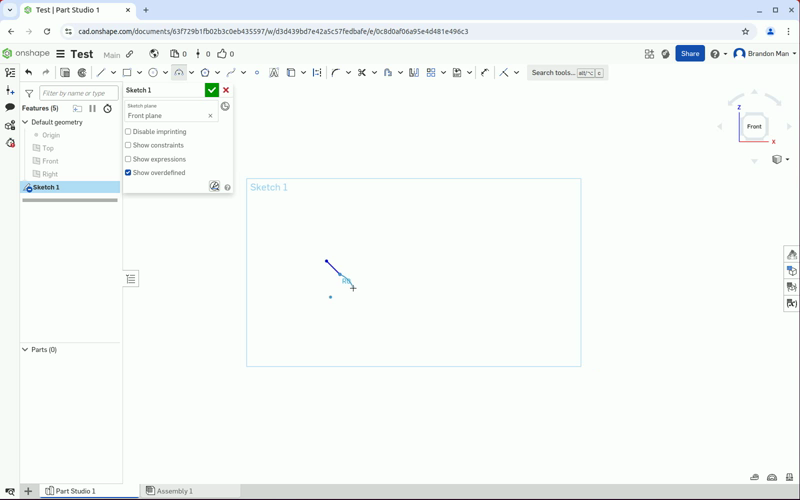
scroll(-6)
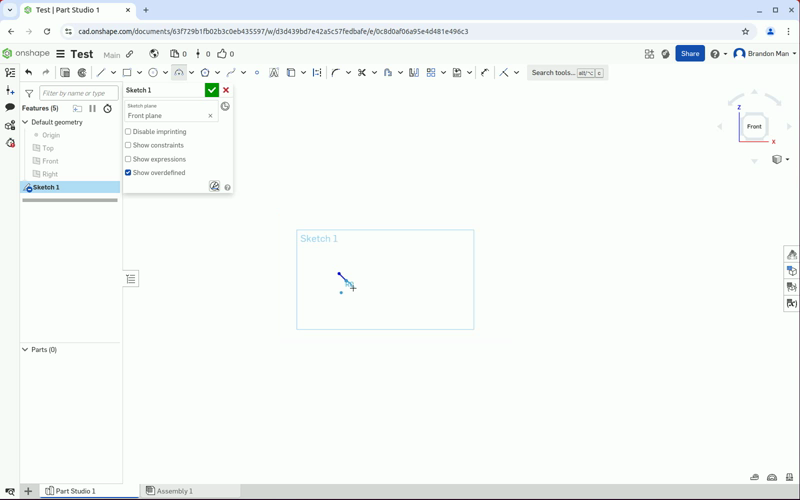
scroll(-6)
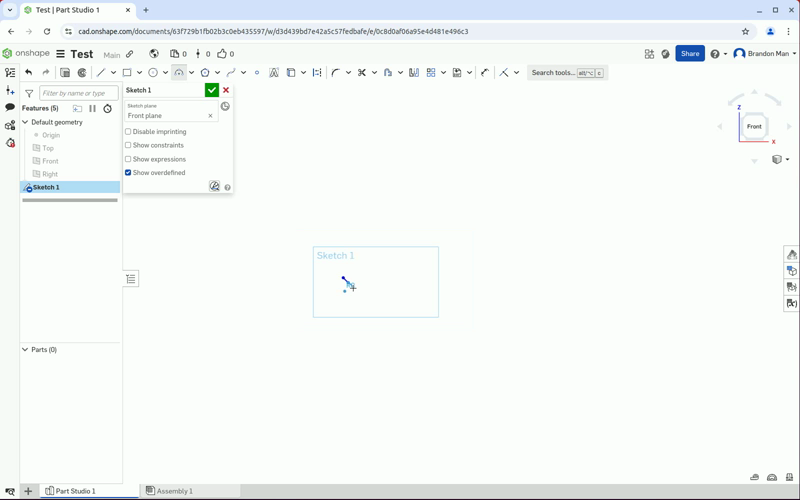
scroll(-6)
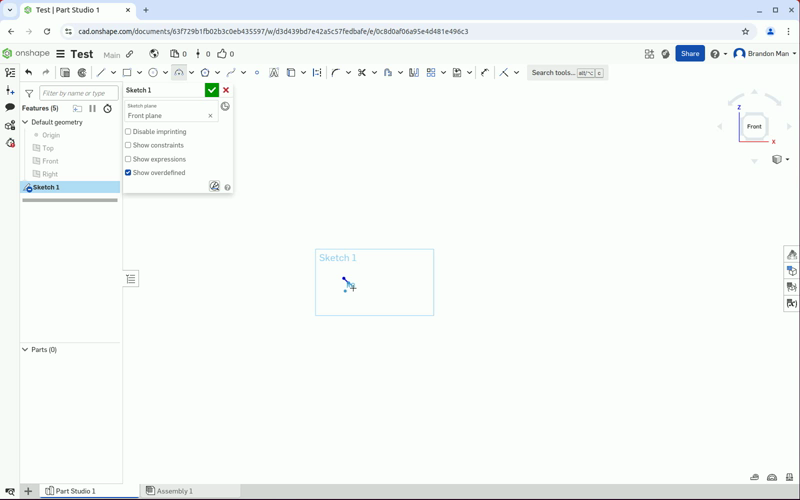
scroll(-6)
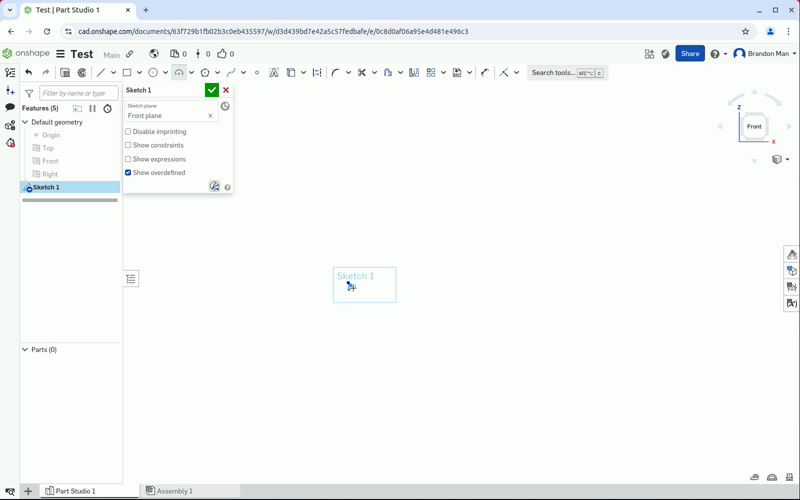
mouse_move(353, 284)
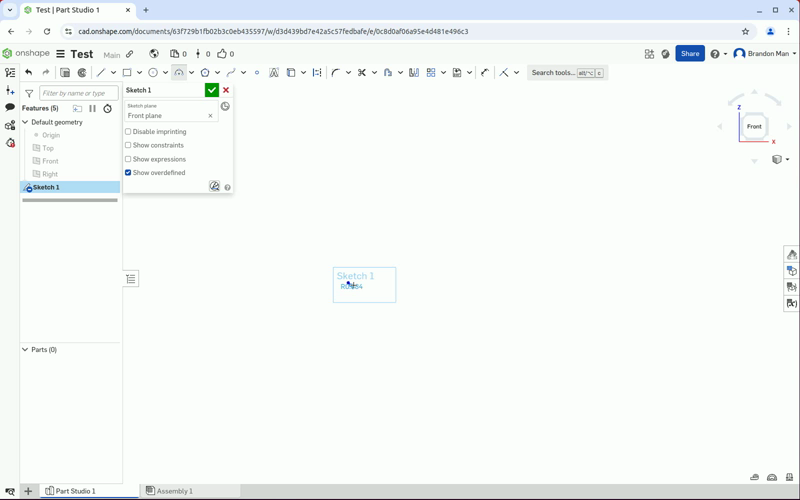
scroll(6)
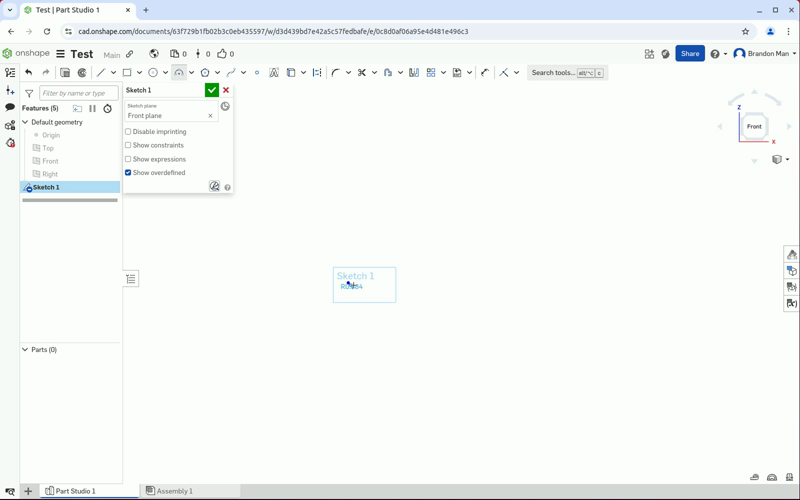
scroll(6)
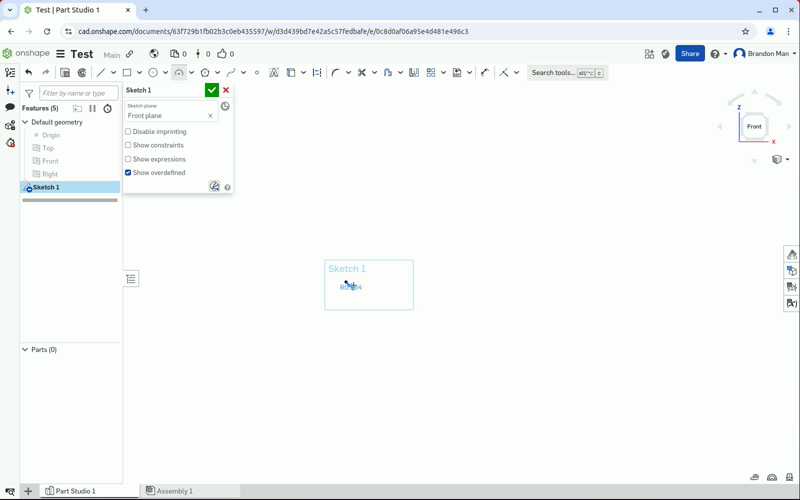
scroll(6)
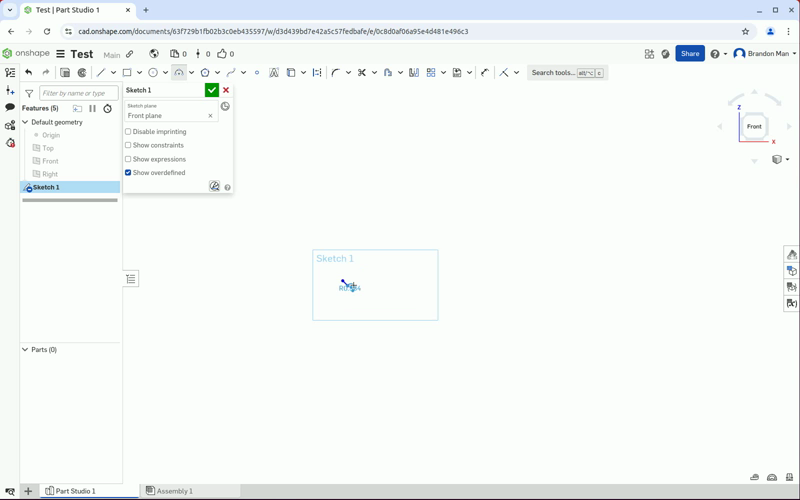
scroll(6)
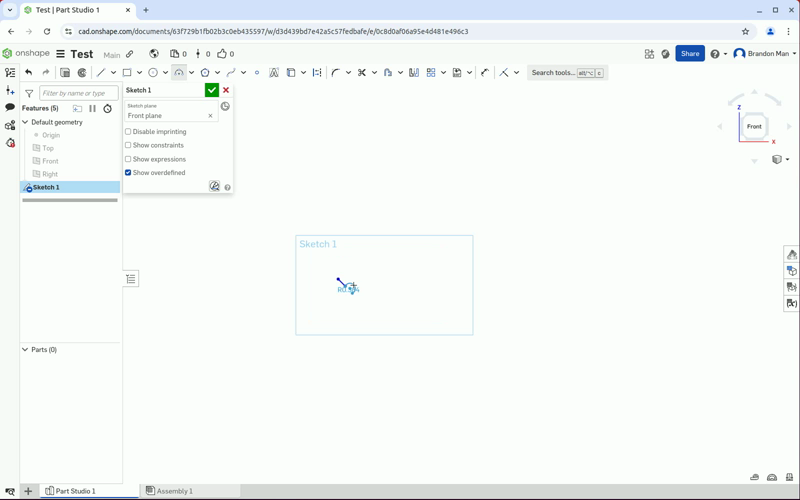
scroll(6)
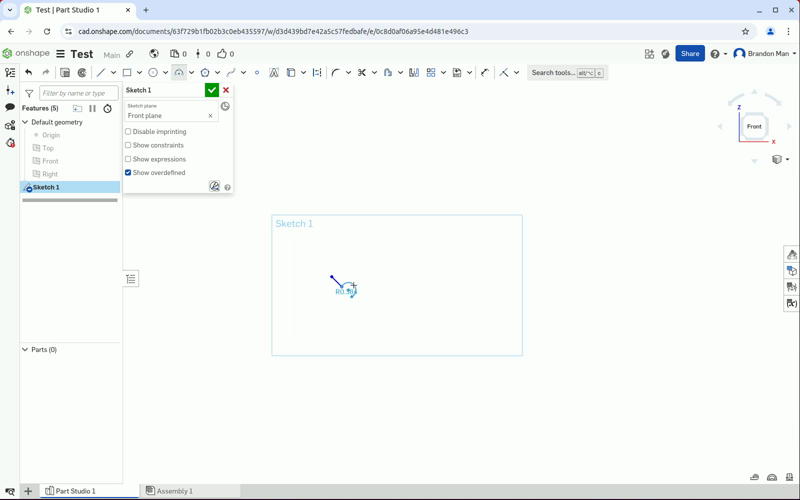
scroll(6)
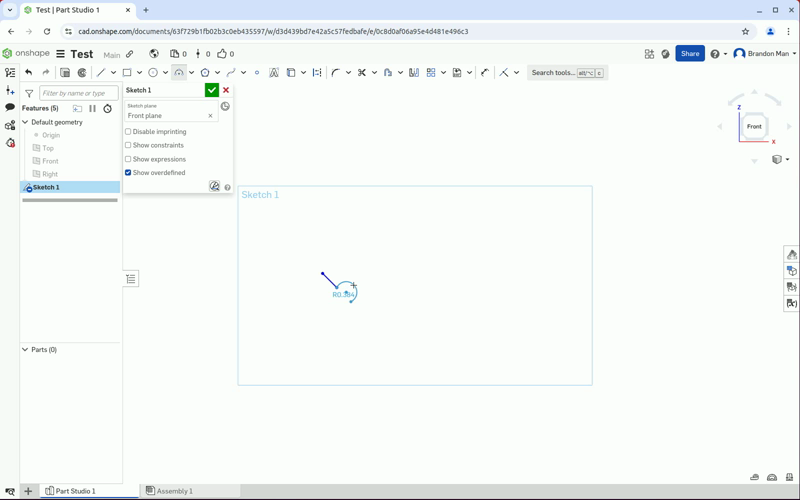
scroll(6)
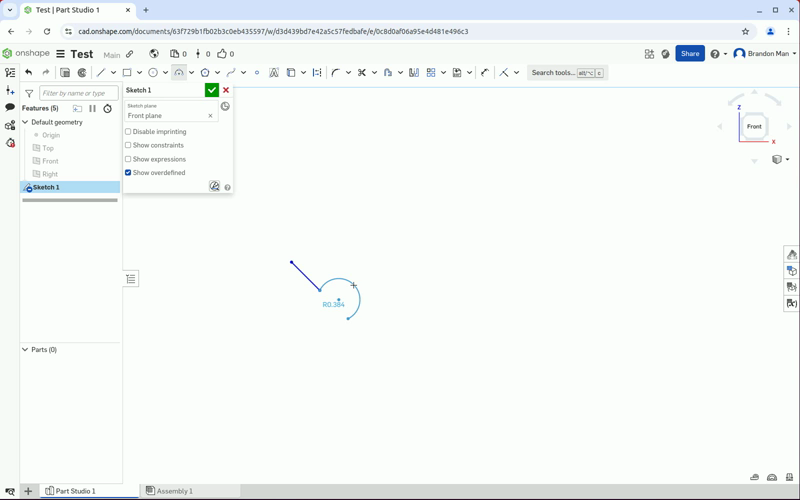
click(353, 284)
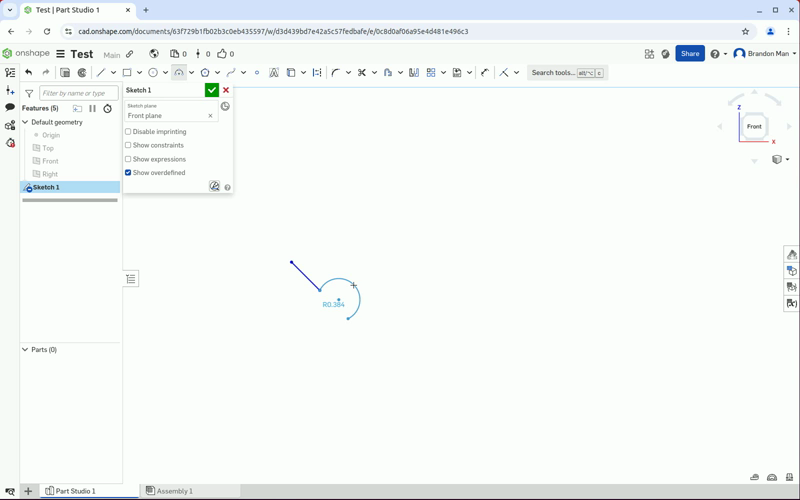
scroll(-6)
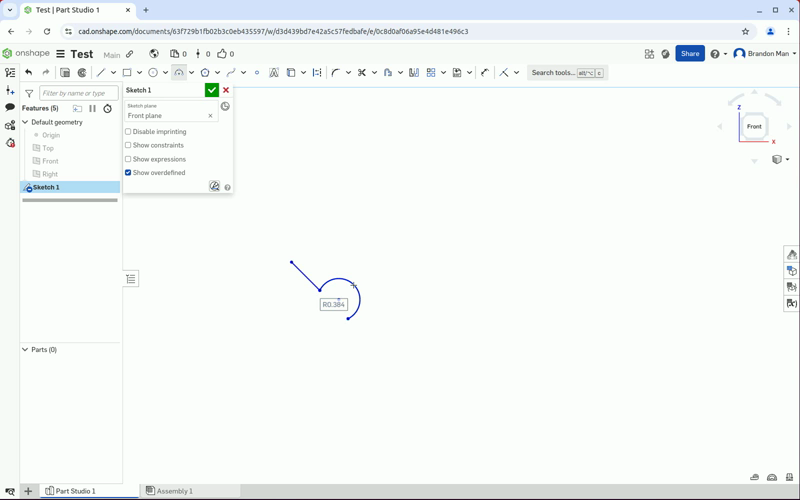
scroll(-6)
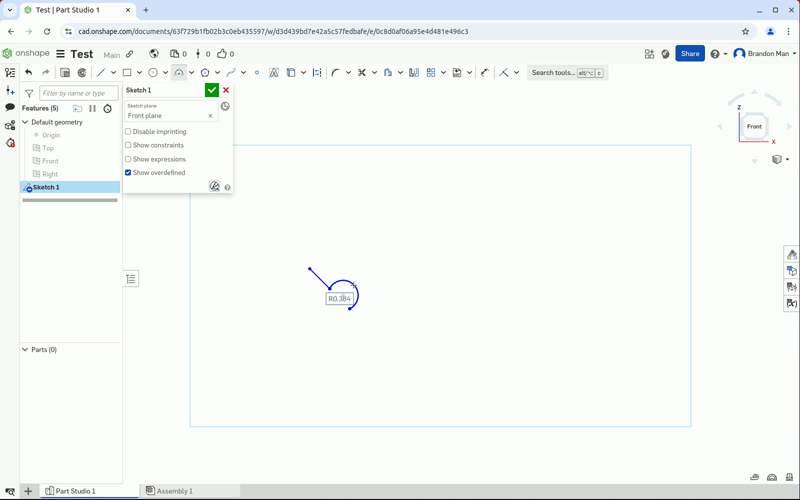
scroll(-6)
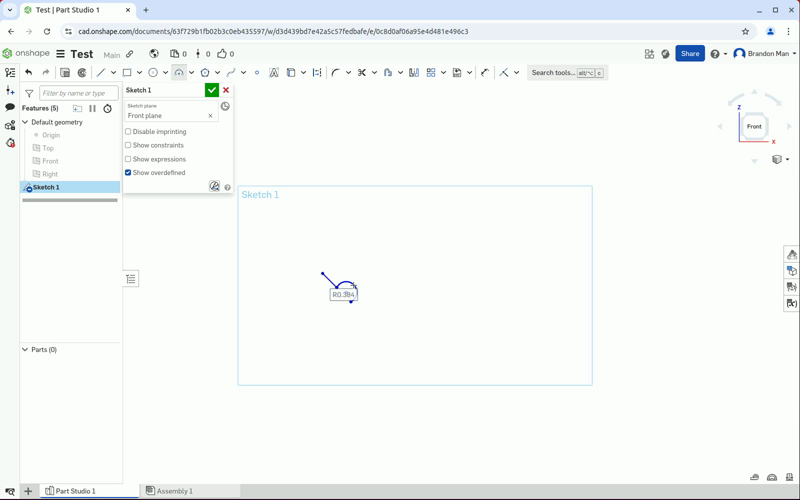
scroll(-6)
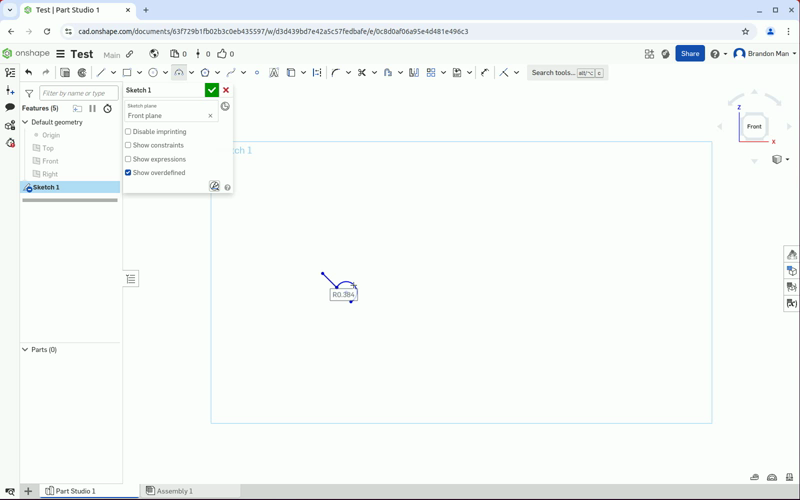
scroll(-6)
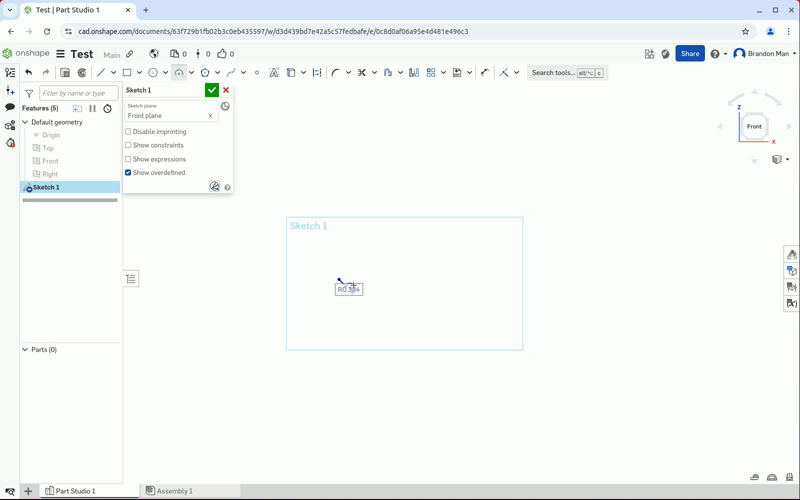
scroll(-6)
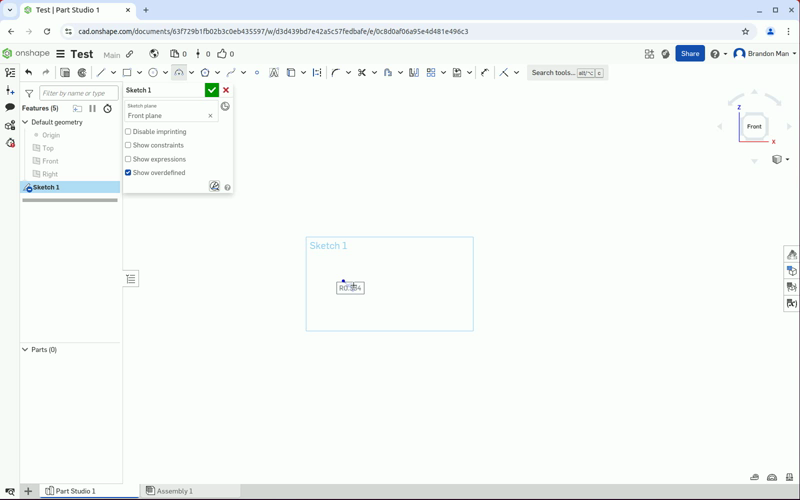
scroll(-6)
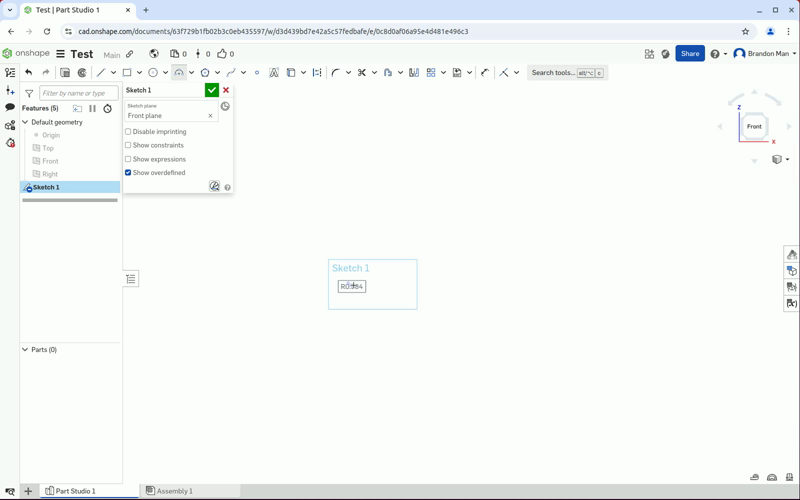
key_up(shift)
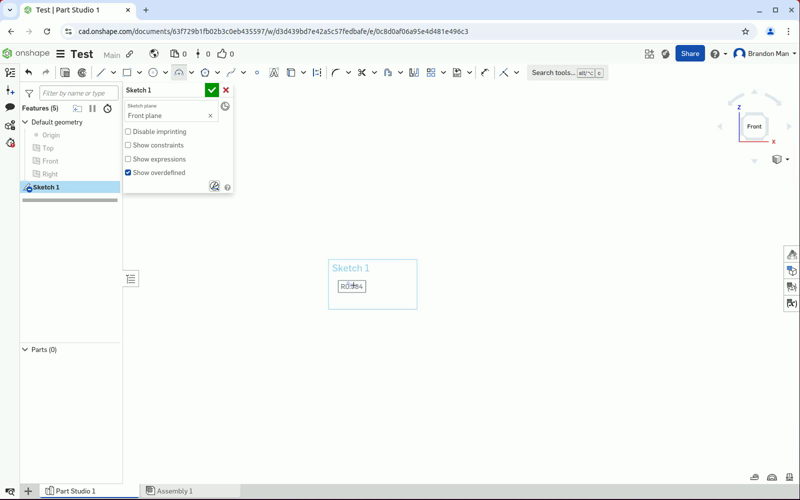
key(esc)
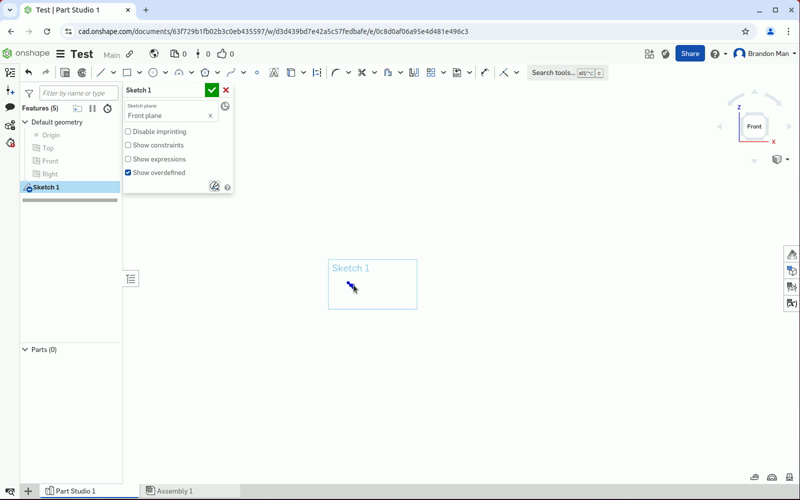
key(l)
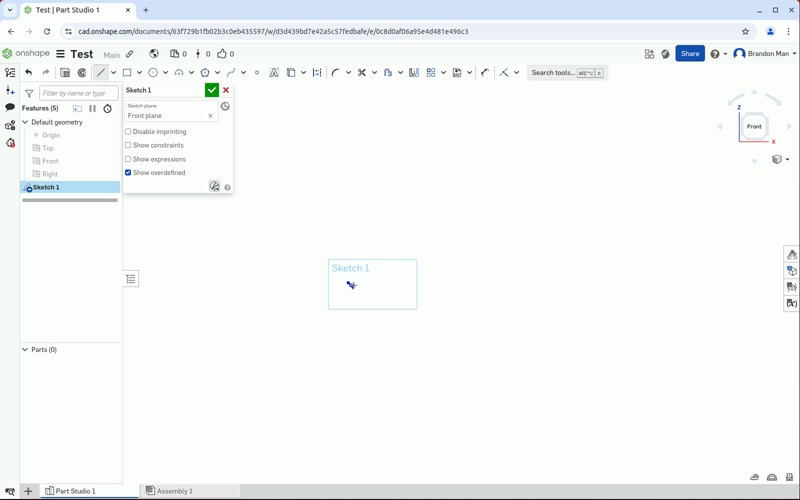
mouse_move(353, 287)
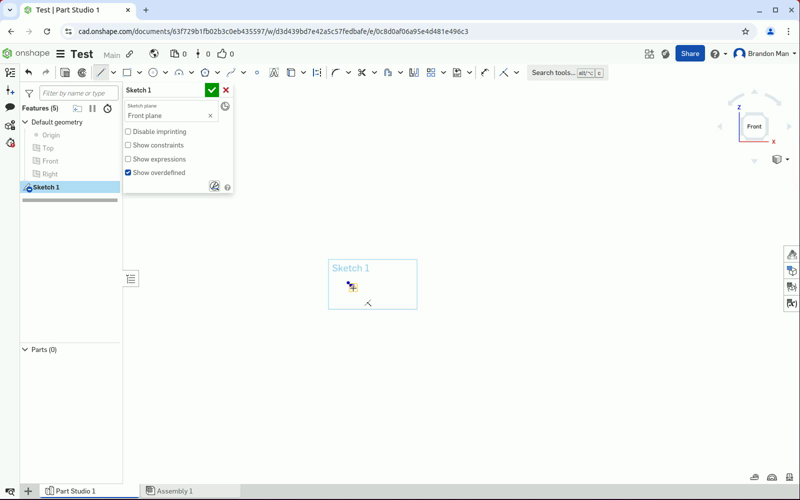
scroll(6)
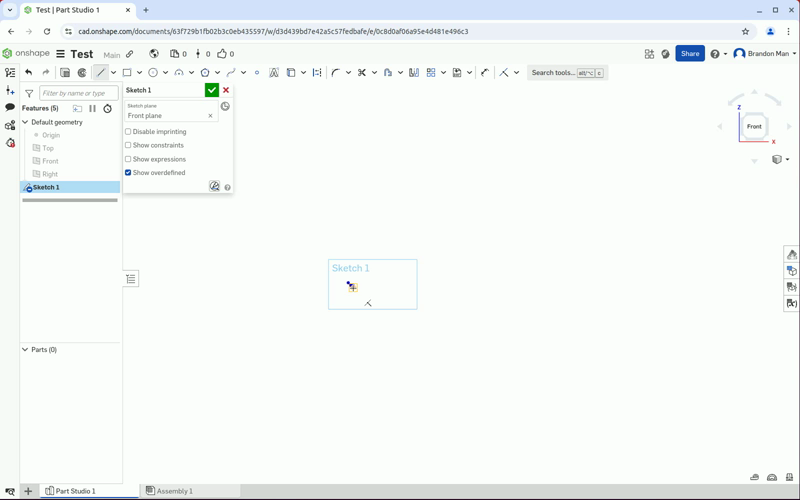
scroll(6)
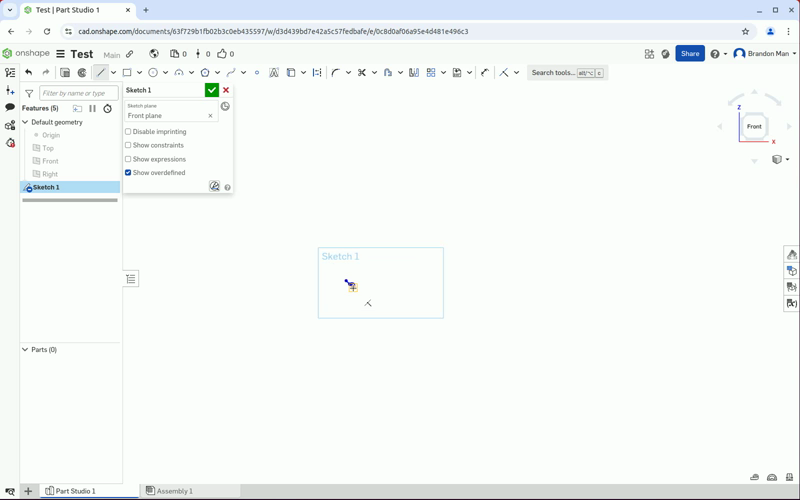
scroll(6)
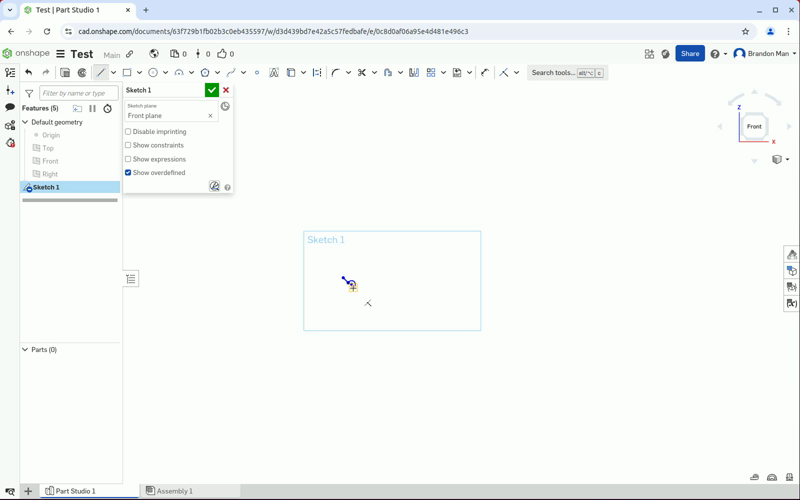
scroll(6)
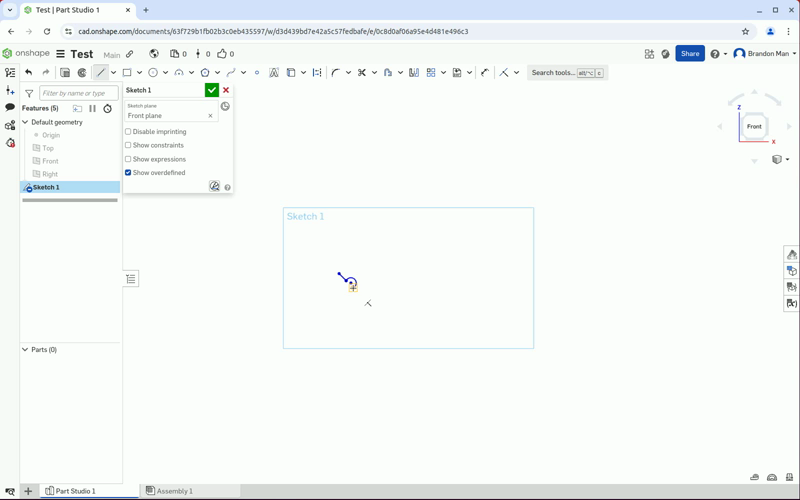
scroll(6)
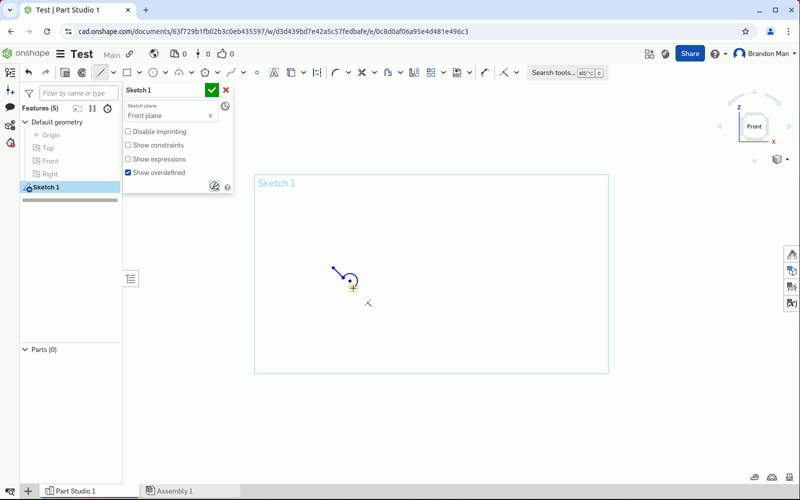
scroll(6)
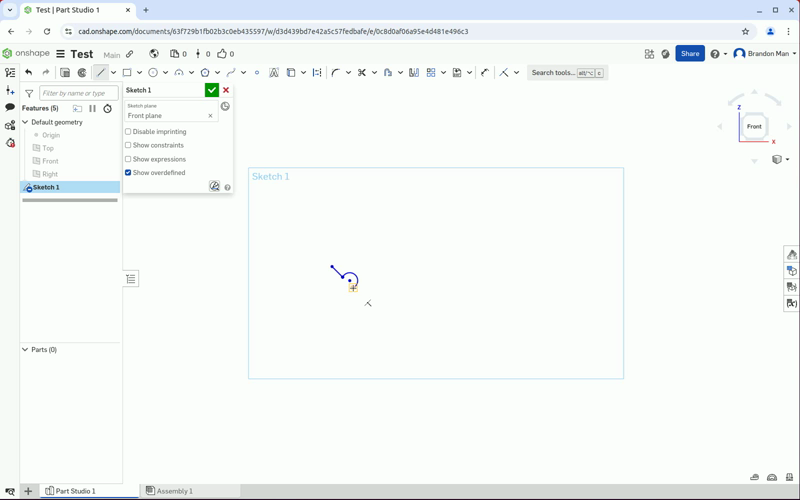
scroll(6)
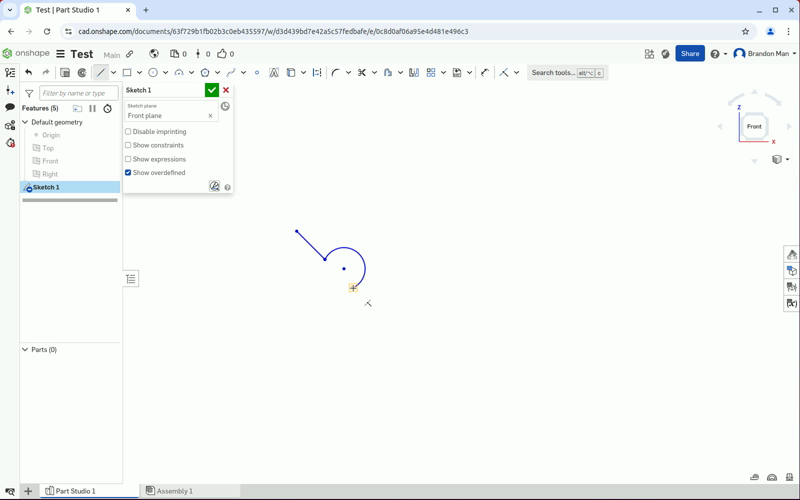
click(353, 287)
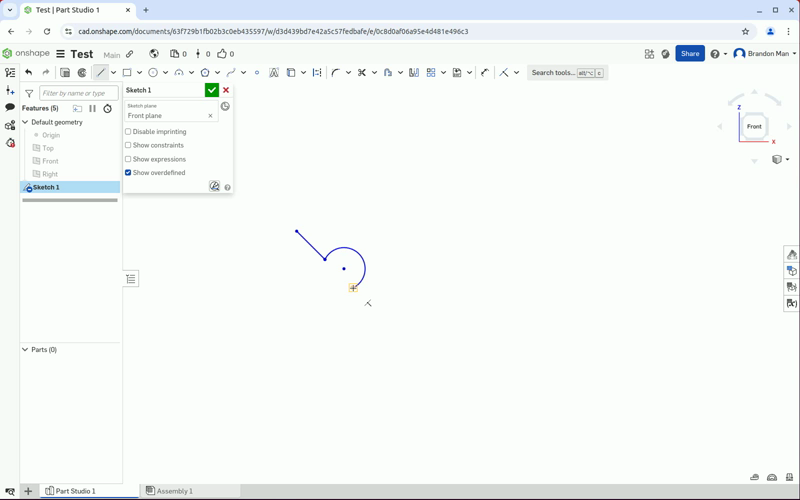
scroll(-6)
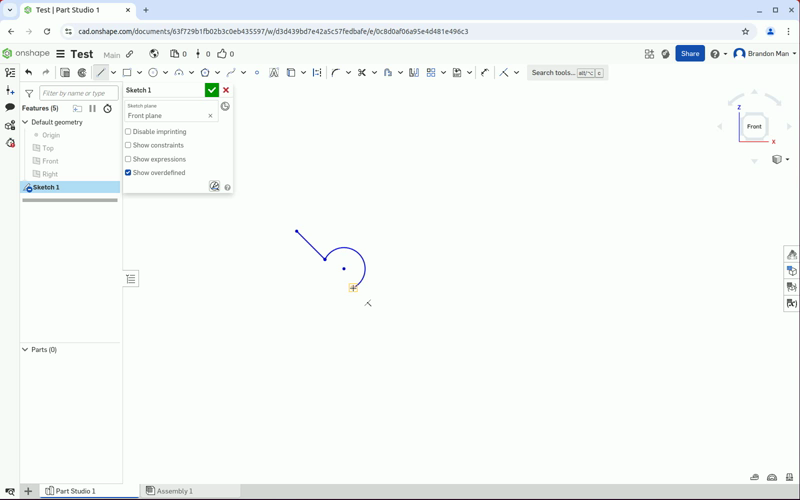
scroll(-6)
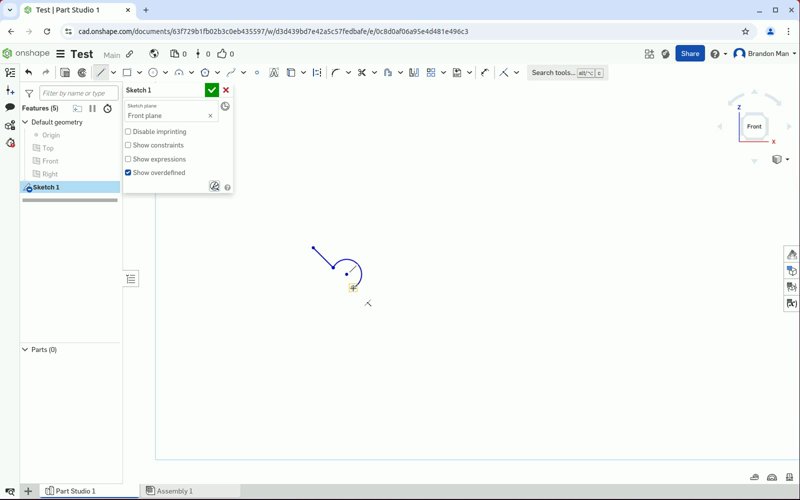
scroll(-6)
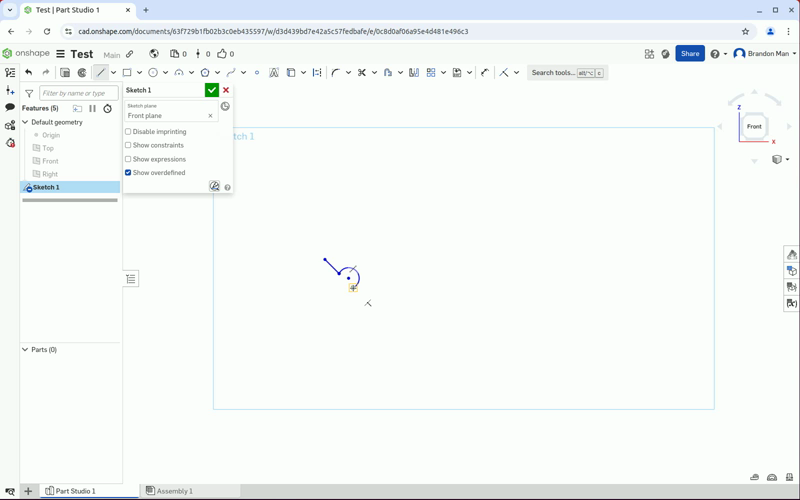
scroll(-6)
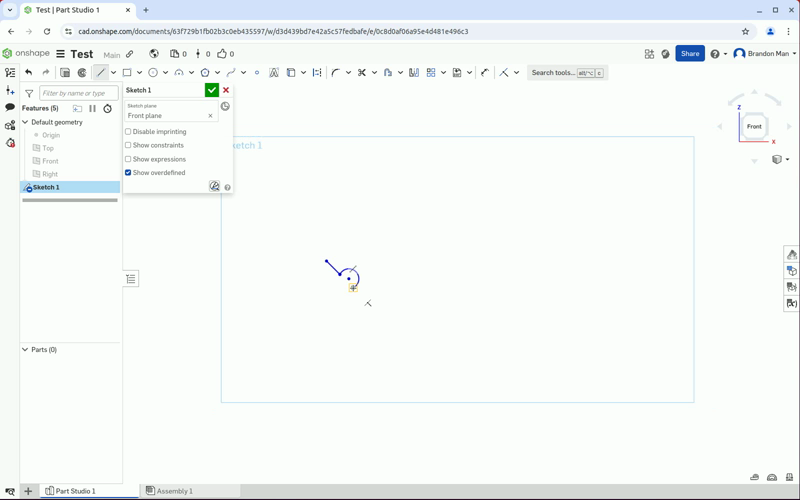
scroll(-6)
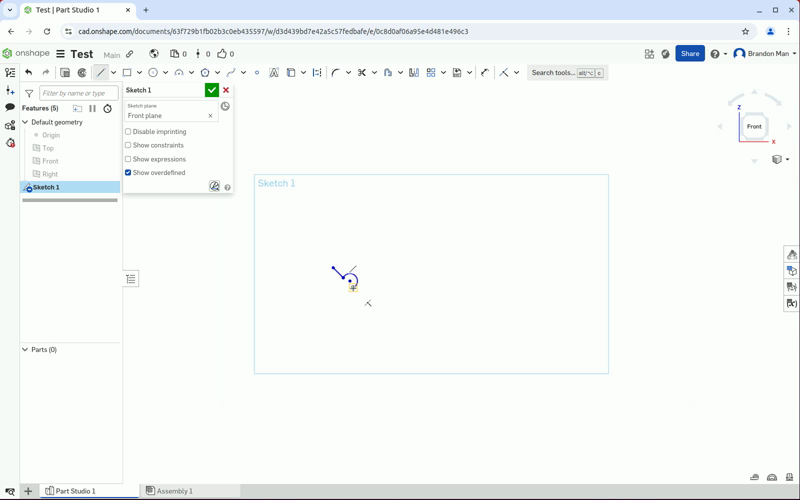
scroll(-6)
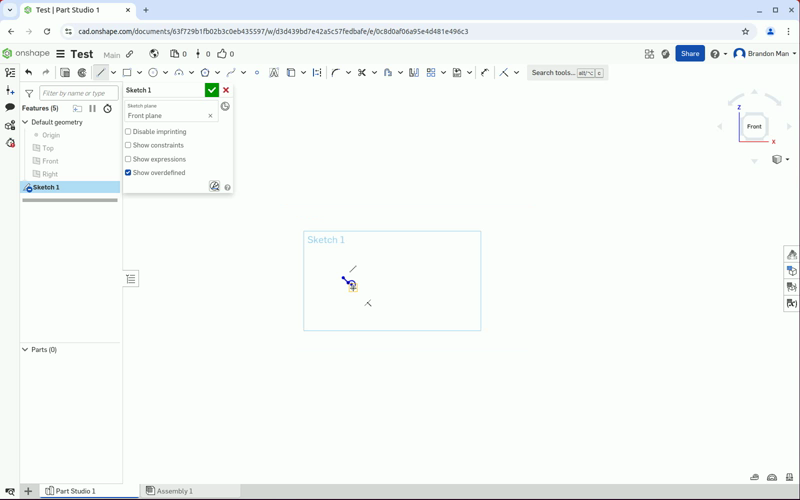
scroll(-6)
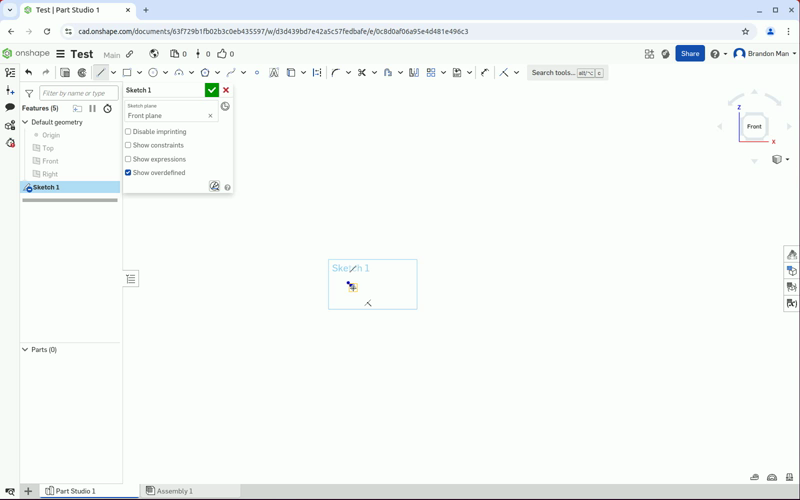
key_down(shift)
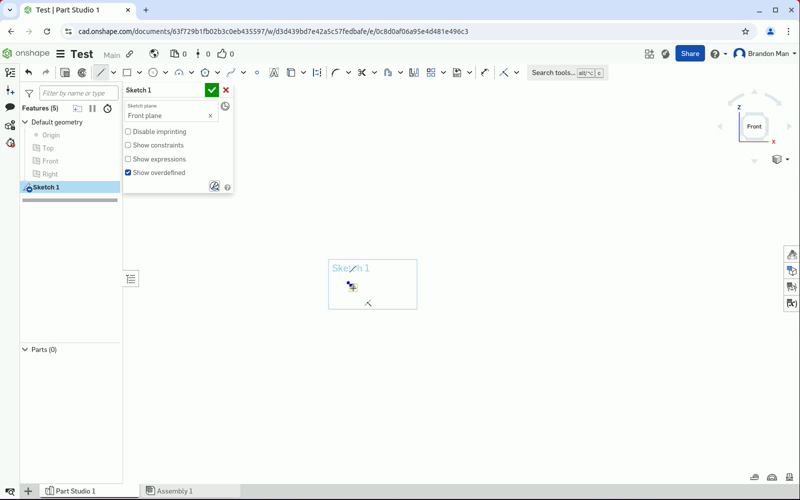
mouse_move(383, 287)
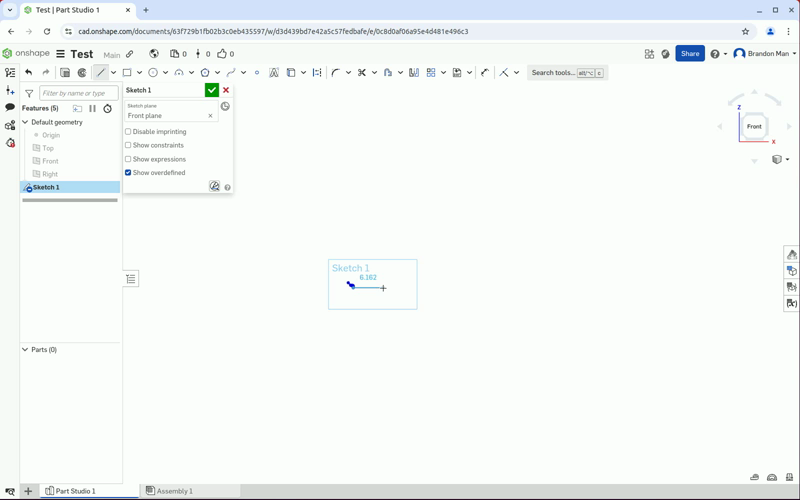
mouse_move(354, 288)
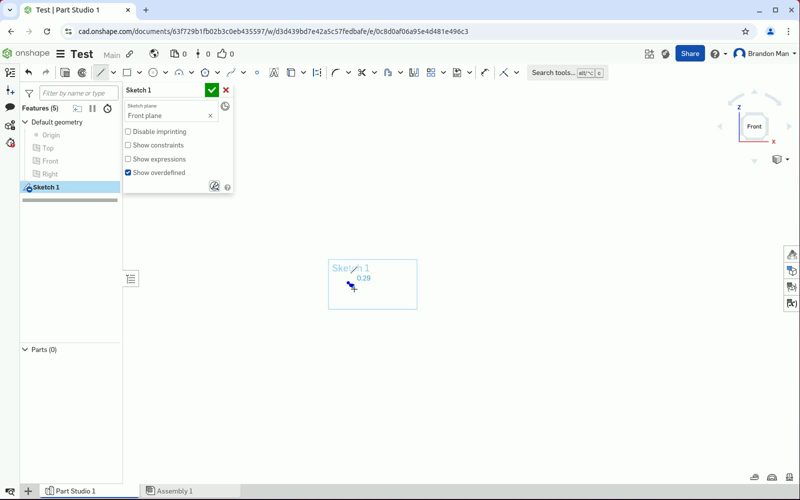
scroll(6)
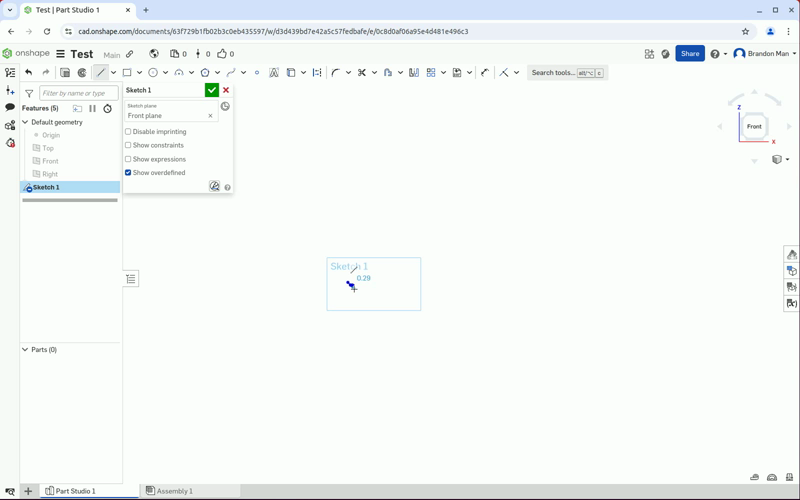
scroll(6)
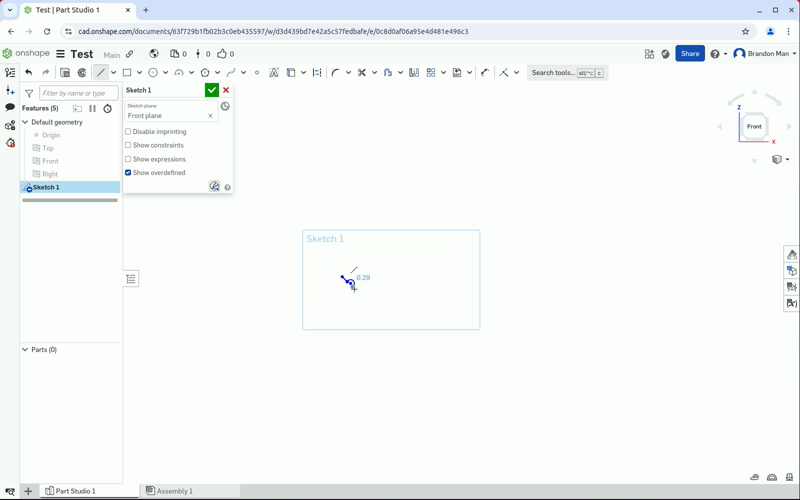
scroll(6)
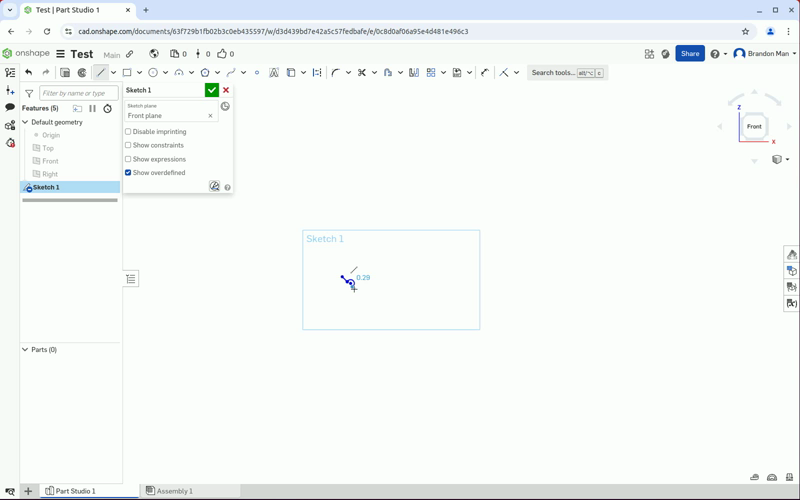
scroll(6)
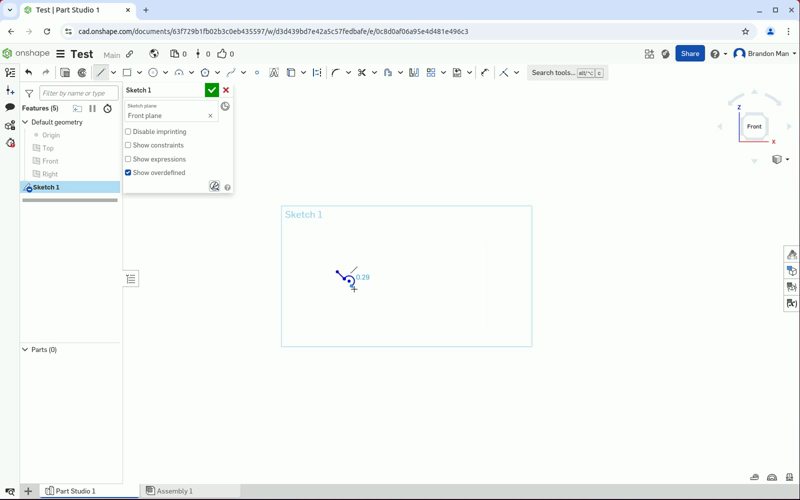
scroll(6)
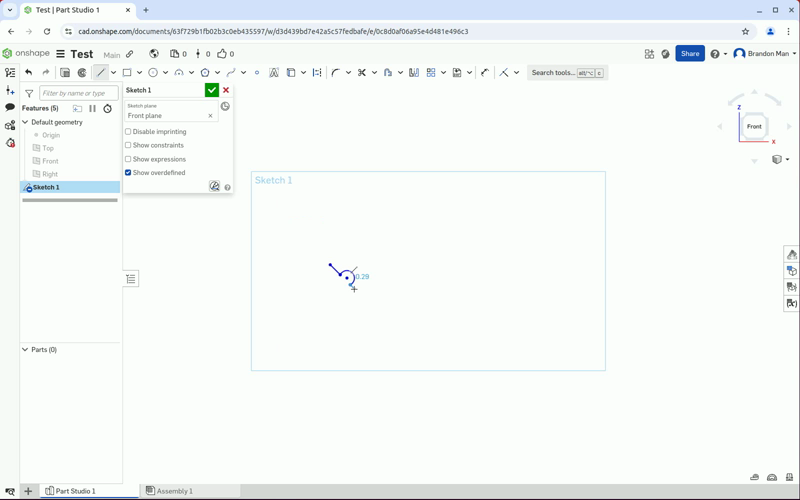
scroll(6)
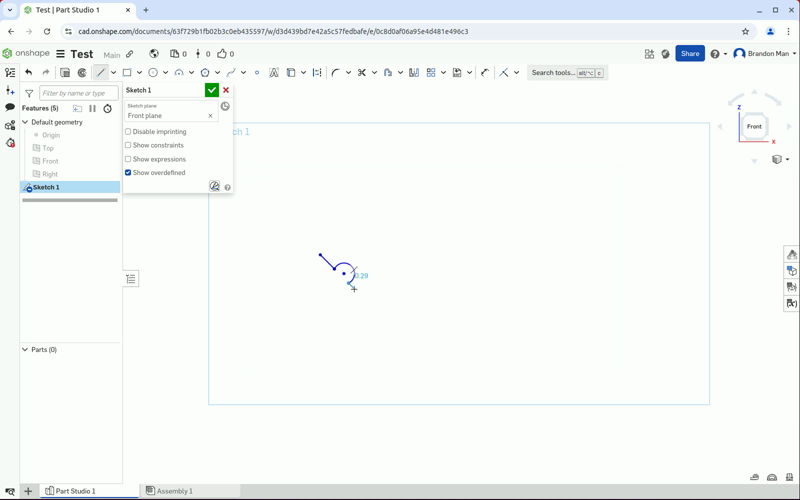
scroll(6)
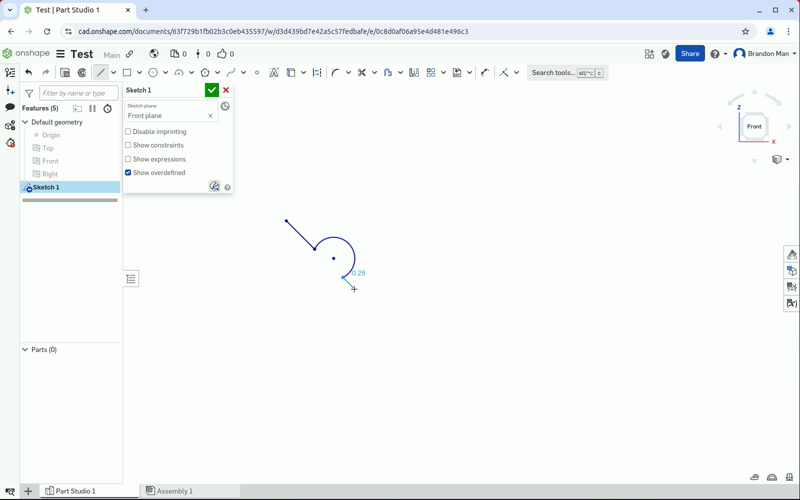
click(354, 288)
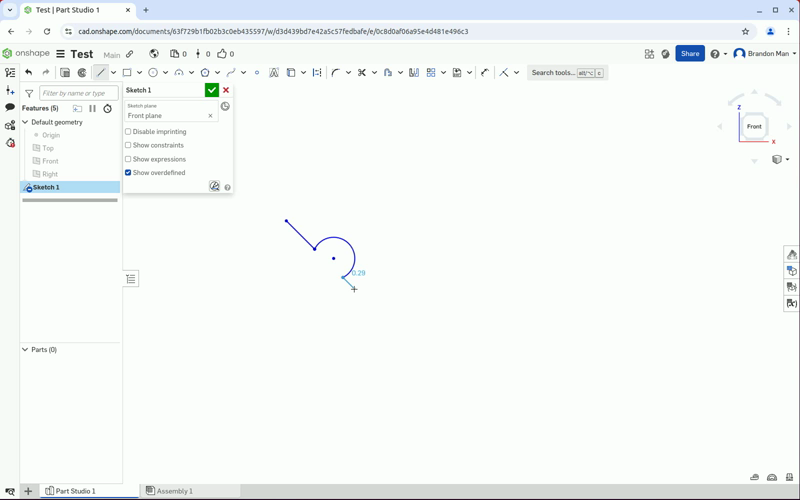
scroll(-6)
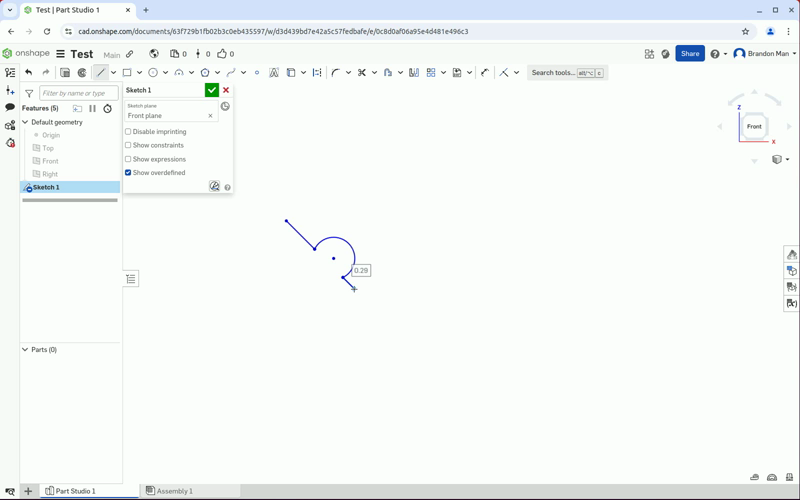
scroll(-6)
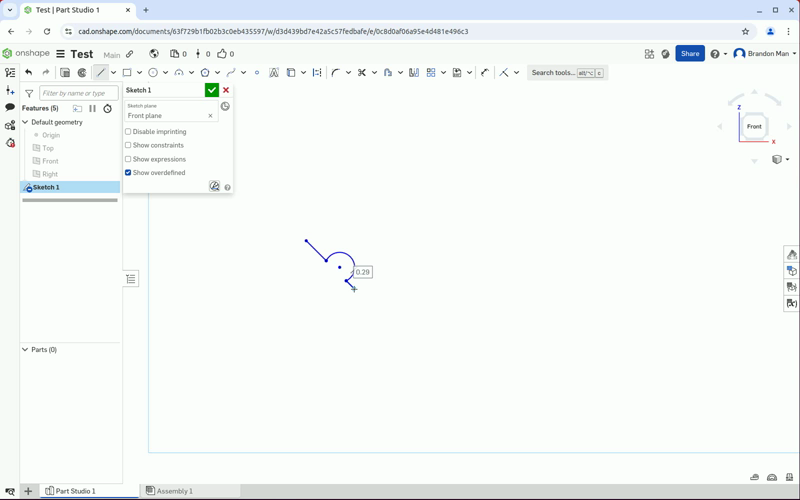
scroll(-6)
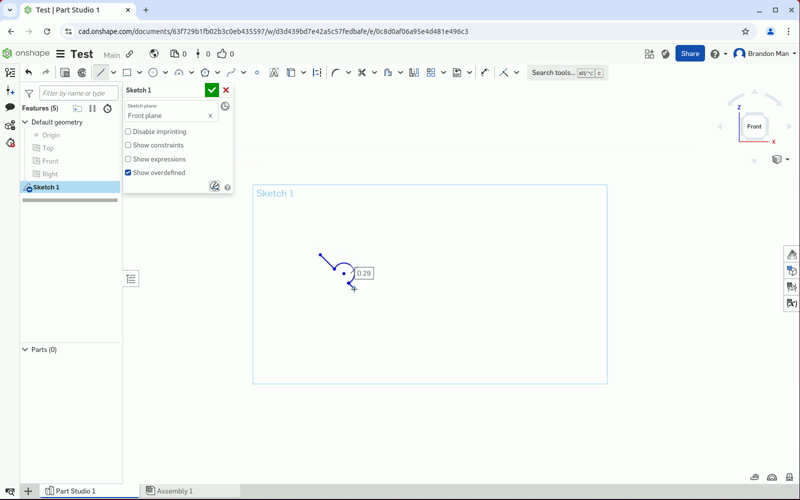
scroll(-6)
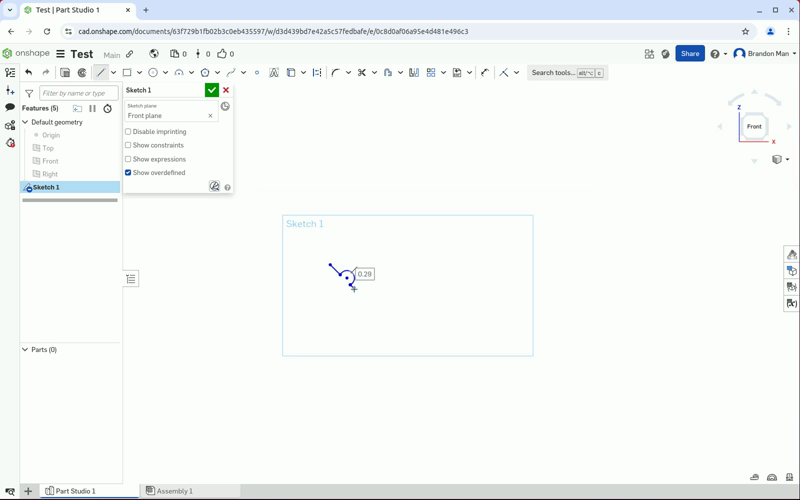
scroll(-6)
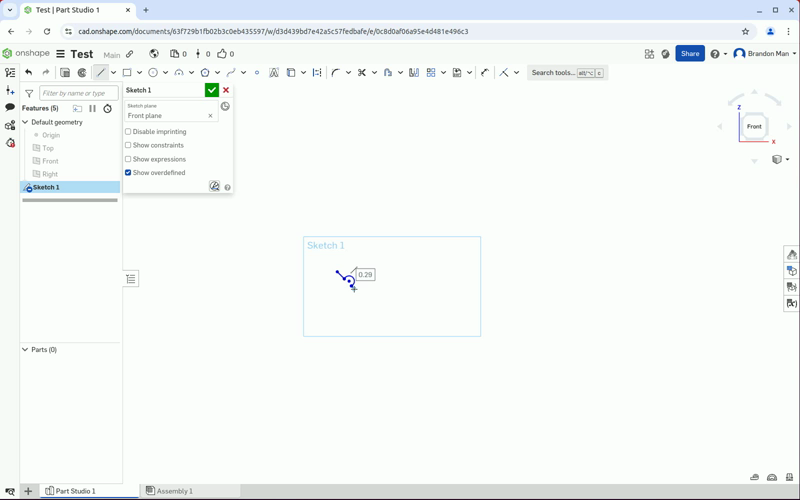
scroll(-6)
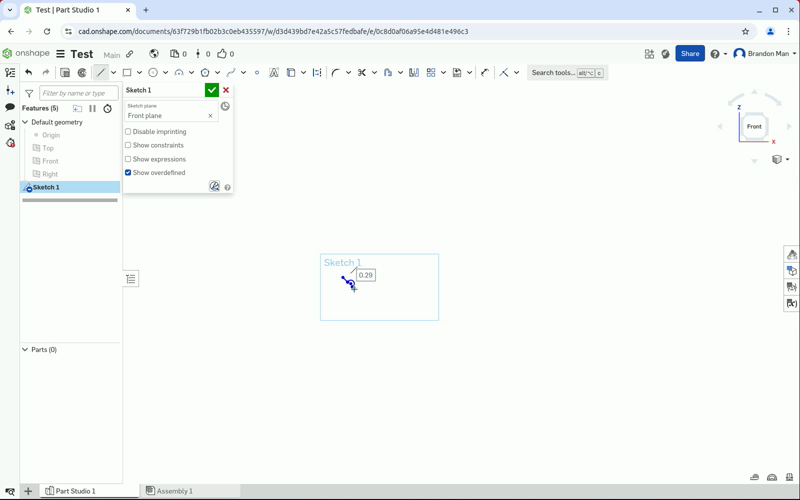
scroll(-6)
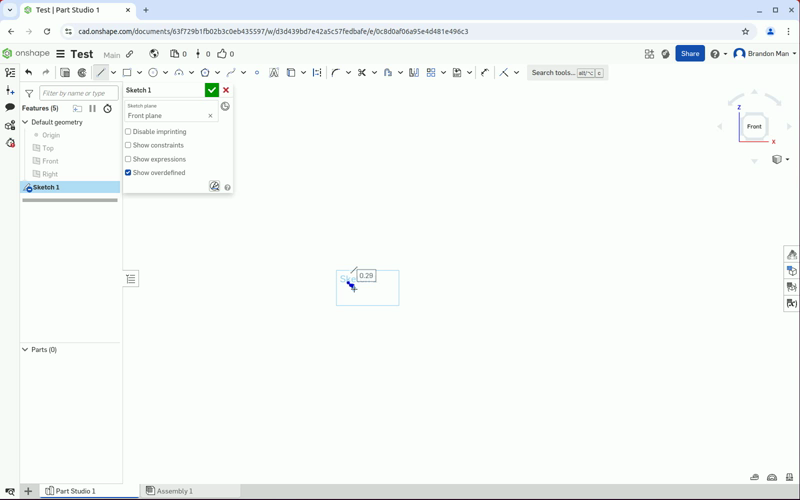
key_up(shift)
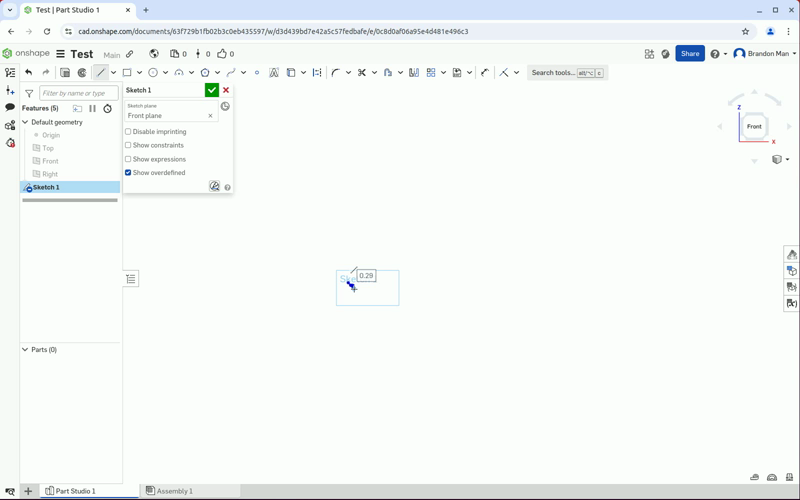
key_down(shift)
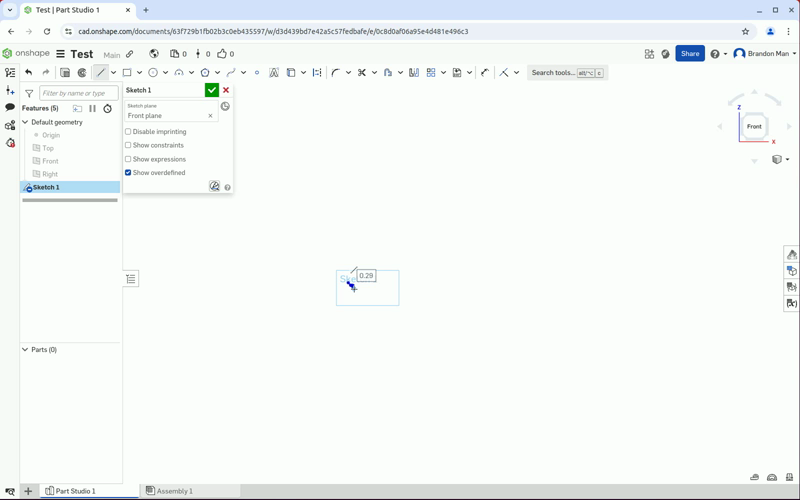
mouse_move(454, 288)
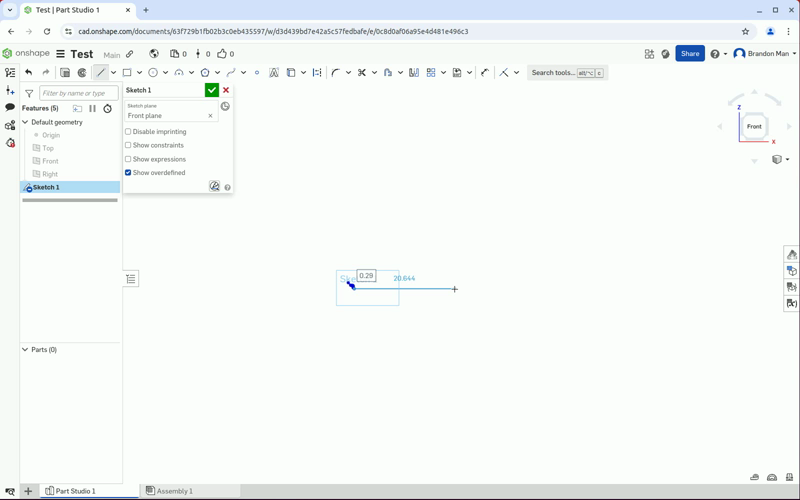
click(454, 288)
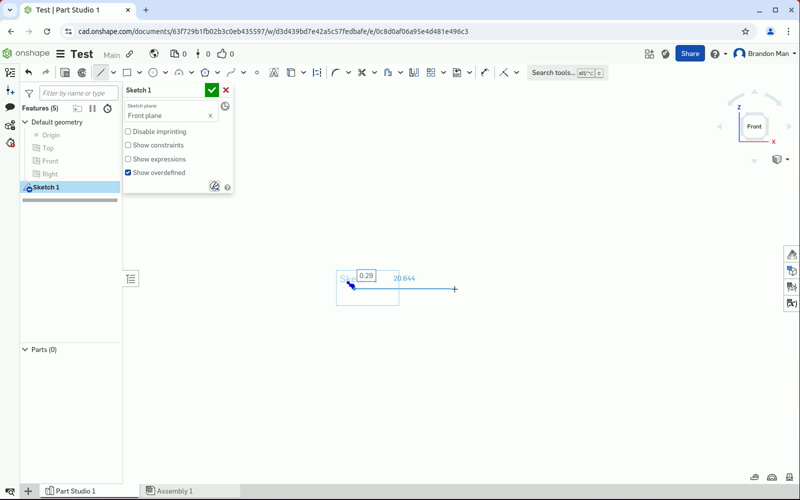
key_up(shift)
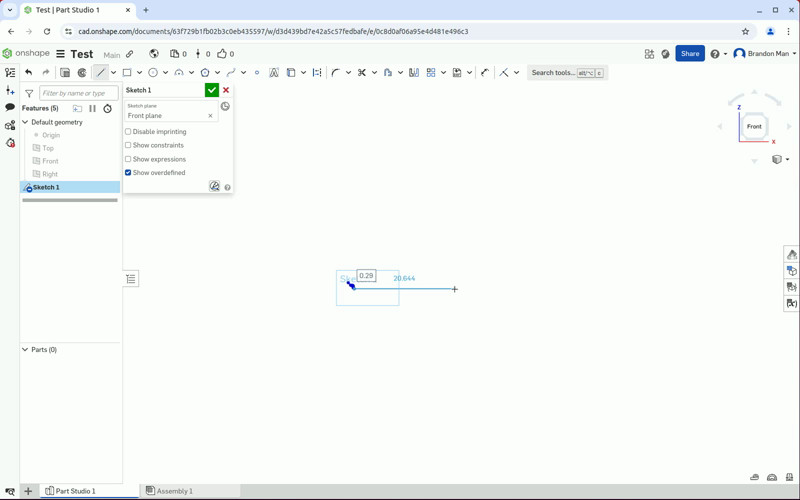
key_down(shift)
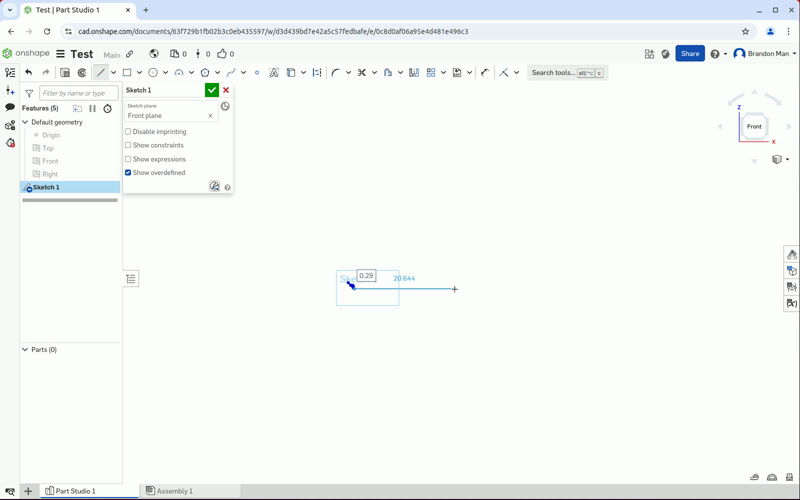
mouse_move(484, 288)
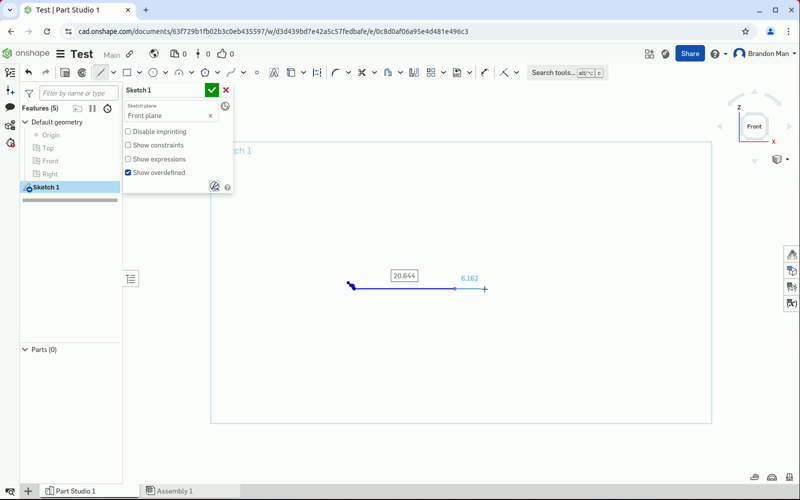
mouse_move(456, 287)
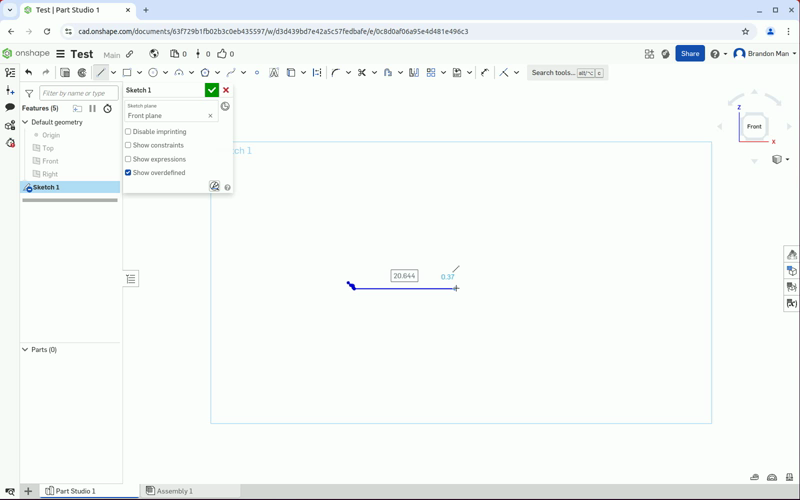
scroll(6)
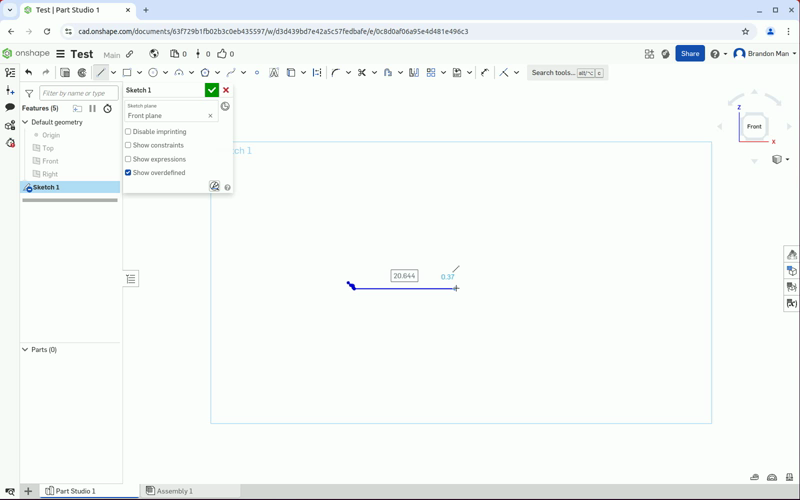
scroll(6)
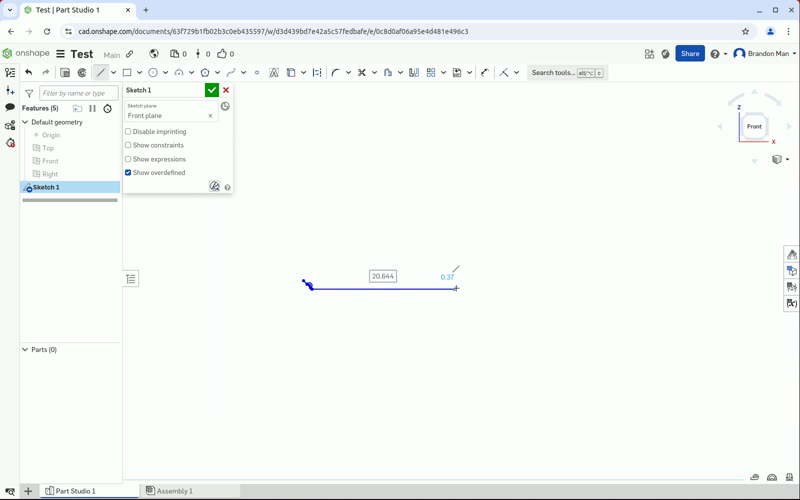
scroll(6)
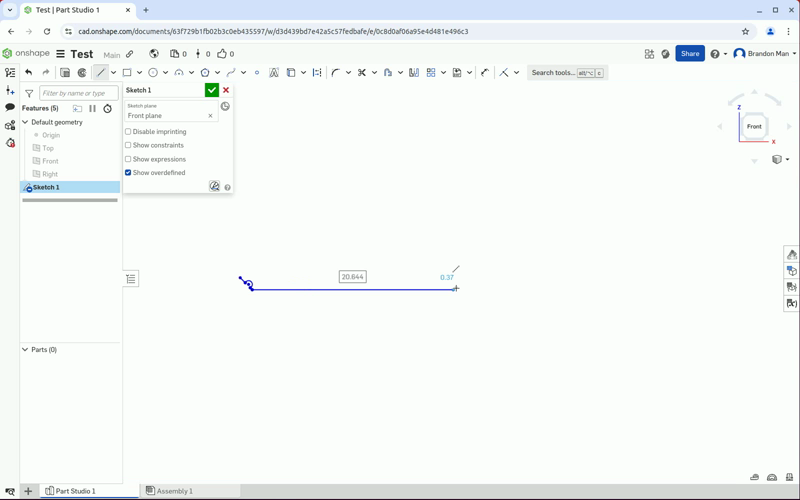
scroll(6)
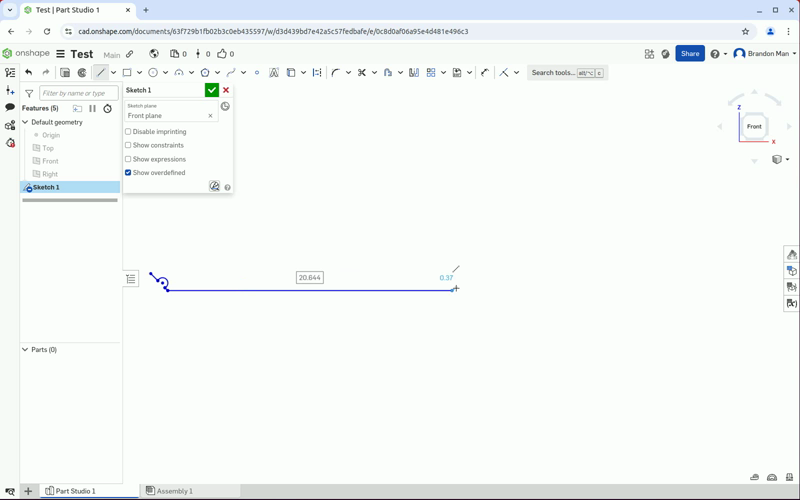
scroll(6)
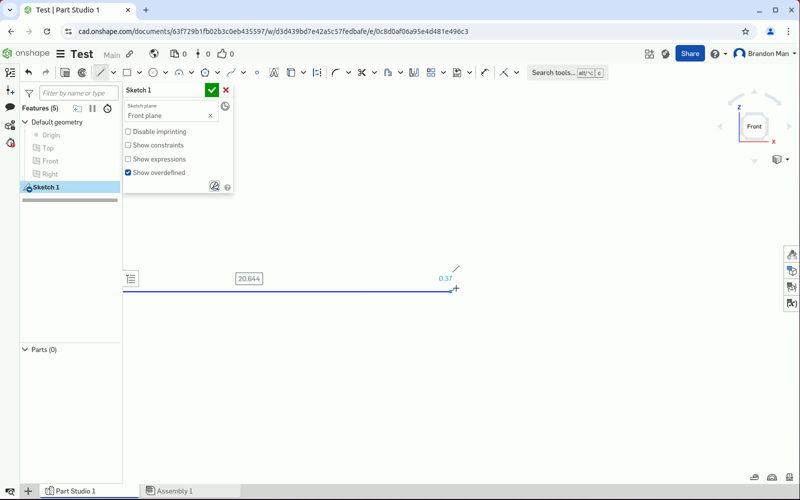
scroll(6)
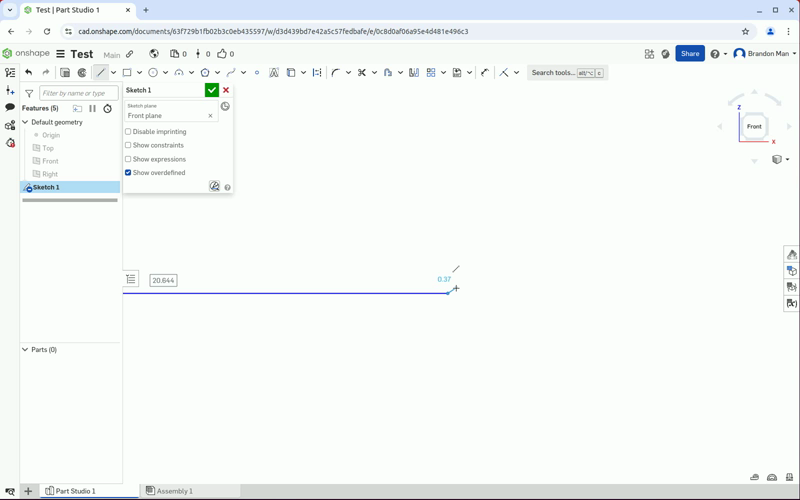
scroll(6)
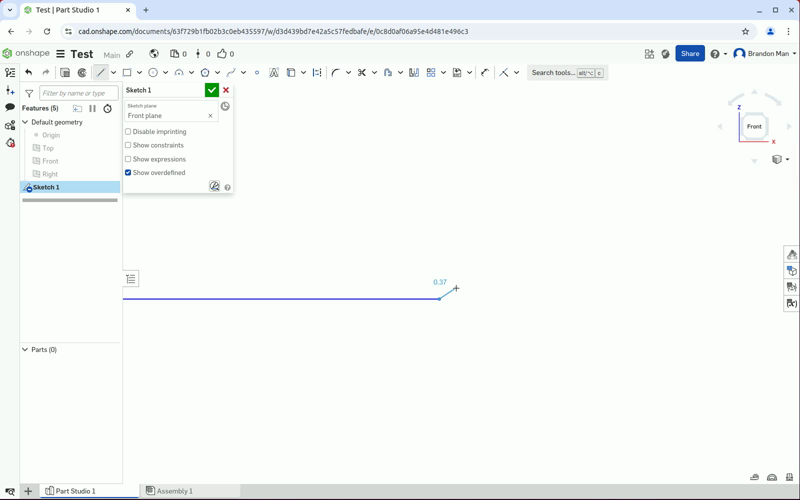
click(456, 287)
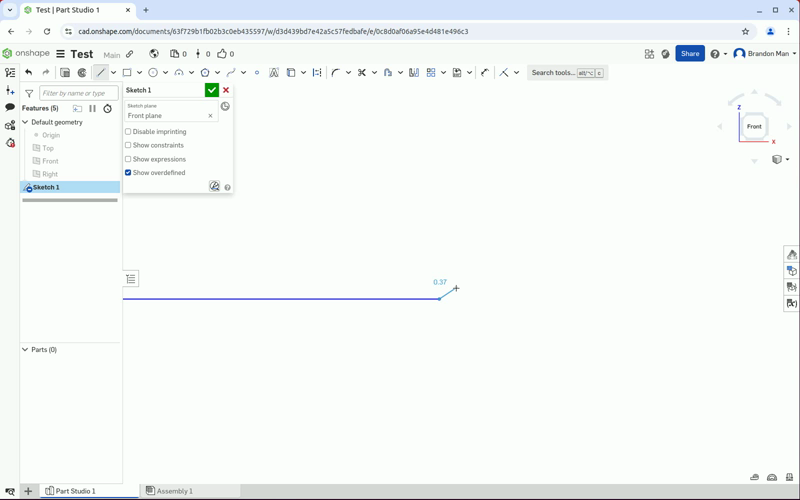
scroll(-6)
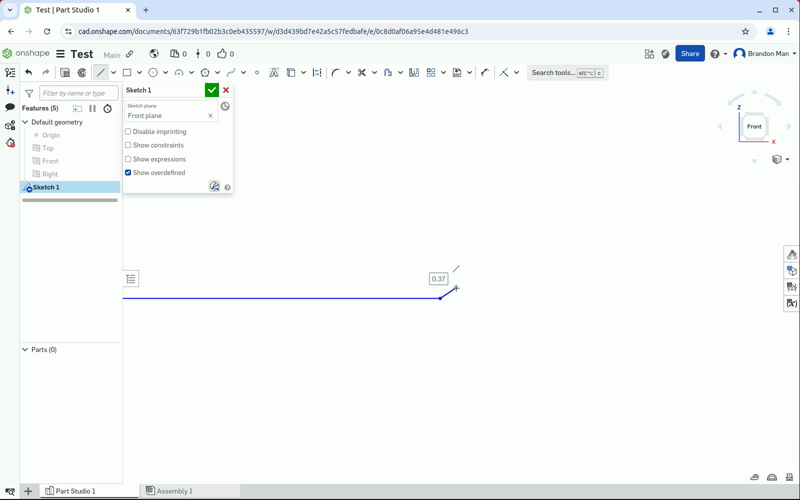
scroll(-6)
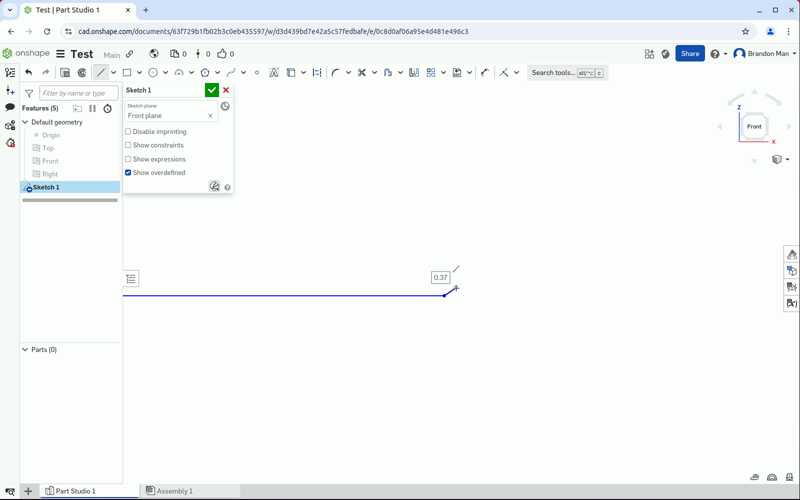
scroll(-6)
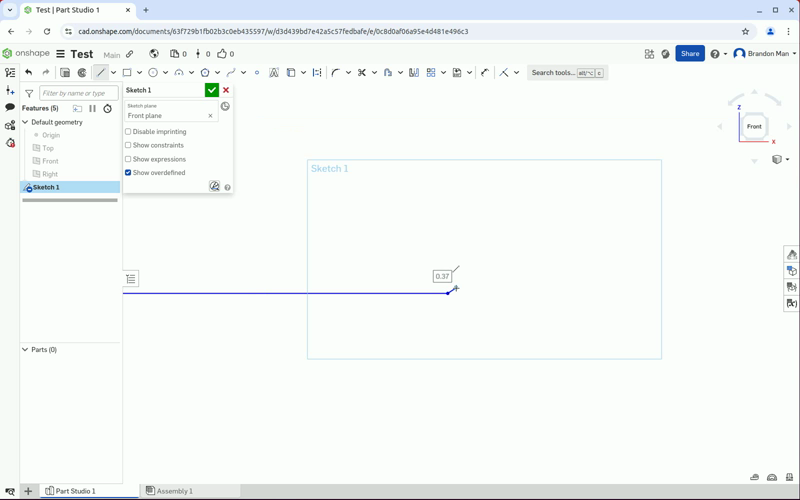
scroll(-6)
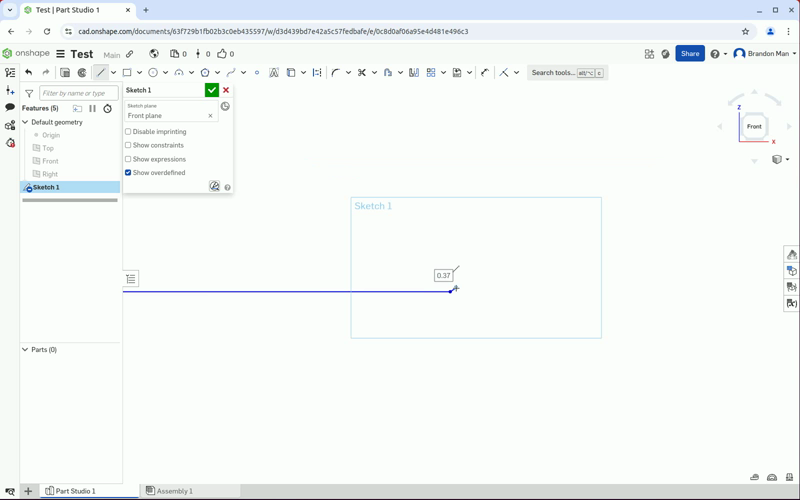
scroll(-6)
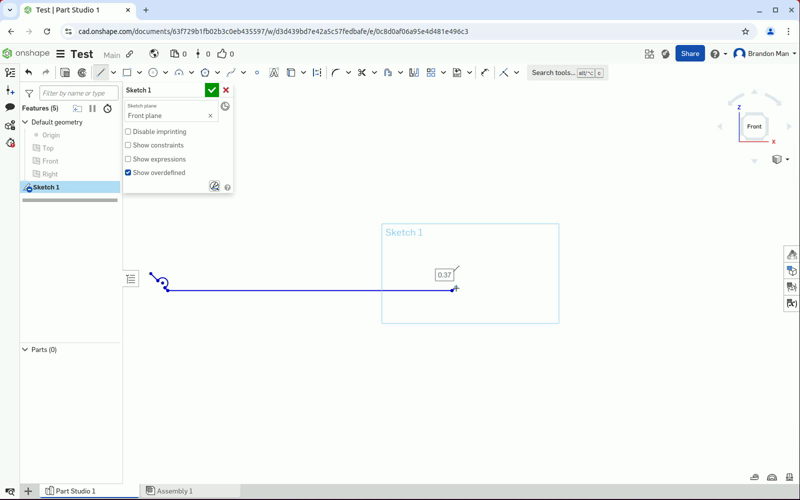
scroll(-6)
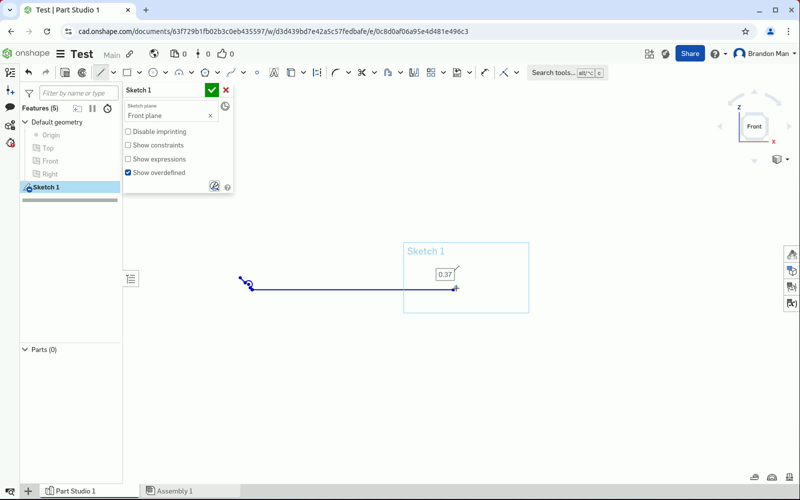
scroll(-6)
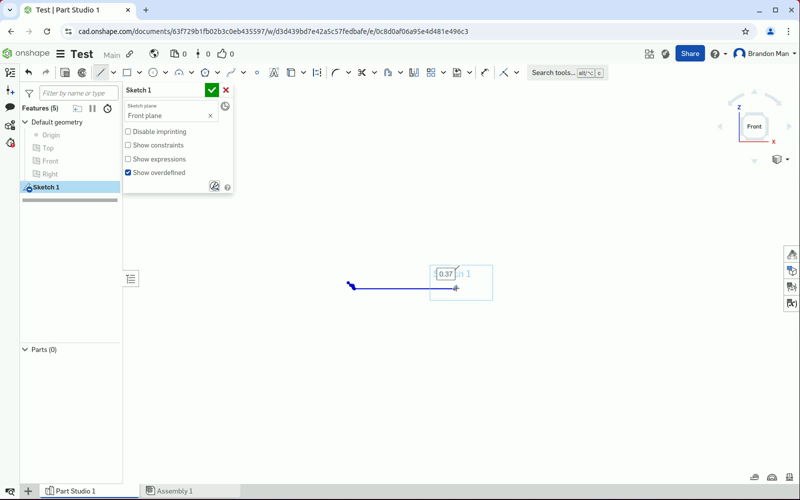
key_up(shift)
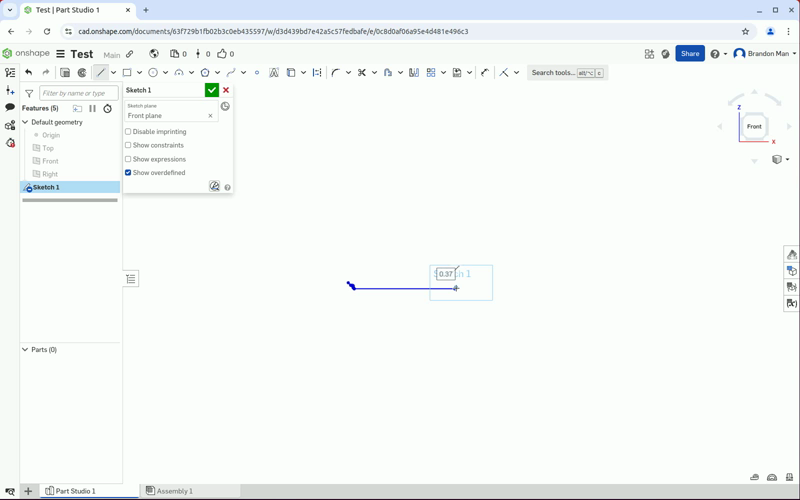
key(esc)
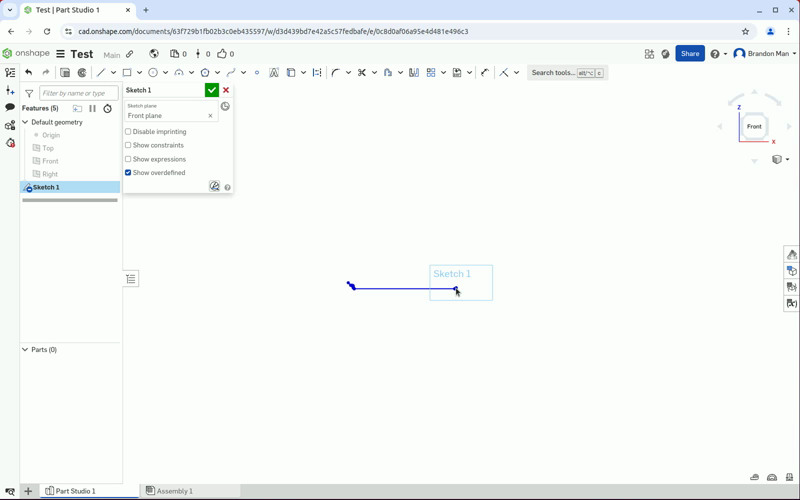
key(a)
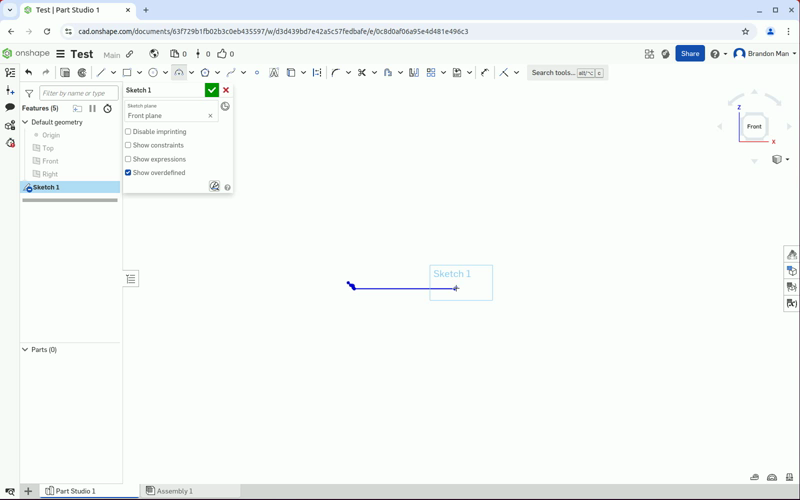
mouse_move(456, 287)
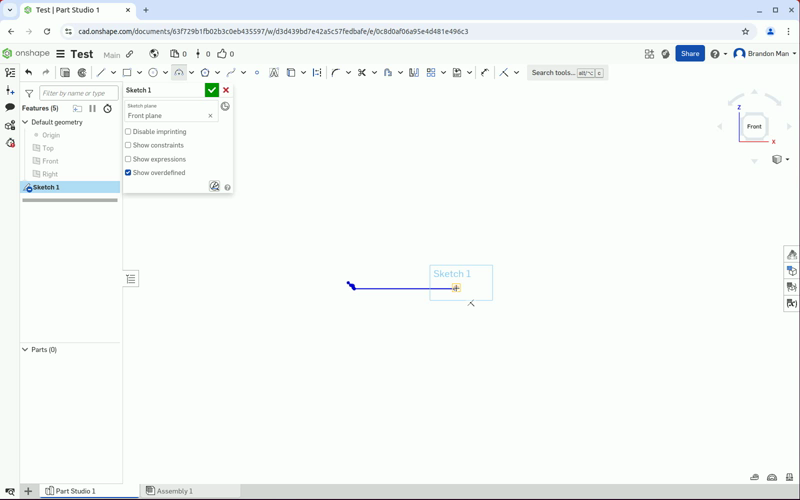
scroll(6)
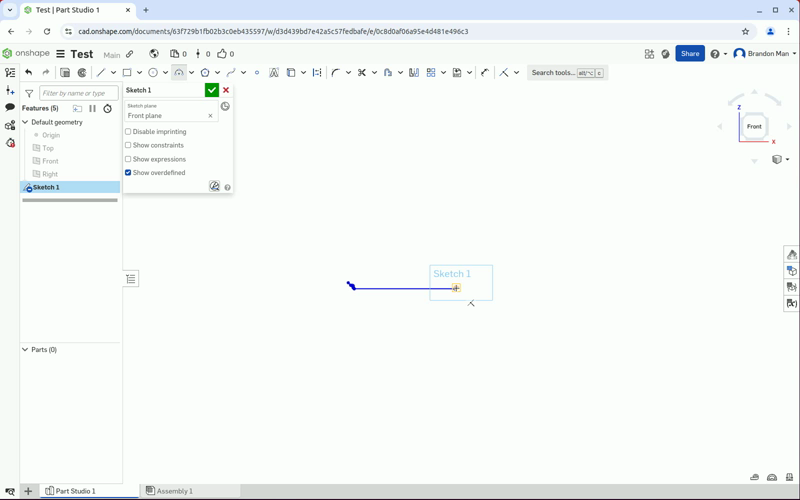
scroll(6)
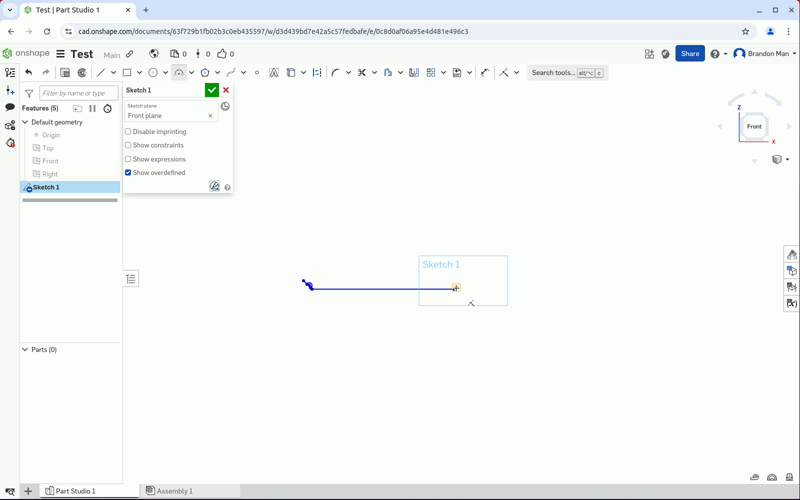
scroll(6)
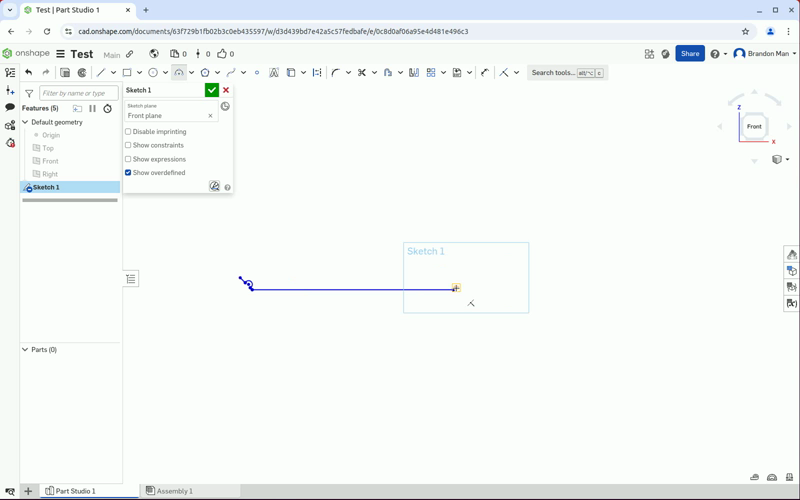
scroll(6)
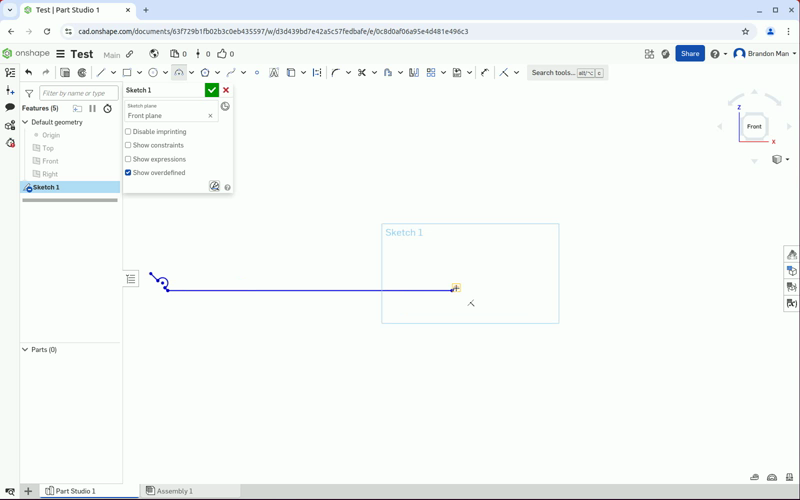
scroll(6)
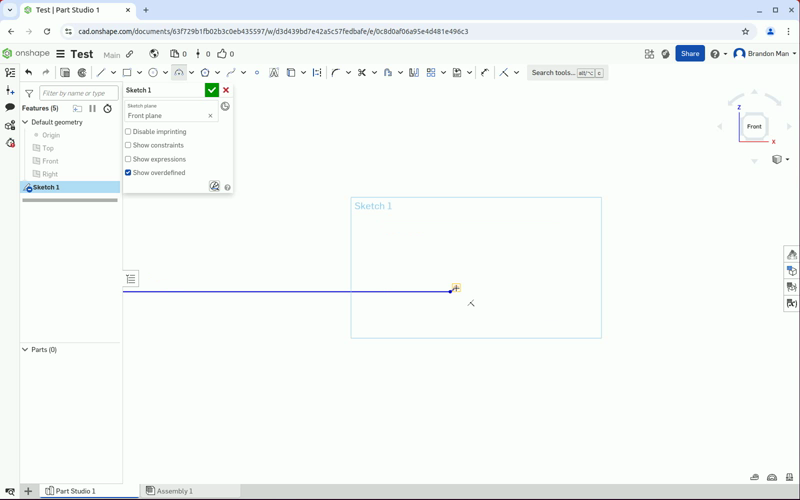
scroll(6)
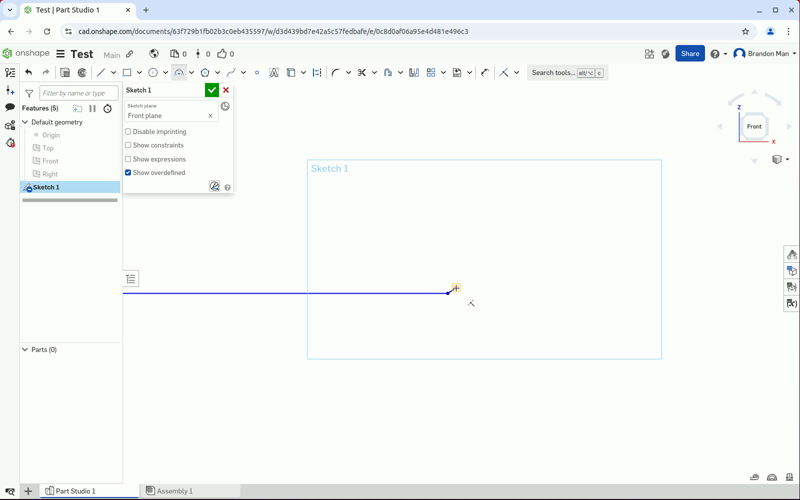
scroll(6)
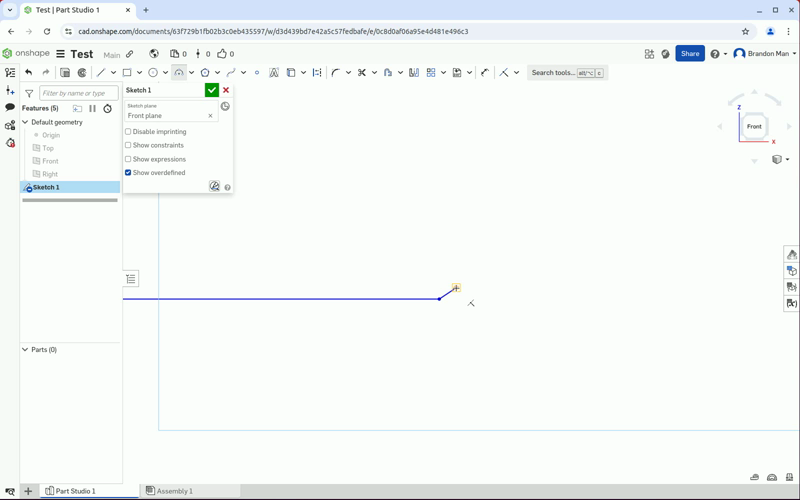
click(456, 287)
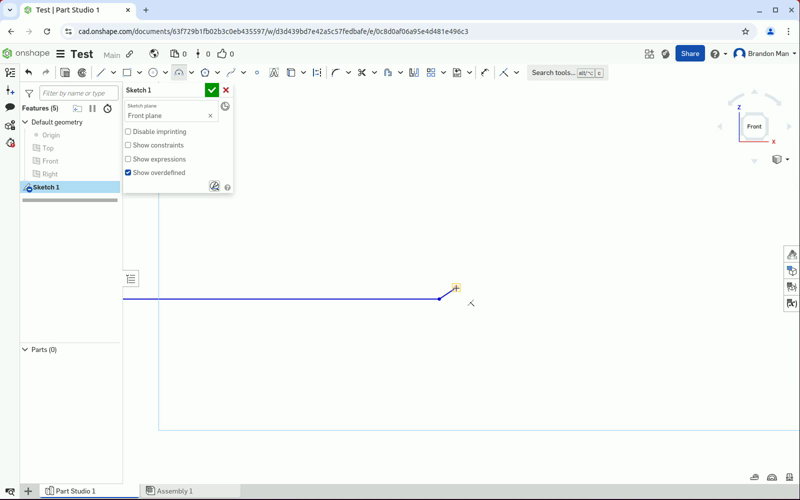
scroll(-6)
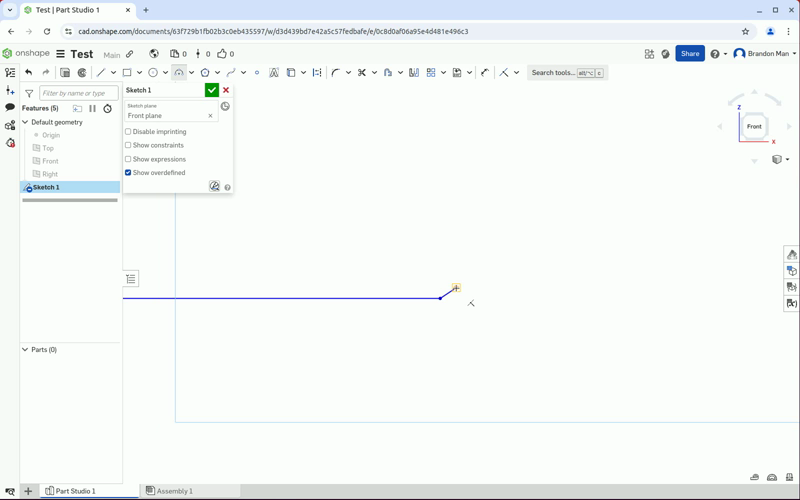
scroll(-6)
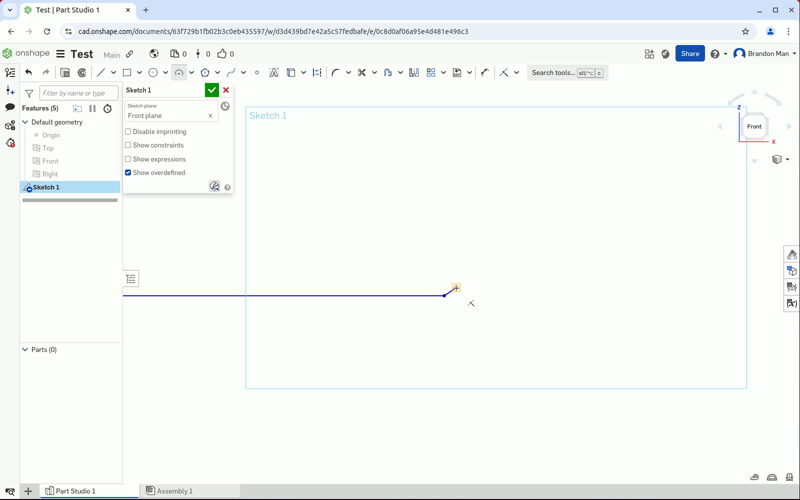
scroll(-6)
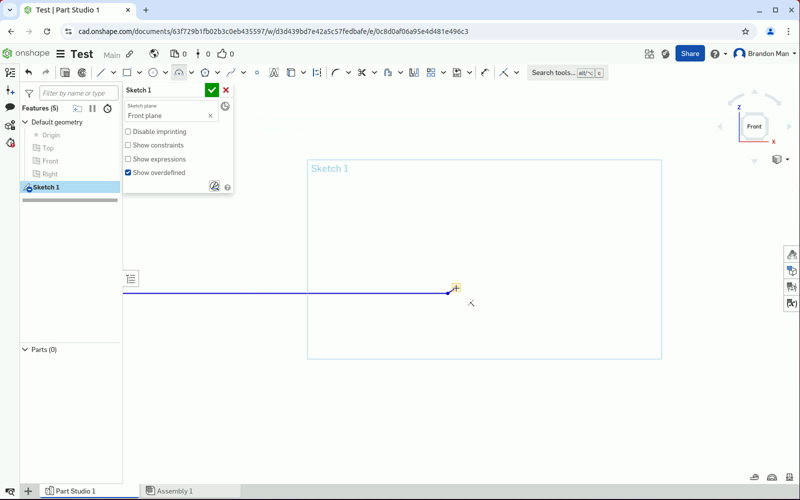
scroll(-6)
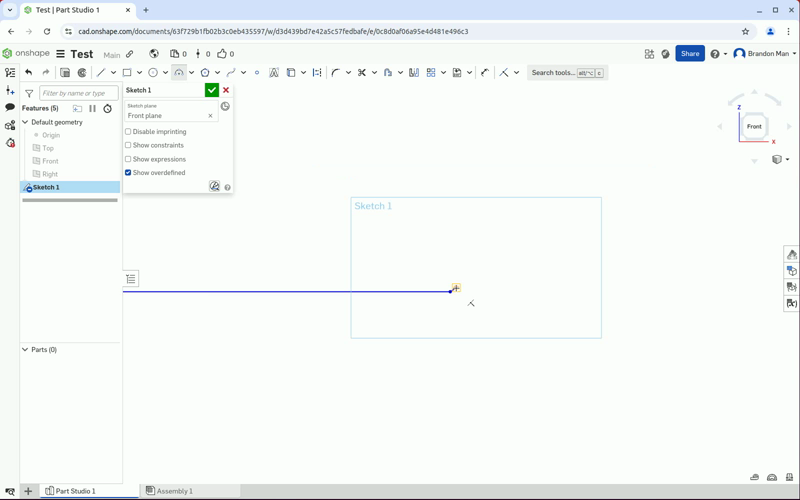
scroll(-6)
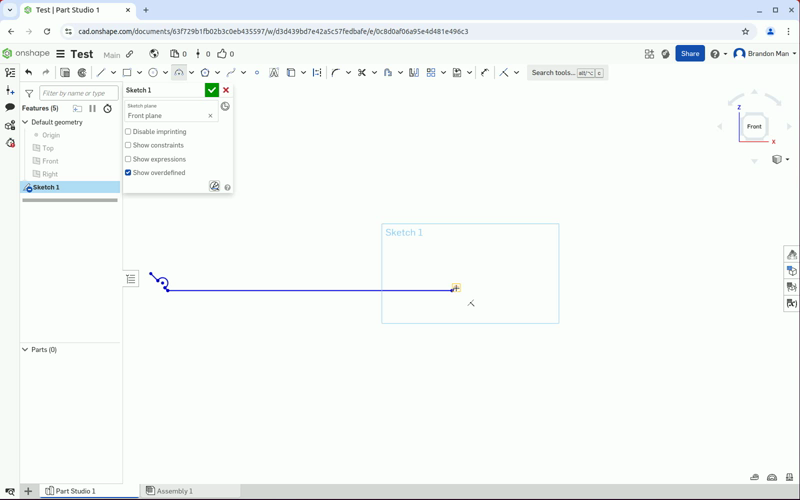
scroll(-6)
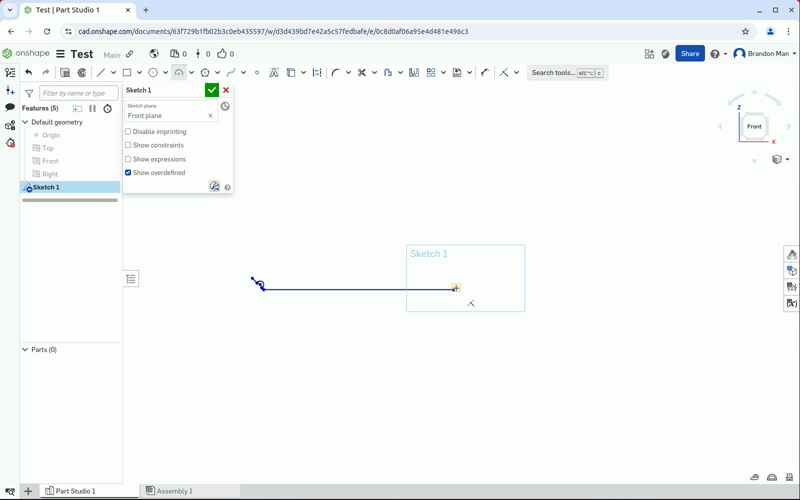
scroll(-6)
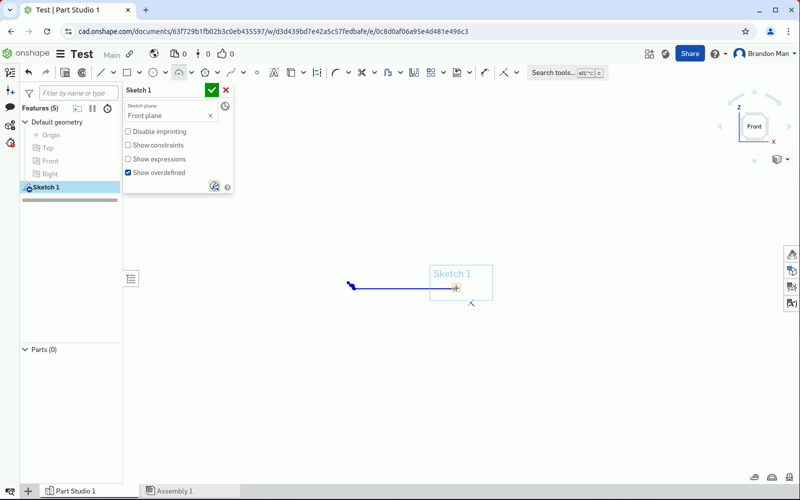
key_down(shift)
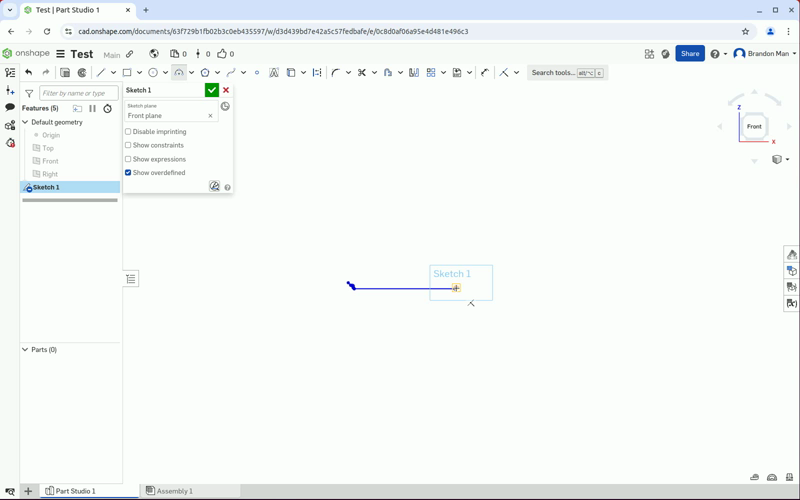
mouse_move(458, 285)
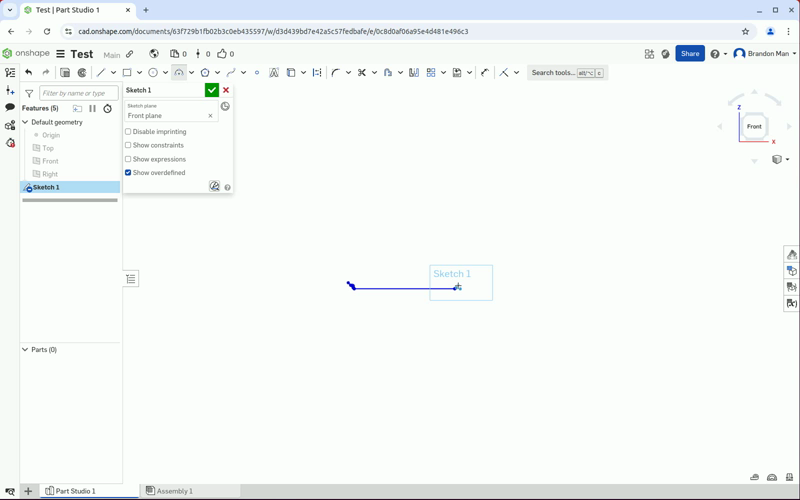
scroll(6)
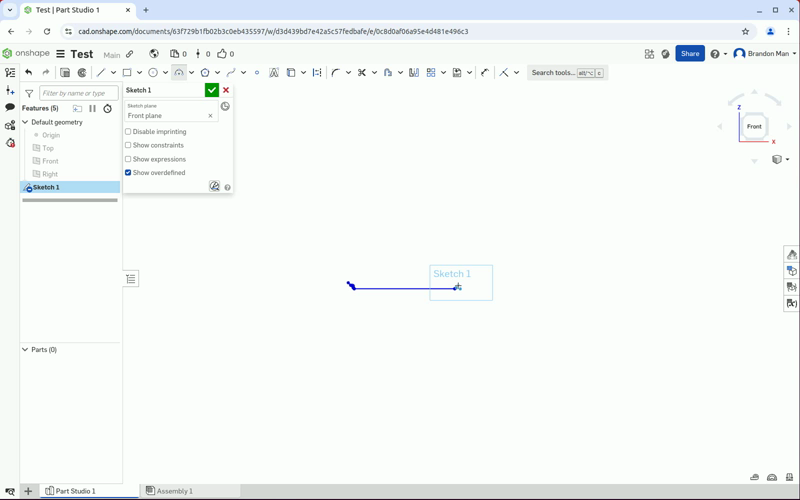
scroll(6)
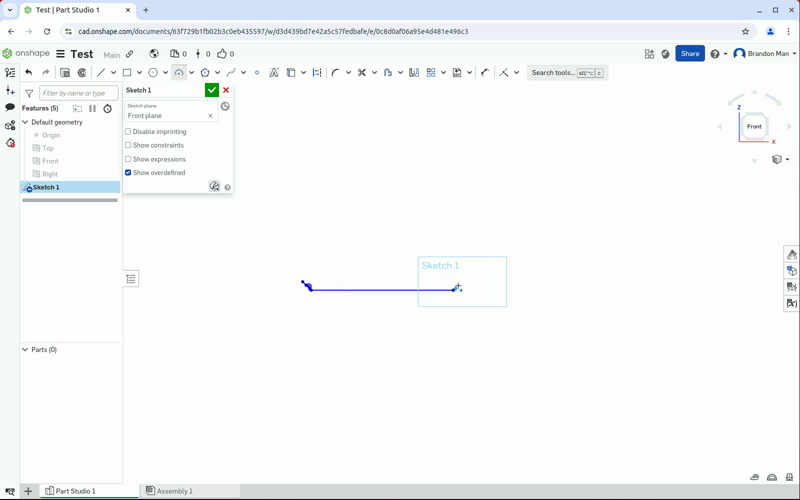
scroll(6)
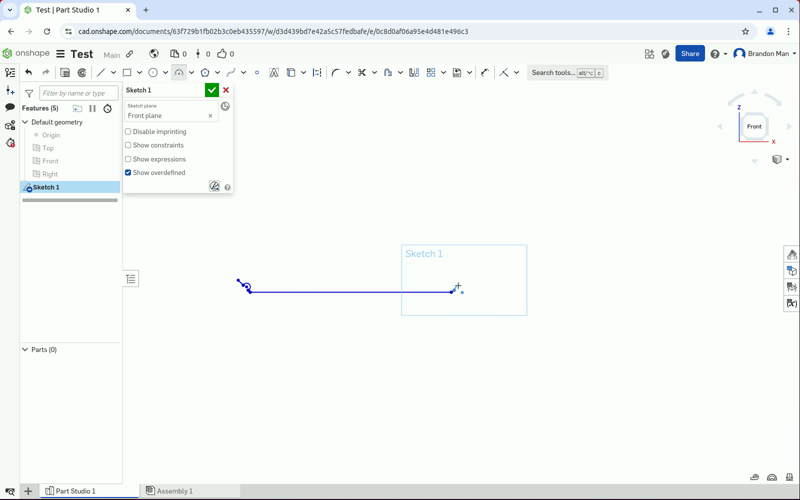
scroll(6)
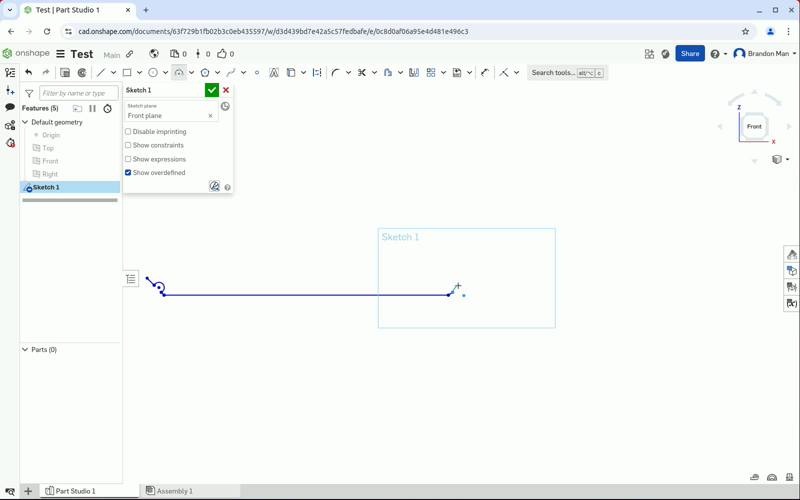
scroll(6)
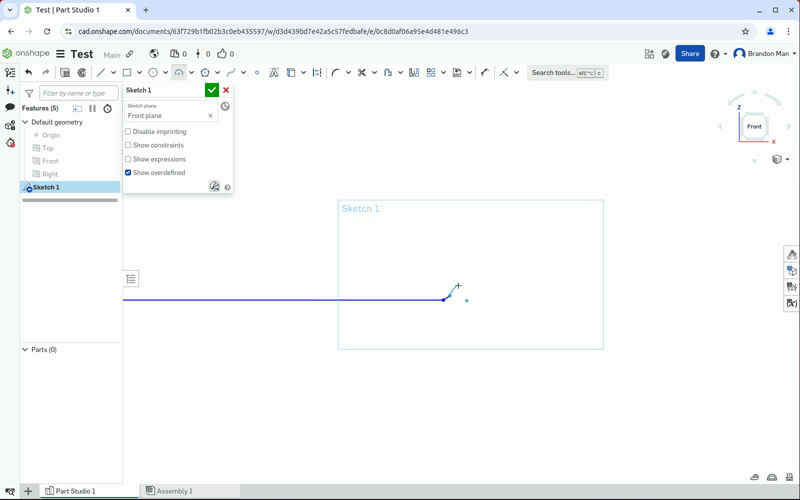
scroll(6)
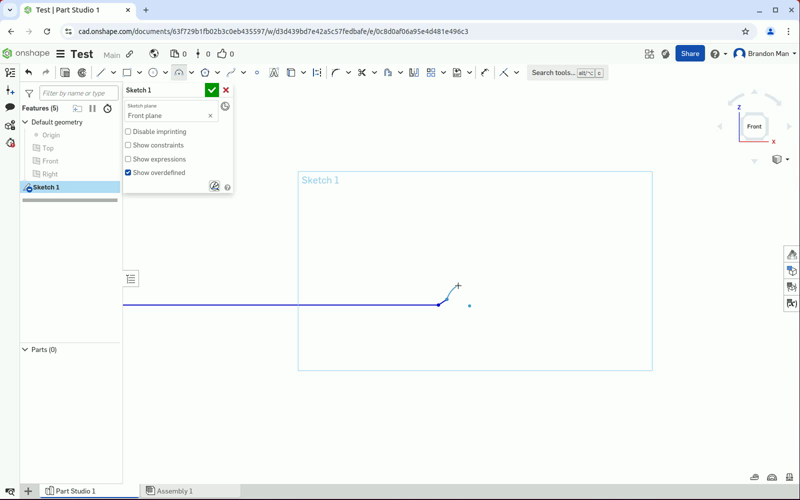
scroll(6)
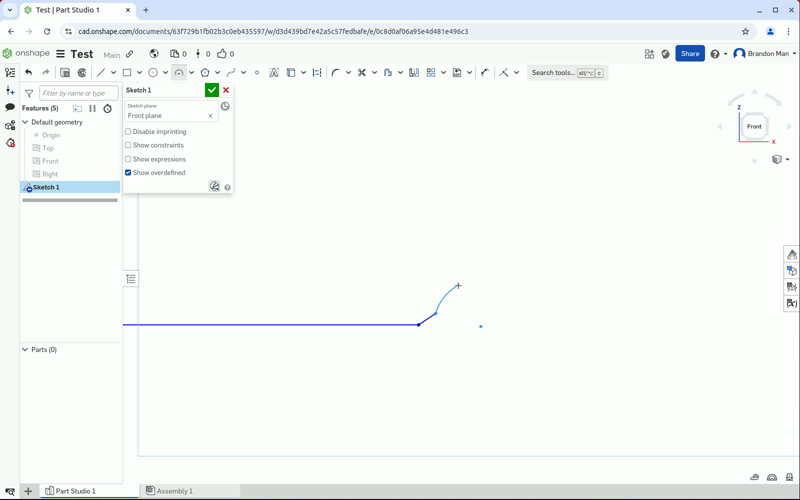
click(458, 285)
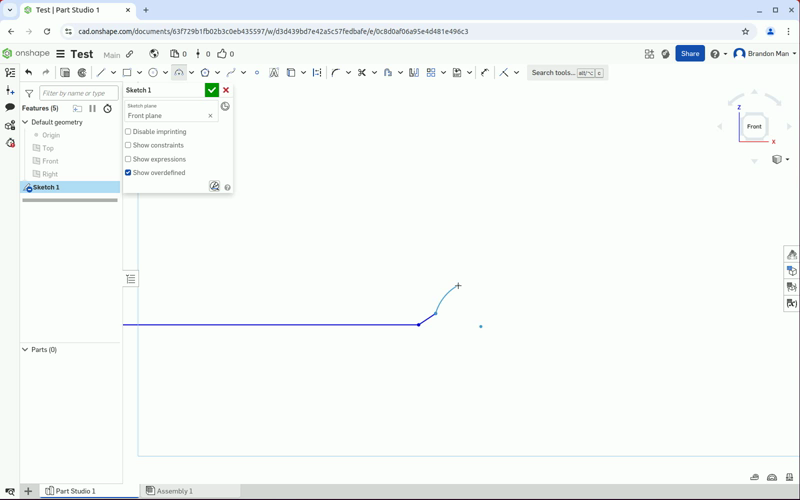
scroll(-6)
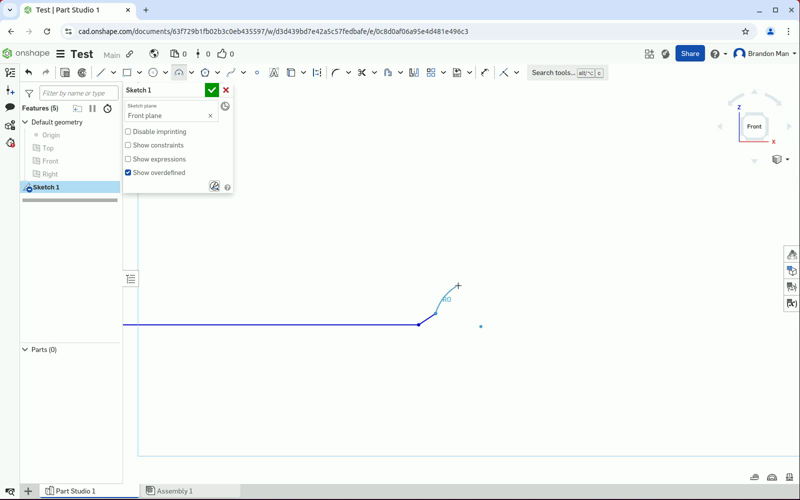
scroll(-6)
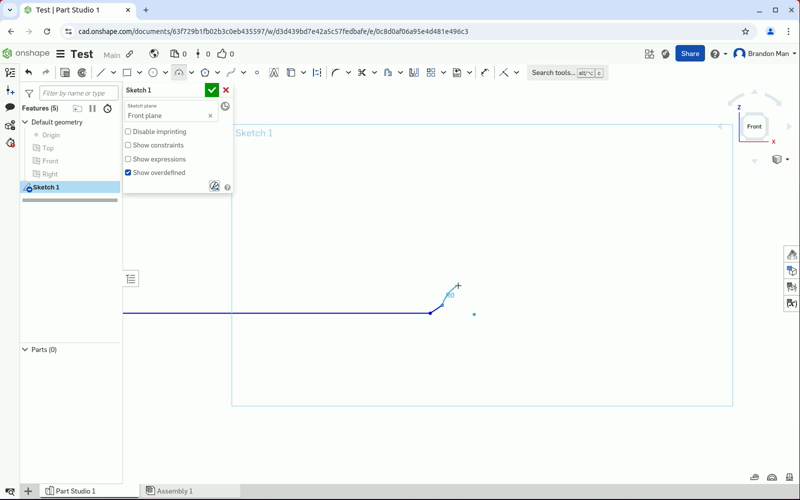
scroll(-6)
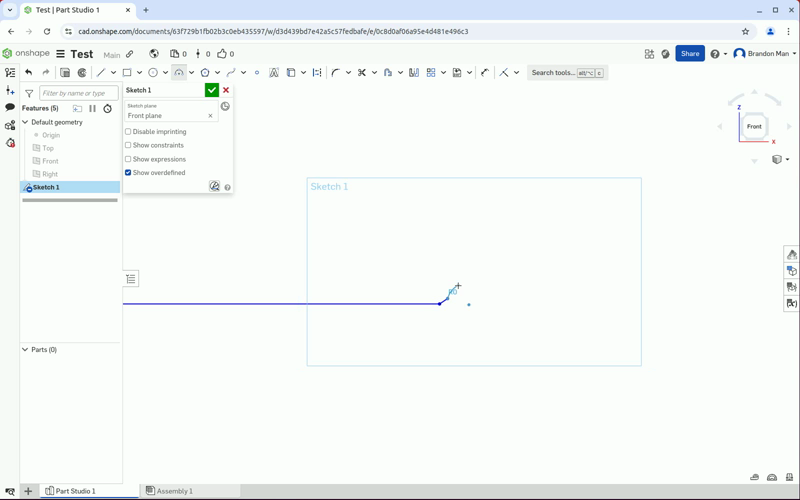
scroll(-6)
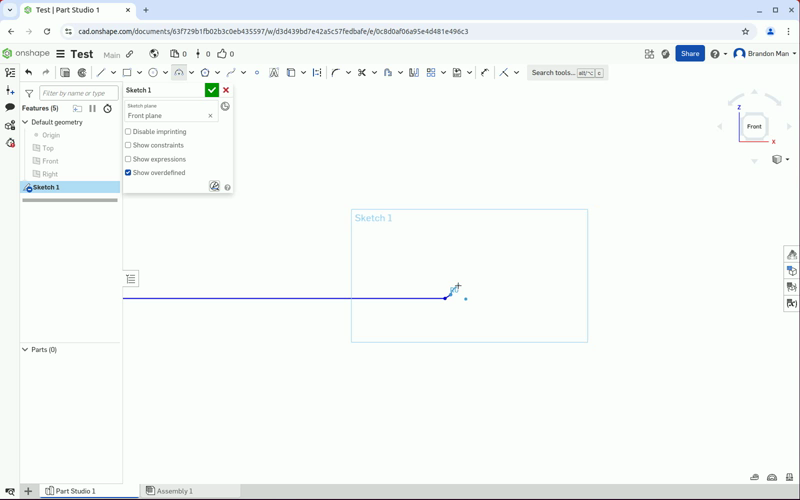
scroll(-6)
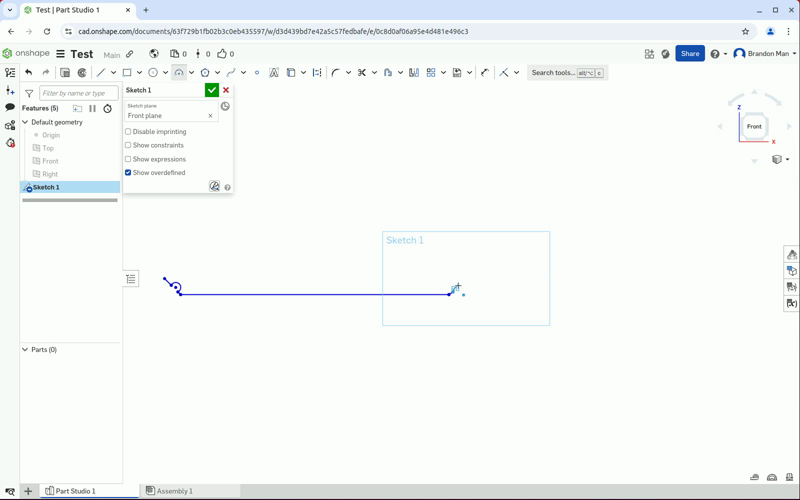
scroll(-6)
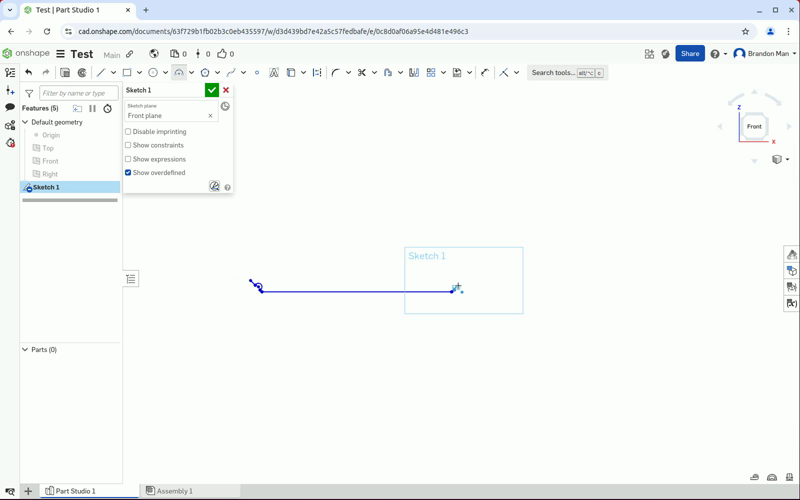
scroll(-6)
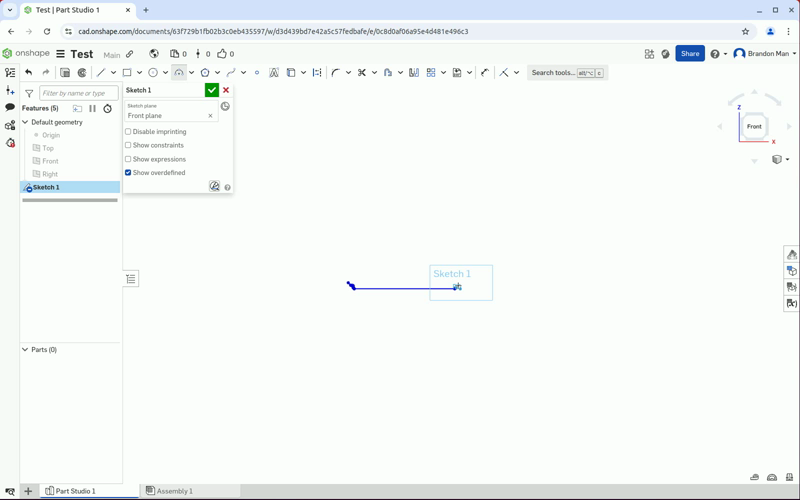
mouse_move(455, 284)
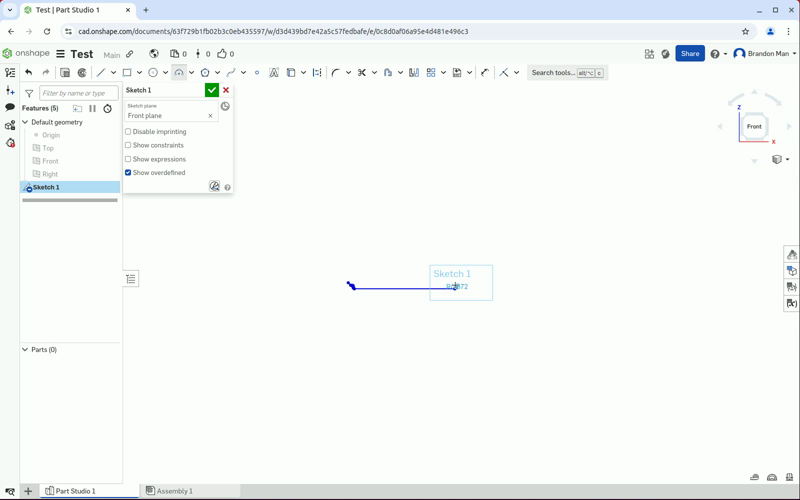
scroll(6)
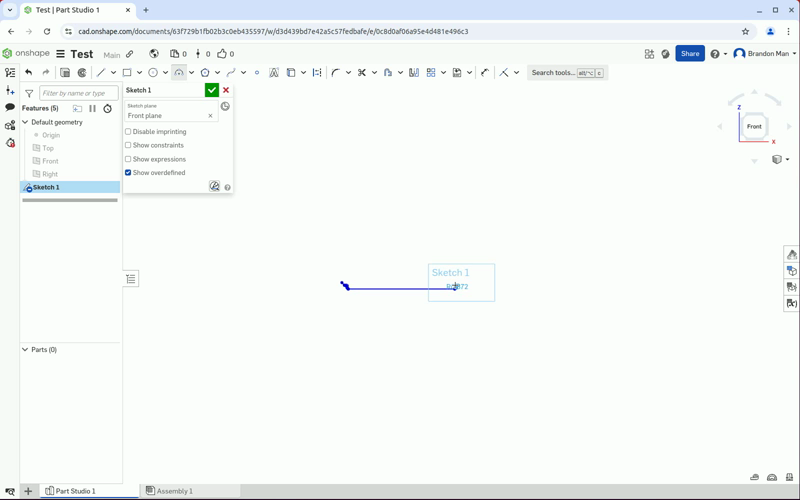
scroll(6)
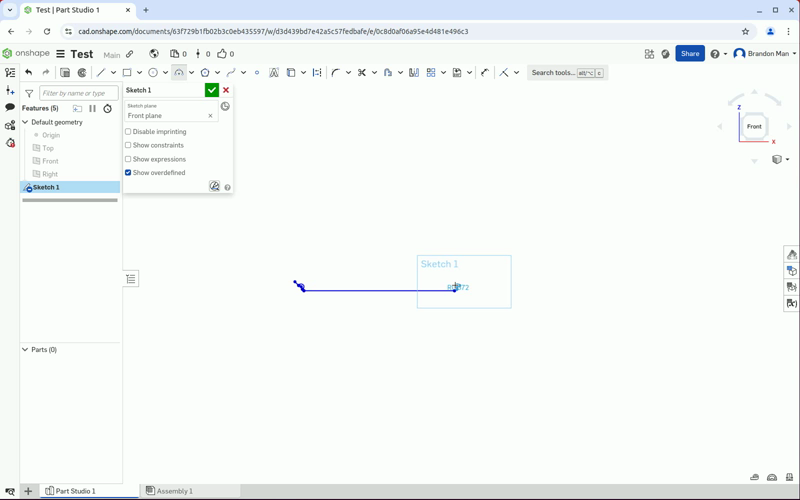
scroll(6)
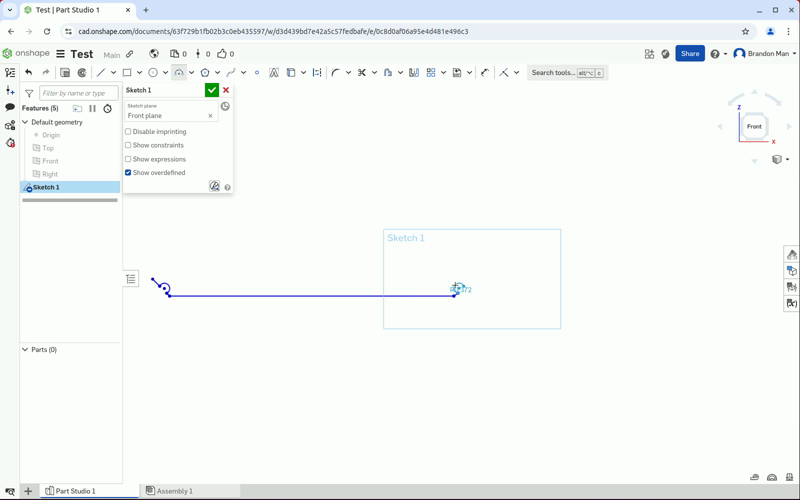
scroll(6)
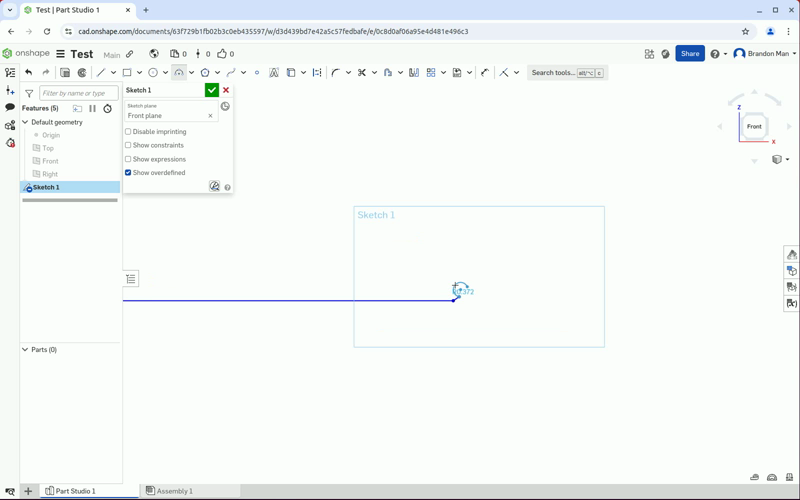
scroll(6)
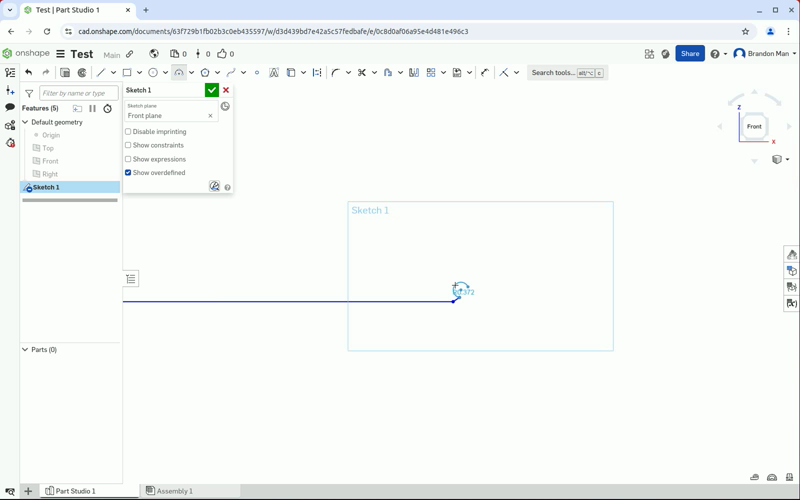
scroll(6)
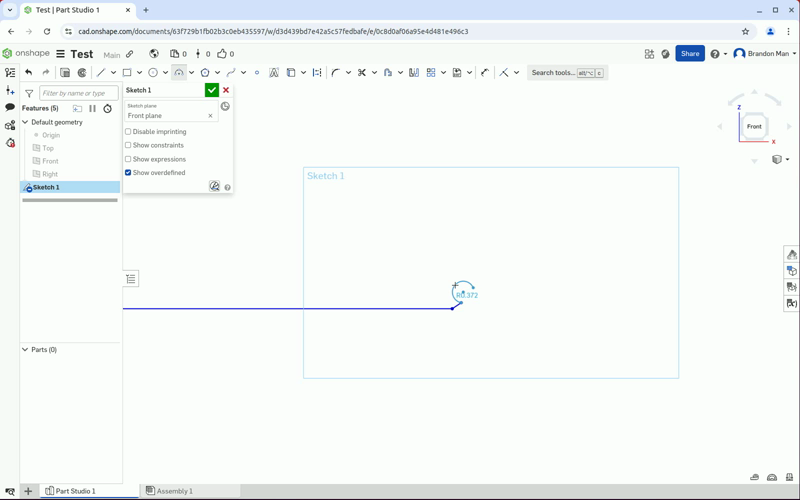
scroll(6)
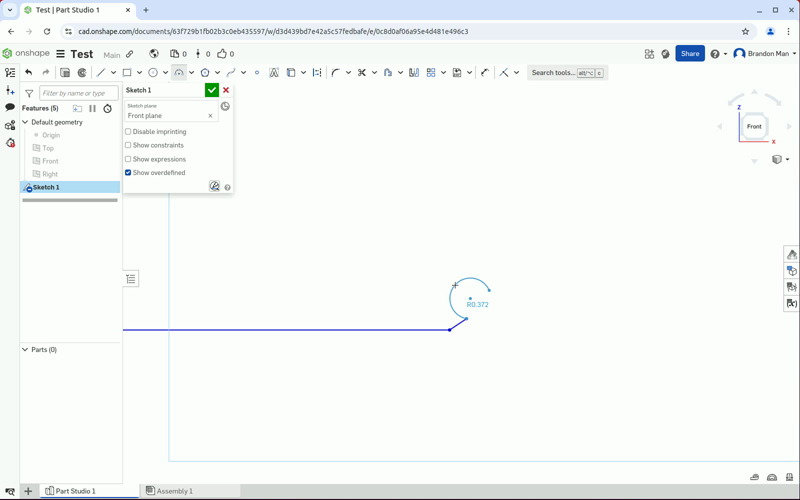
click(455, 284)
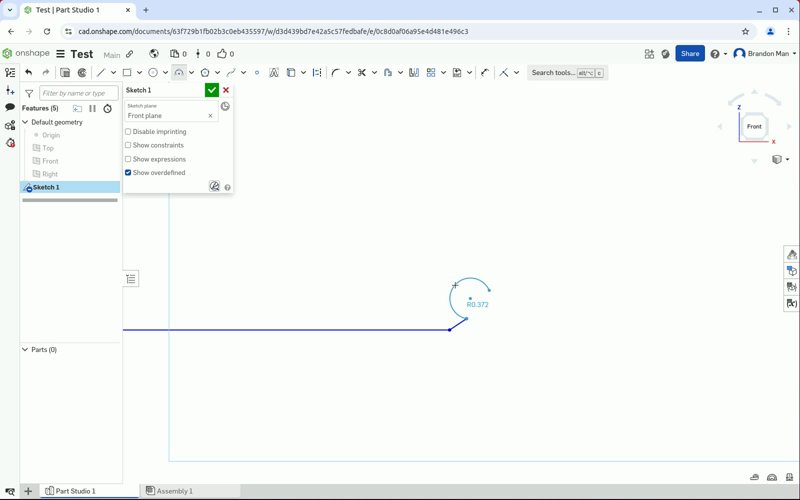
scroll(-6)
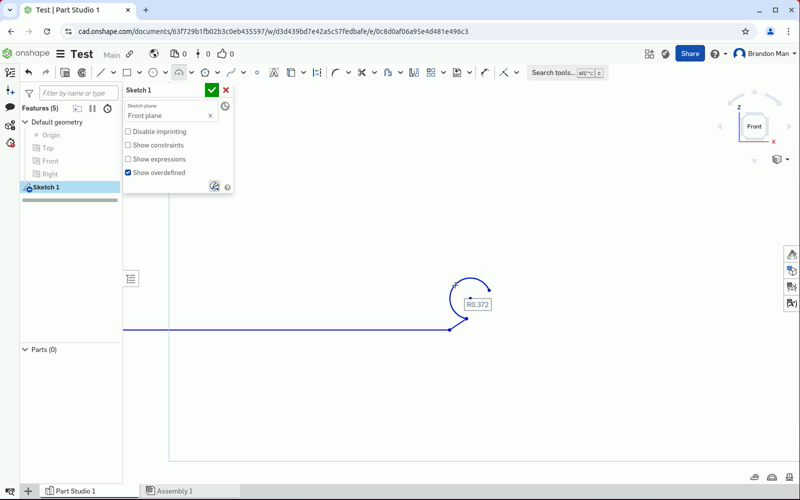
scroll(-6)
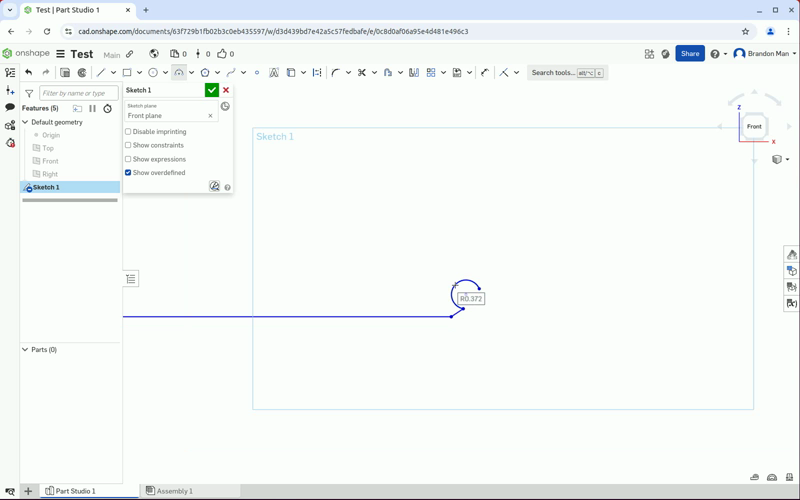
scroll(-6)
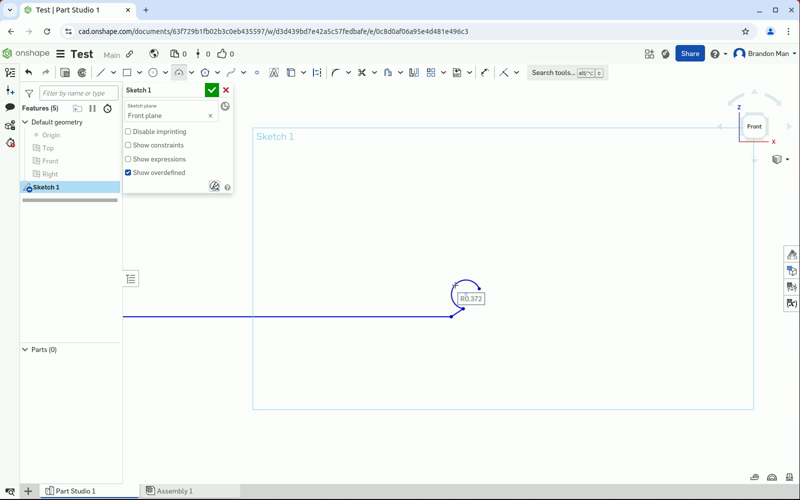
scroll(-6)
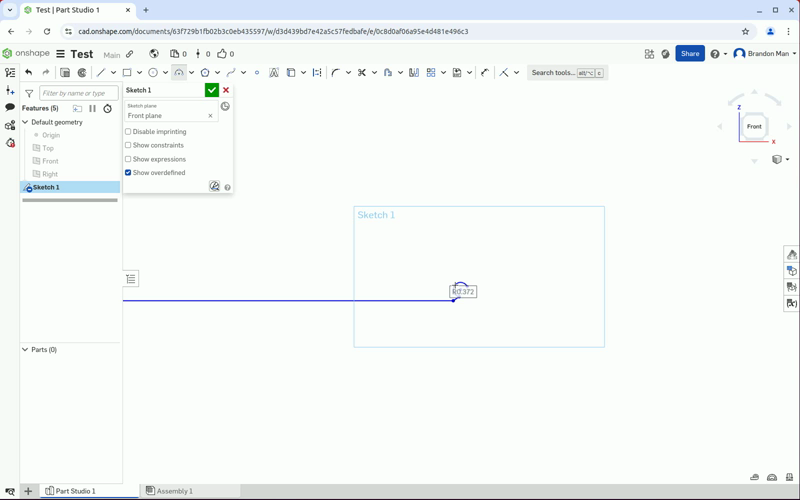
scroll(-6)
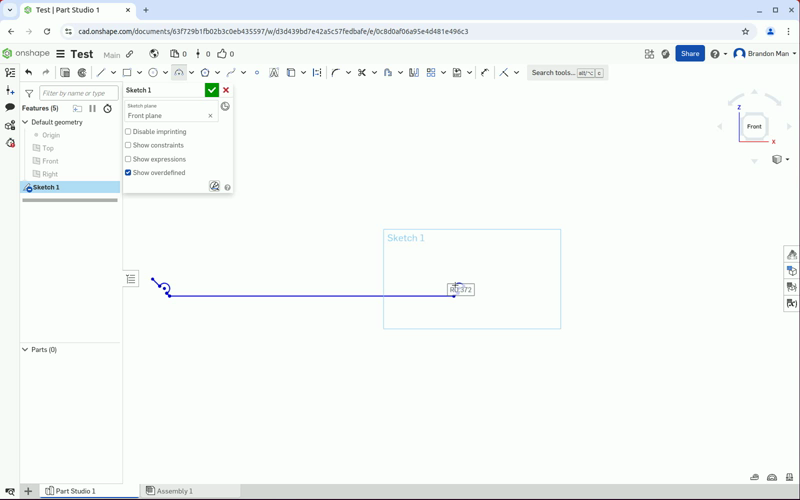
scroll(-6)
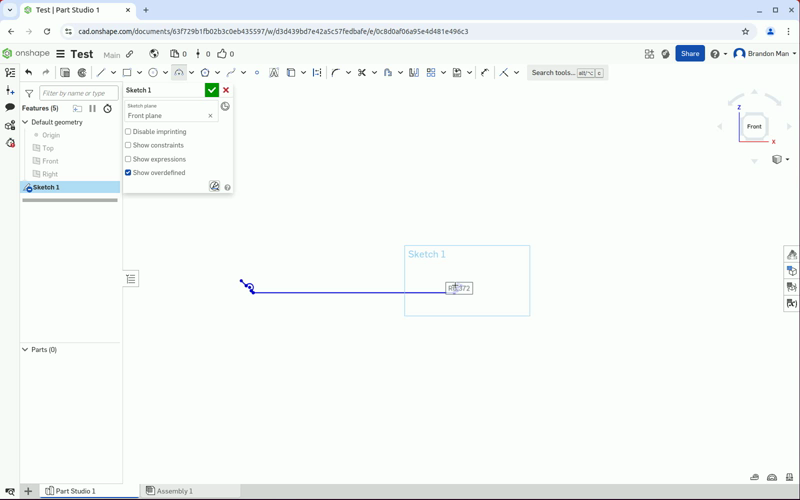
scroll(-6)
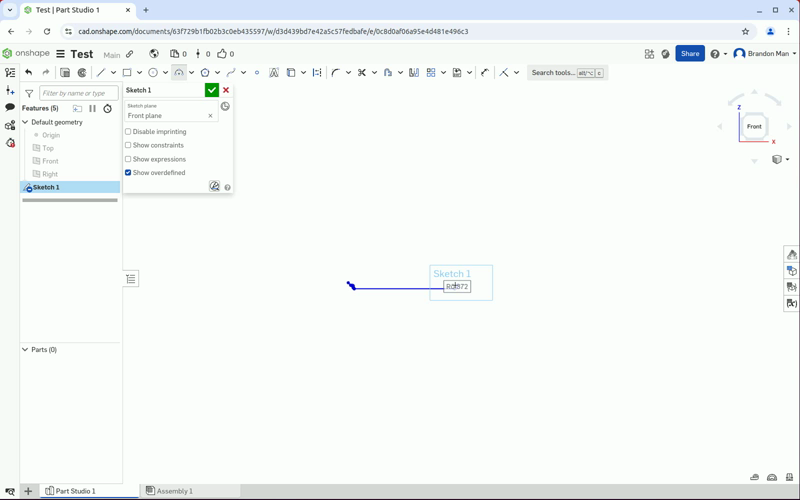
key_up(shift)
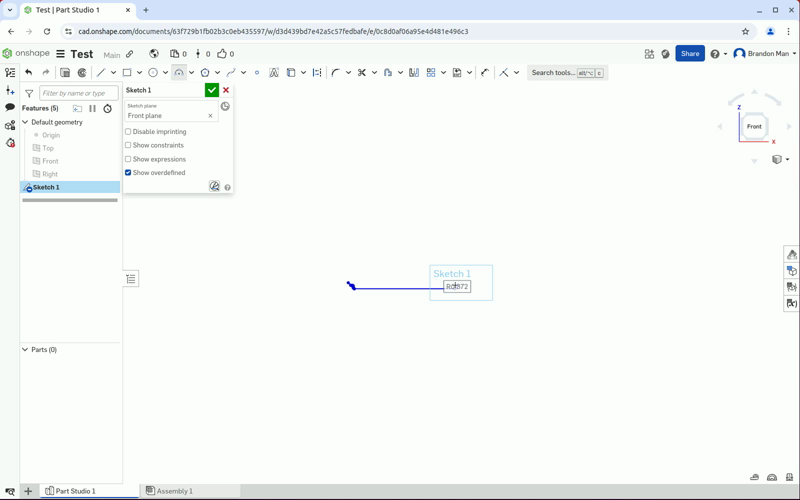
key(esc)
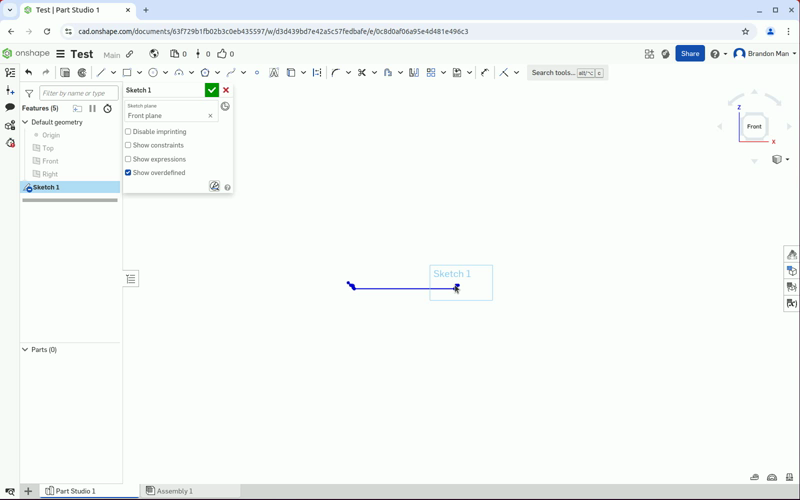
key(l)
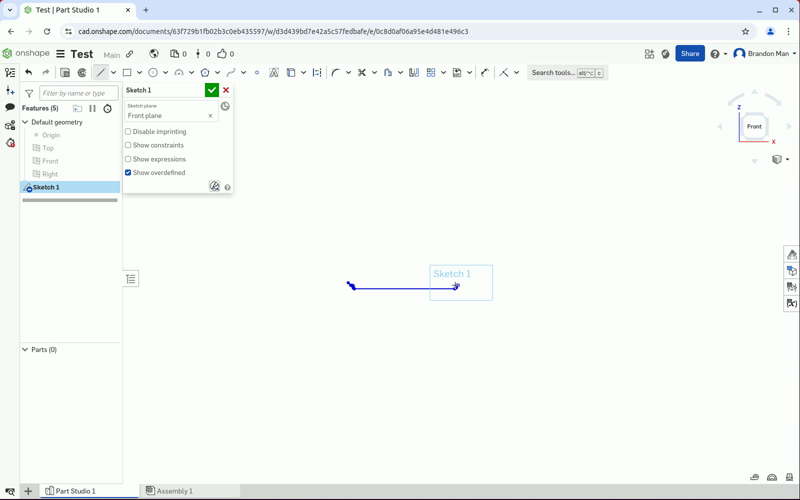
mouse_move(458, 285)
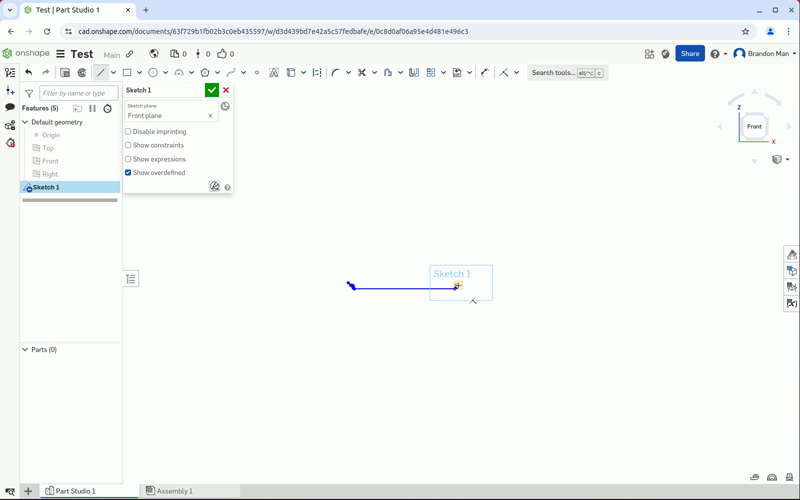
scroll(6)
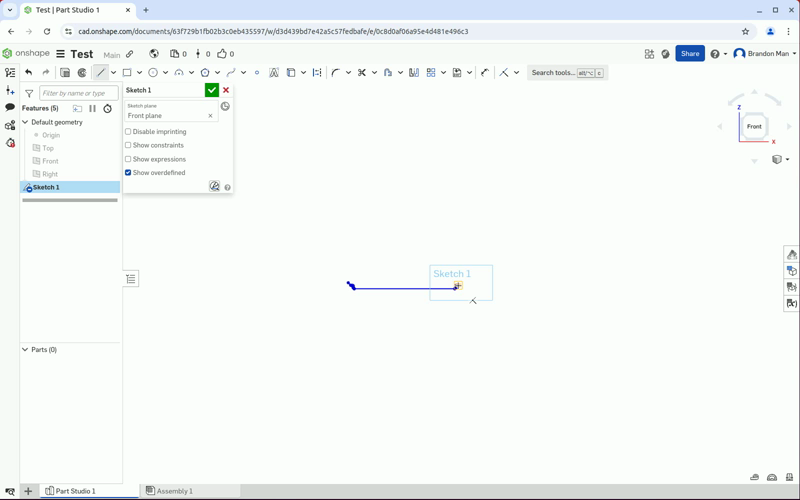
scroll(6)
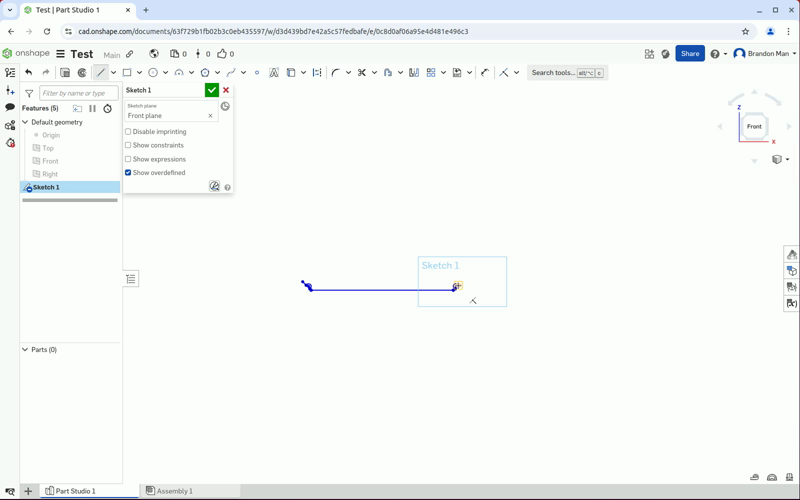
scroll(6)
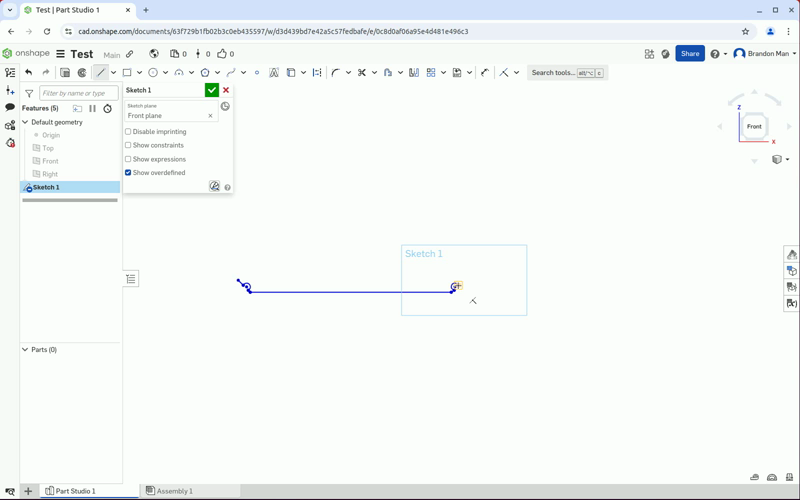
scroll(6)
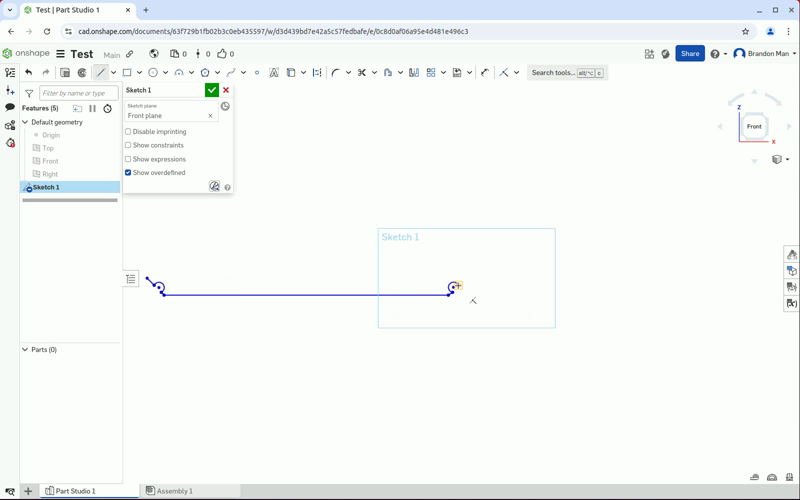
scroll(6)
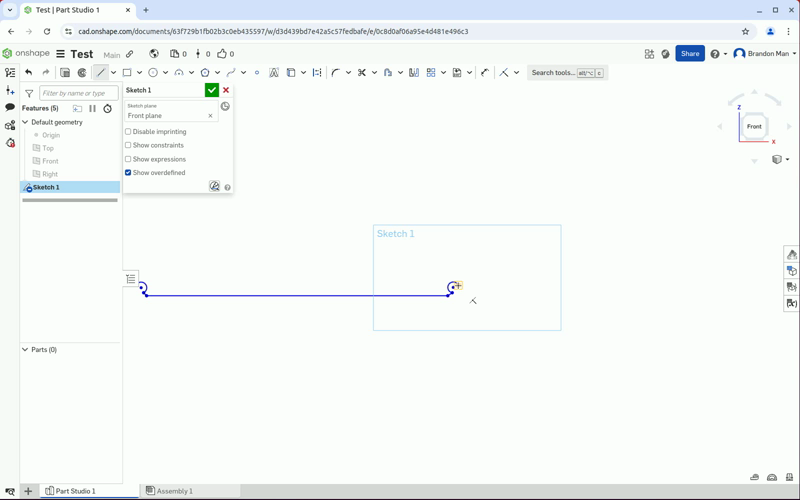
scroll(6)
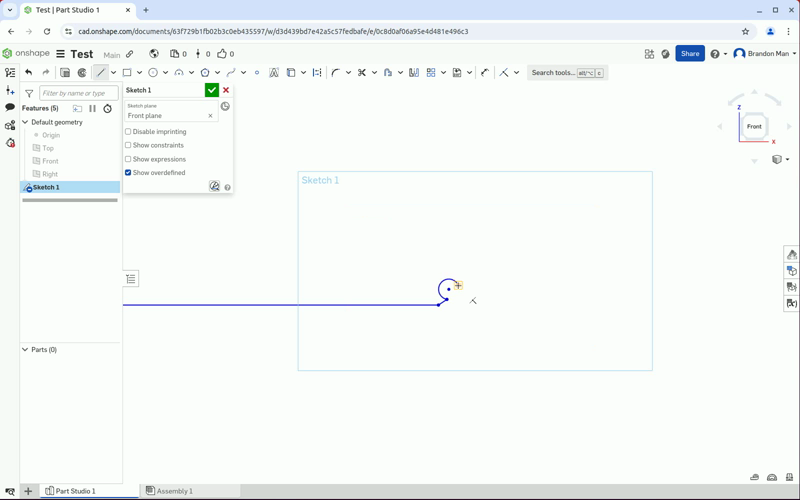
scroll(6)
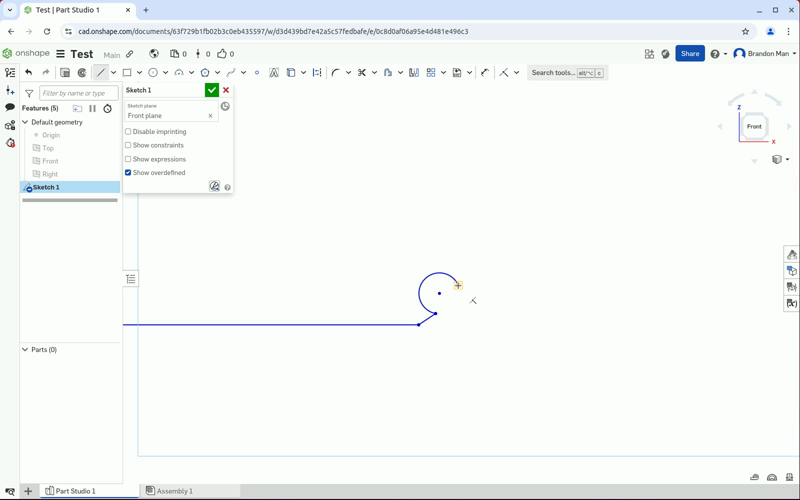
click(458, 285)
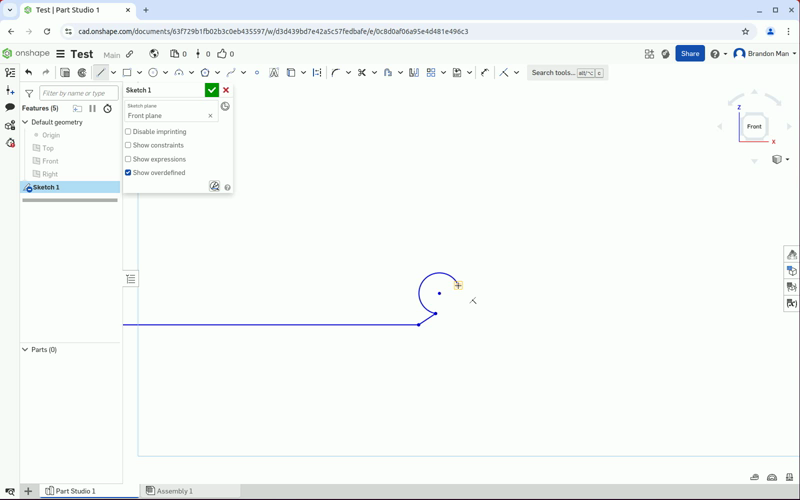
scroll(-6)
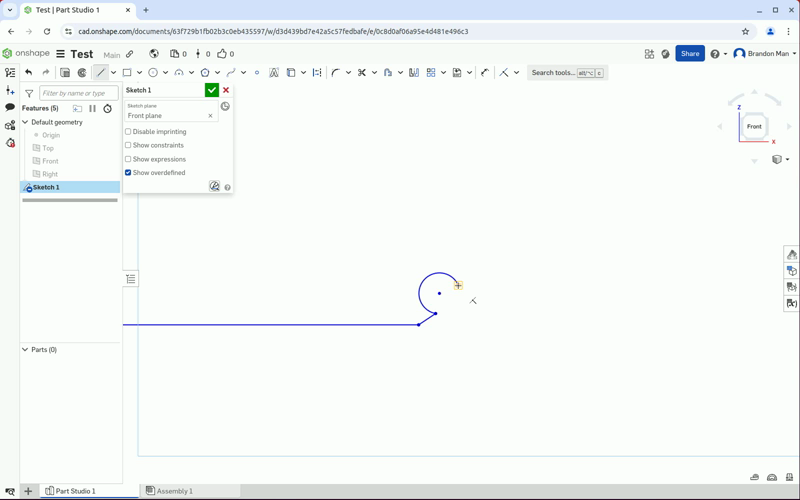
scroll(-6)
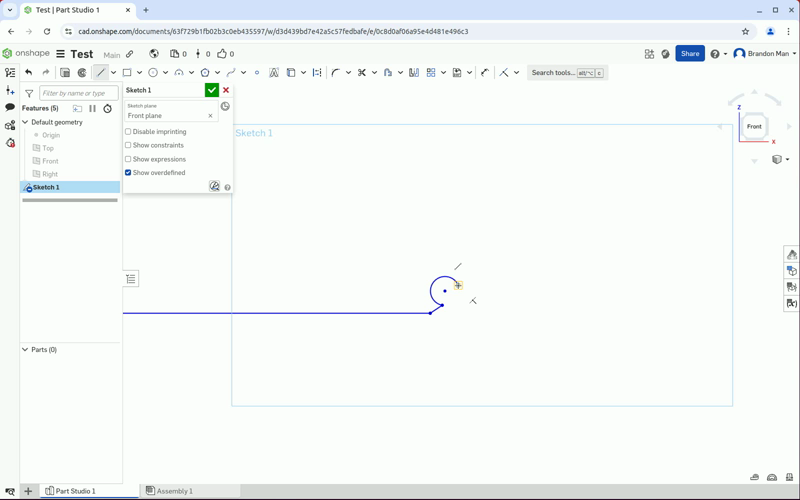
scroll(-6)
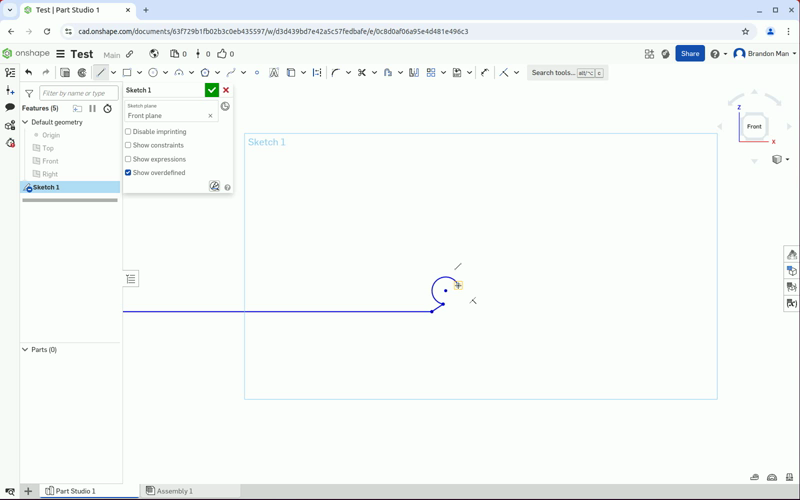
scroll(-6)
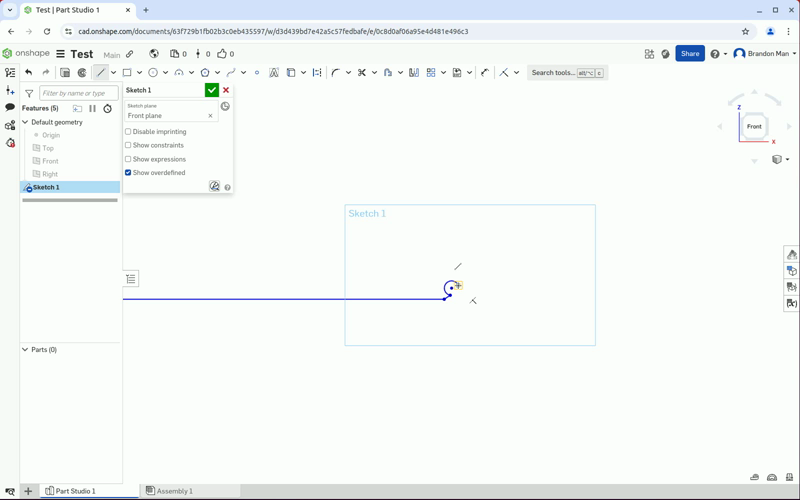
scroll(-6)
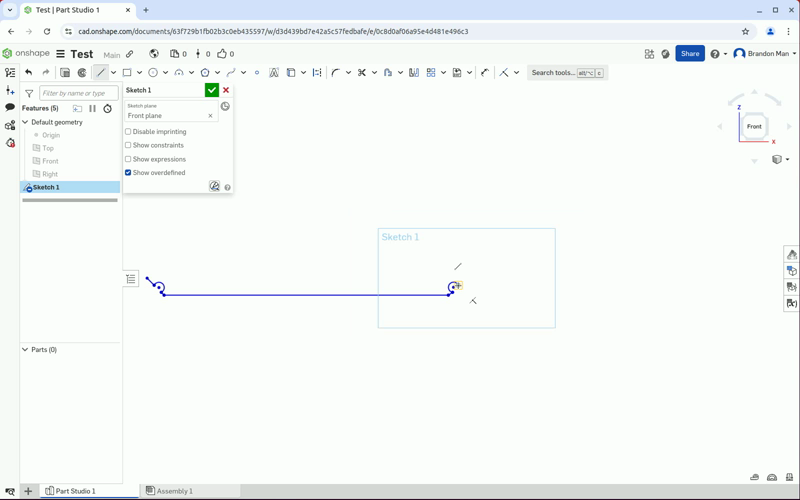
scroll(-6)
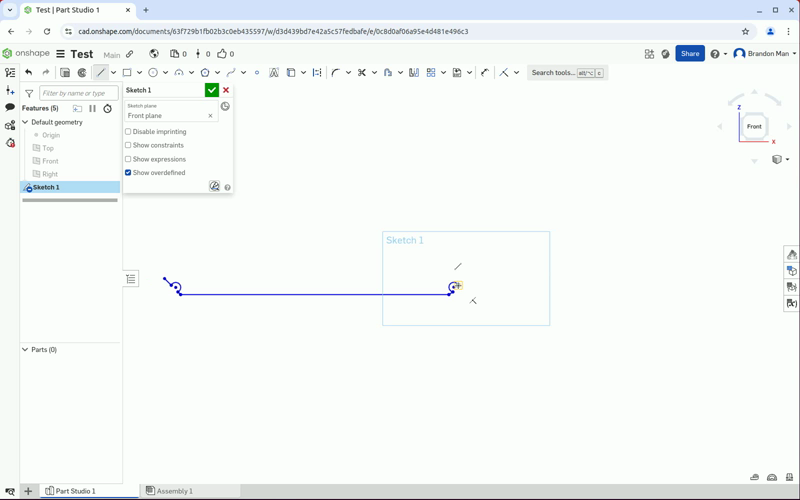
scroll(-6)
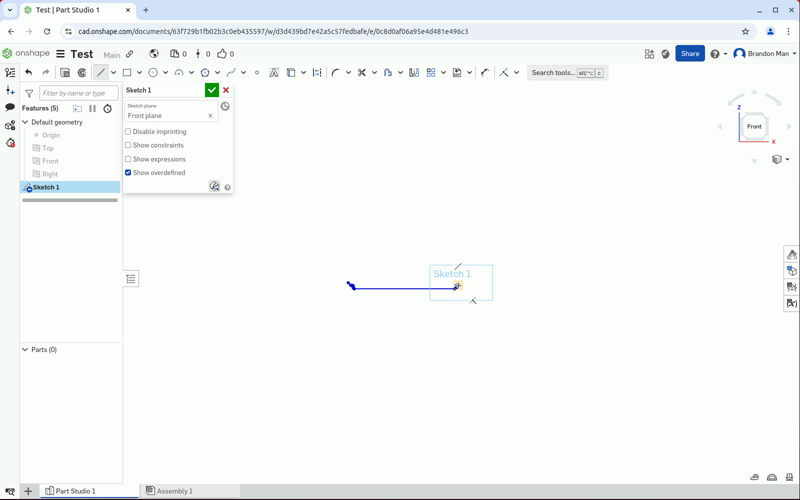
key_down(shift)
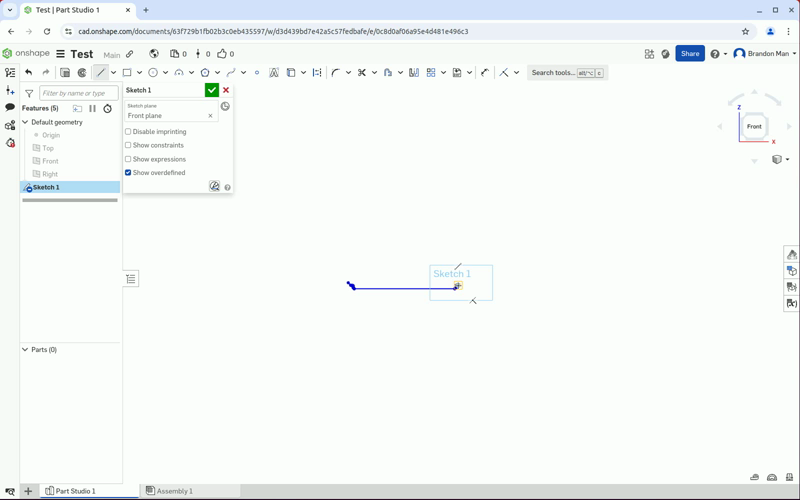
mouse_move(488, 285)
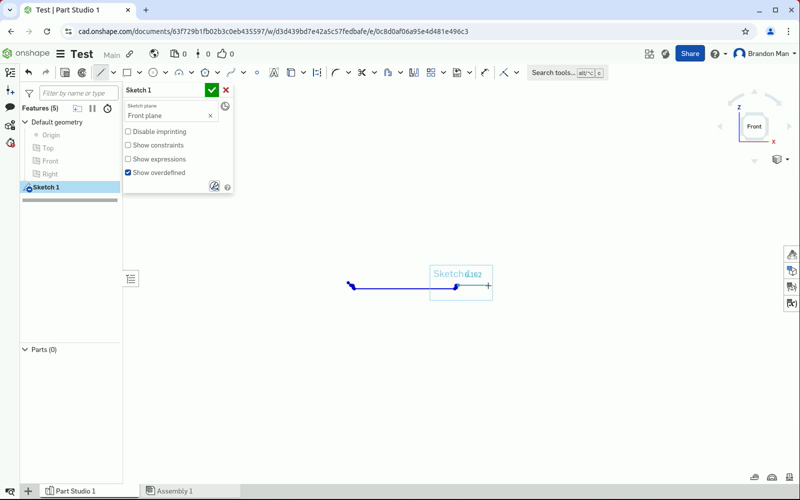
mouse_move(460, 282)
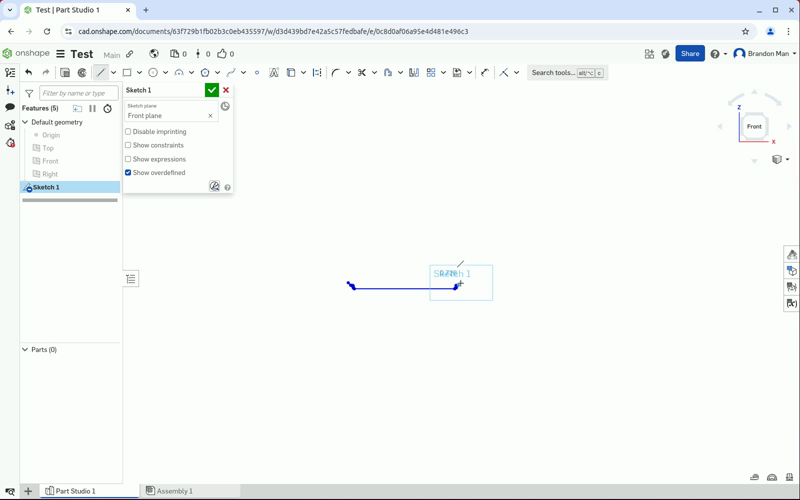
scroll(6)
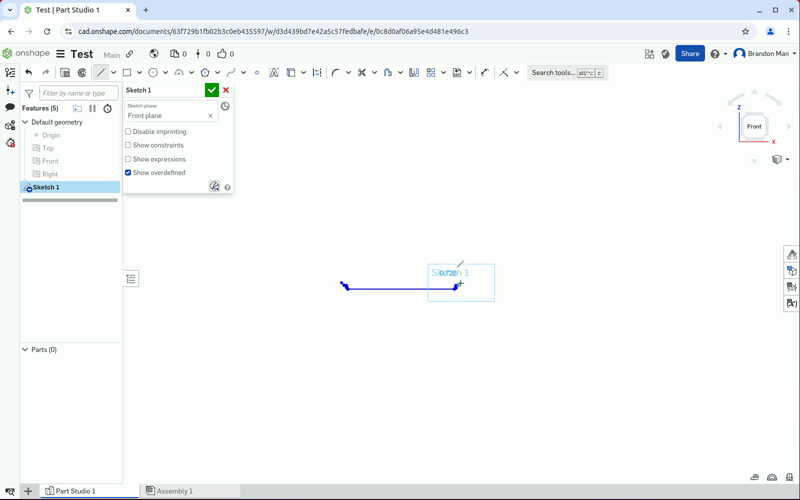
scroll(6)
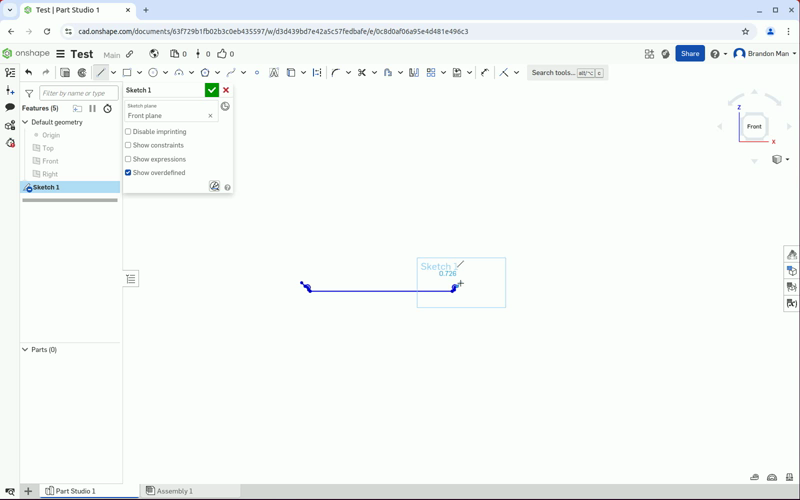
scroll(6)
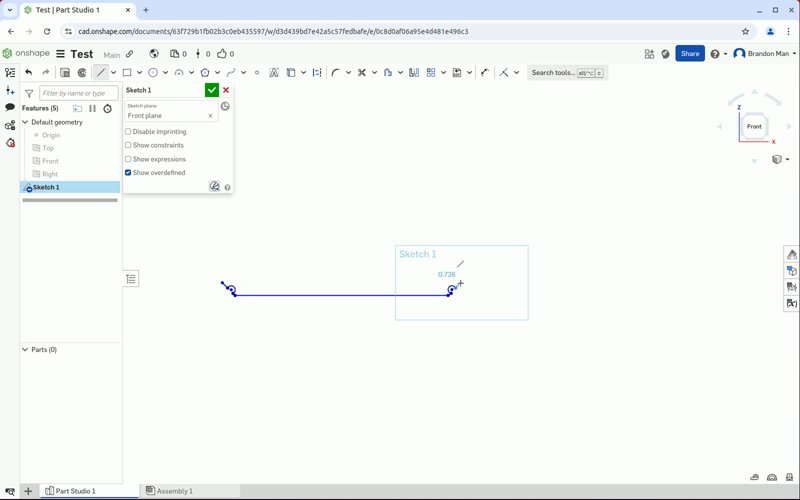
scroll(6)
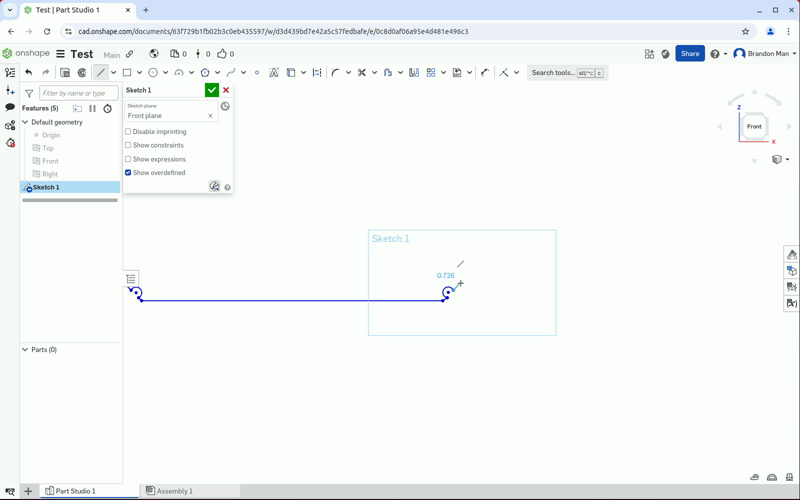
scroll(6)
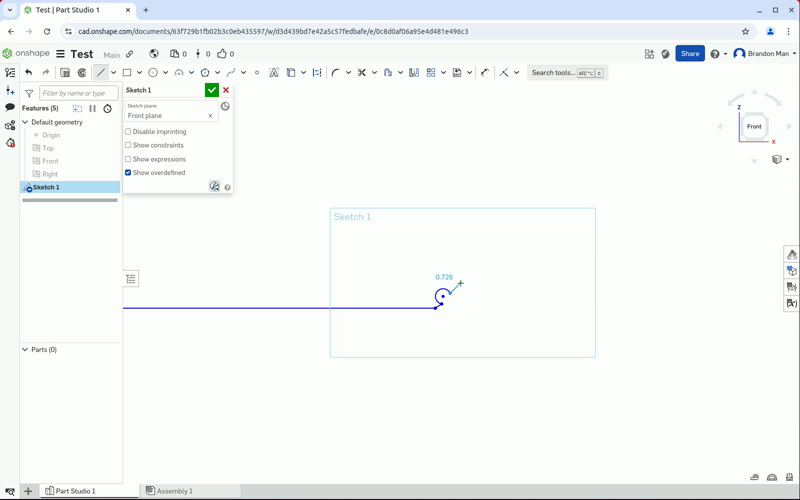
scroll(6)
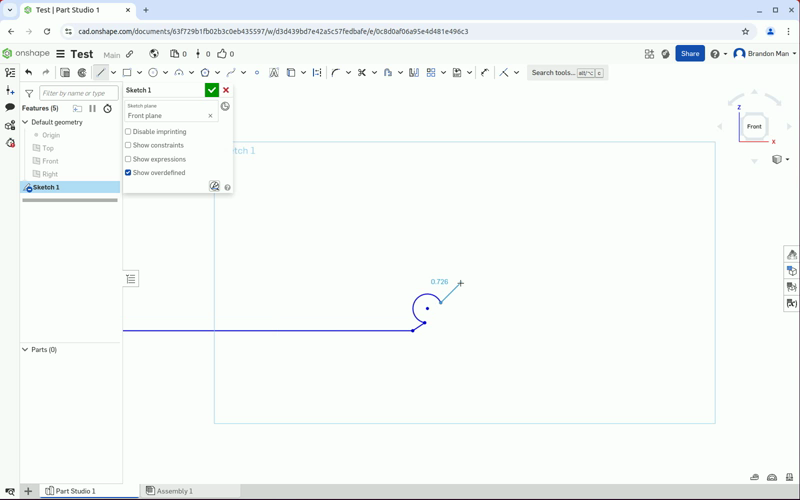
scroll(6)
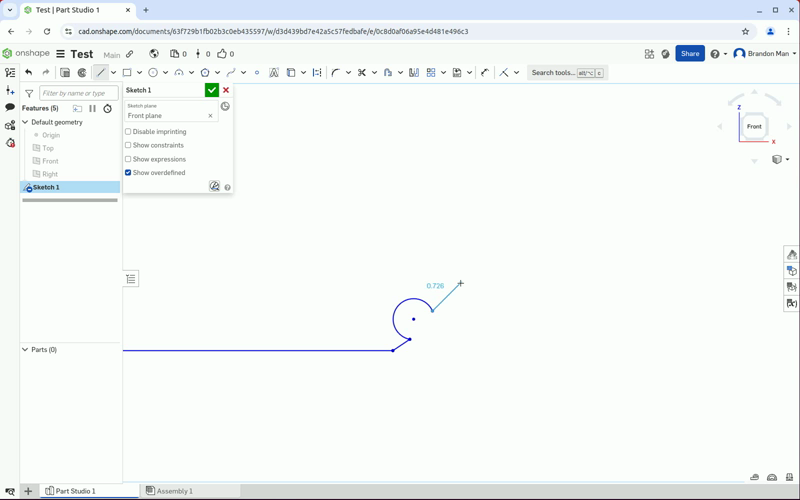
click(460, 282)
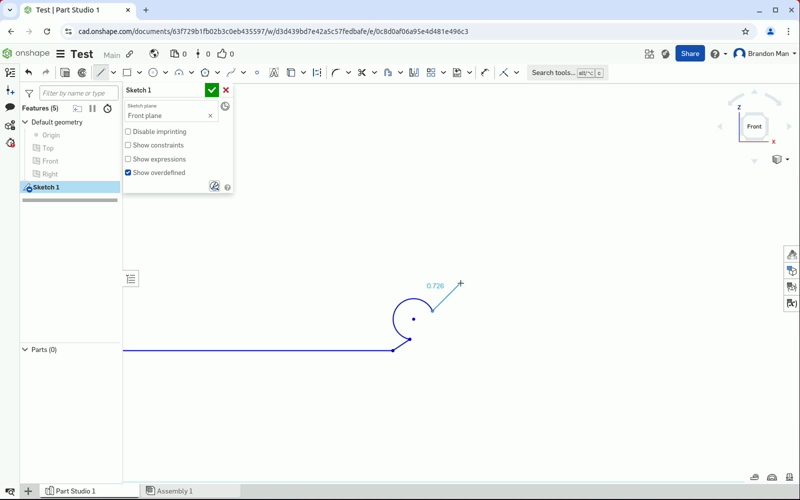
scroll(-6)
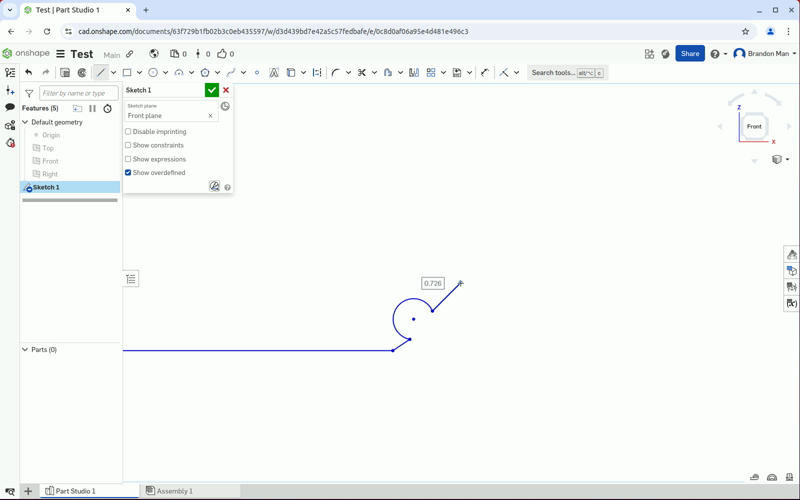
scroll(-6)
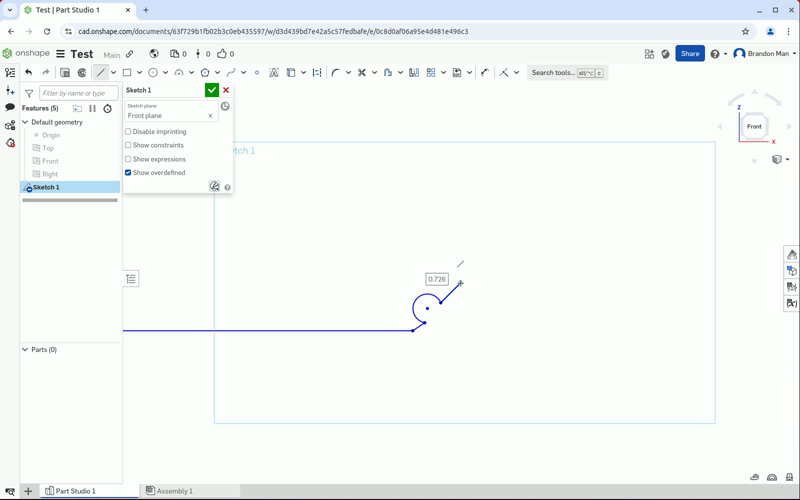
scroll(-6)
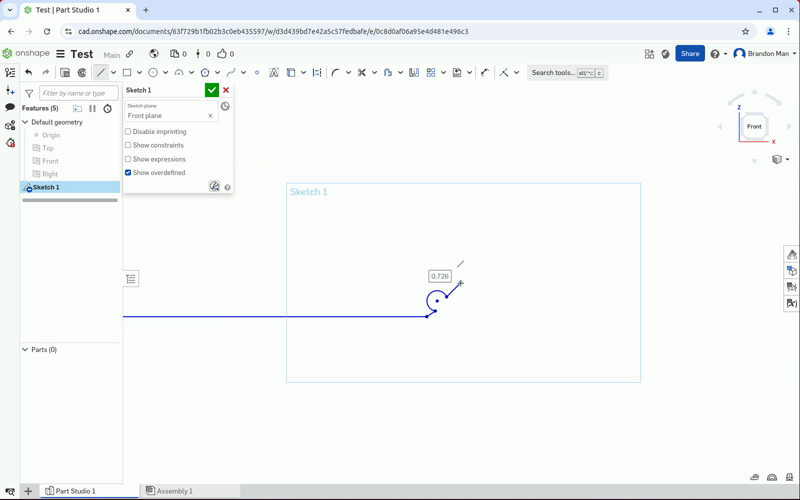
scroll(-6)
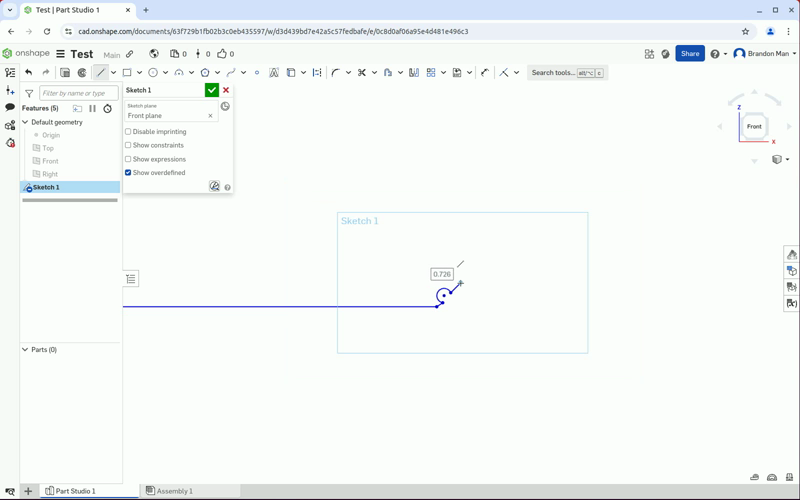
scroll(-6)
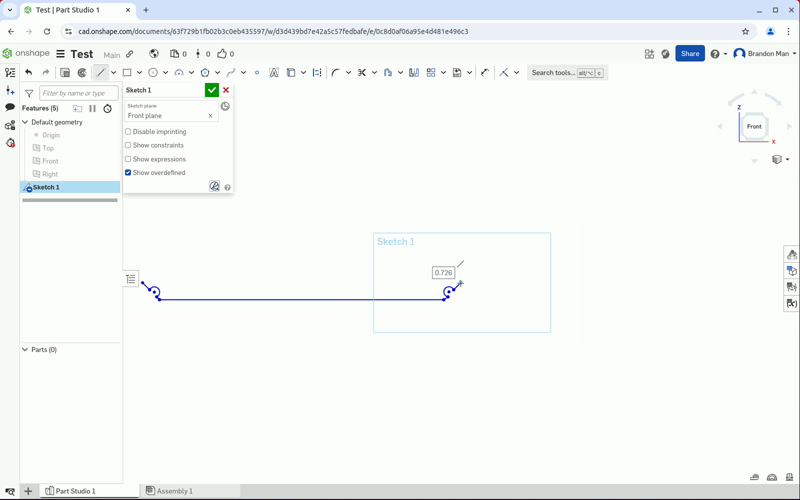
scroll(-6)
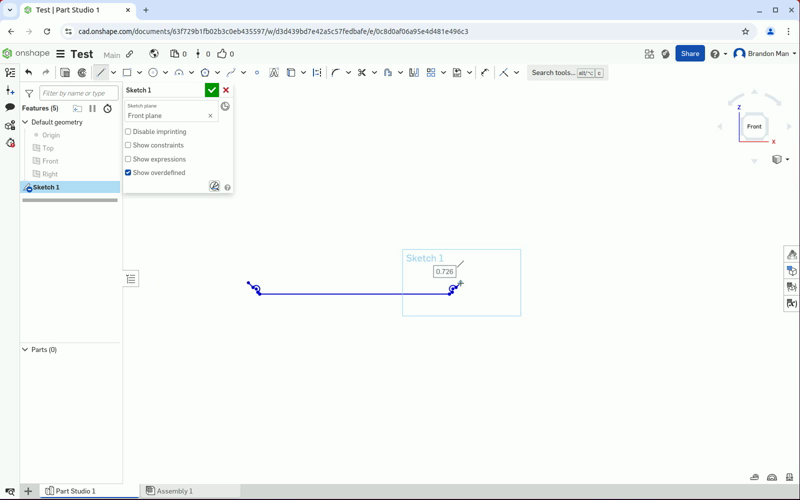
scroll(-6)
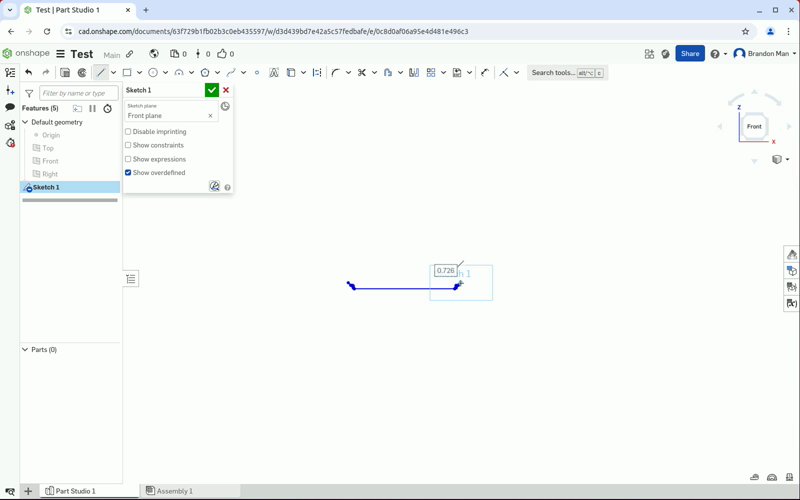
key_up(shift)
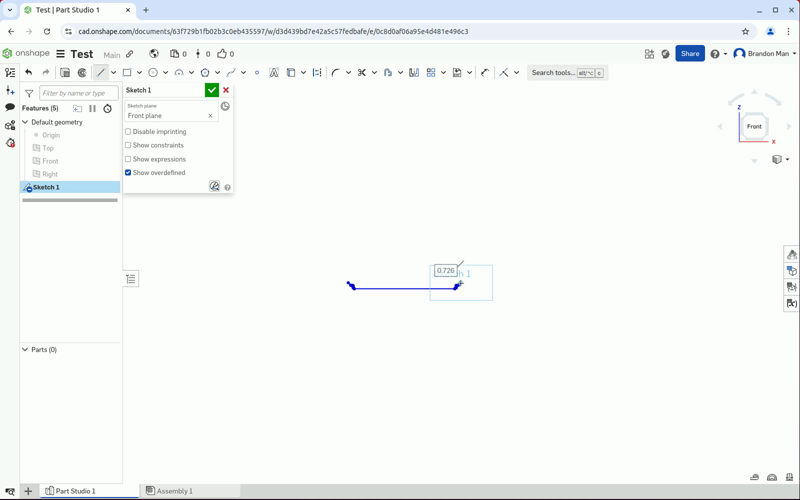
key_down(shift)
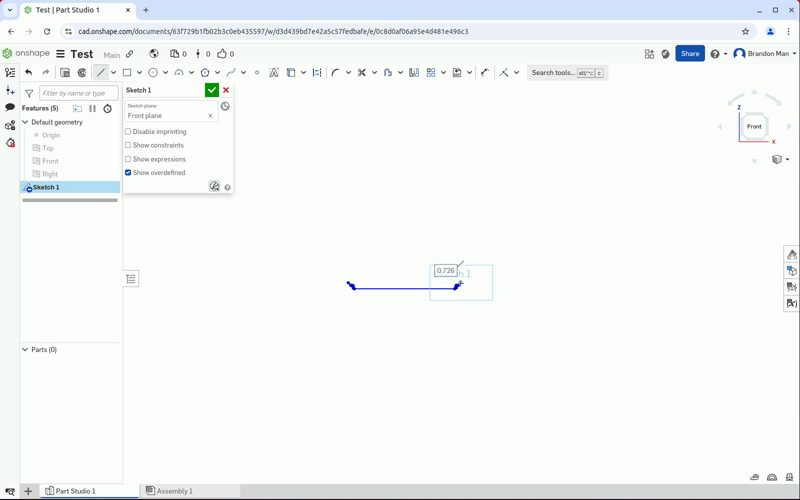
mouse_move(348, 282)
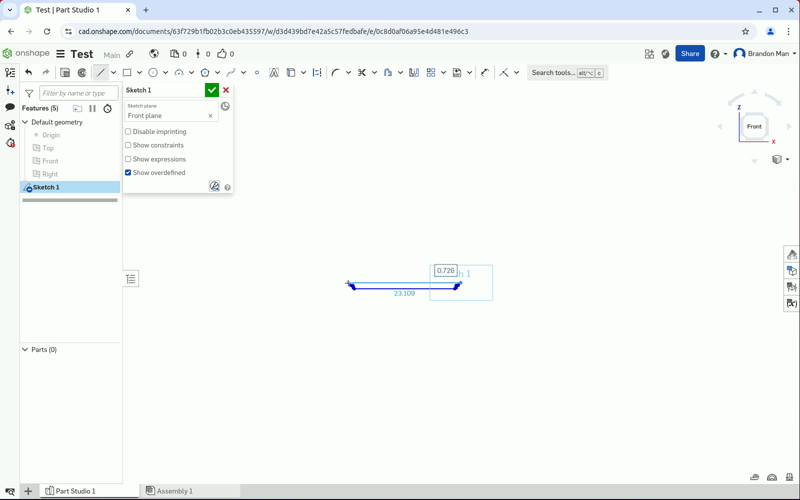
scroll(6)
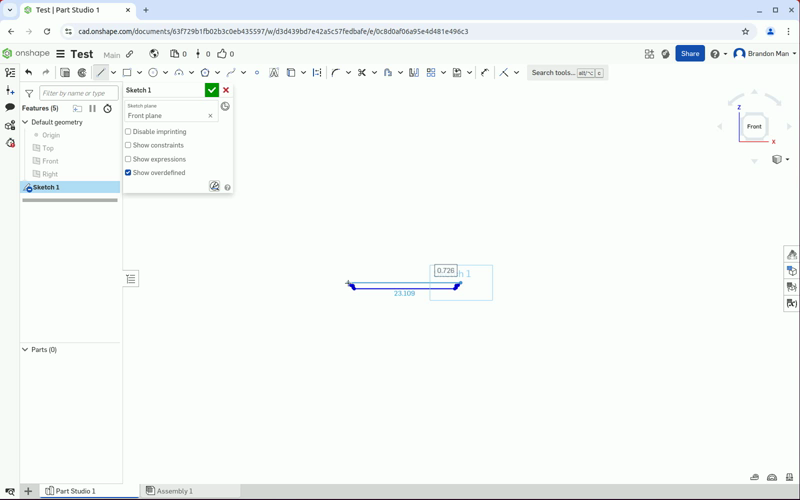
scroll(6)
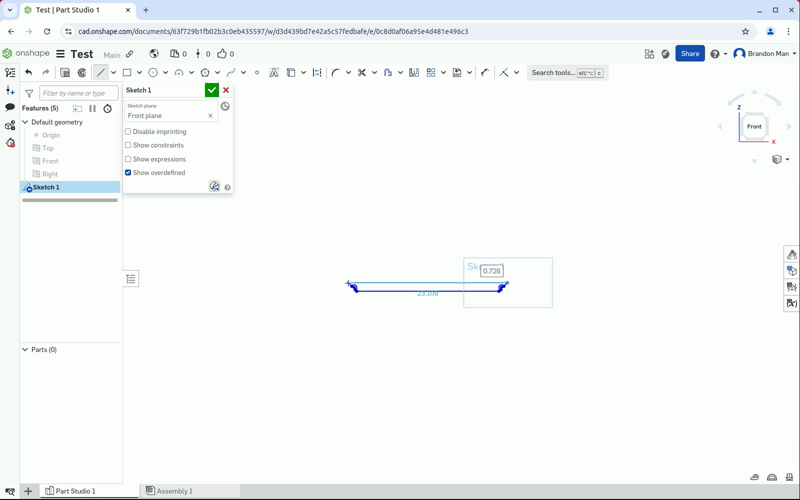
scroll(6)
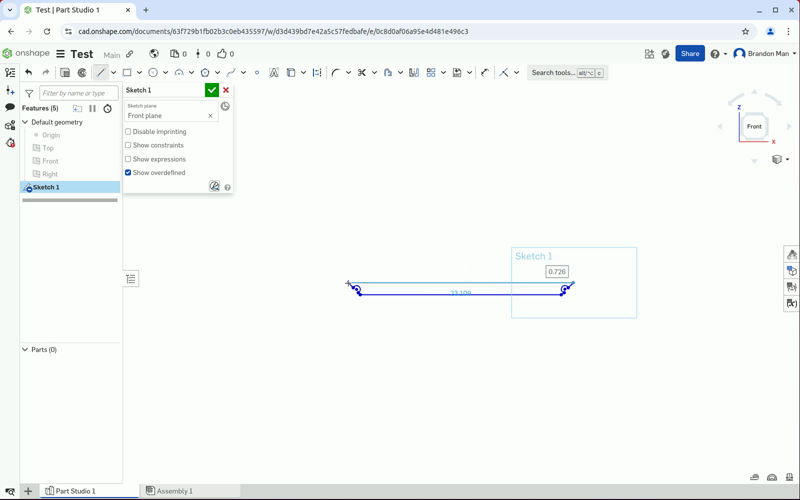
scroll(6)
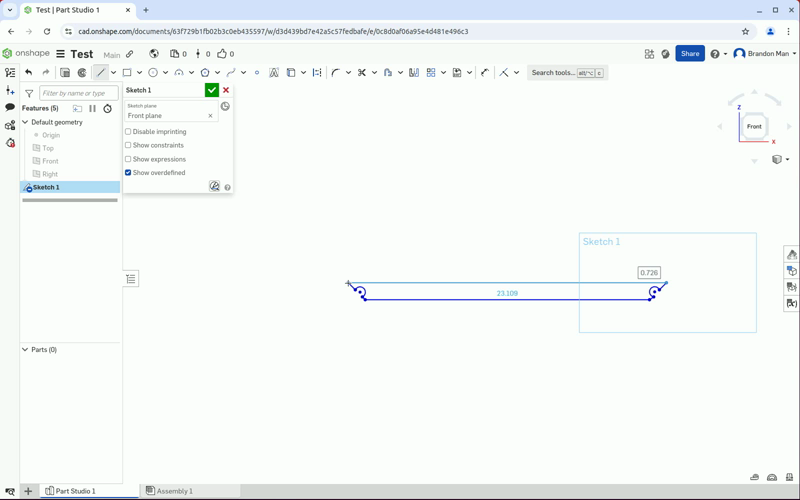
scroll(6)
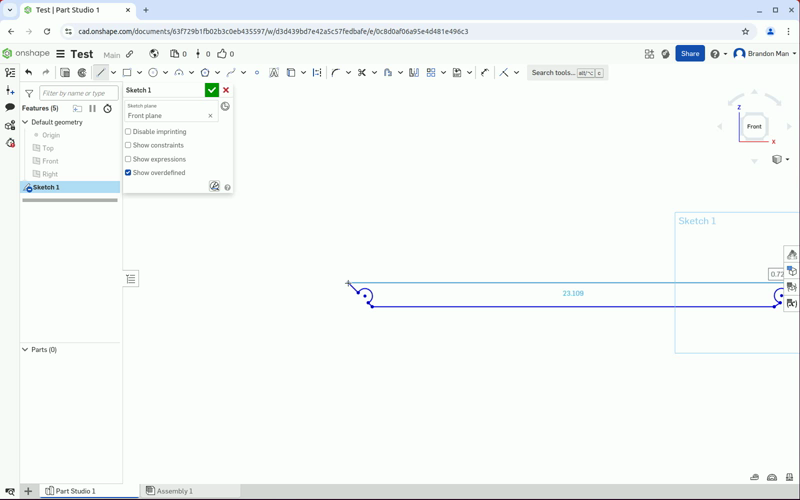
scroll(6)
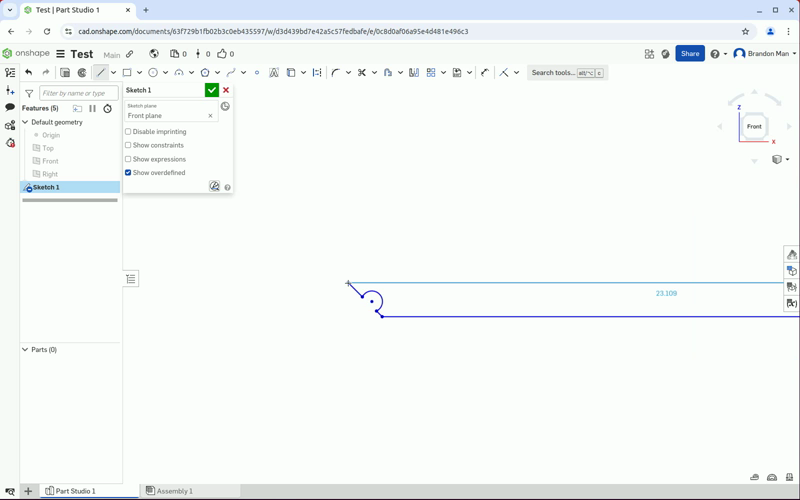
scroll(6)
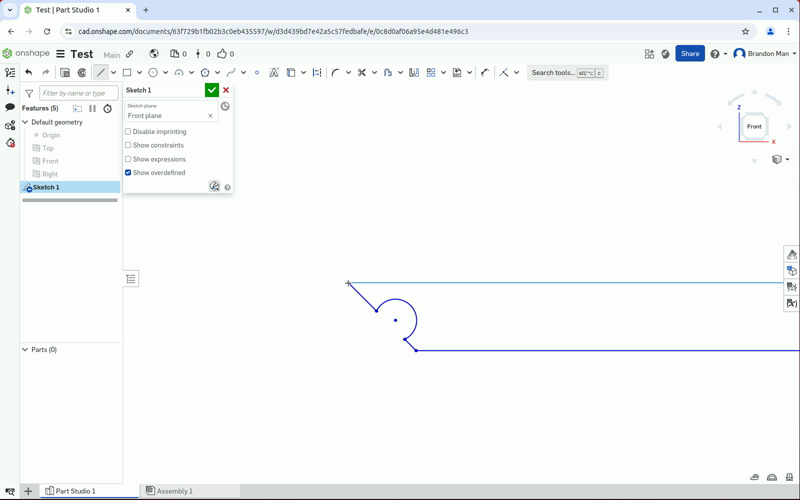
key_up(shift)
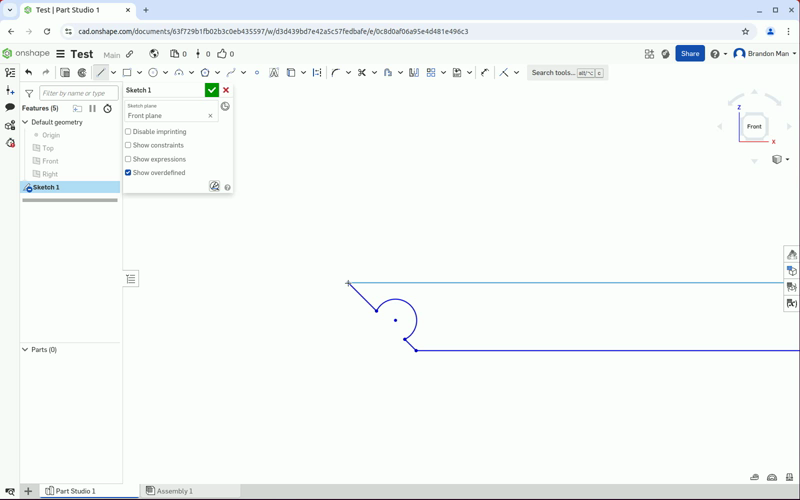
click(348, 282)
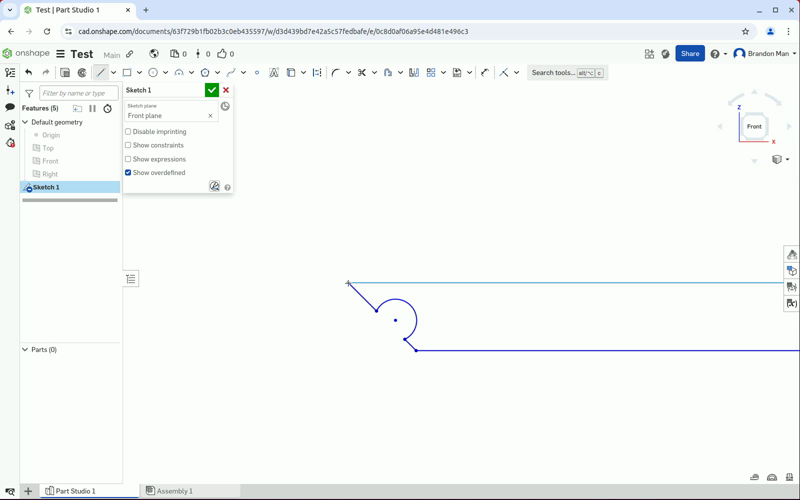
scroll(-6)
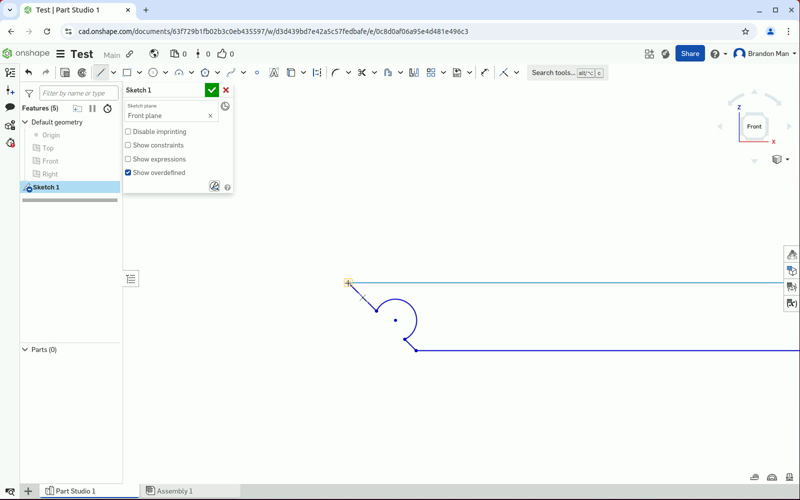
scroll(-6)
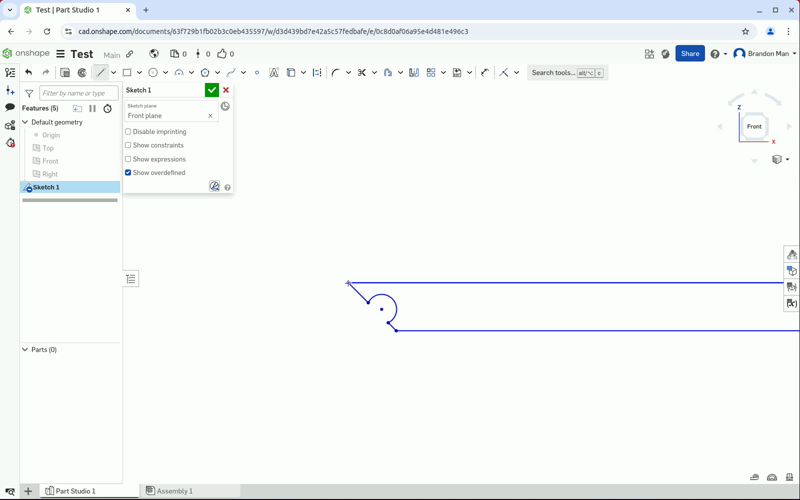
scroll(-6)
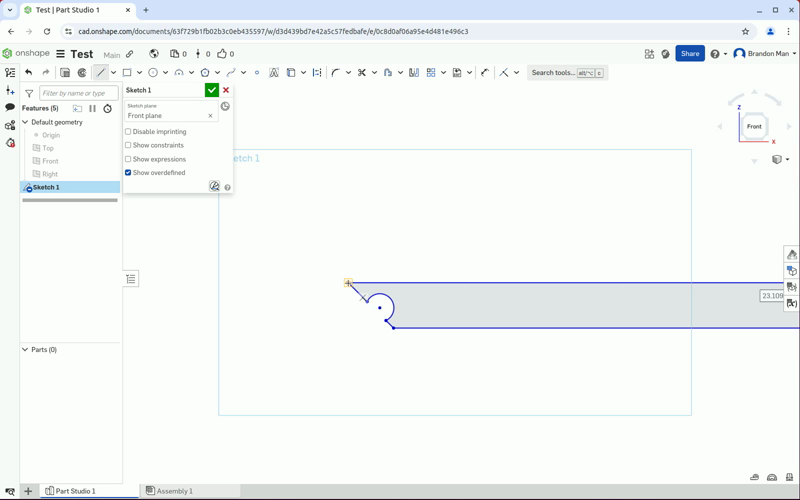
scroll(-6)
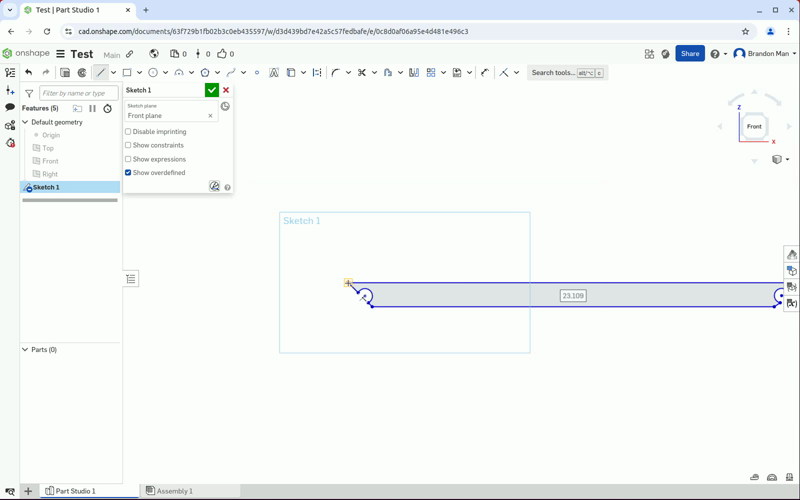
scroll(-6)
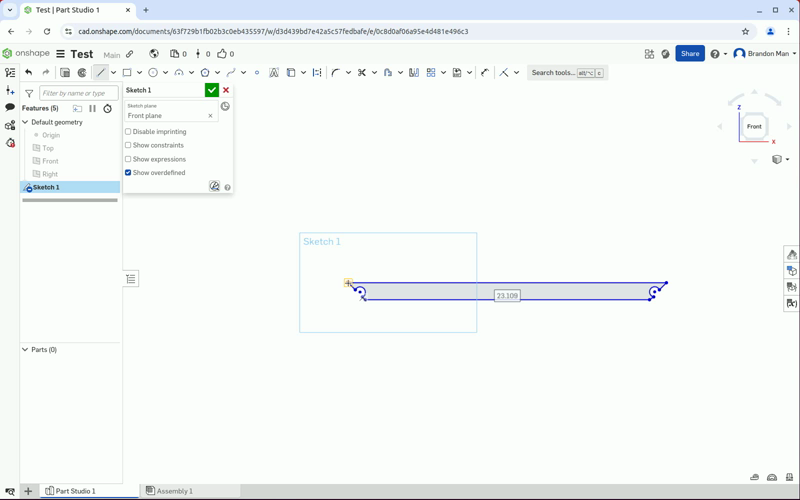
scroll(-6)
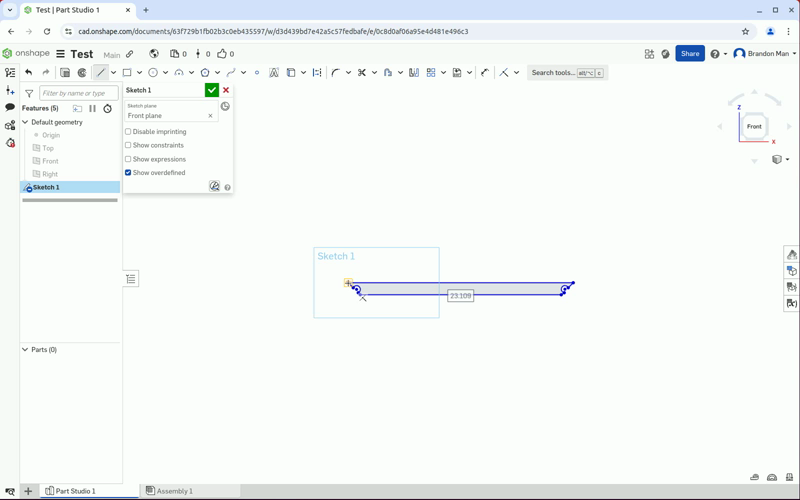
scroll(-6)
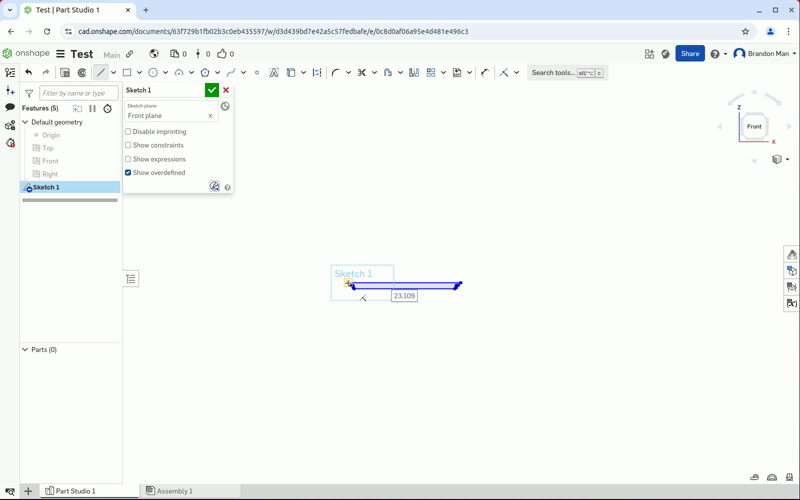
key(esc)
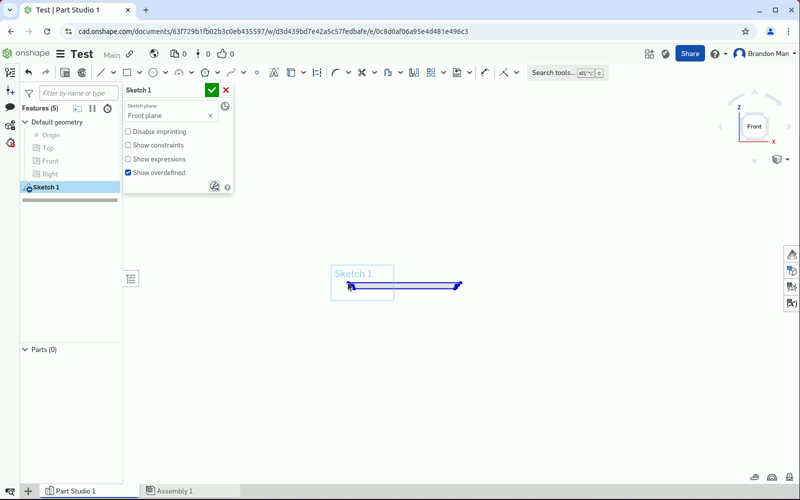
key(c)
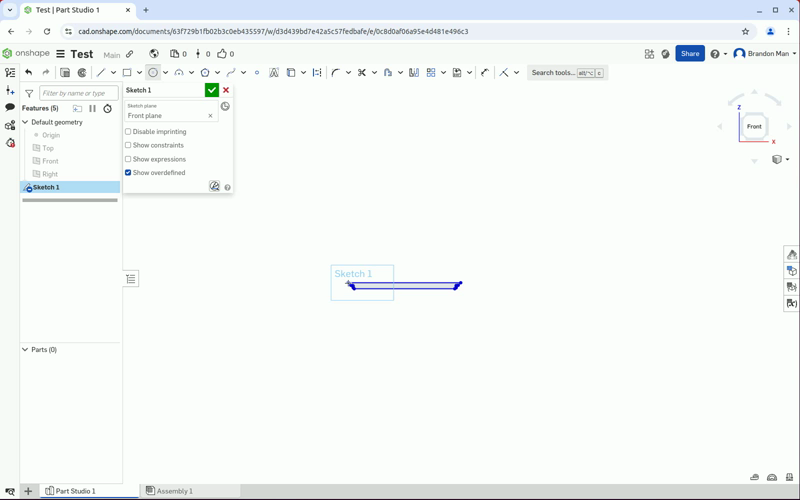
key_down(shift)
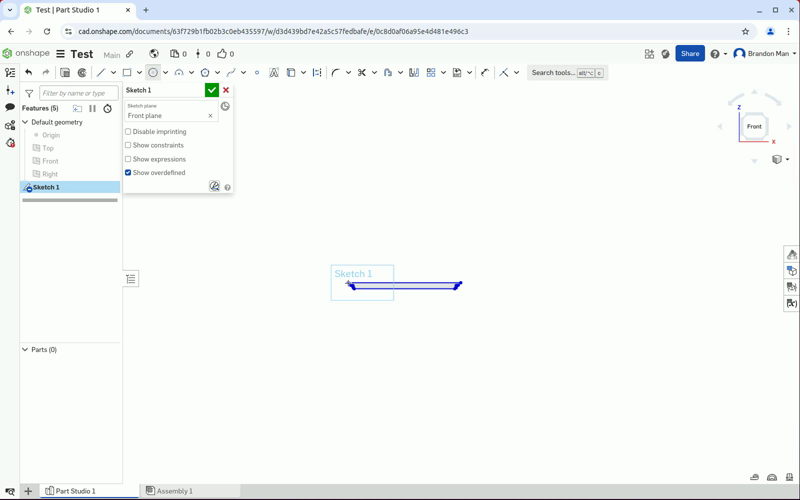
mouse_move(404, 286)
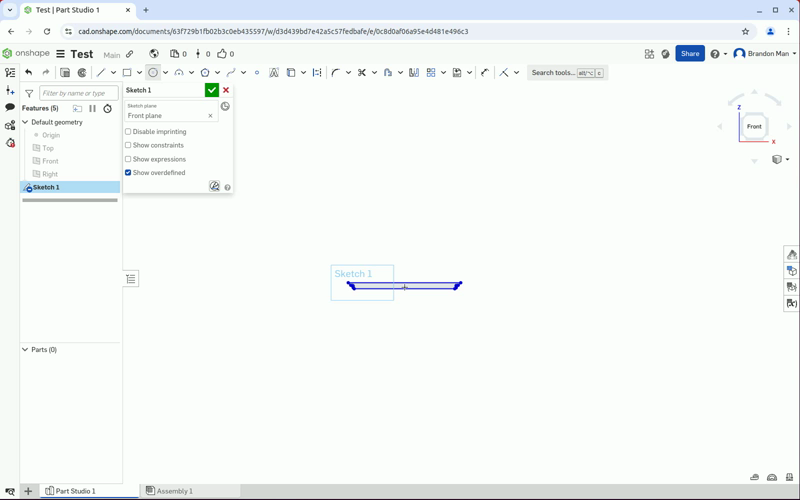
click(404, 286)
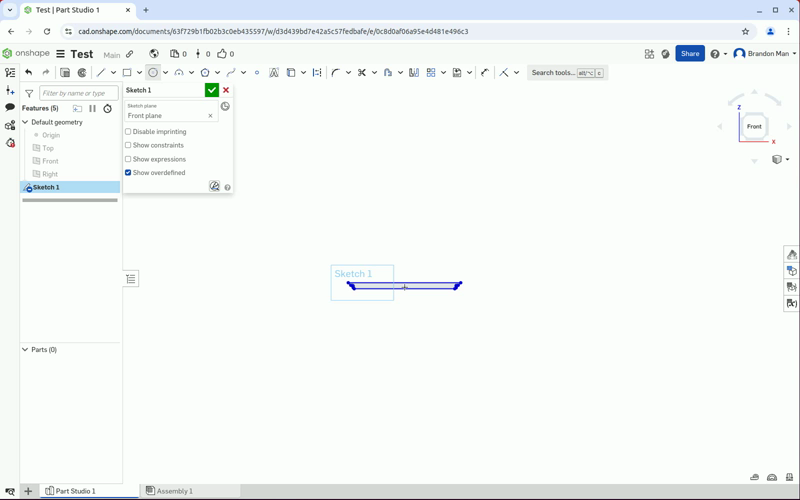
key_up(shift)
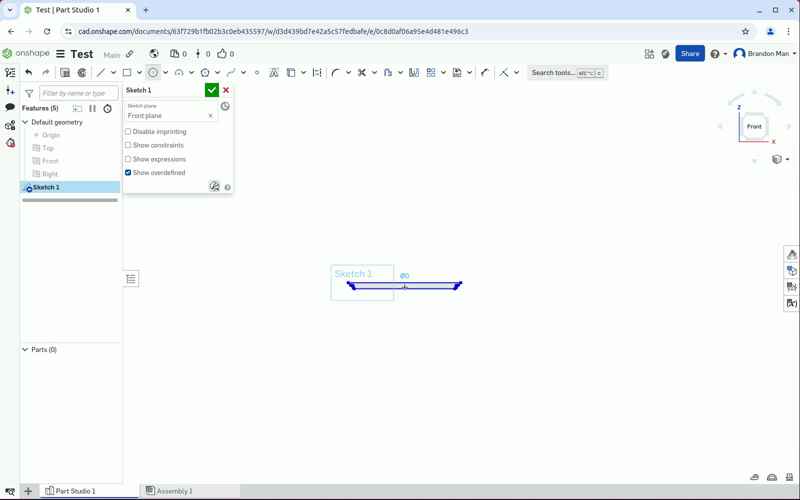
mouse_move(406, 286)
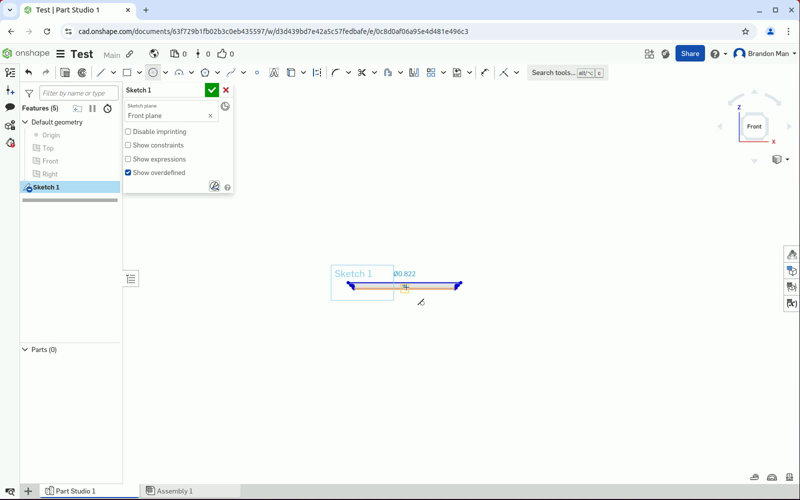
scroll(6)
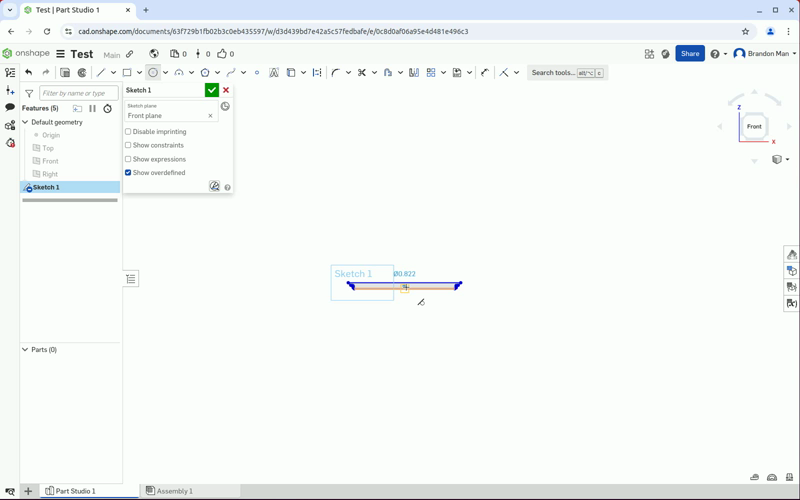
scroll(6)
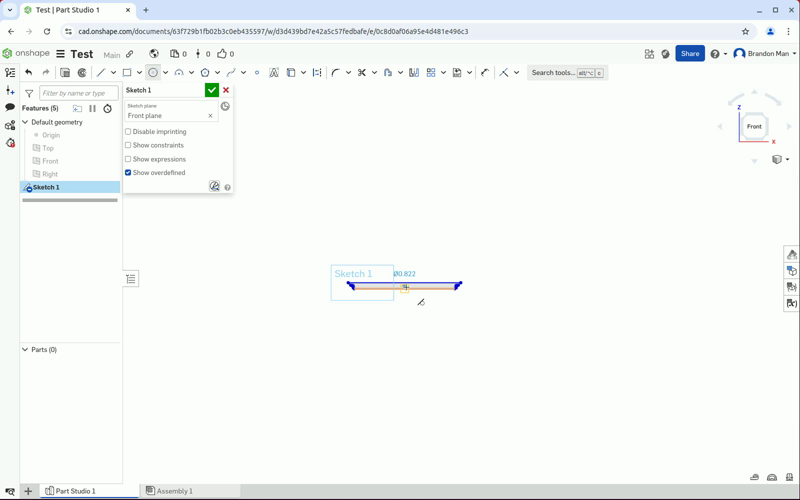
scroll(6)
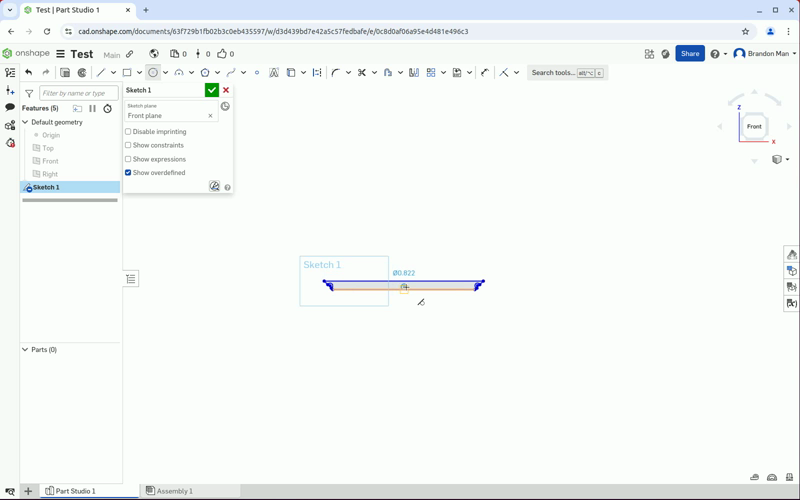
scroll(6)
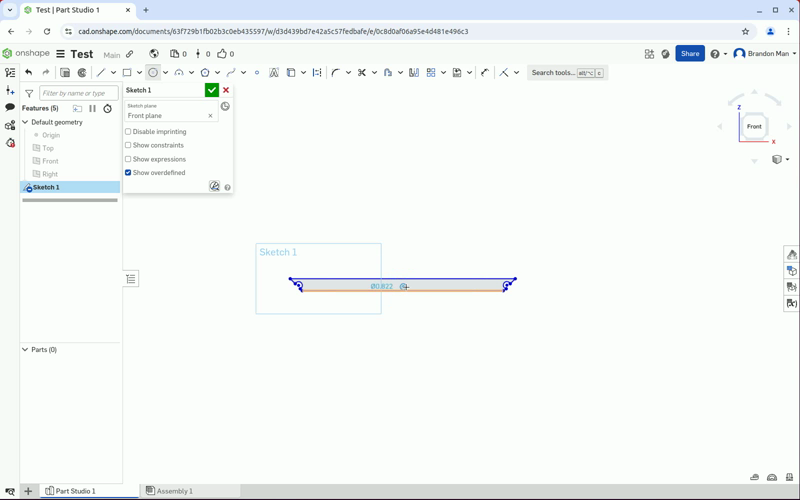
scroll(6)
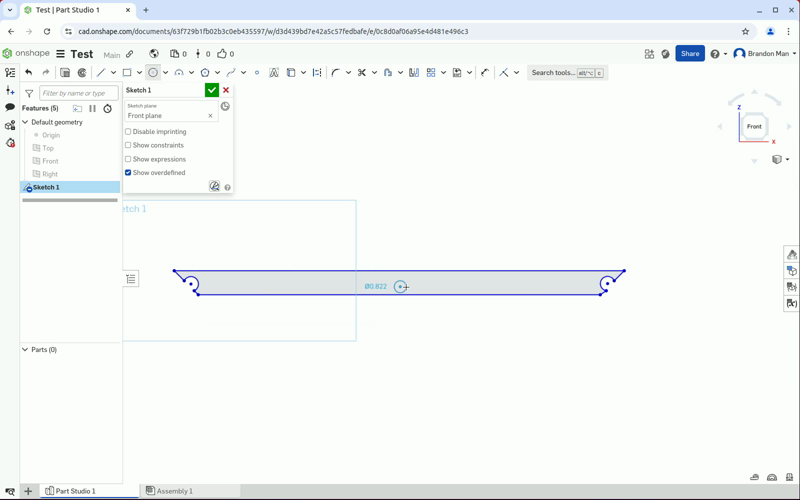
scroll(6)
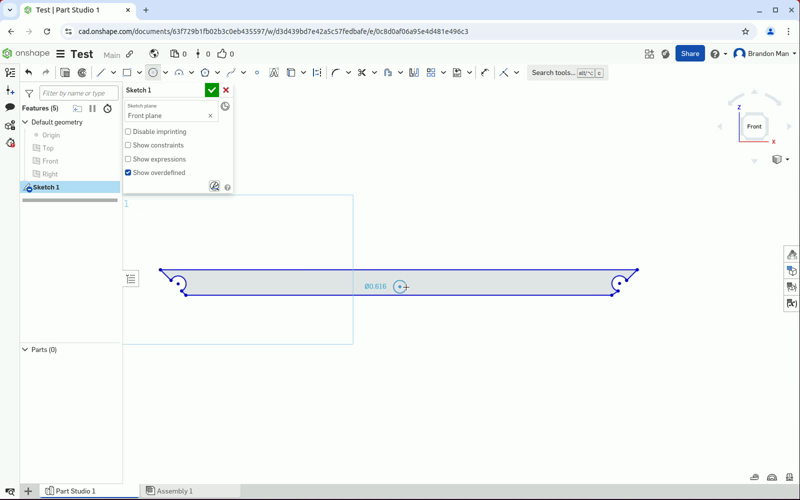
scroll(6)
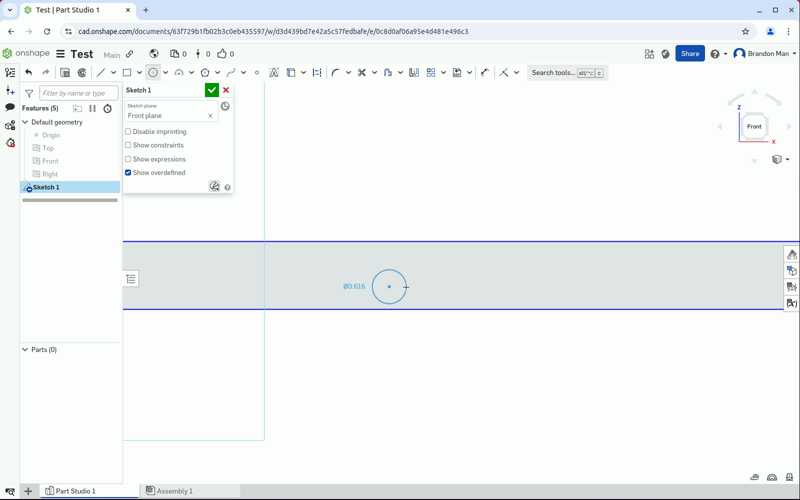
click(406, 286)
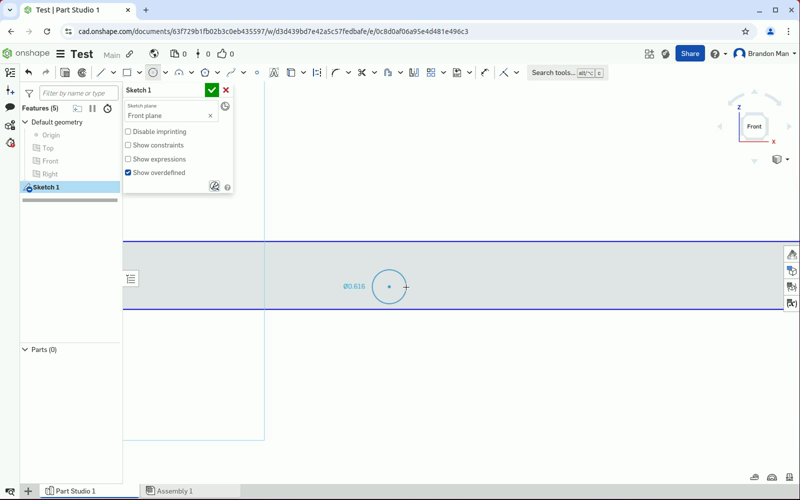
scroll(-6)
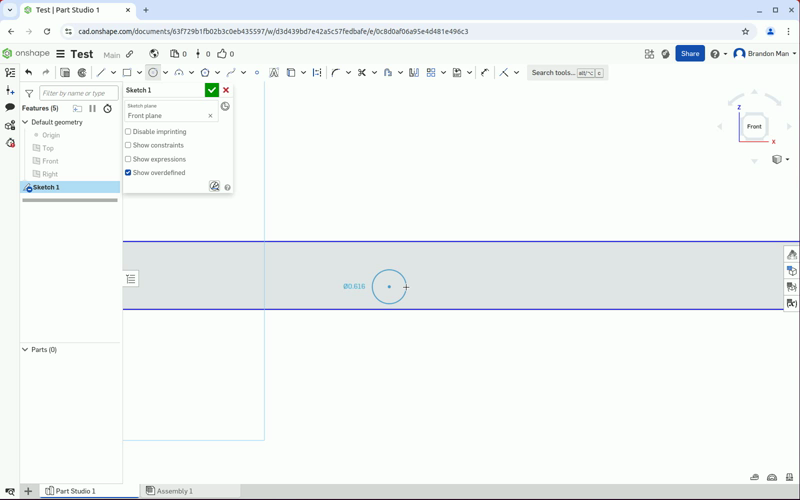
scroll(-6)
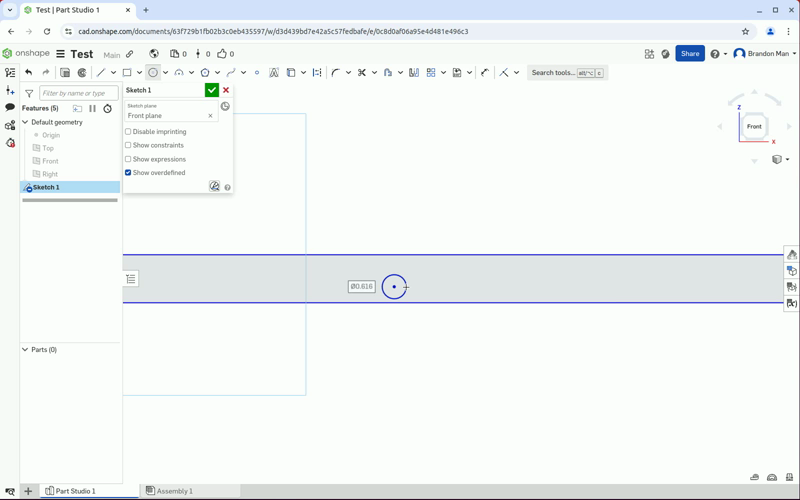
scroll(-6)
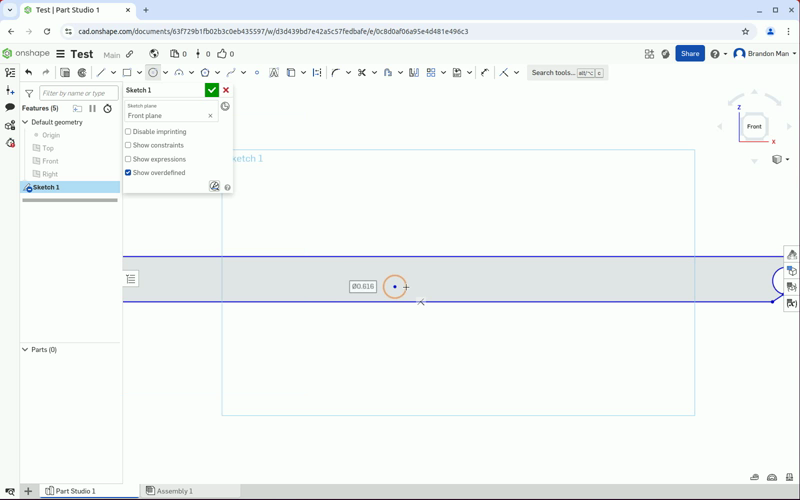
scroll(-6)
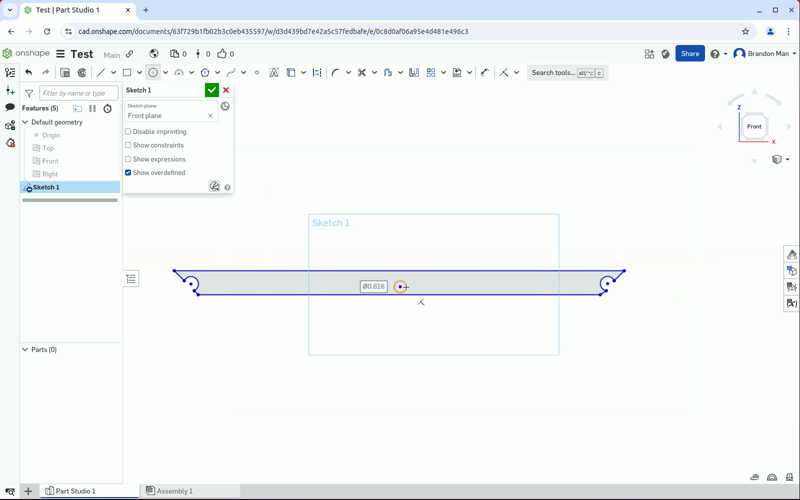
scroll(-6)
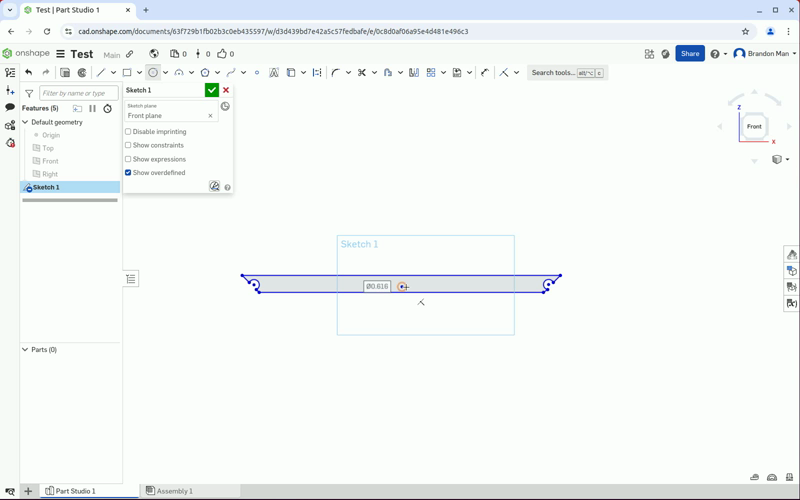
scroll(-6)
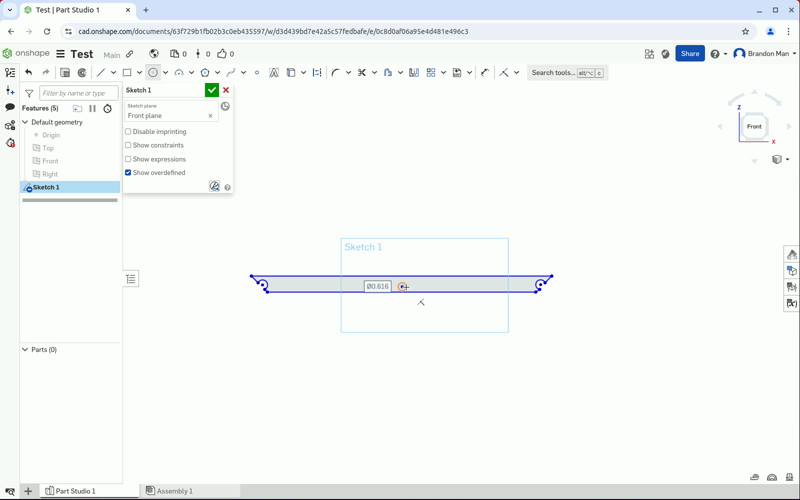
scroll(-6)
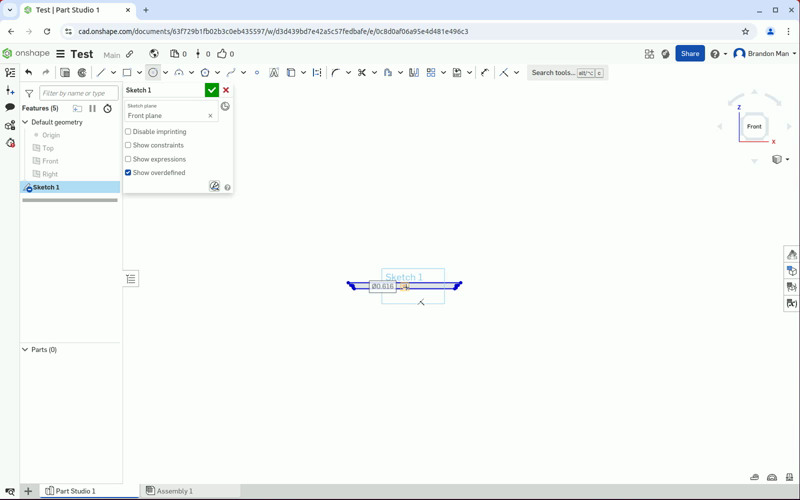
key(esc)
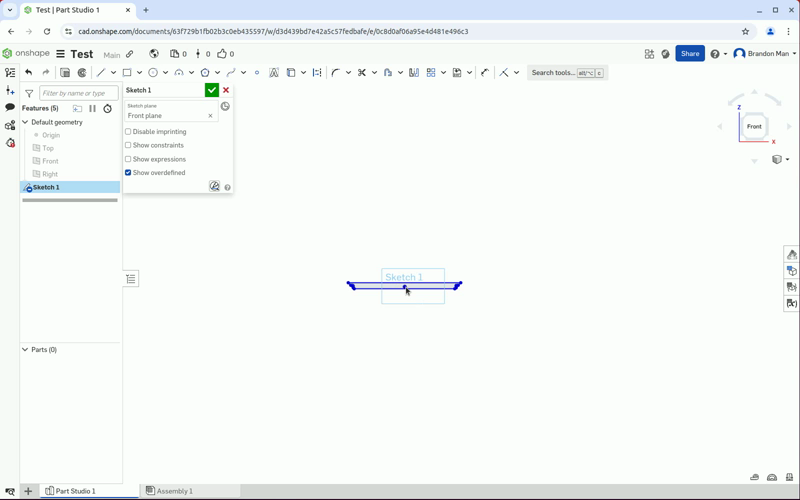
mouse_move(412, 285)
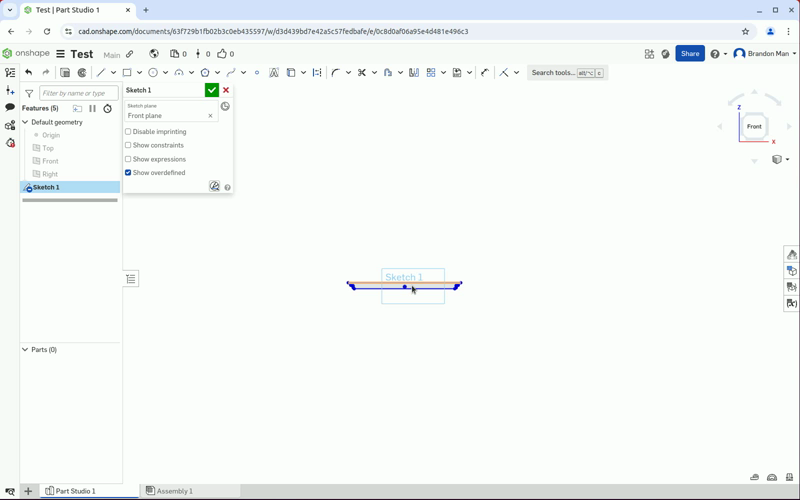
scroll(6)
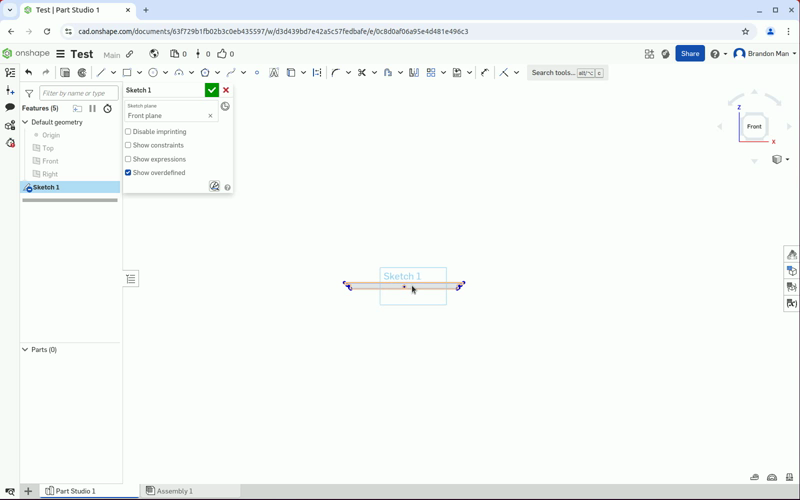
scroll(6)
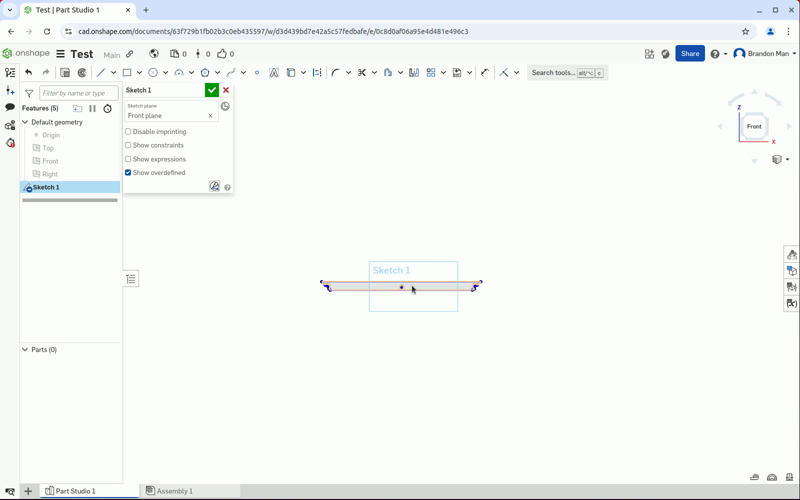
scroll(6)
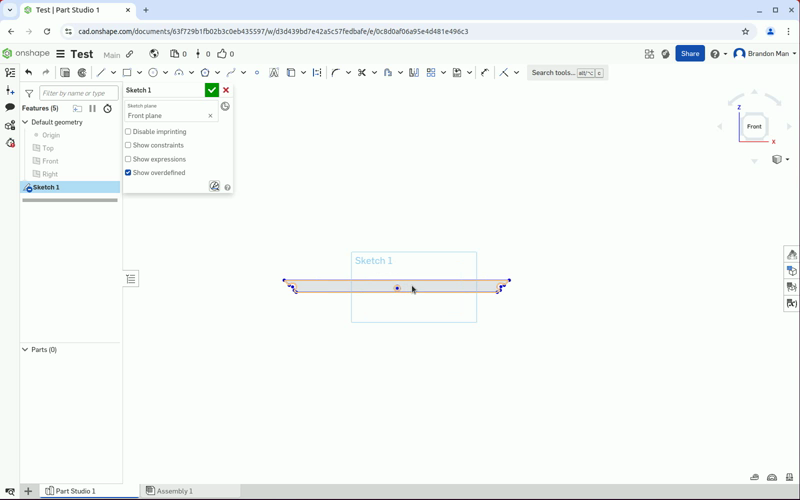
scroll(6)
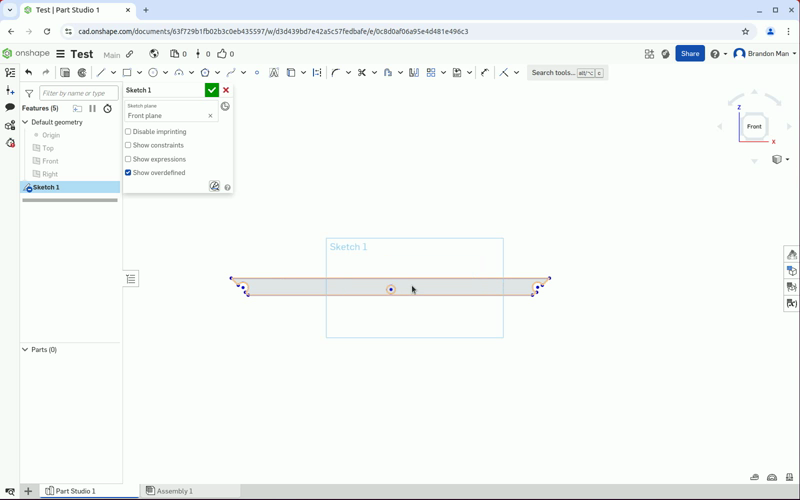
scroll(6)
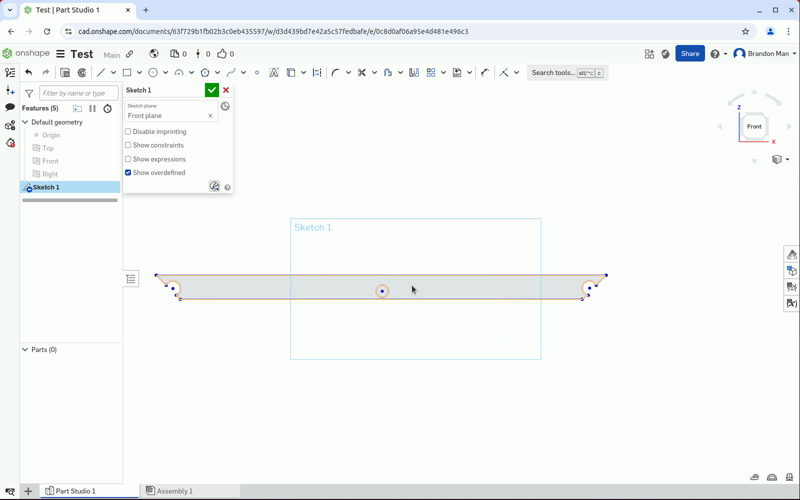
scroll(6)
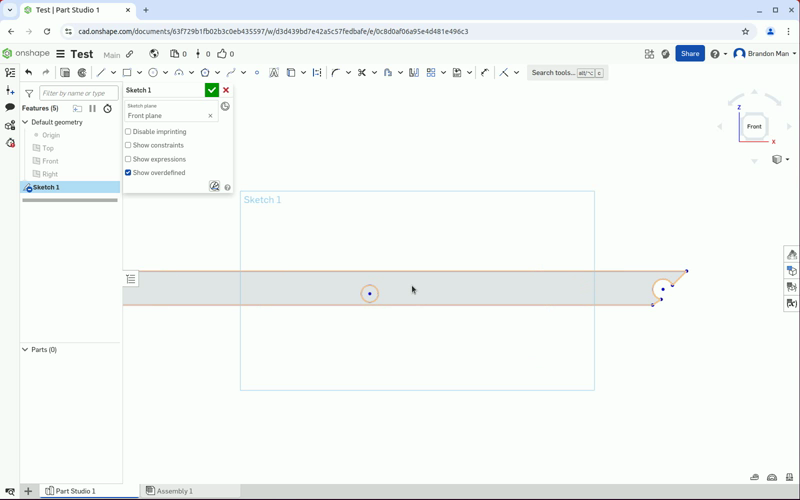
scroll(6)
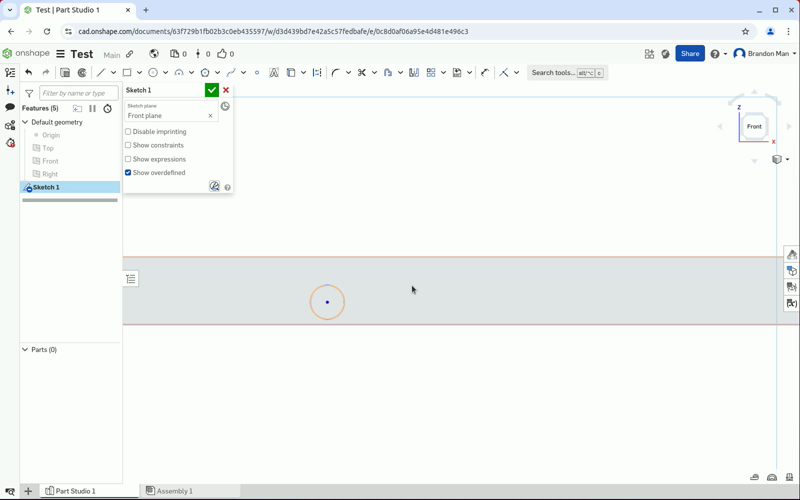
click(412, 285)
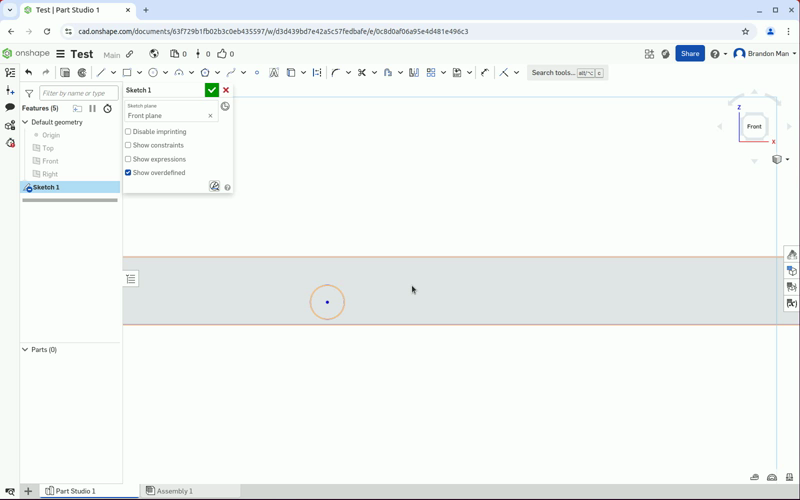
scroll(-6)
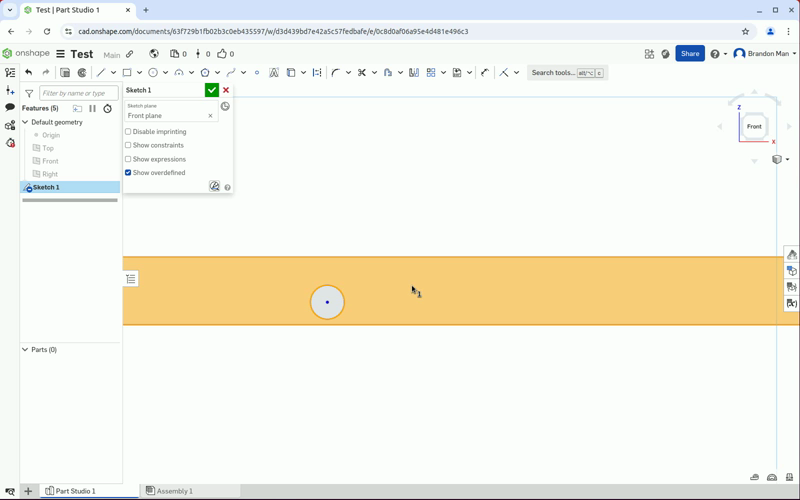
scroll(-6)
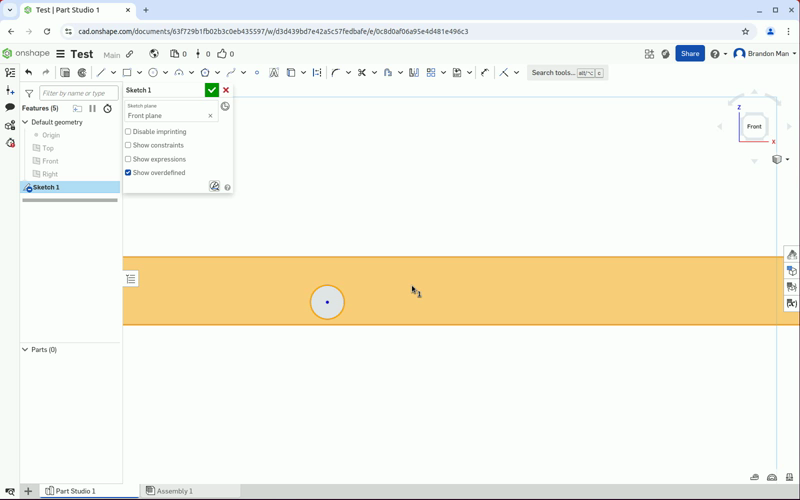
scroll(-6)
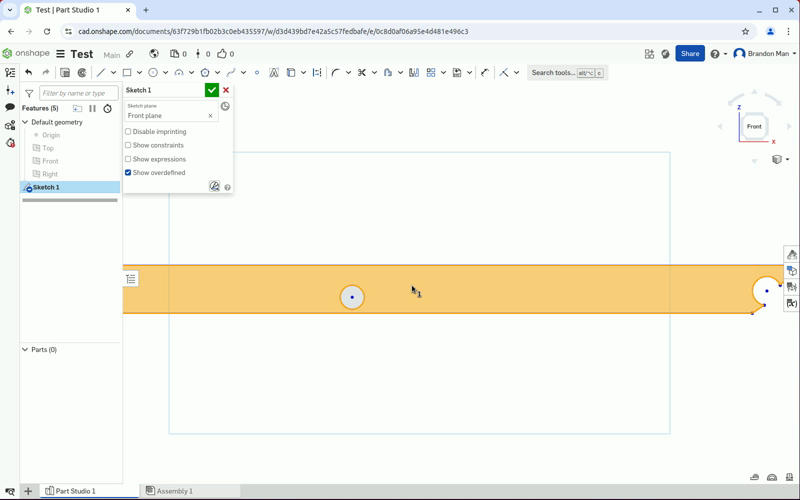
scroll(-6)
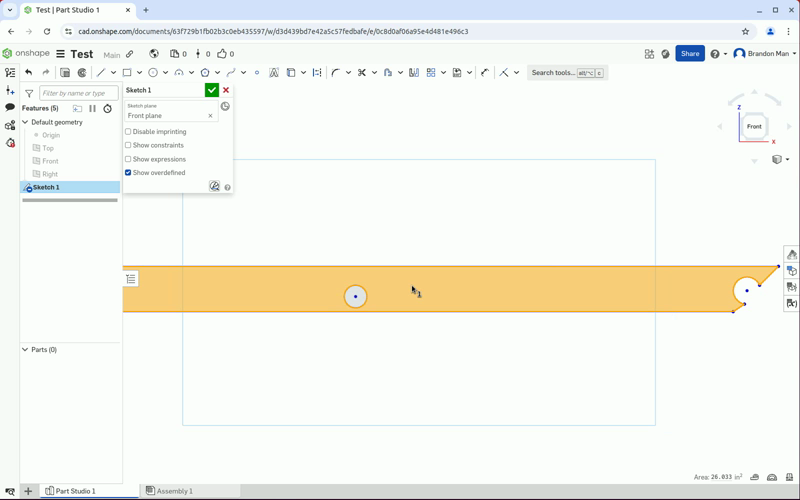
scroll(-6)
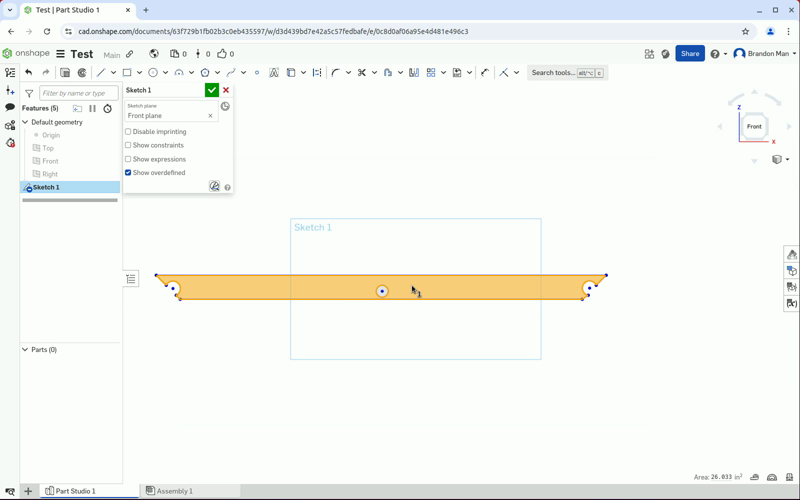
scroll(-6)
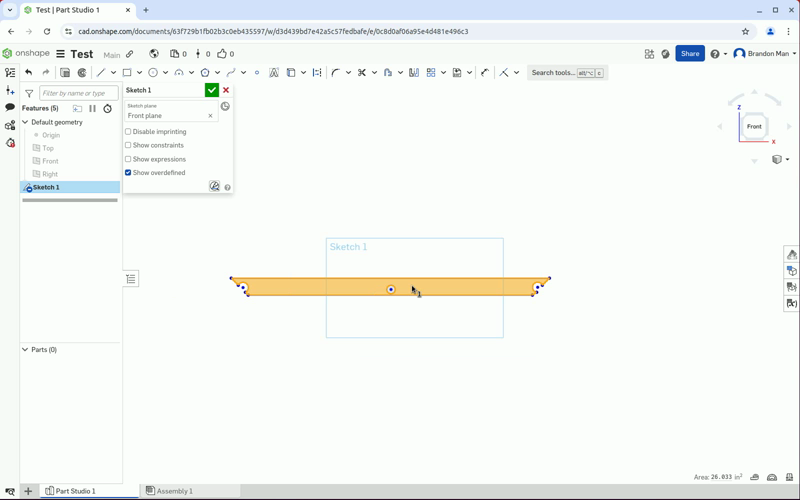
scroll(-6)
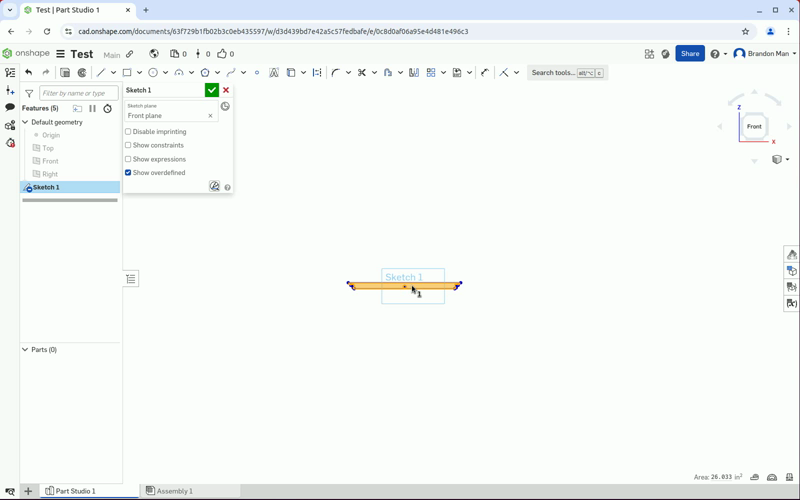
mouse_move(73, 352)
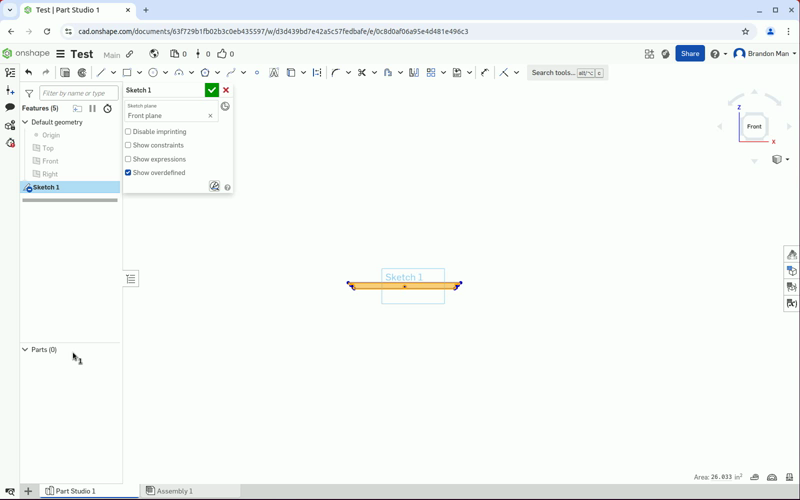
key(shift+y)
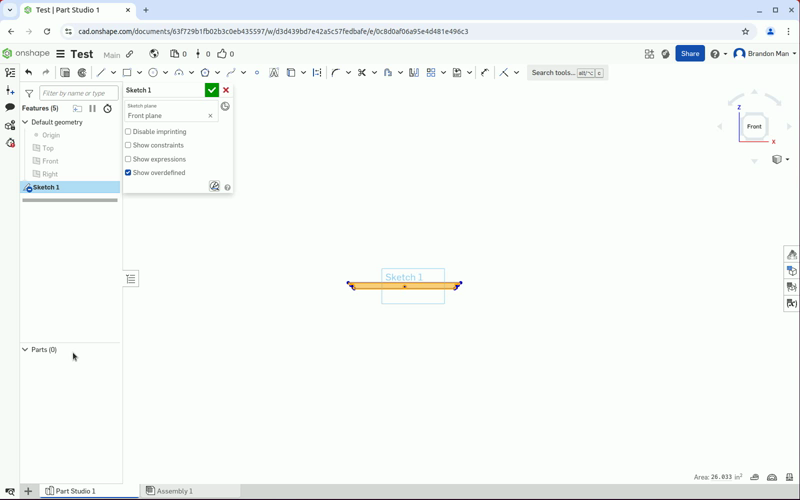
key(shift+e)
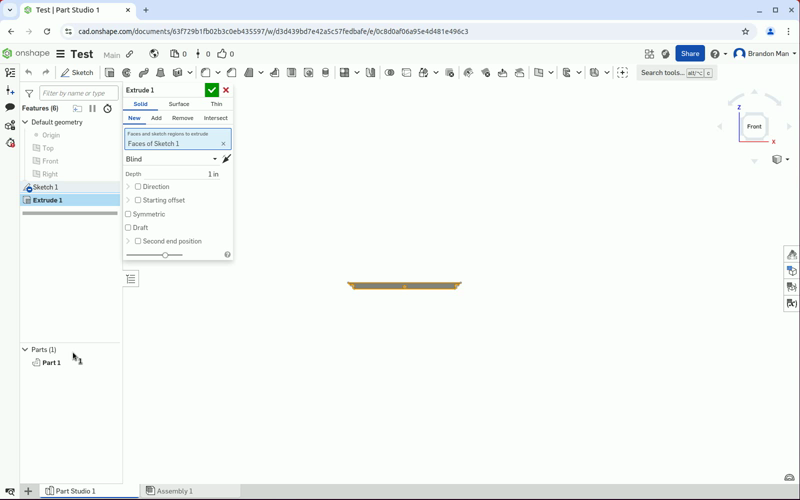
mouse_move(143, 106)
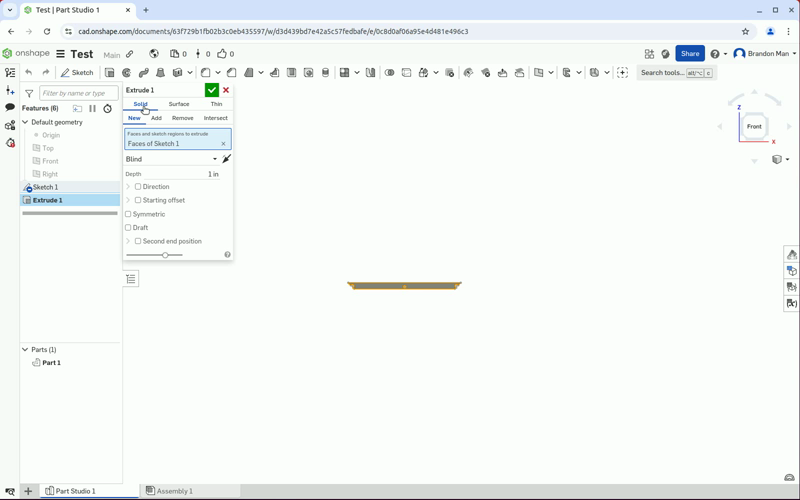
click(143, 106)
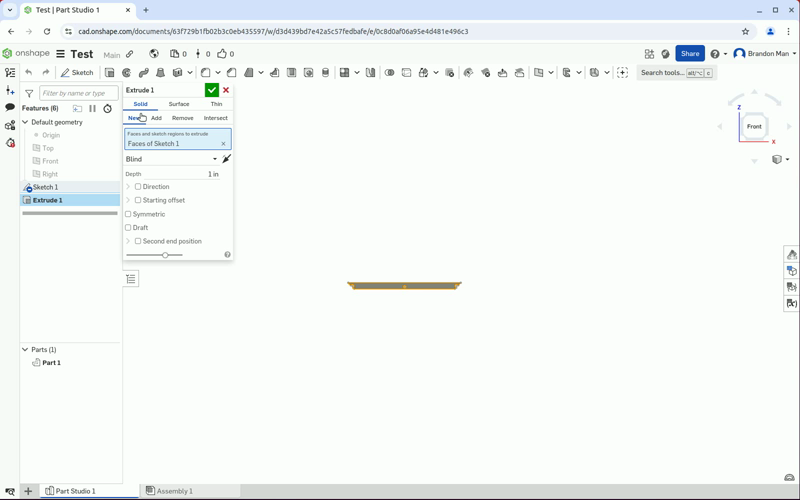
mouse_move(137, 120)
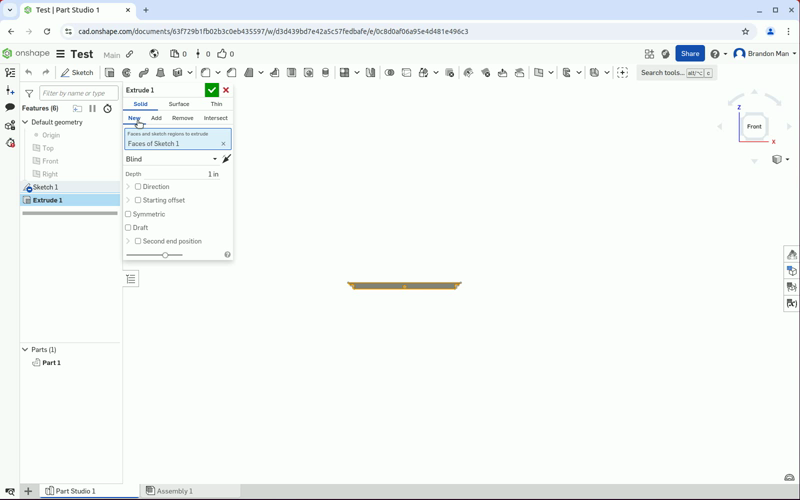
click(137, 120)
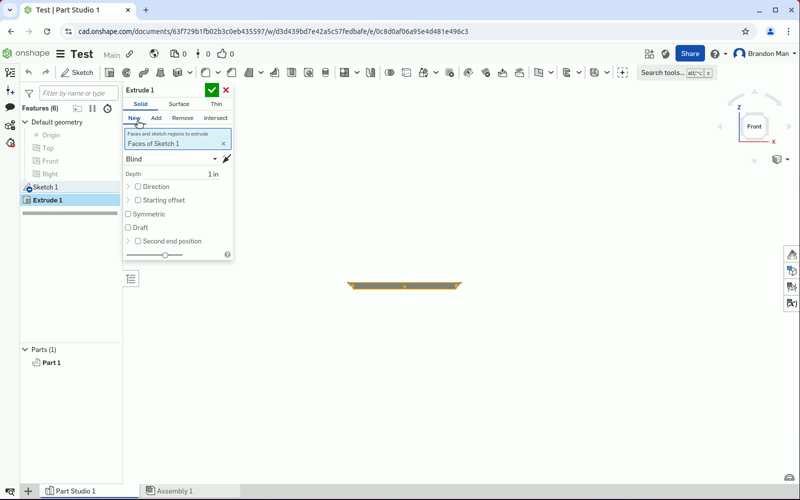
key(tab, 4)
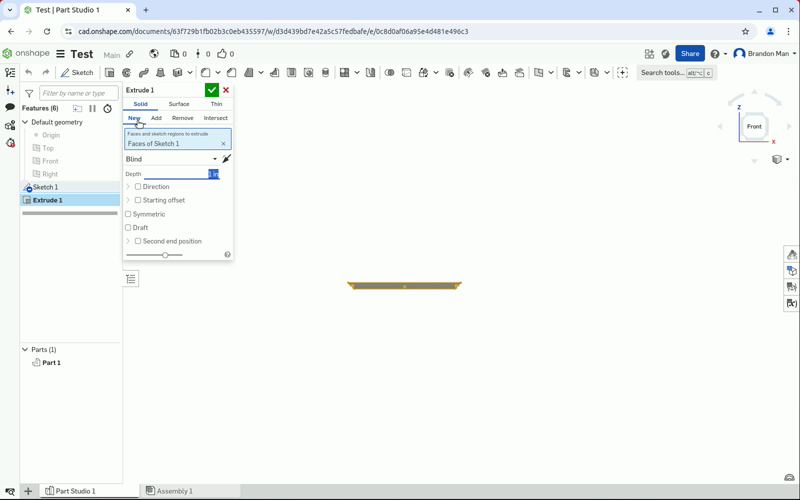
text(0.722)
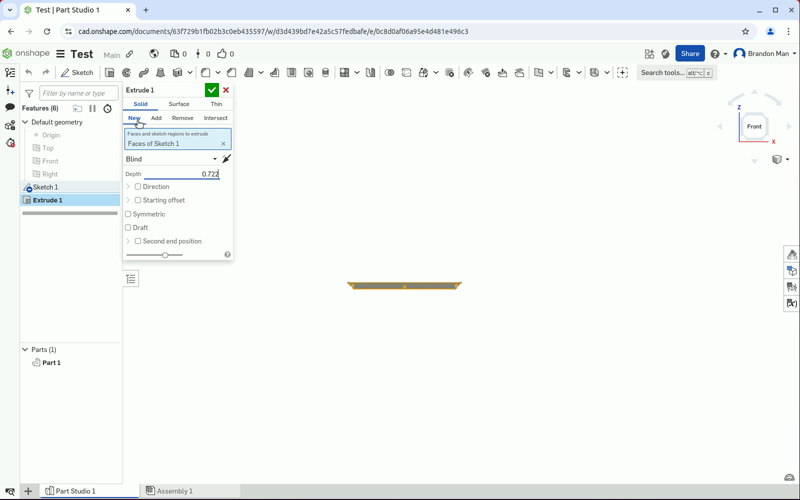
key(enter)
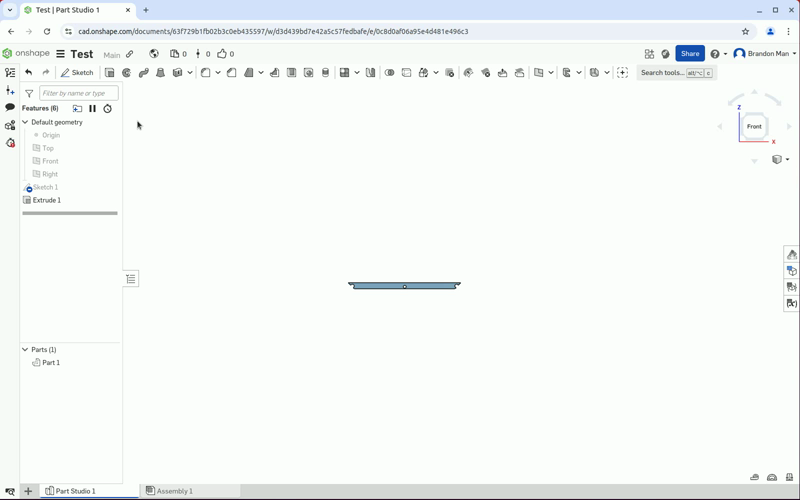
key(shift+h)
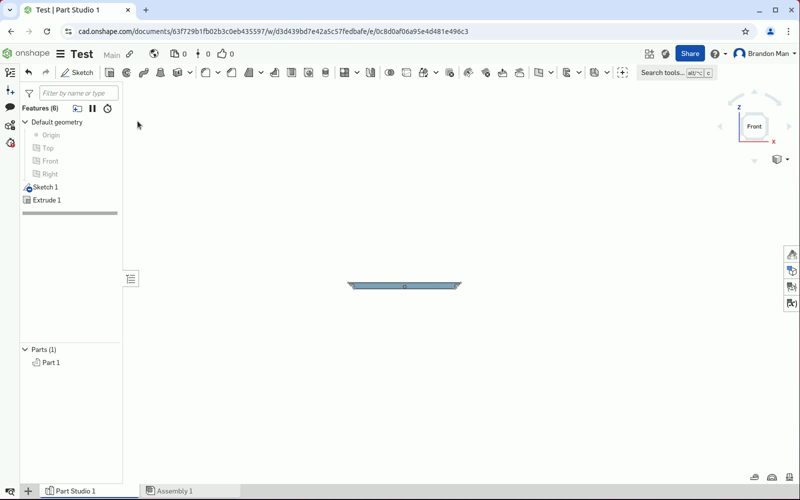
key(shift+h)
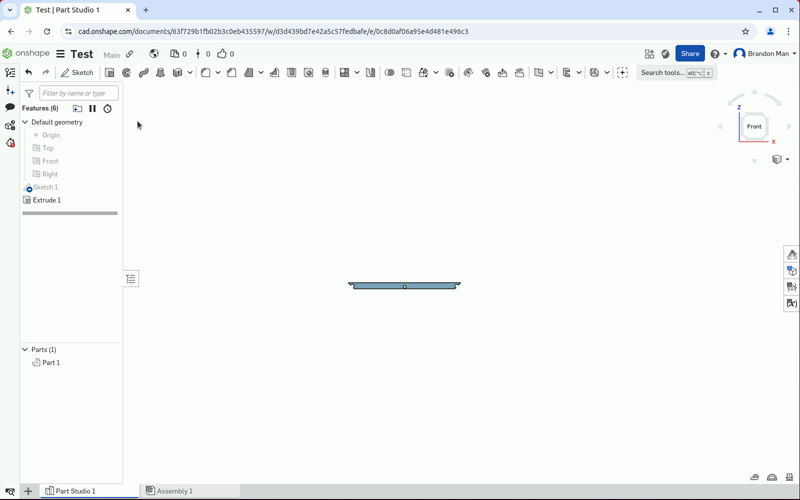
mouse_move(73, 189)
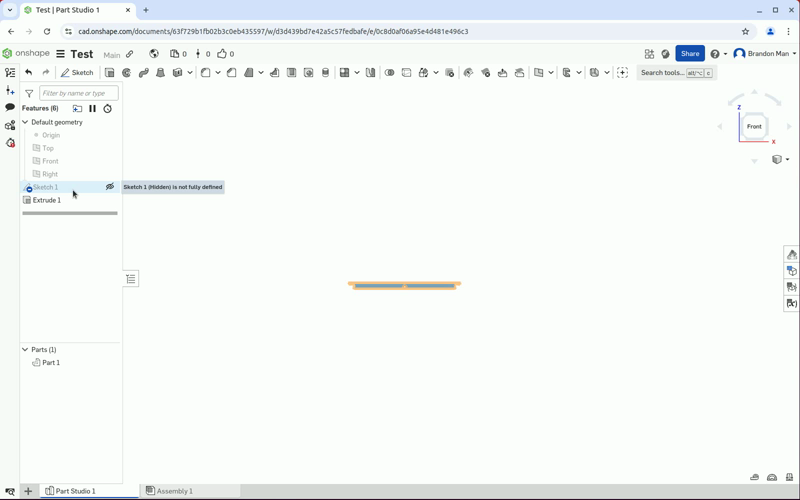
click(73, 189)
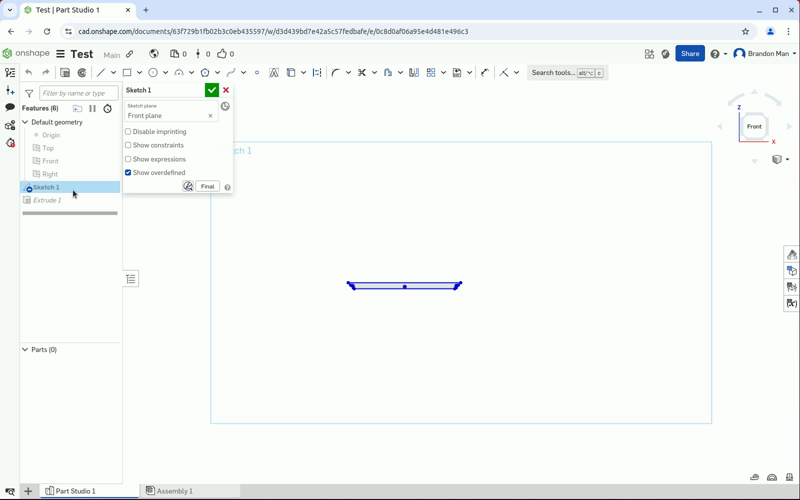
mouse_move(229, 92)
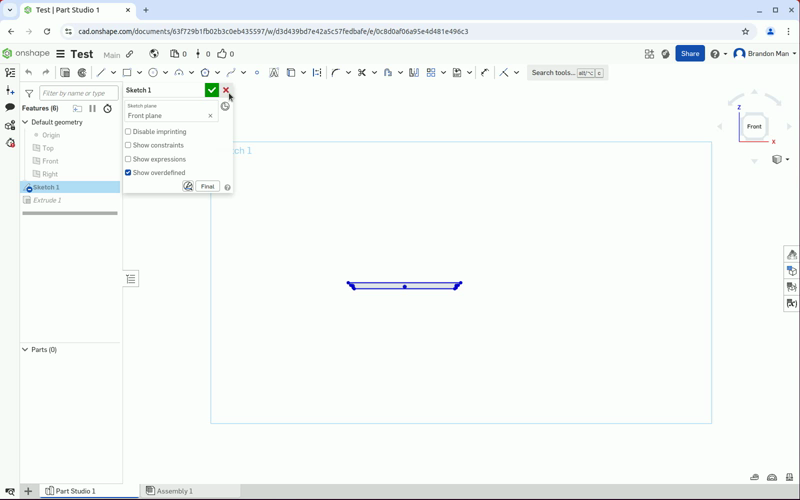
click(229, 92)
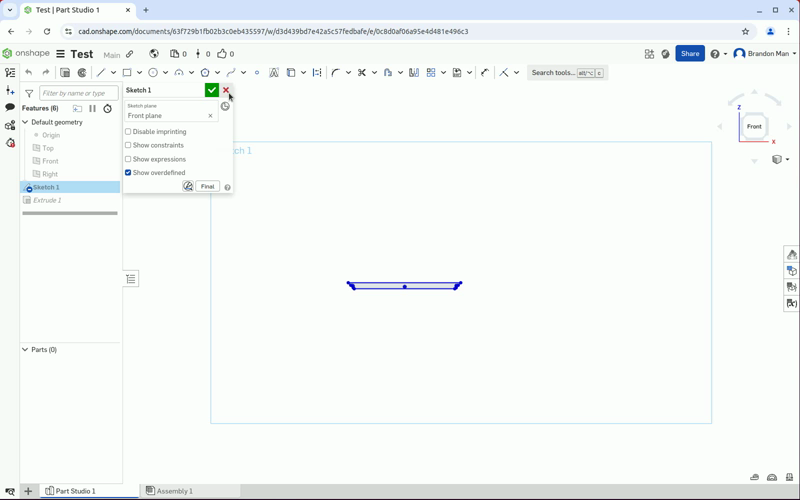
key(shift+s)
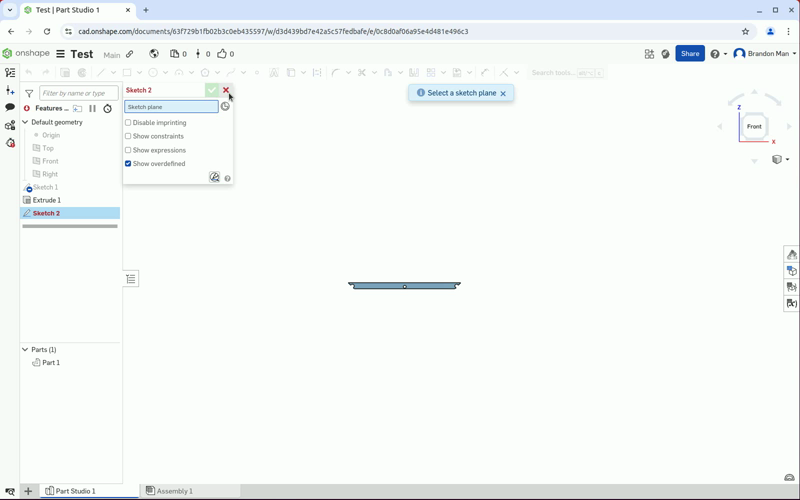
mouse_move(73, 163)
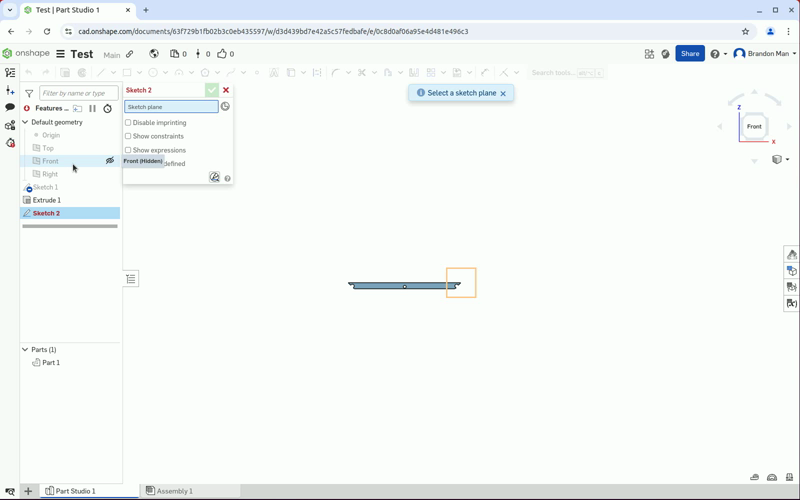
click(73, 163)
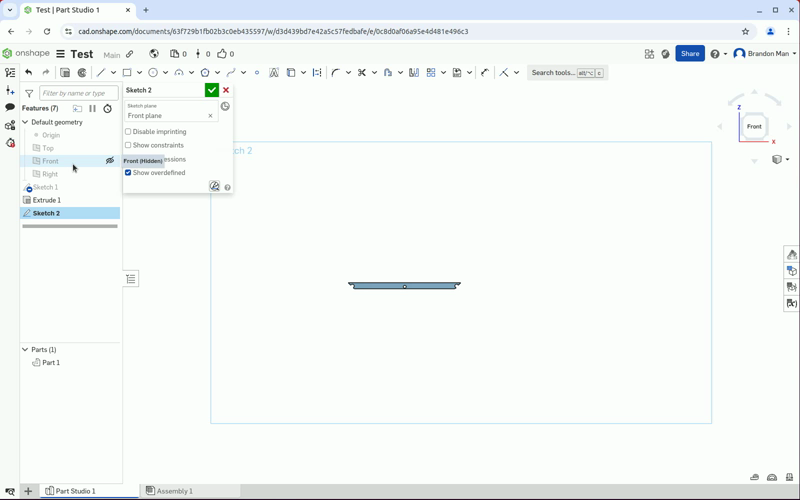
mouse_move(73, 352)
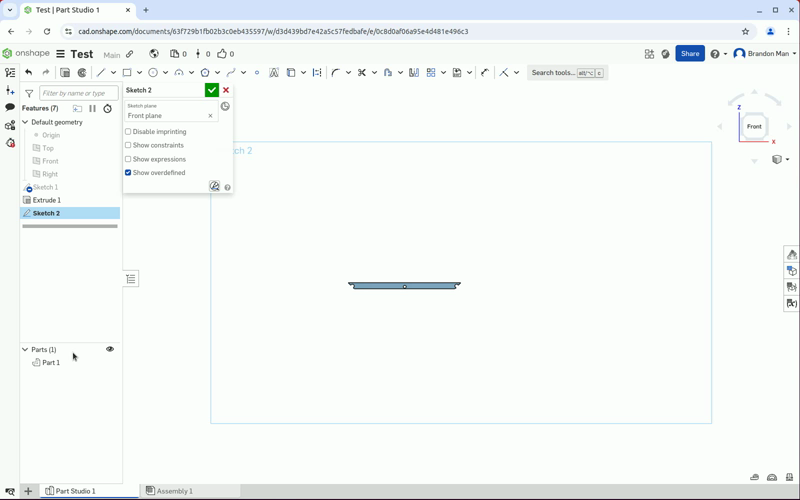
key(y)
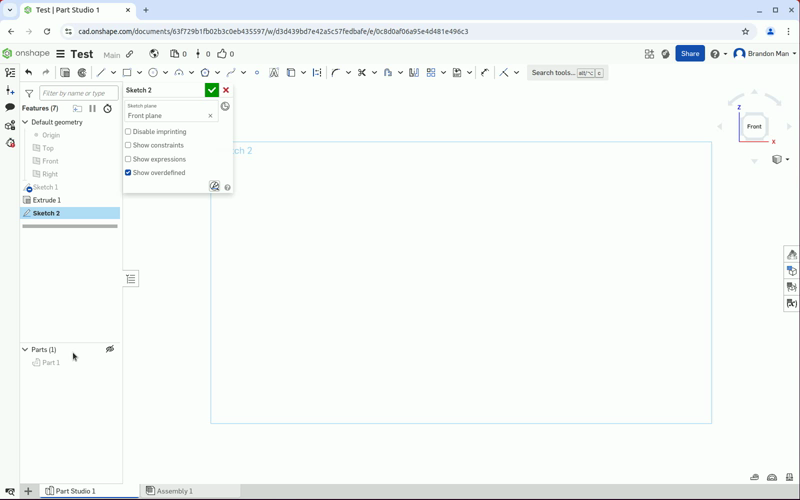
key(l)
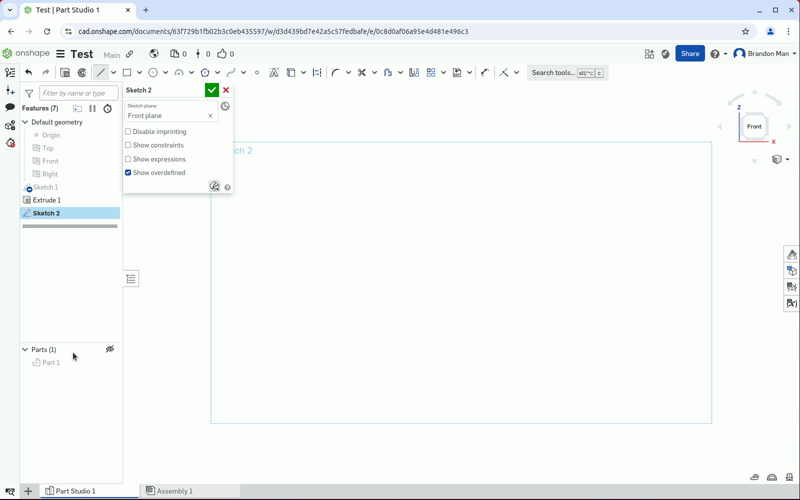
key_down(shift)
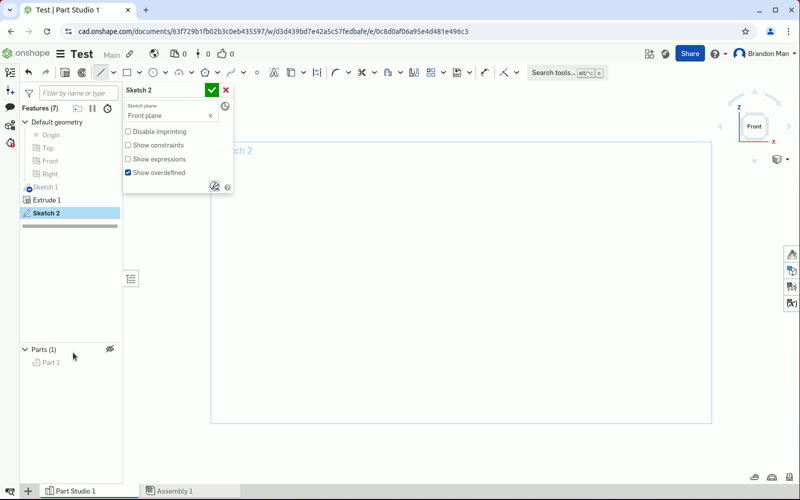
mouse_move(454, 288)
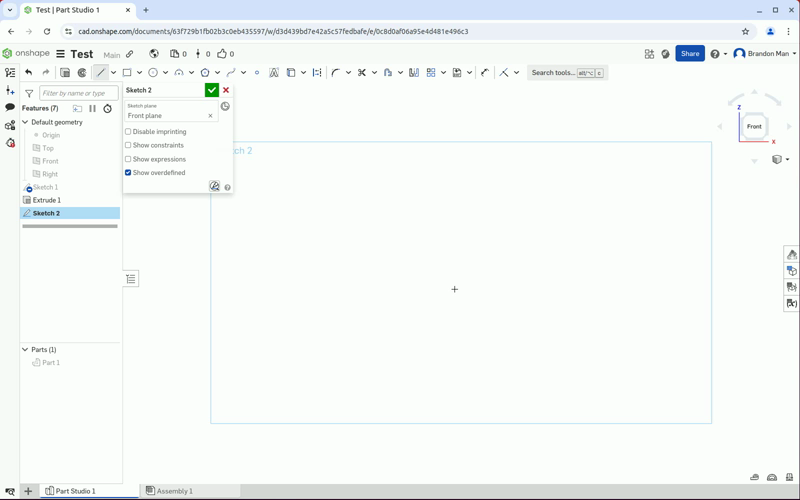
click(454, 288)
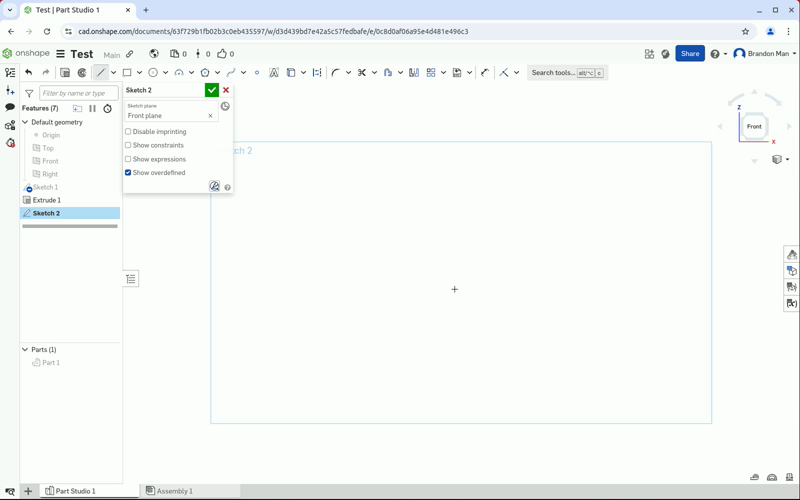
key_up(shift)
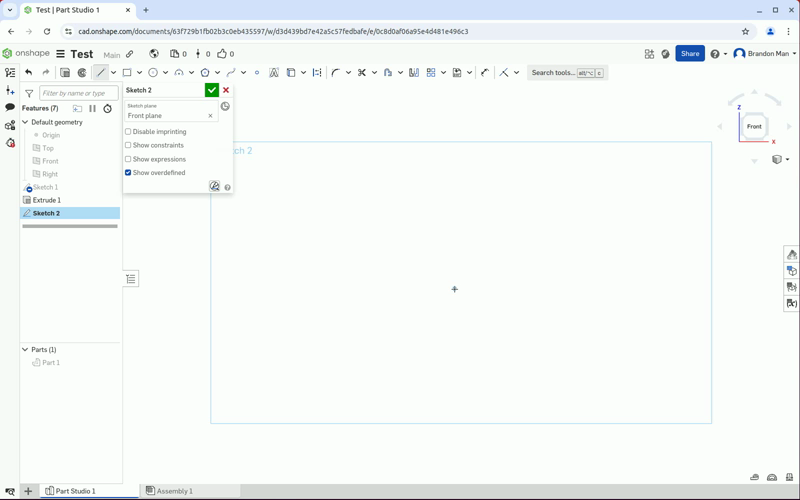
key_down(shift)
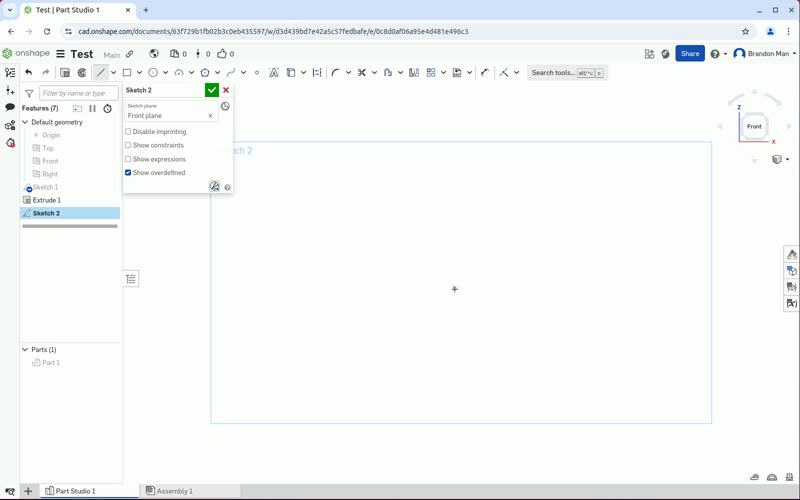
mouse_move(484, 288)
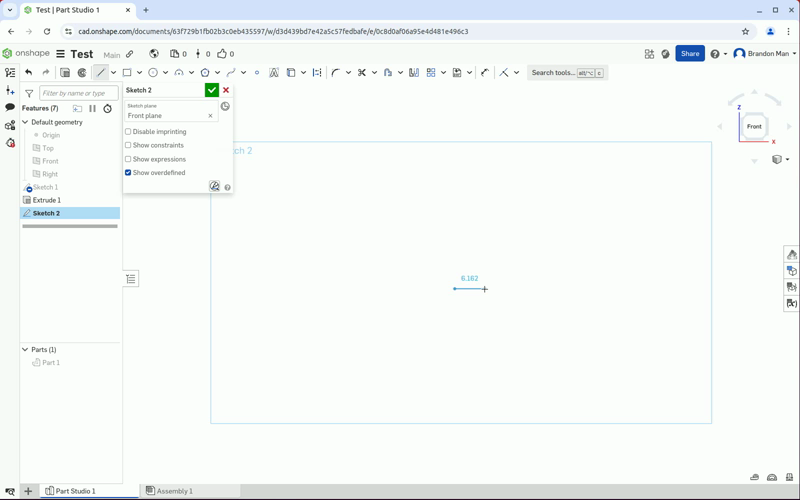
mouse_move(461, 288)
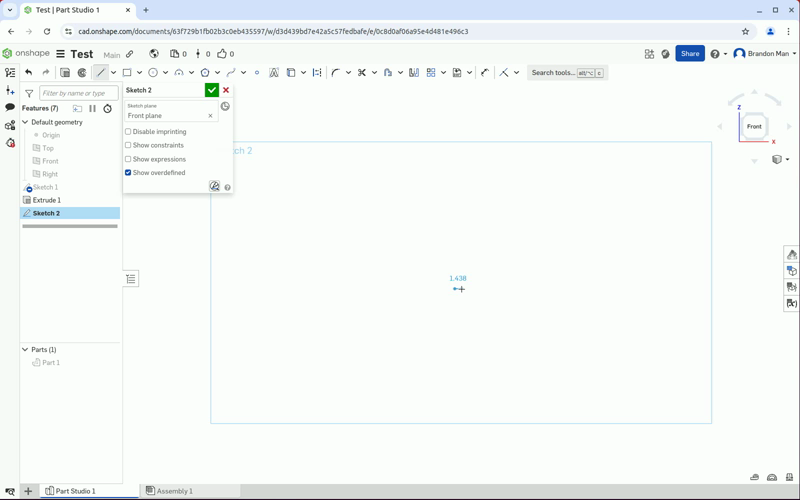
scroll(6)
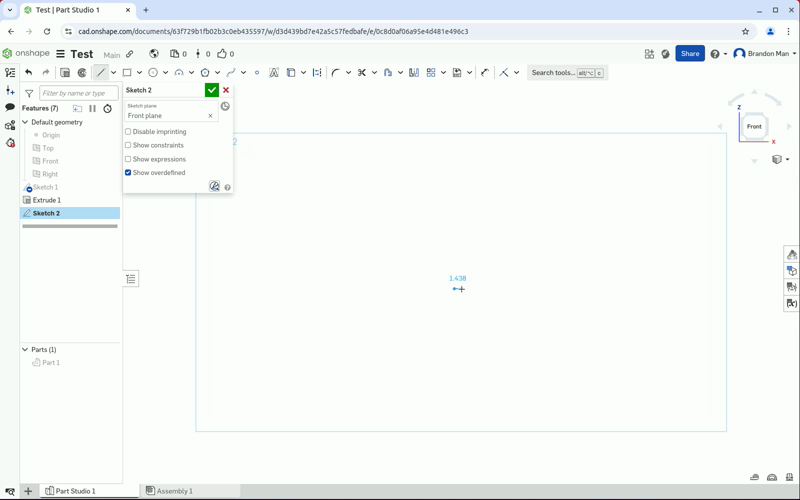
scroll(6)
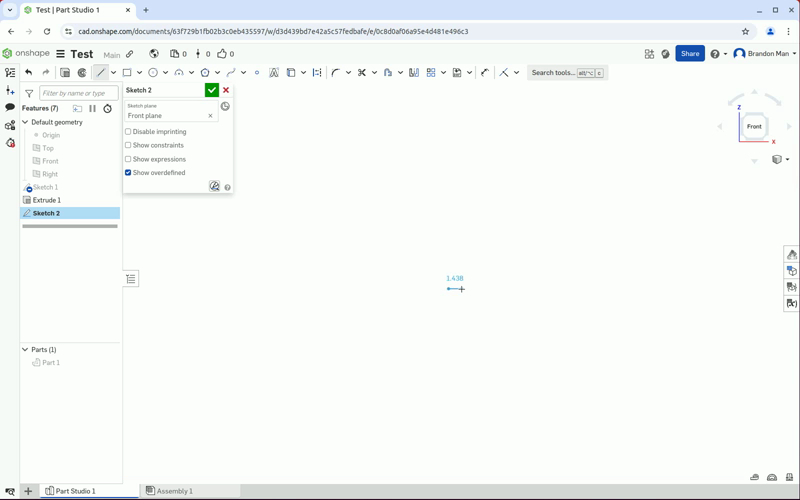
scroll(6)
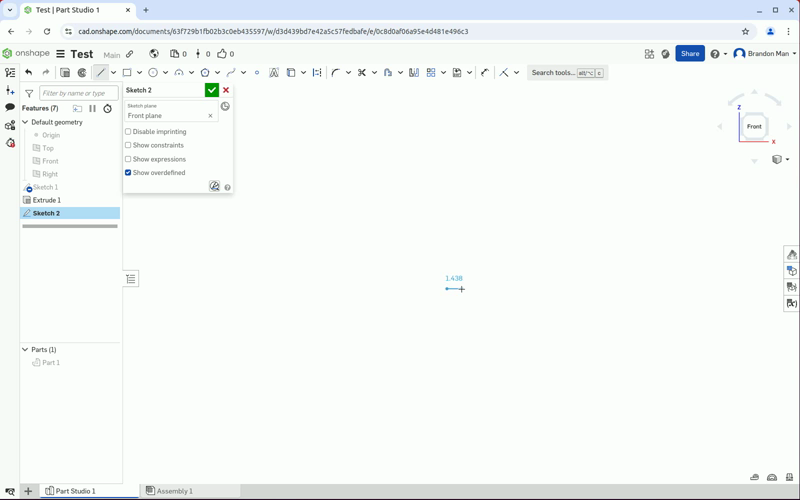
scroll(6)
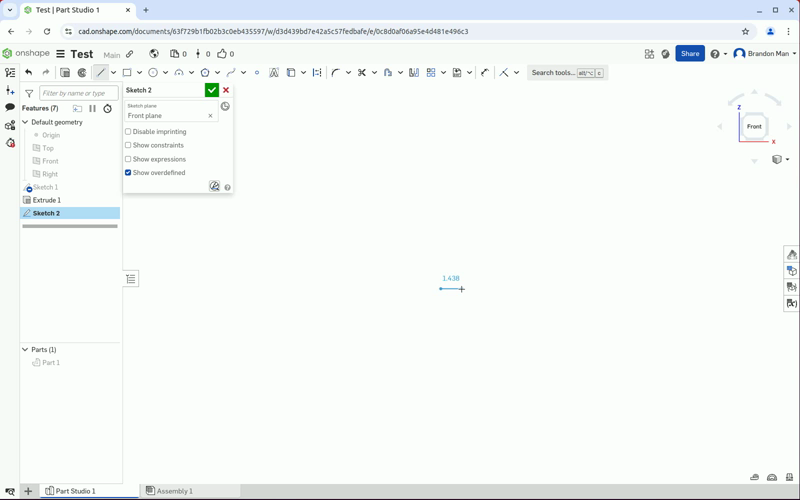
scroll(6)
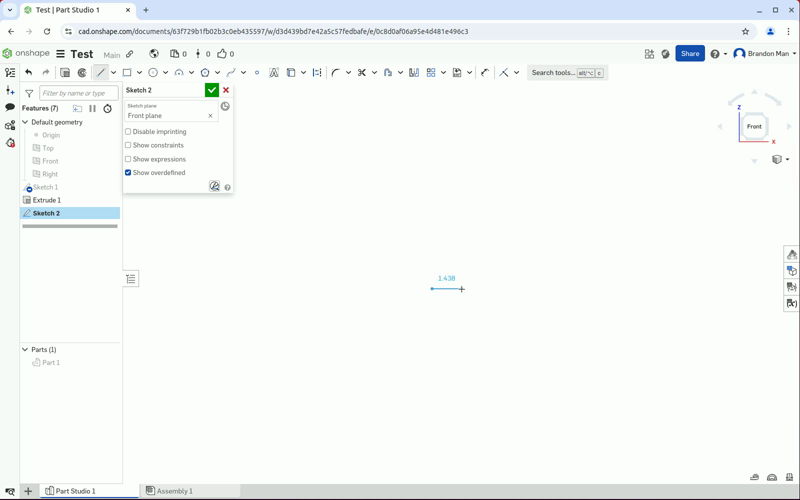
scroll(6)
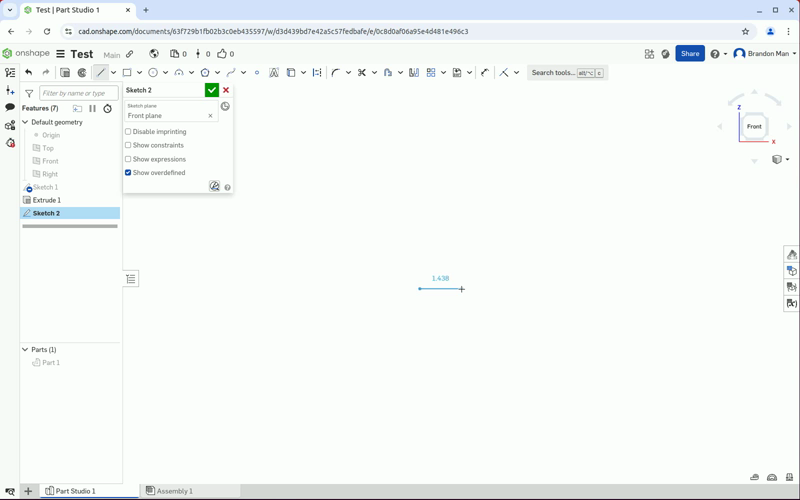
scroll(6)
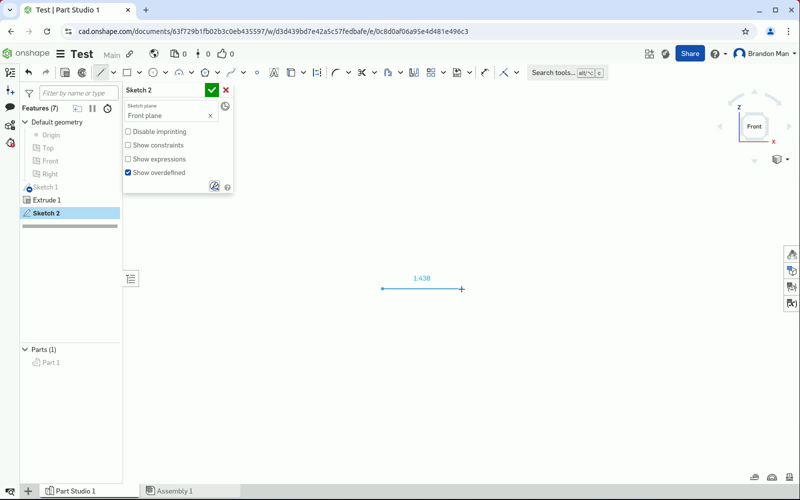
click(461, 288)
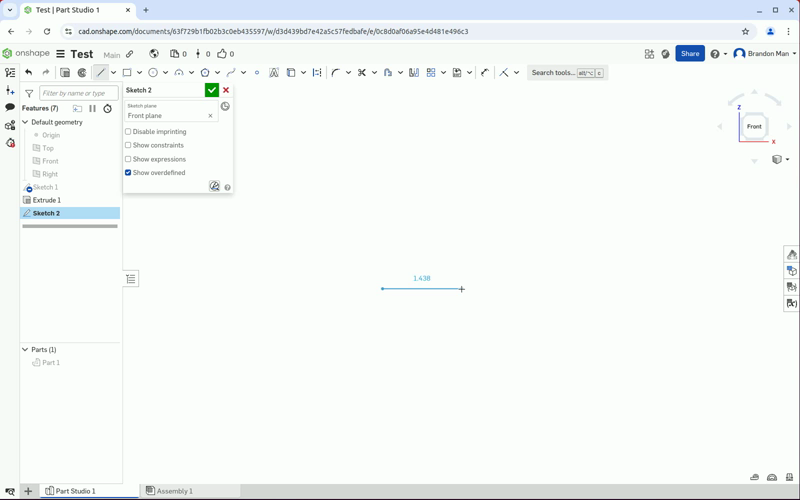
scroll(-6)
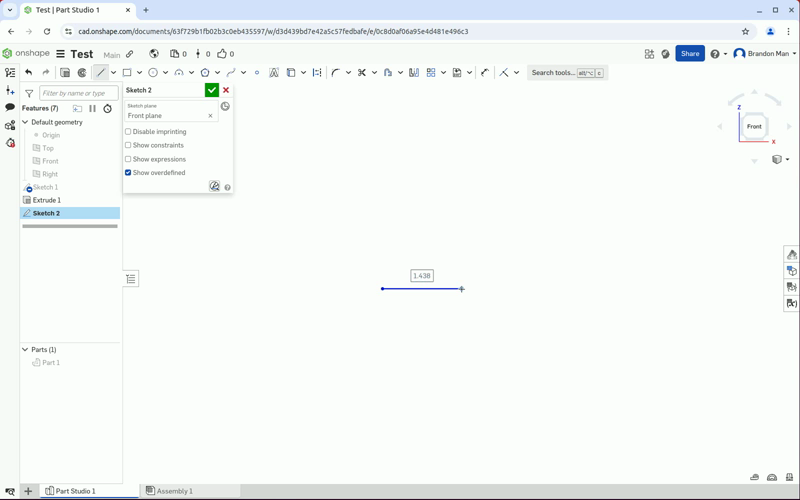
scroll(-6)
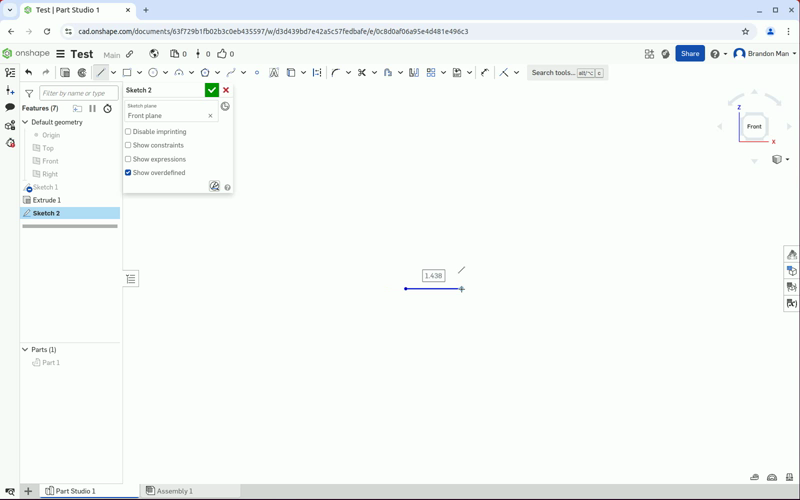
scroll(-6)
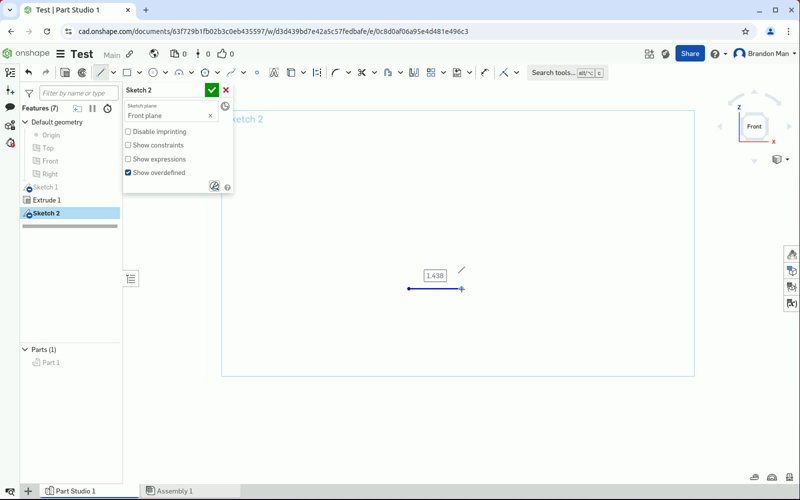
scroll(-6)
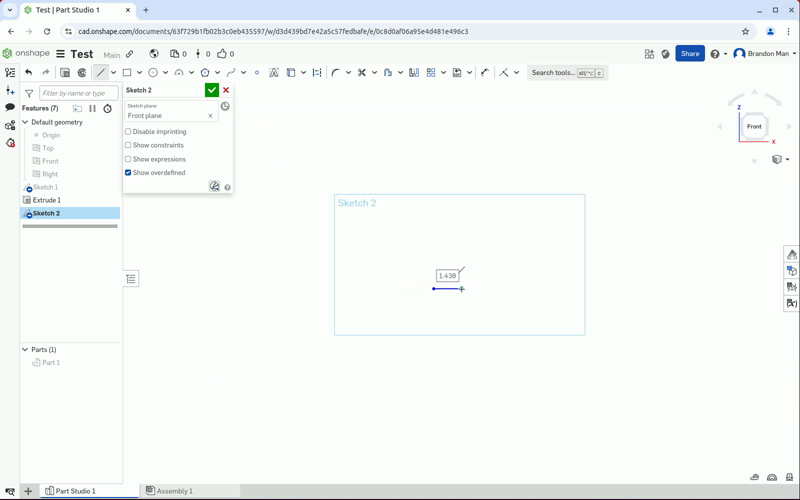
scroll(-6)
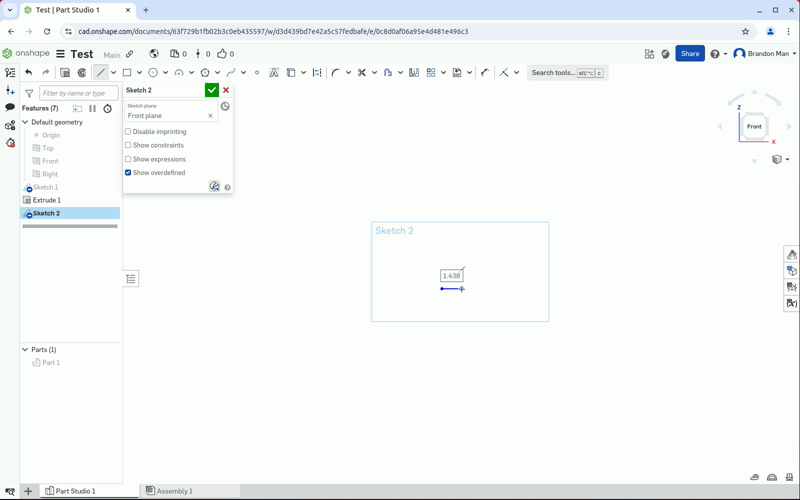
scroll(-6)
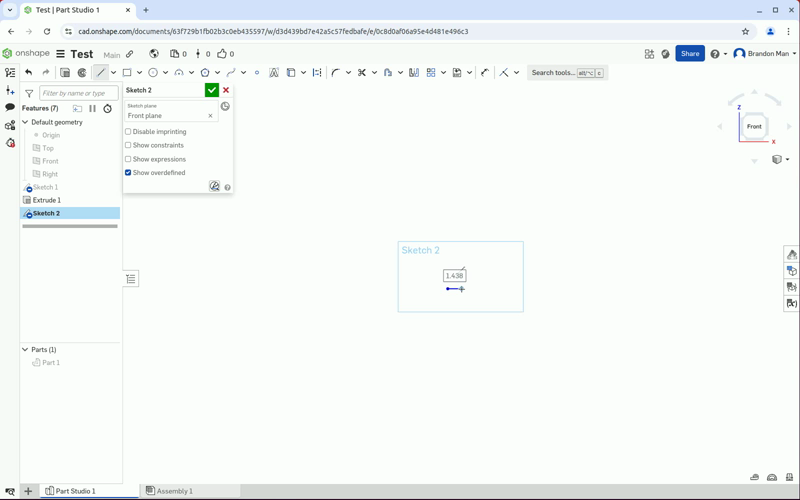
scroll(-6)
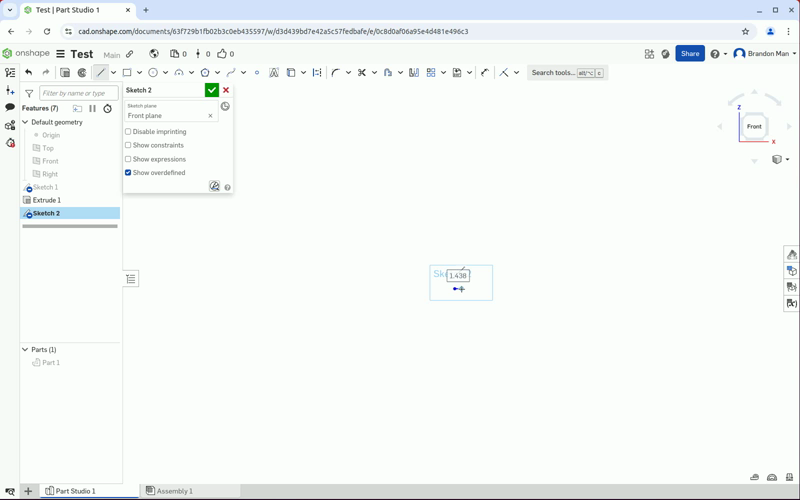
key_up(shift)
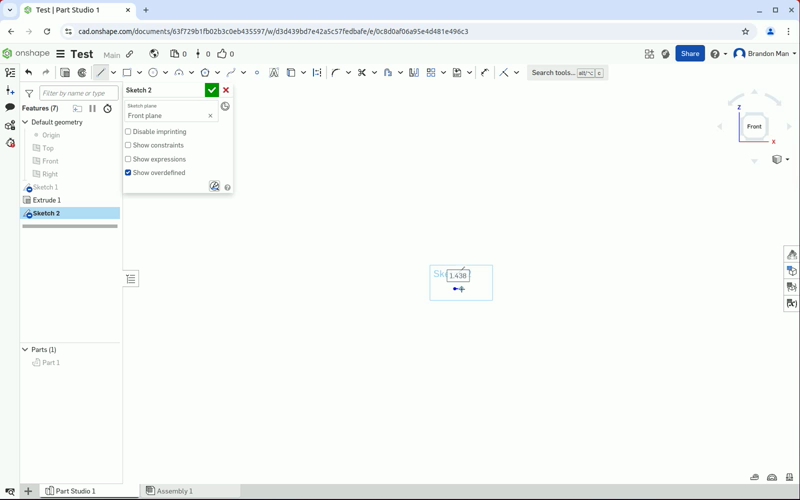
key_down(shift)
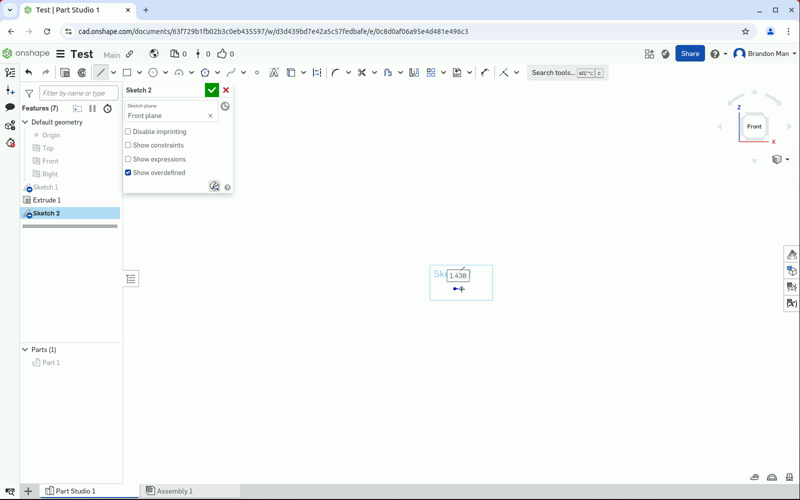
mouse_move(492, 288)
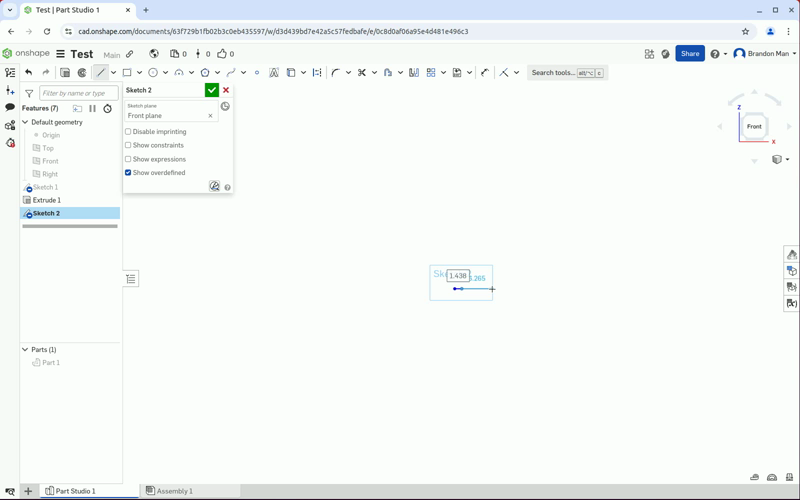
mouse_move(461, 281)
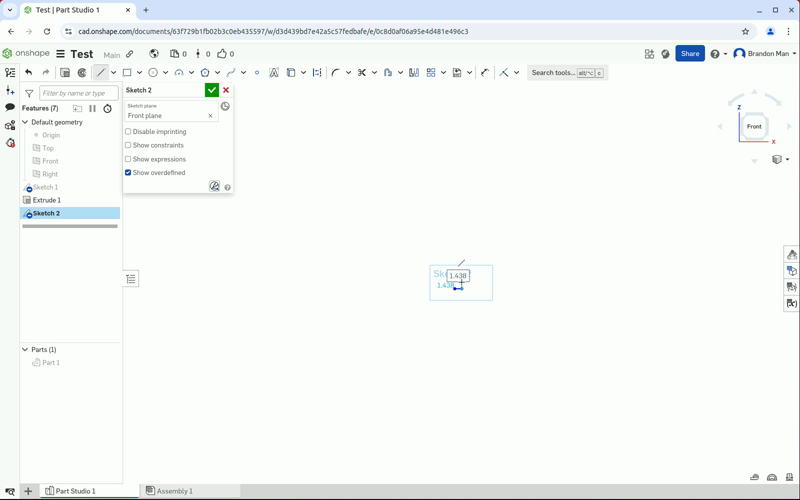
scroll(6)
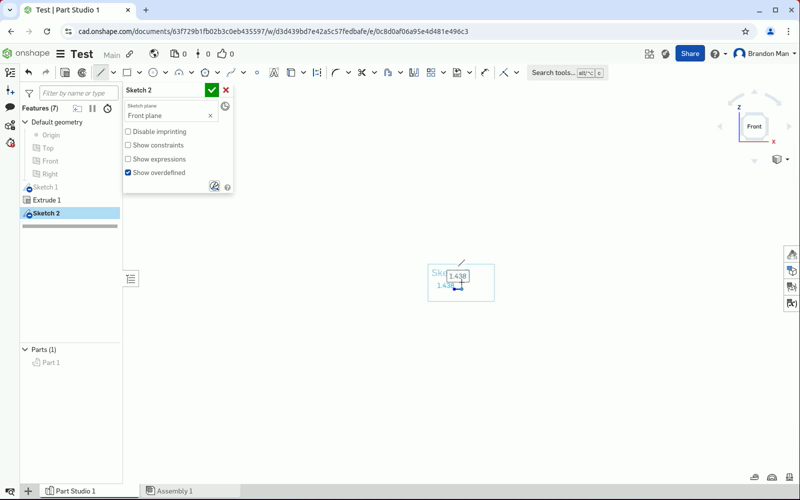
scroll(6)
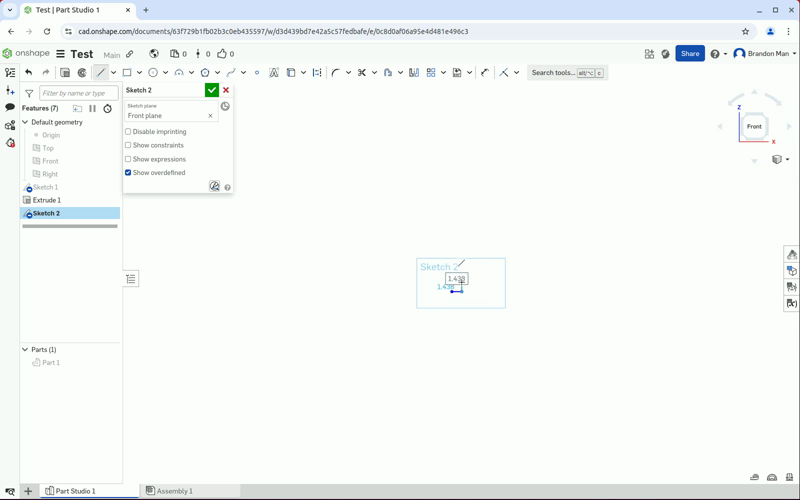
scroll(6)
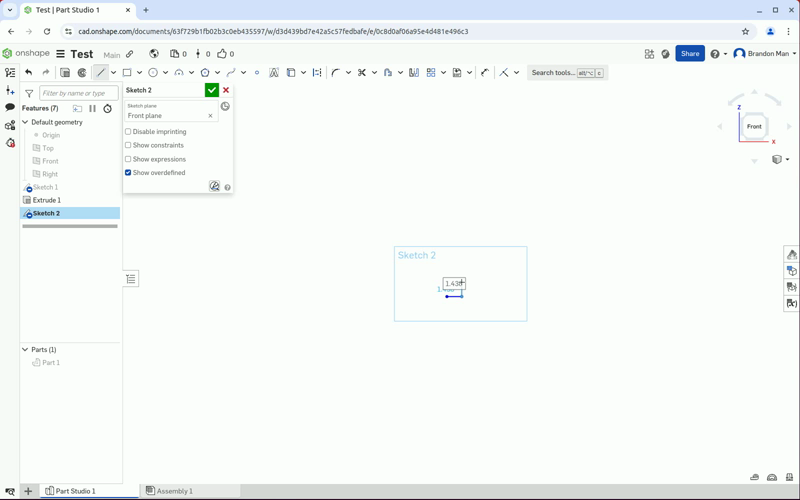
scroll(6)
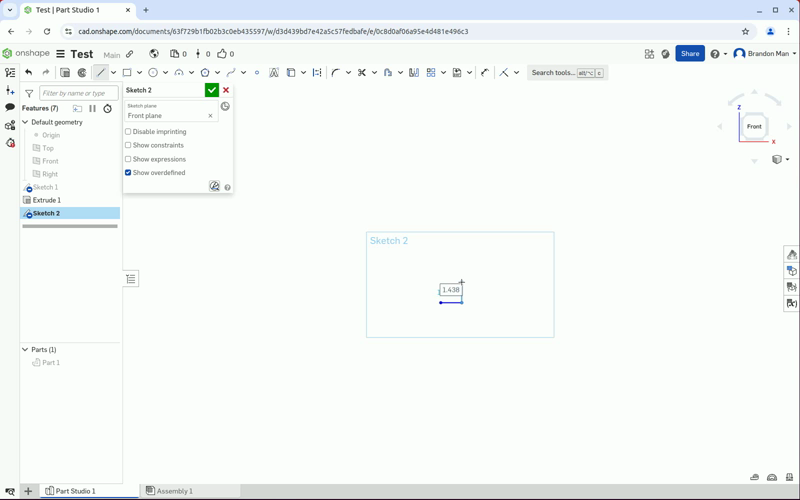
scroll(6)
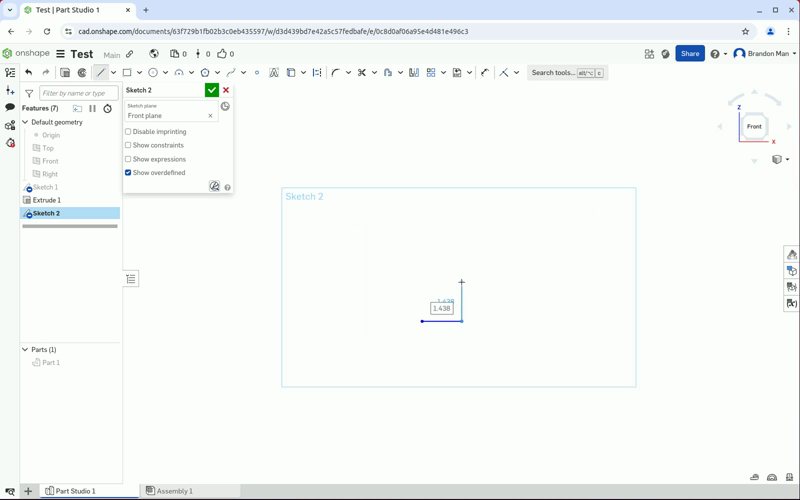
scroll(6)
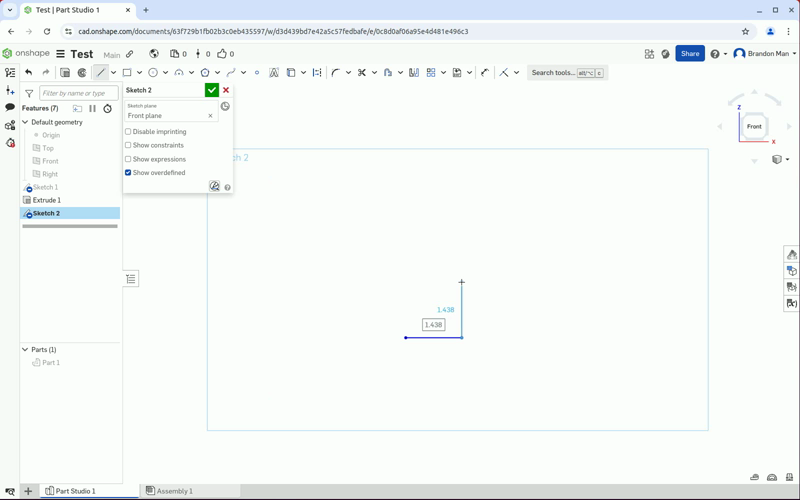
scroll(6)
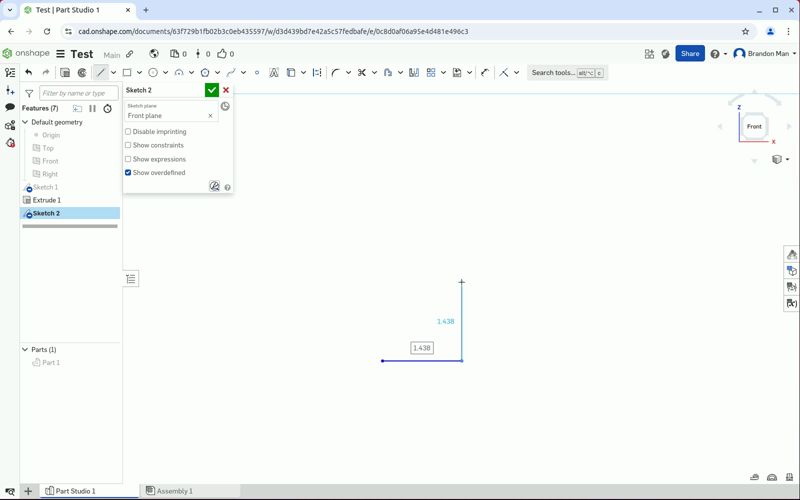
click(461, 281)
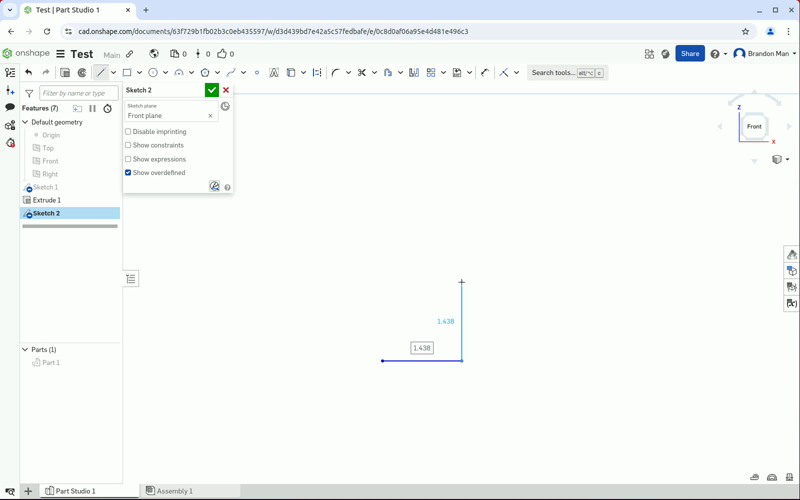
scroll(-6)
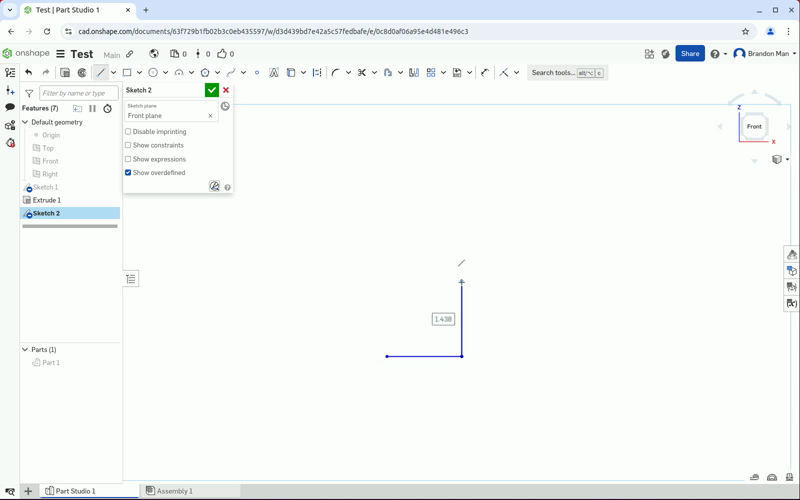
scroll(-6)
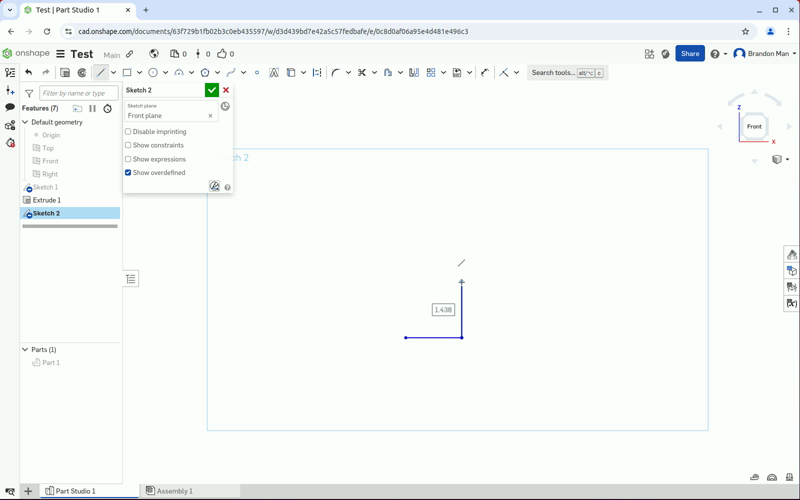
scroll(-6)
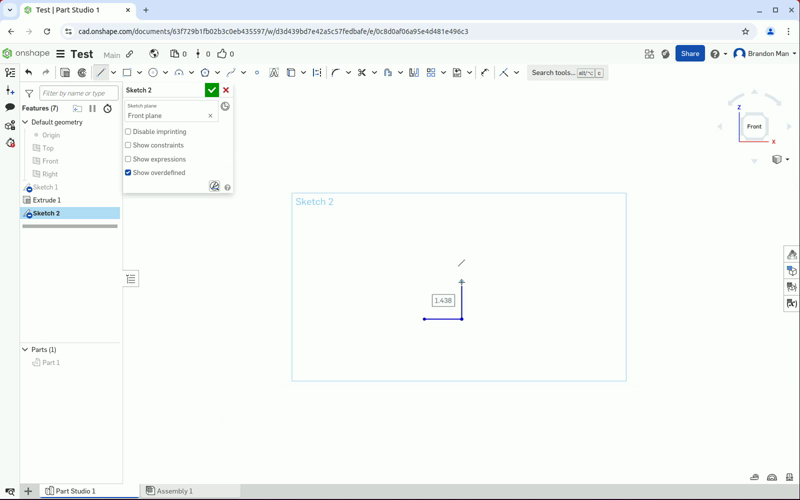
scroll(-6)
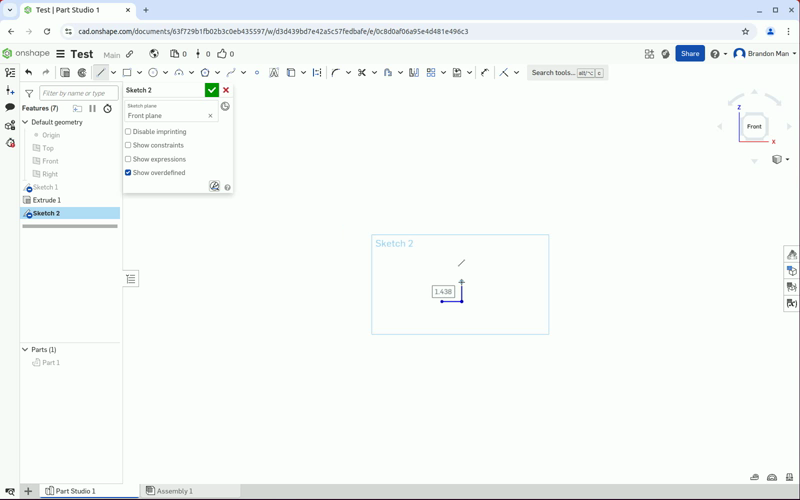
scroll(-6)
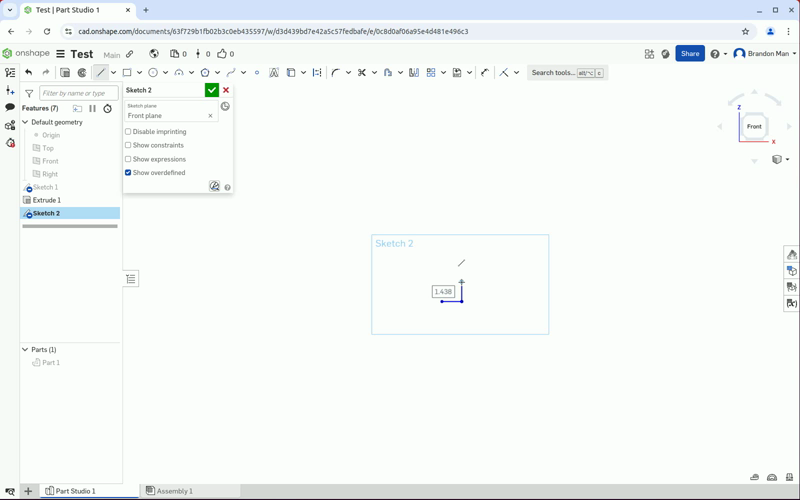
scroll(-6)
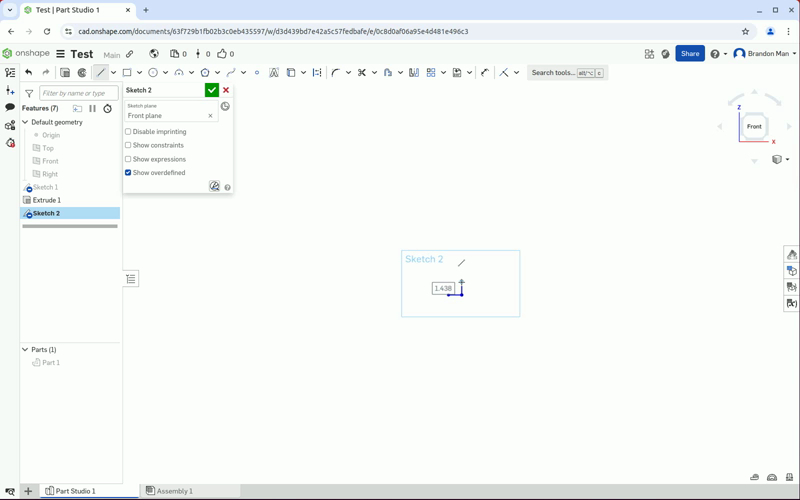
scroll(-6)
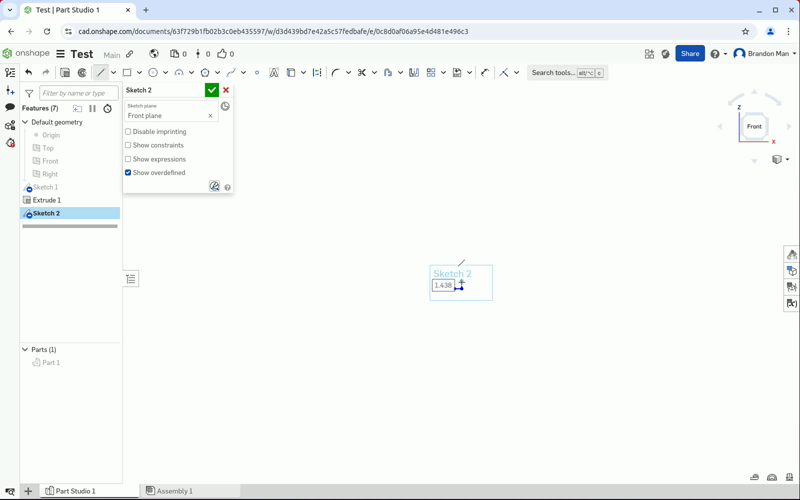
key_up(shift)
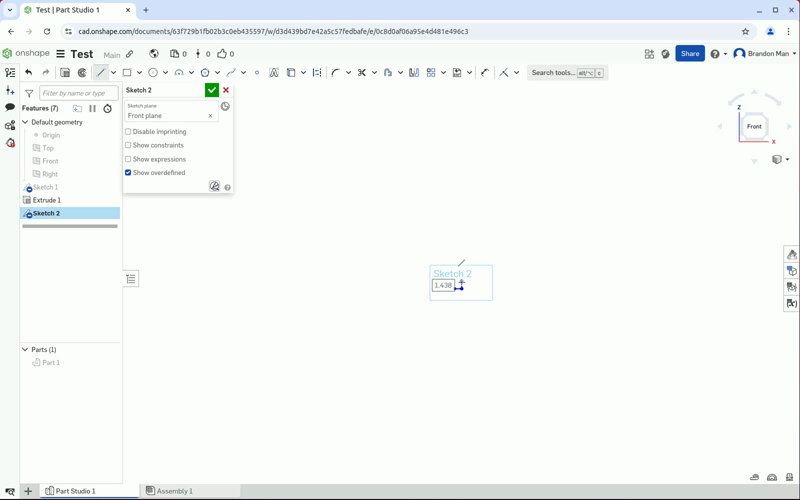
key_down(shift)
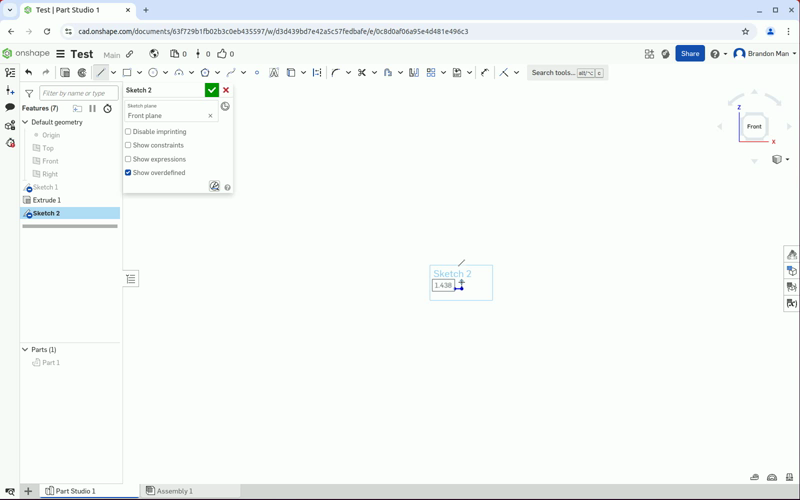
mouse_move(492, 281)
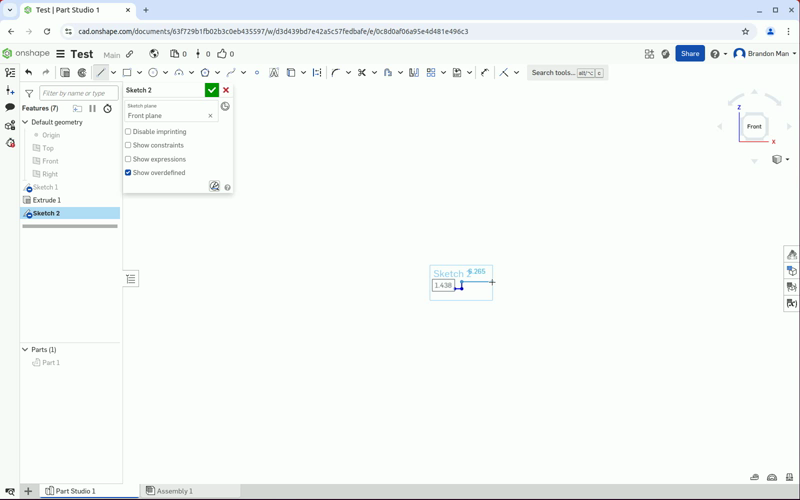
mouse_move(459, 284)
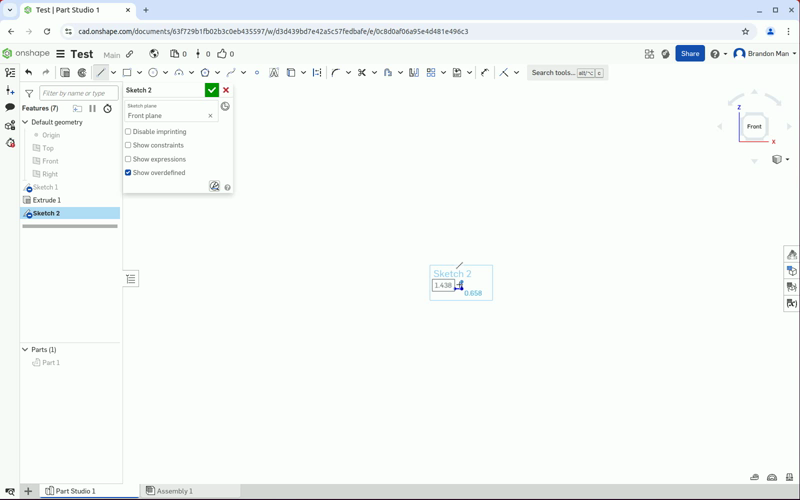
scroll(6)
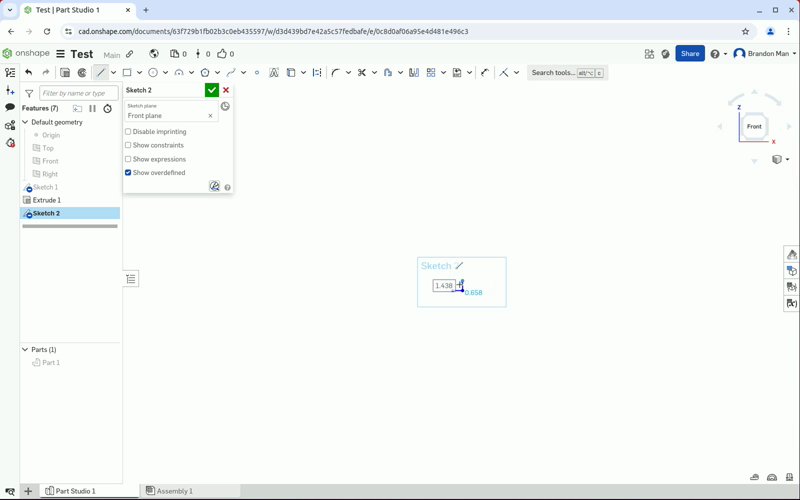
scroll(6)
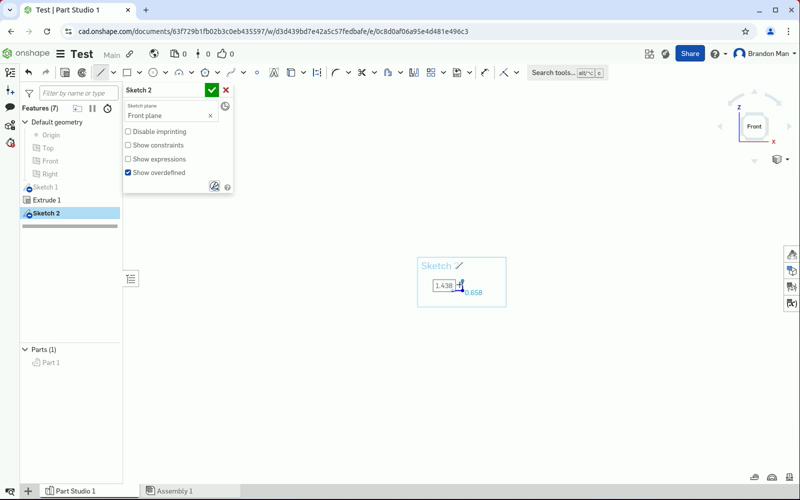
scroll(6)
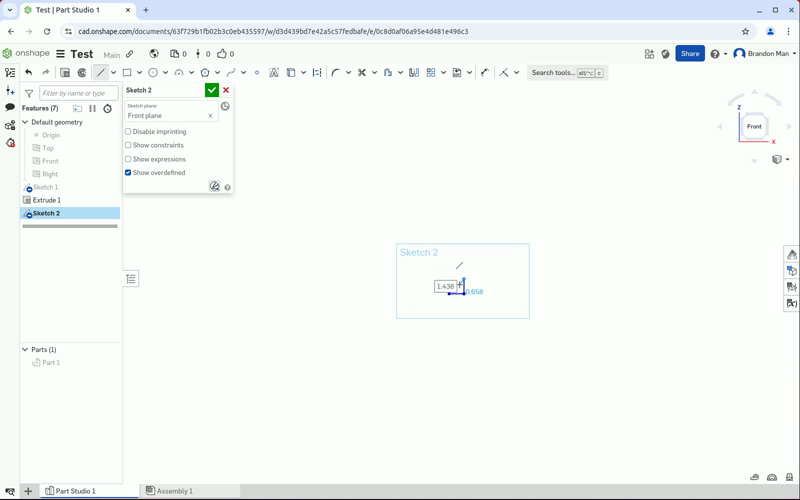
scroll(6)
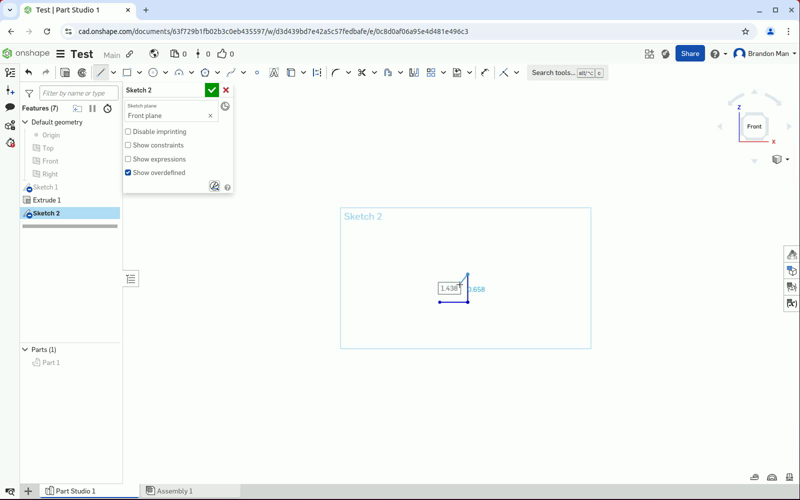
scroll(6)
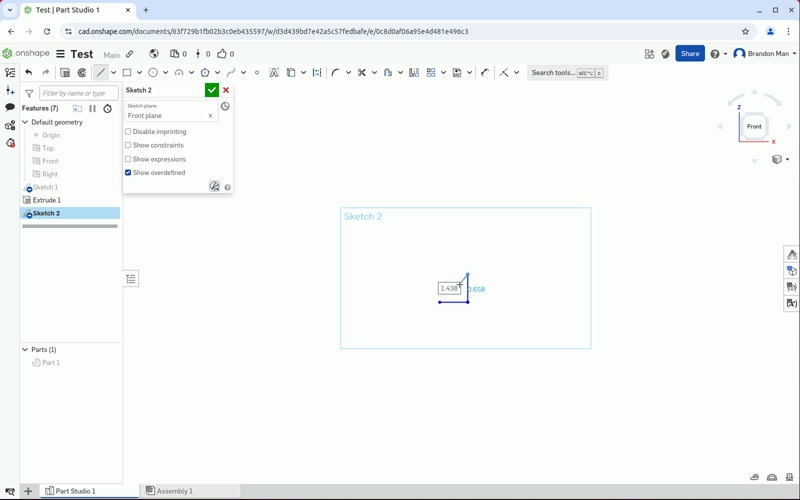
scroll(6)
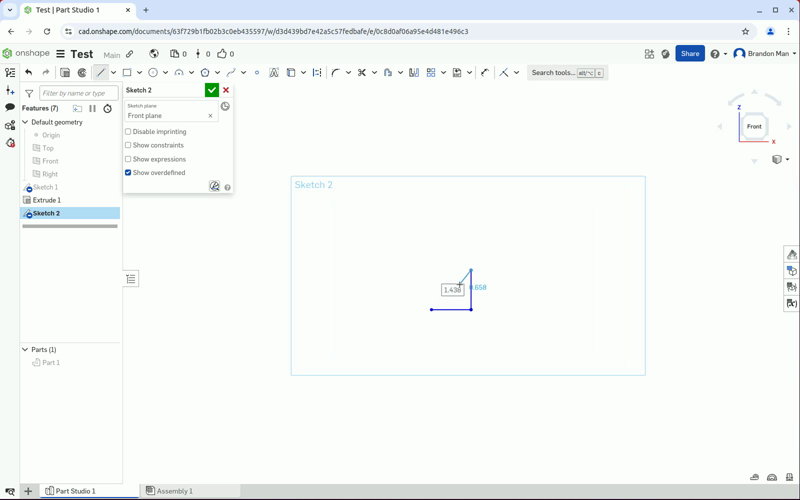
scroll(6)
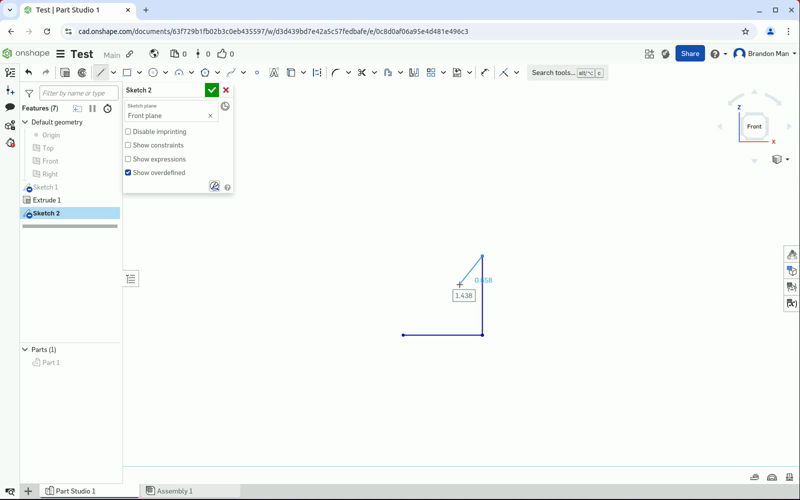
click(459, 284)
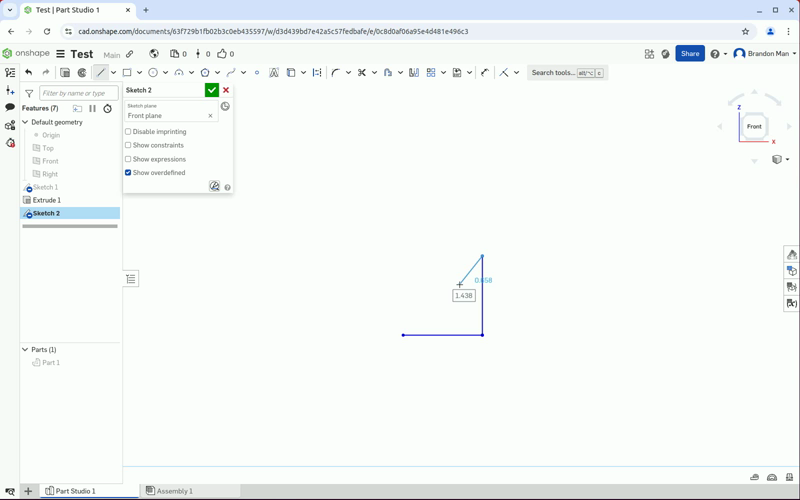
scroll(-6)
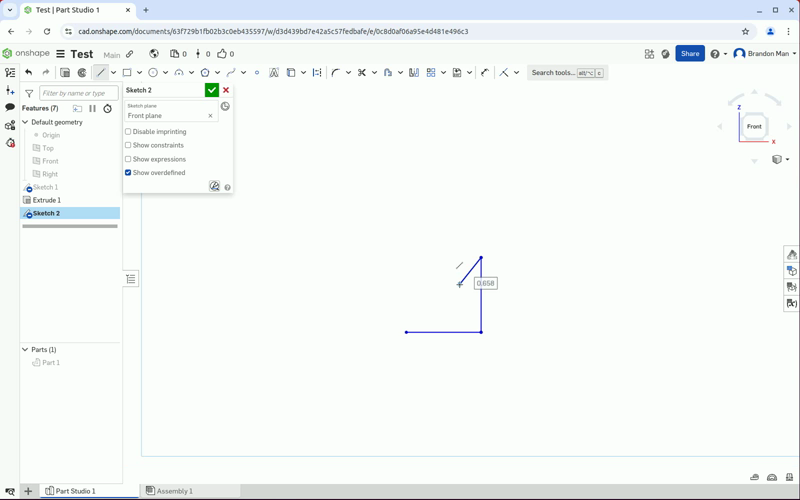
scroll(-6)
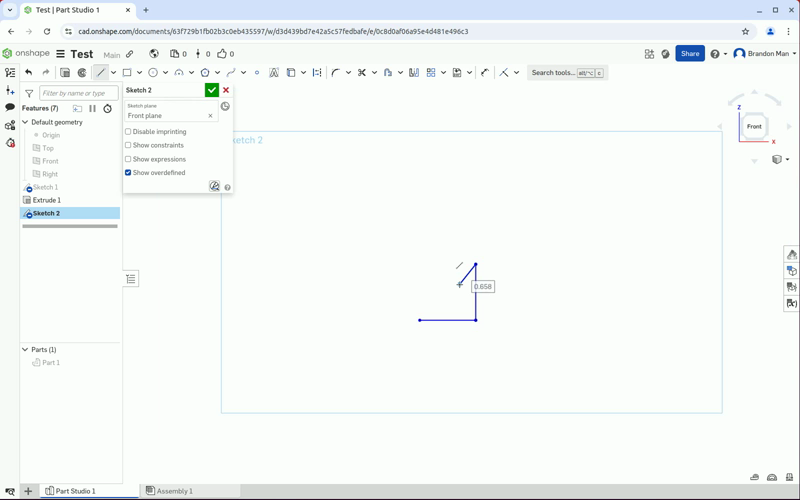
scroll(-6)
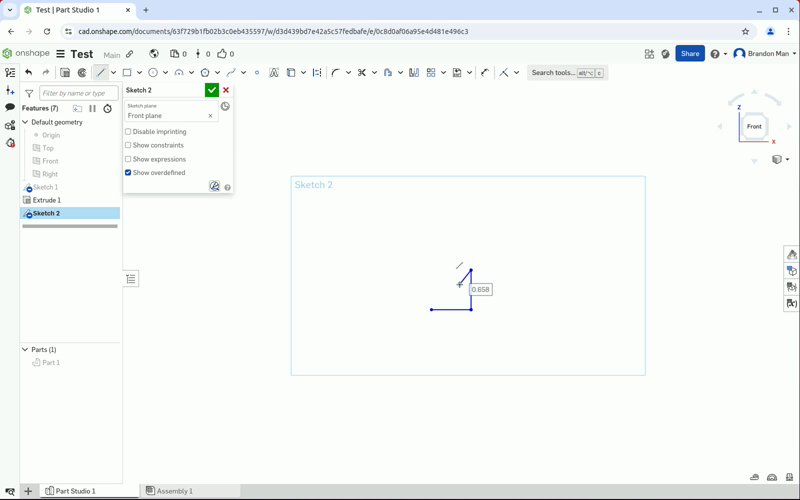
scroll(-6)
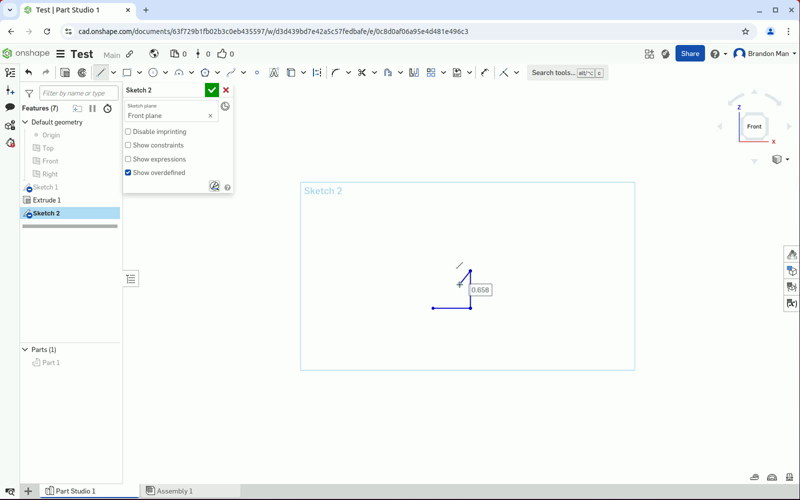
scroll(-6)
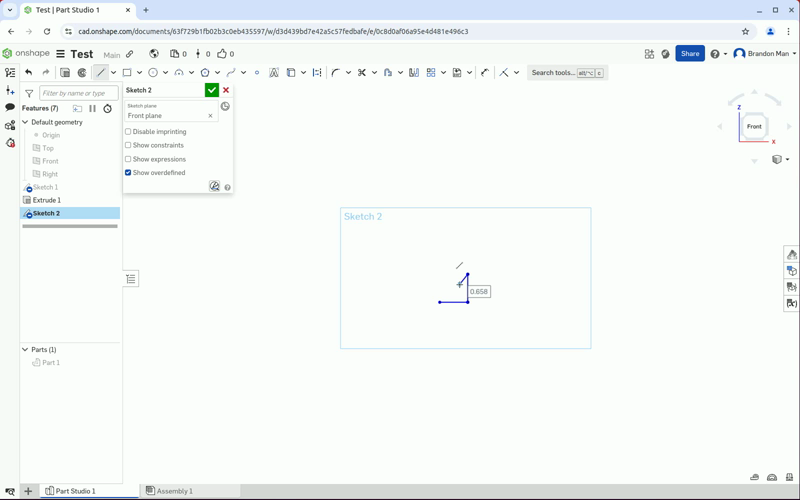
scroll(-6)
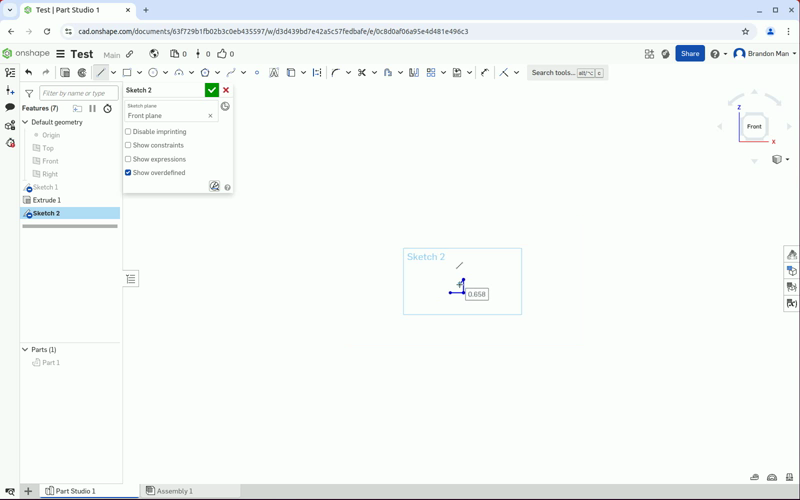
scroll(-6)
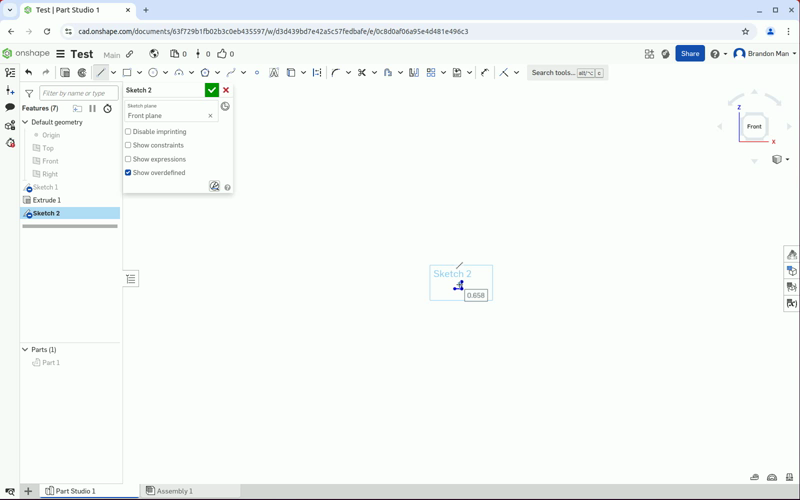
key_up(shift)
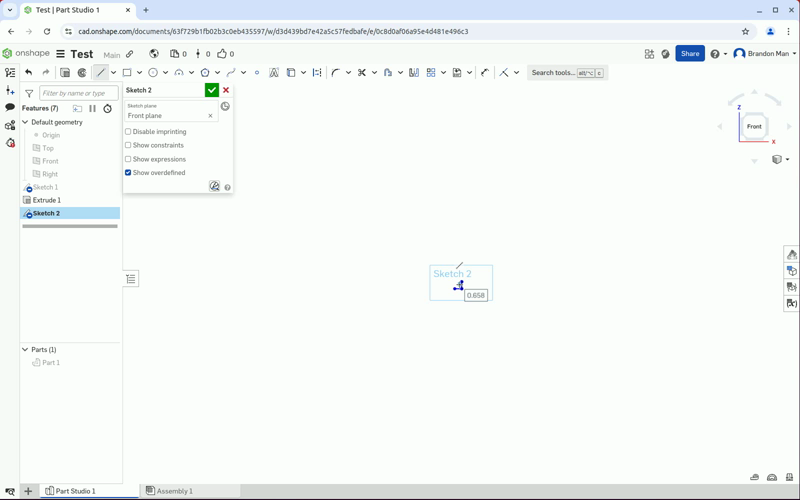
key(esc)
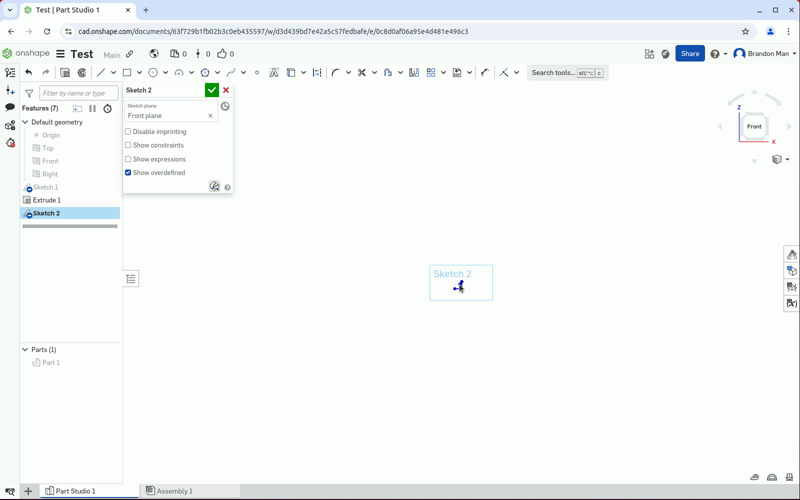
key(a)
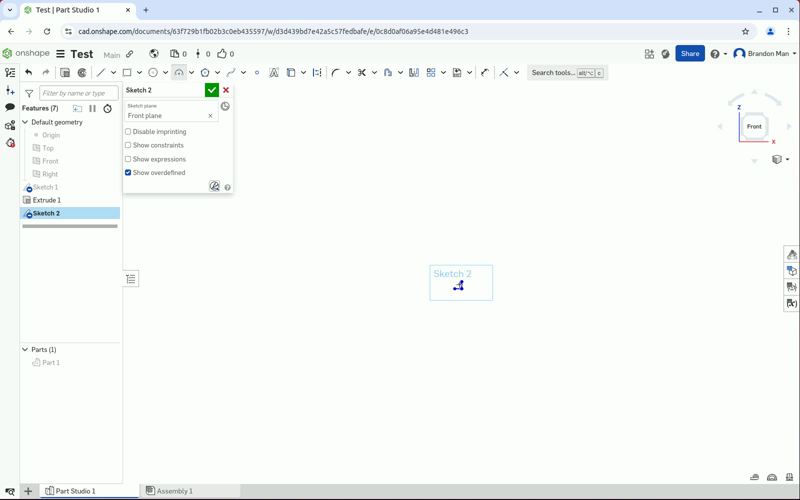
mouse_move(459, 284)
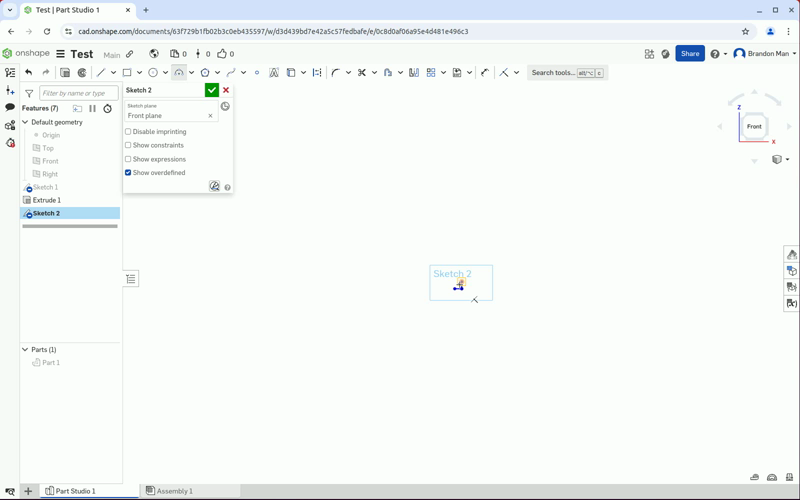
scroll(6)
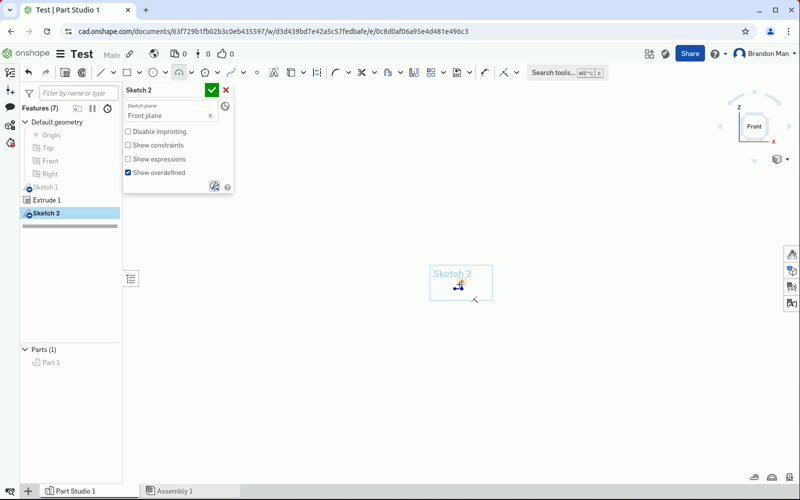
scroll(6)
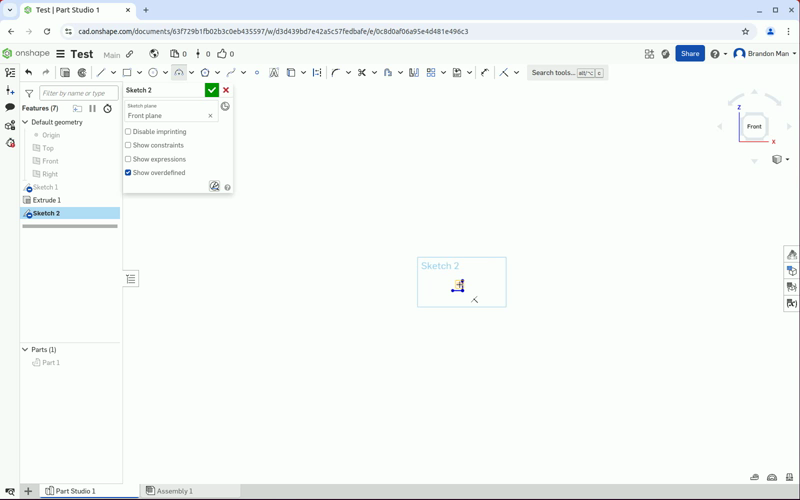
scroll(6)
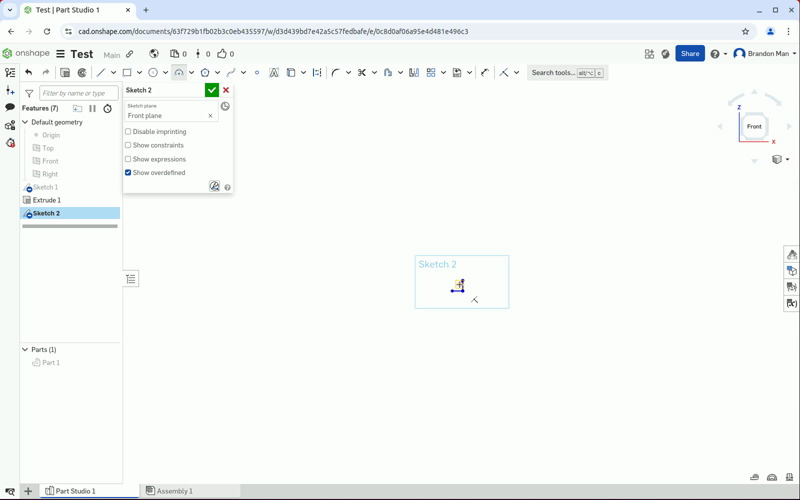
scroll(6)
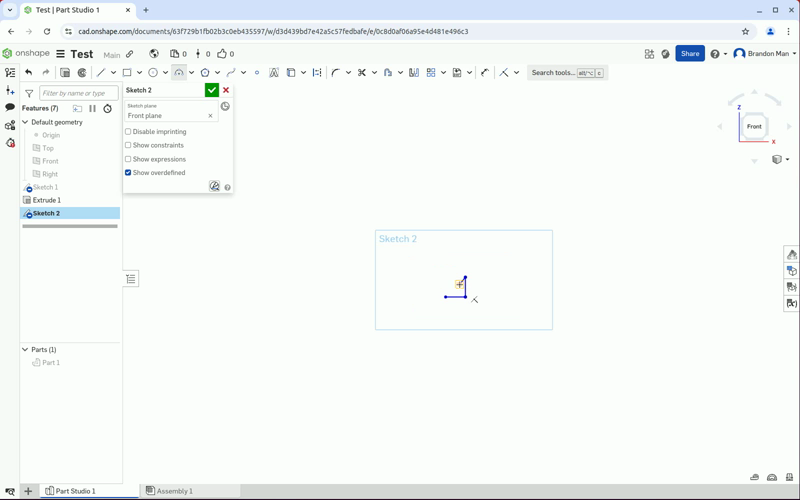
scroll(6)
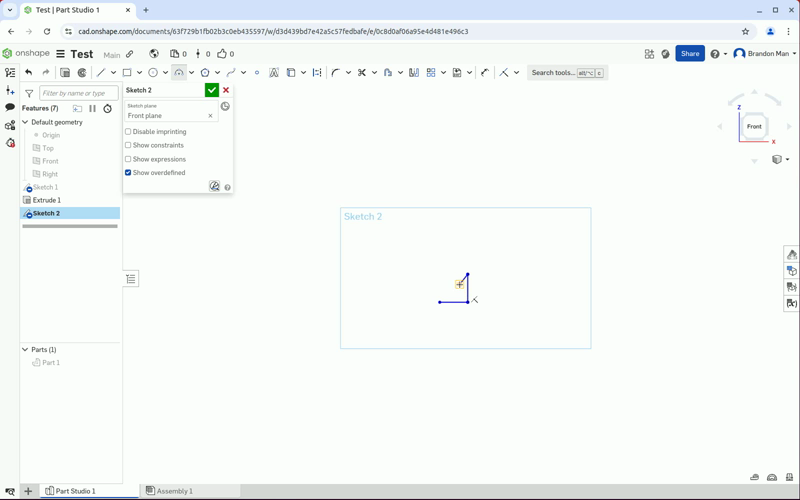
scroll(6)
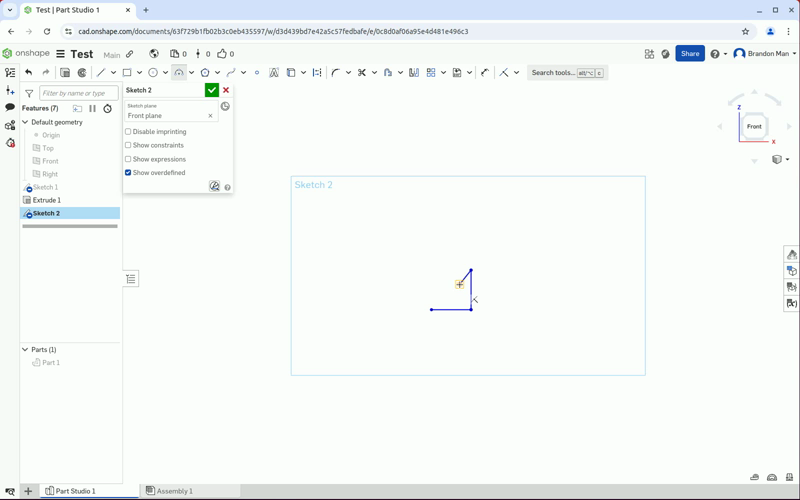
scroll(6)
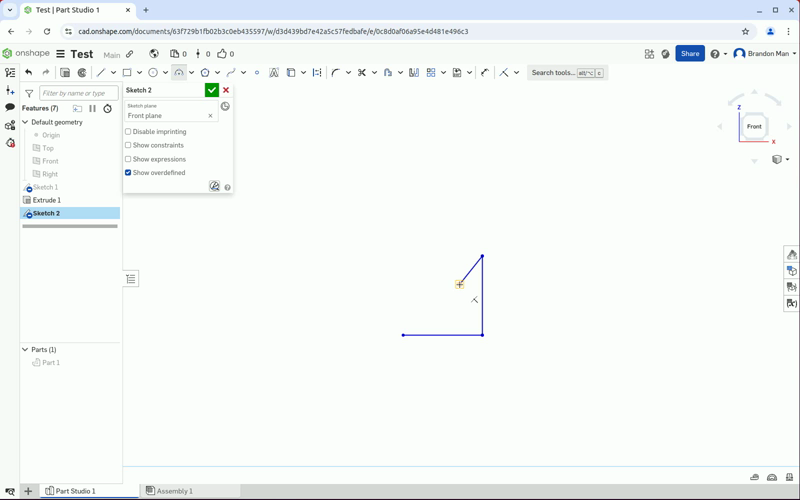
click(459, 284)
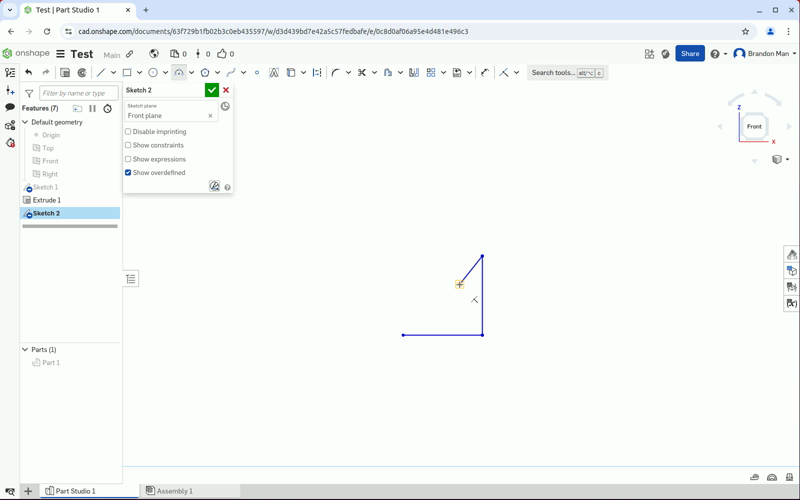
scroll(-6)
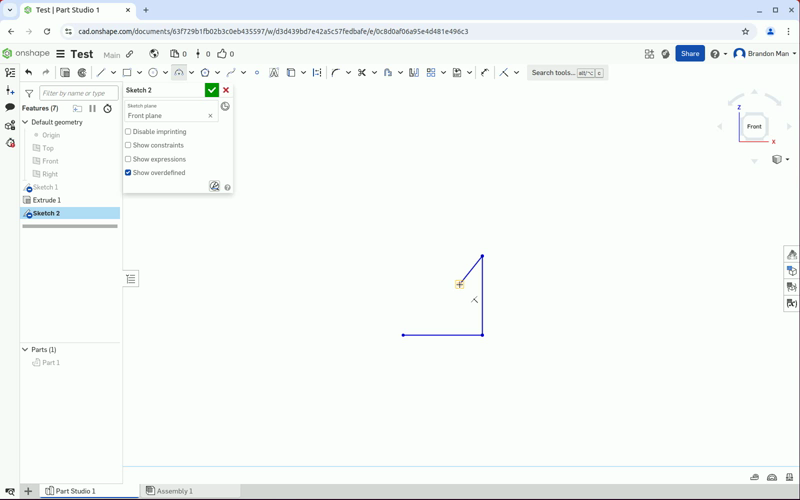
scroll(-6)
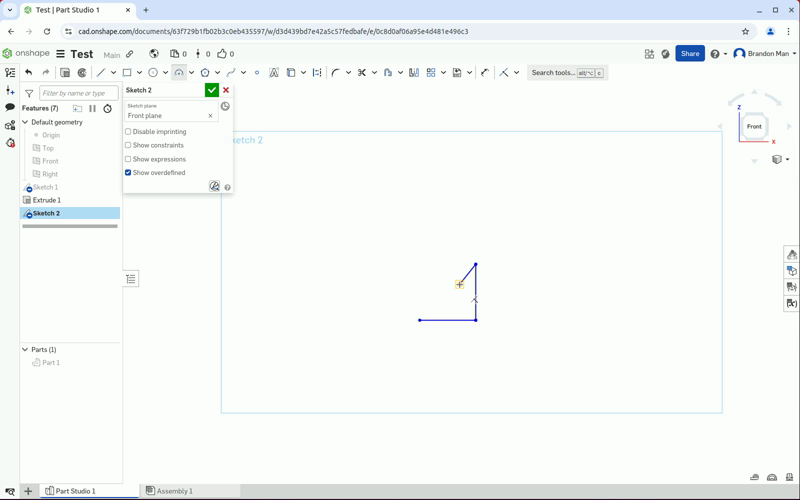
scroll(-6)
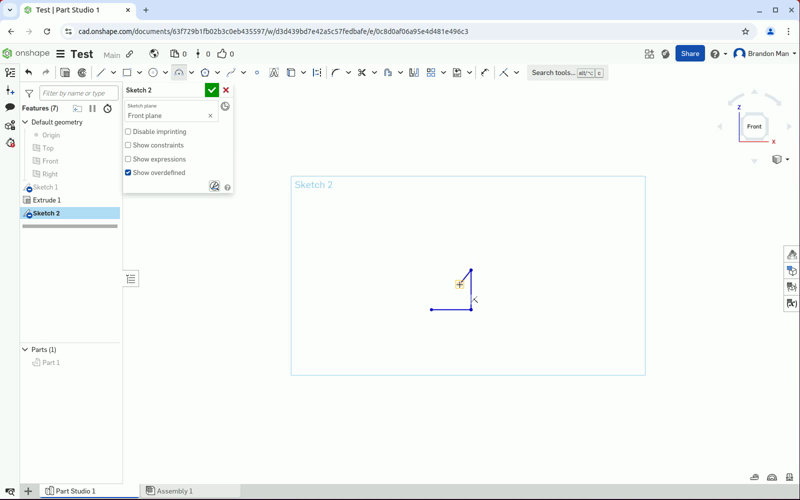
scroll(-6)
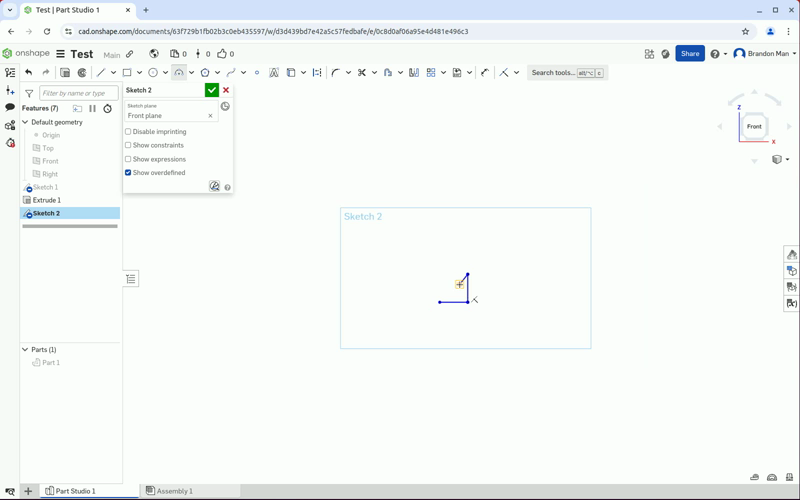
scroll(-6)
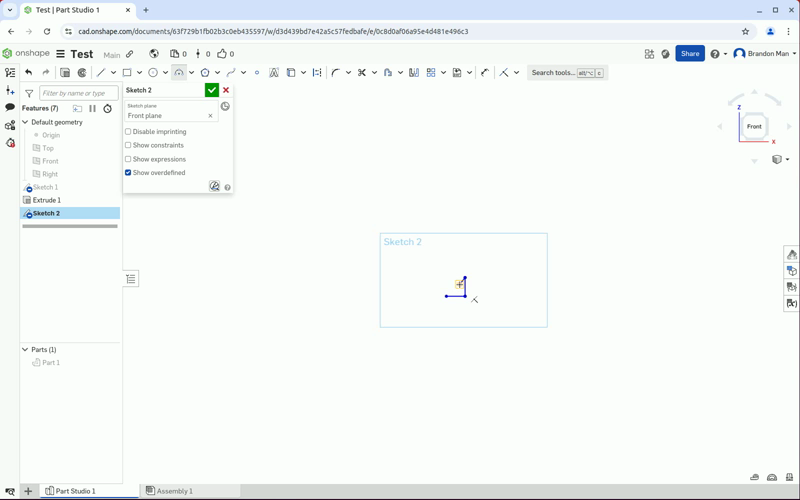
scroll(-6)
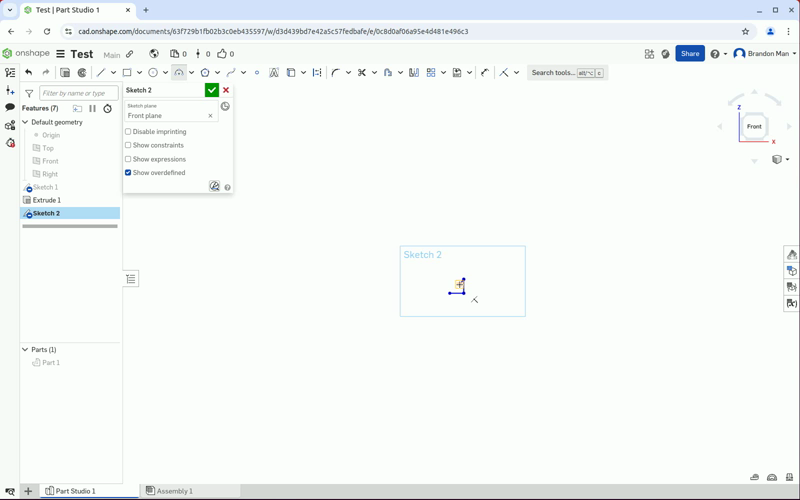
scroll(-6)
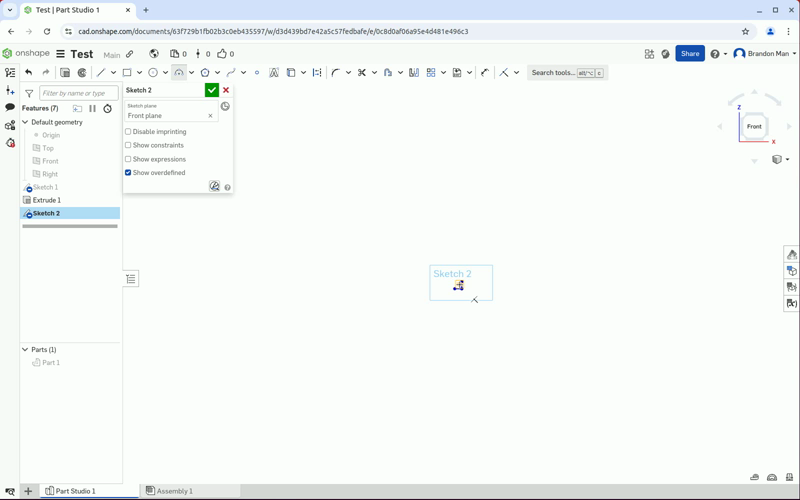
key_down(shift)
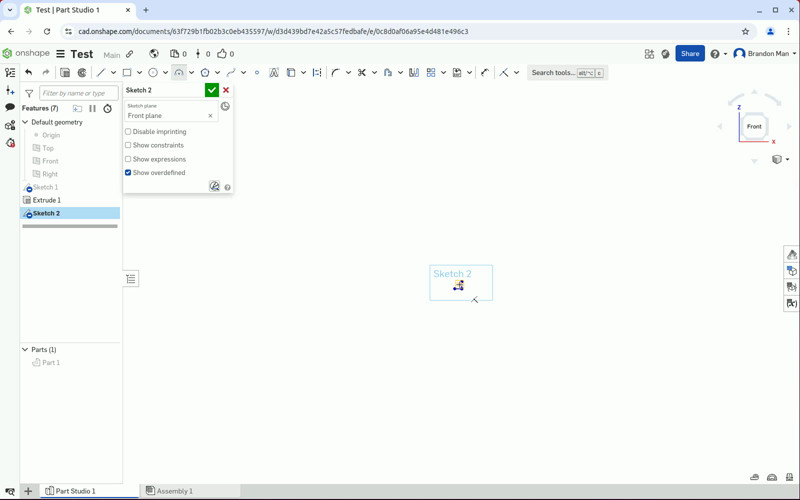
mouse_move(457, 286)
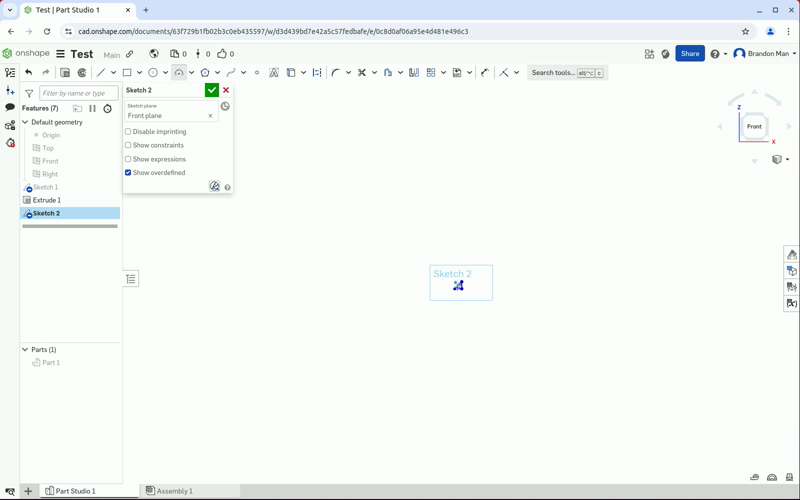
scroll(6)
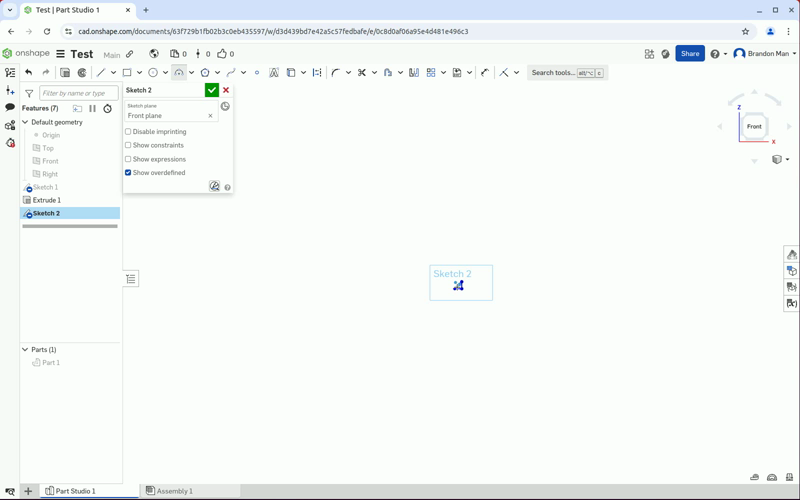
scroll(6)
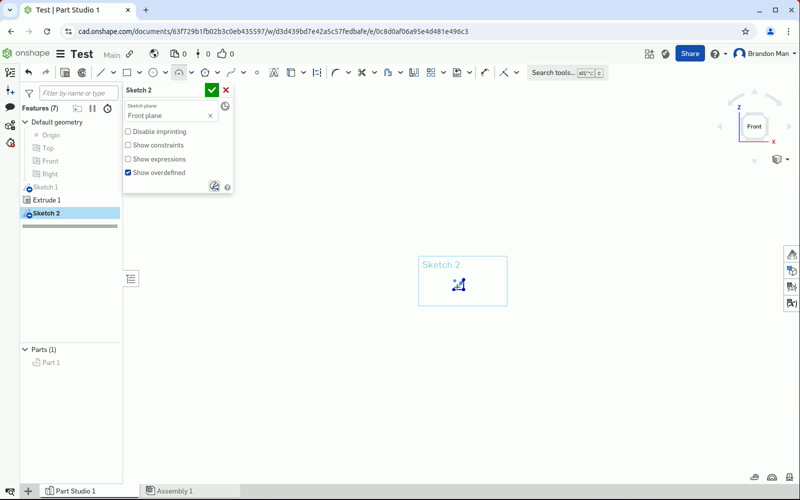
scroll(6)
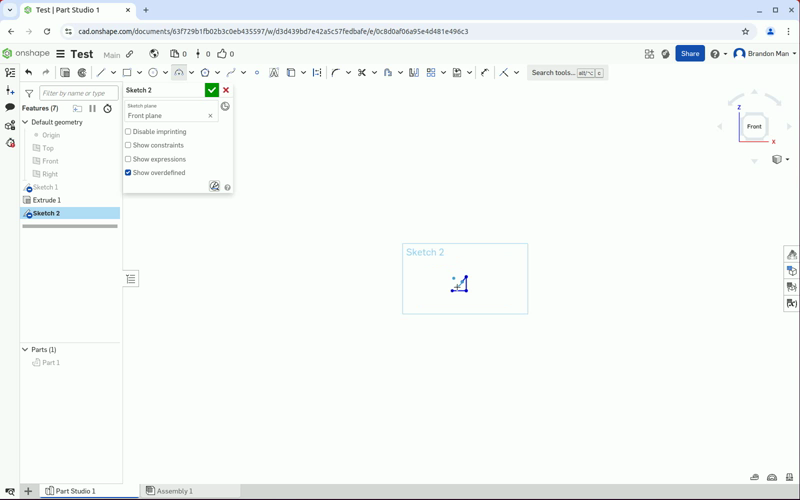
scroll(6)
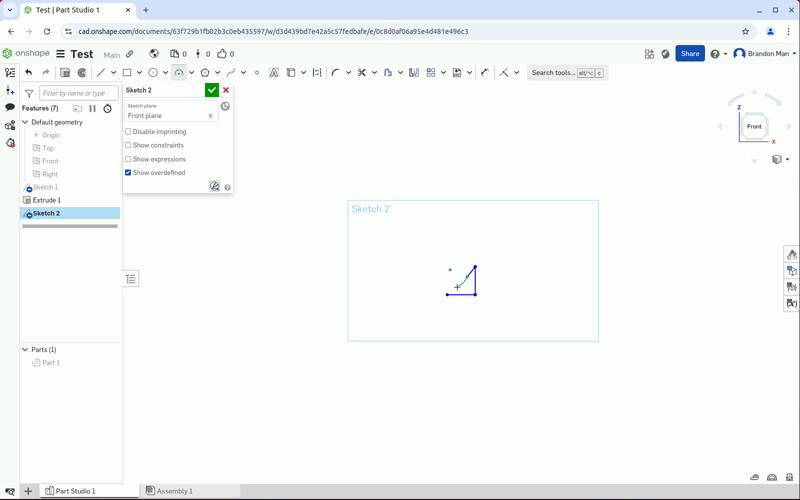
scroll(6)
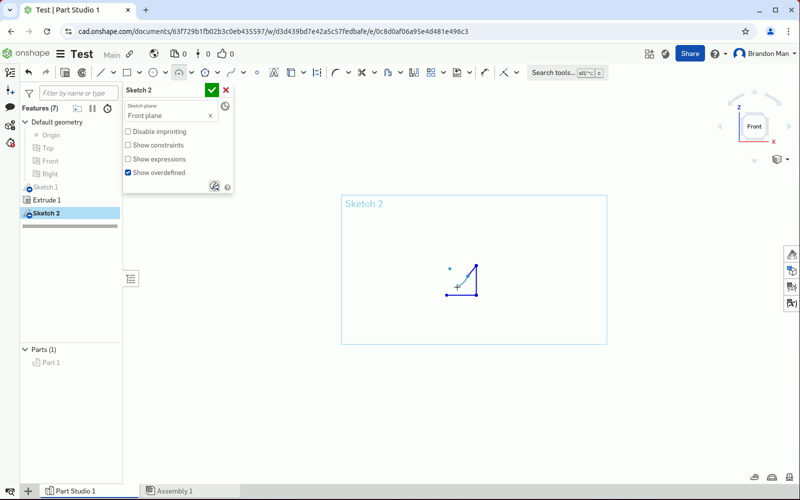
scroll(6)
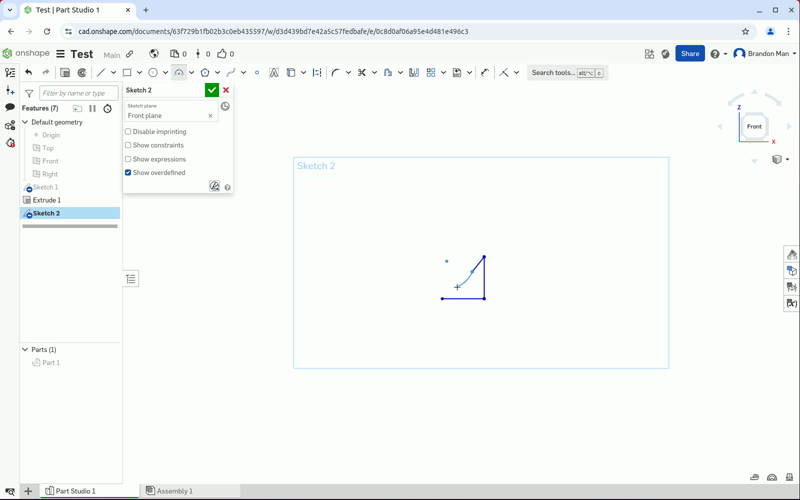
scroll(6)
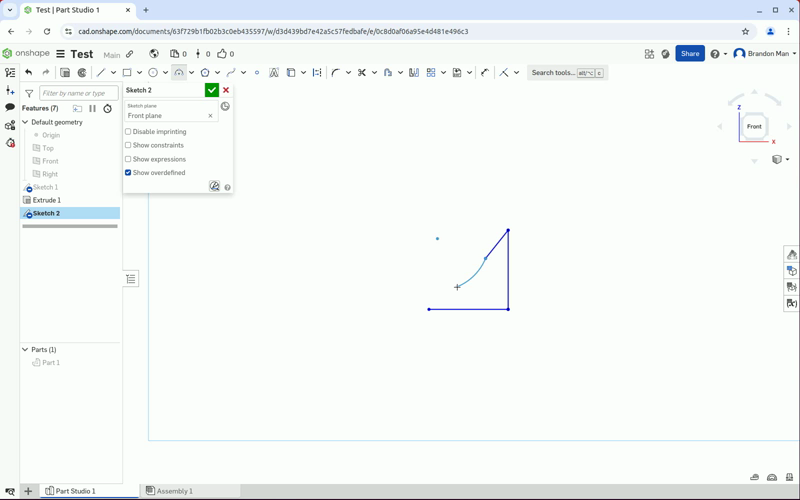
click(457, 286)
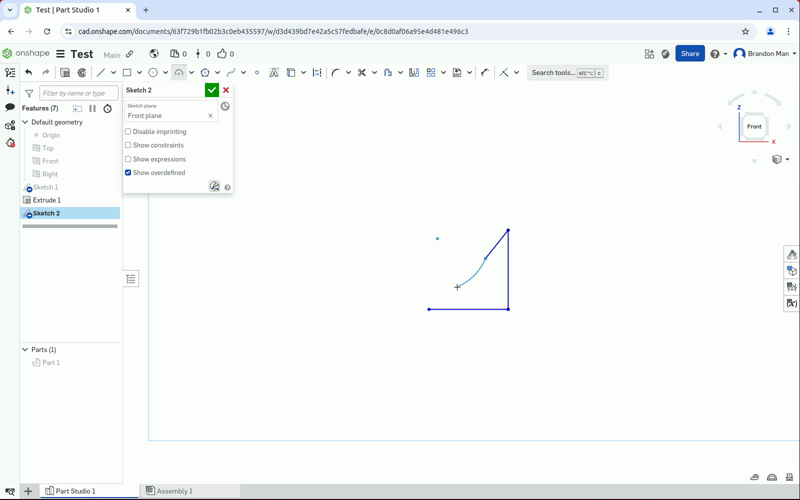
scroll(-6)
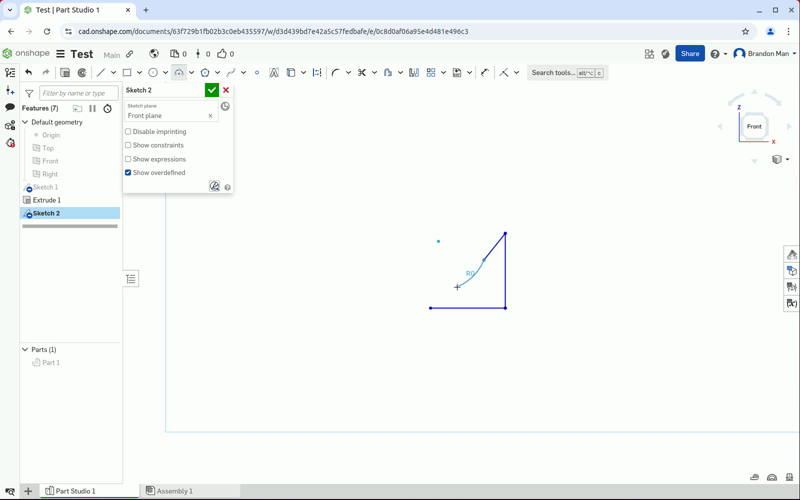
scroll(-6)
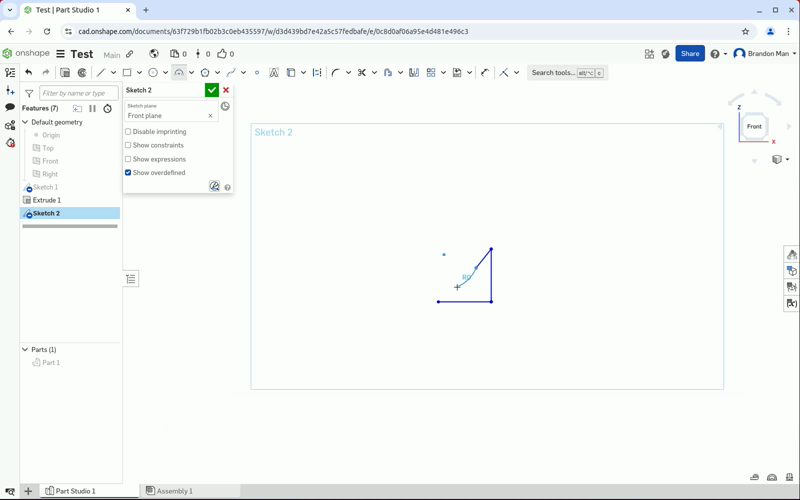
scroll(-6)
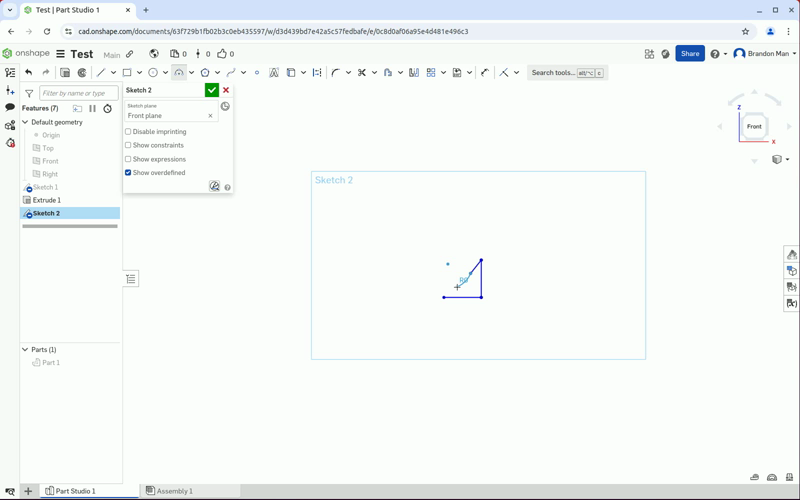
scroll(-6)
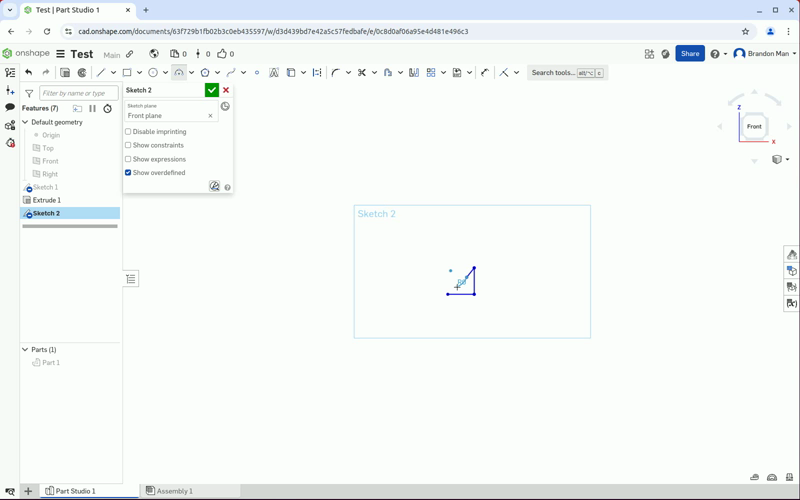
scroll(-6)
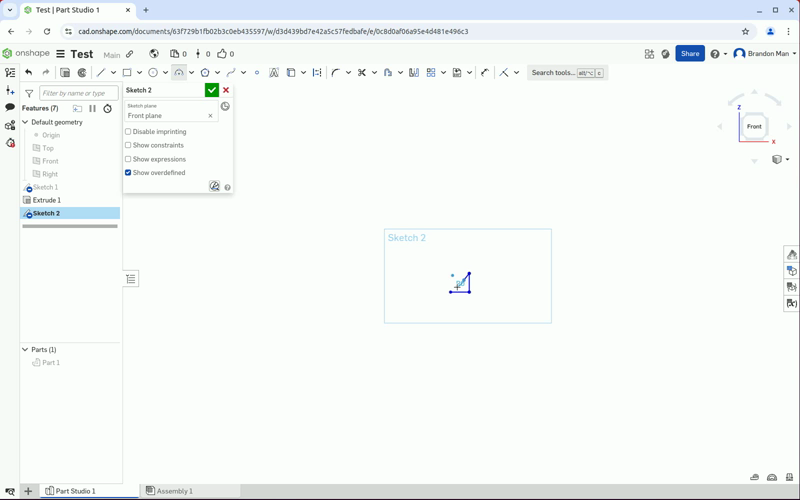
scroll(-6)
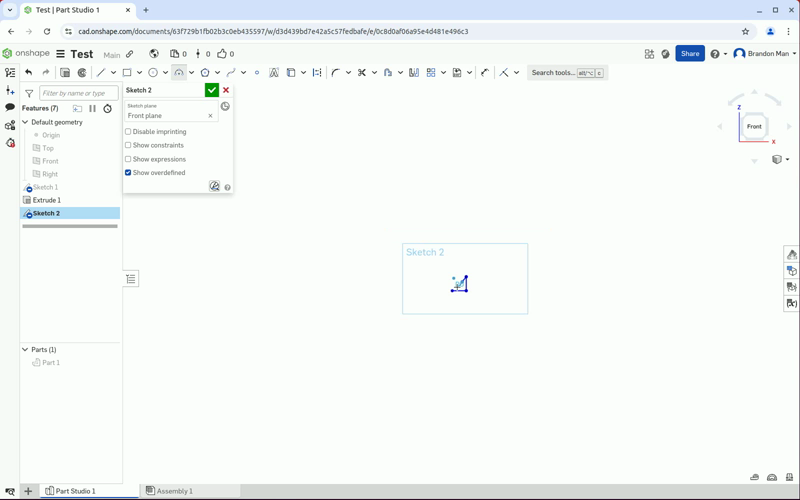
scroll(-6)
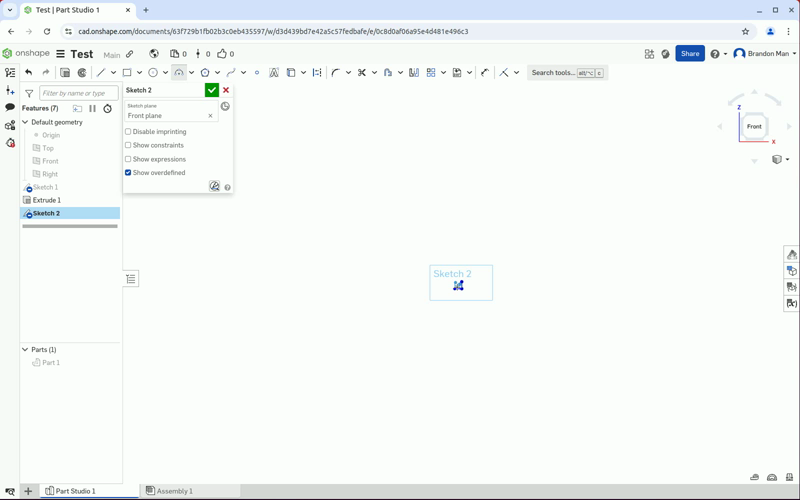
mouse_move(460, 287)
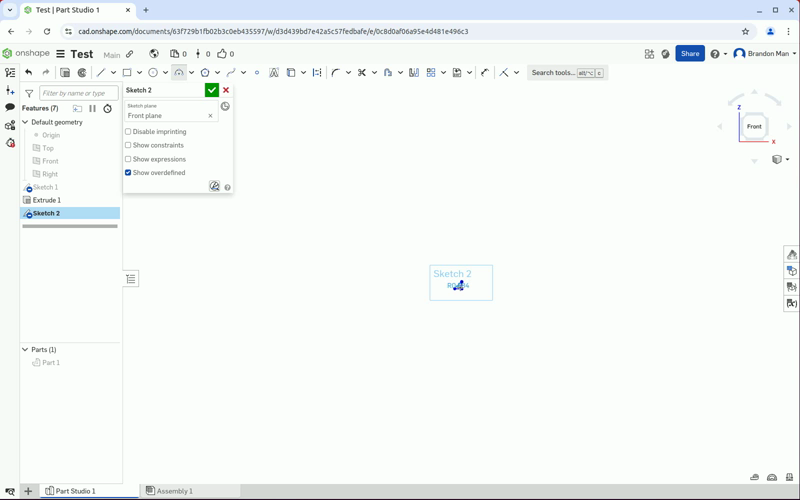
scroll(6)
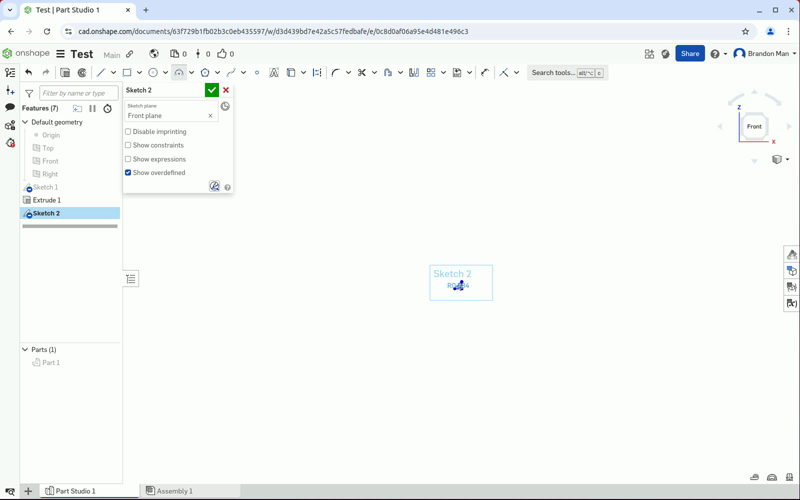
scroll(6)
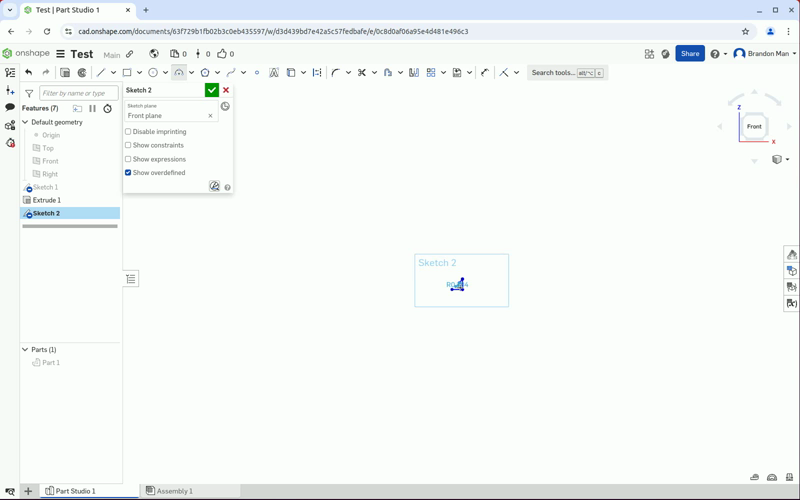
scroll(6)
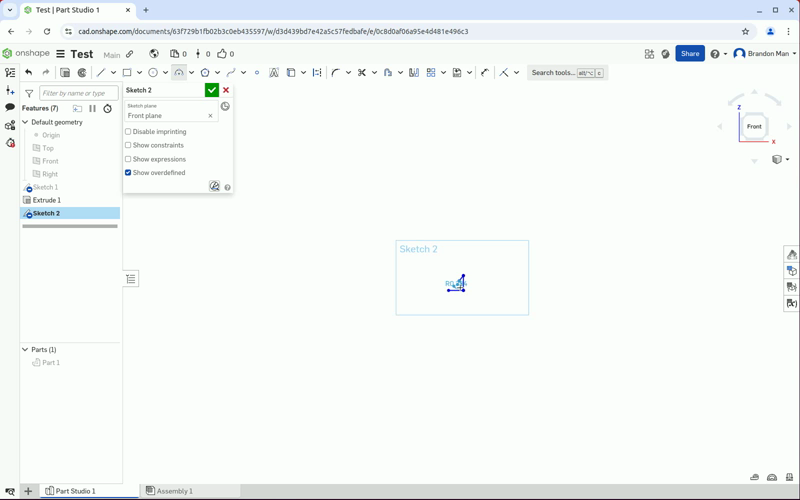
scroll(6)
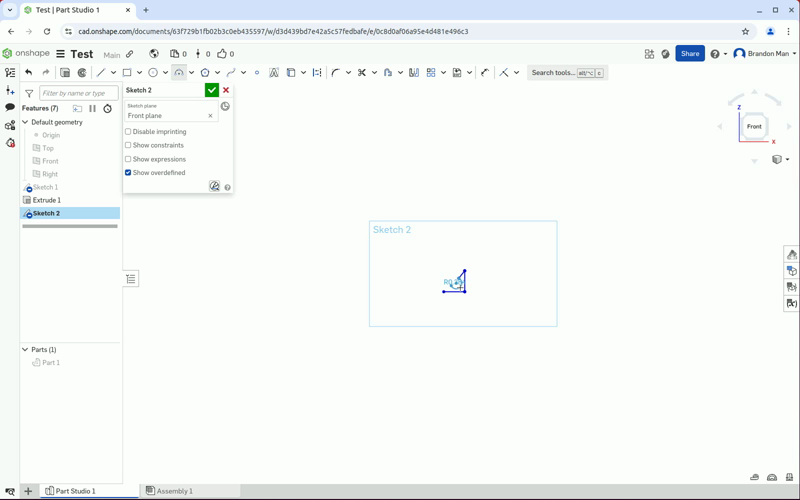
scroll(6)
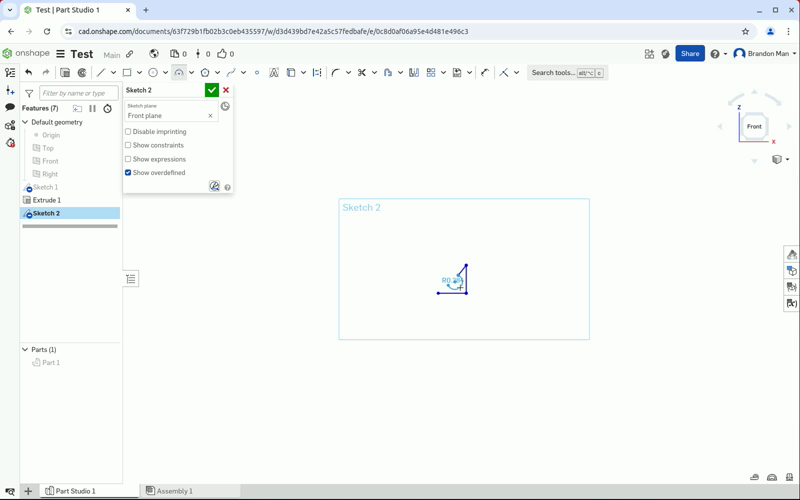
scroll(6)
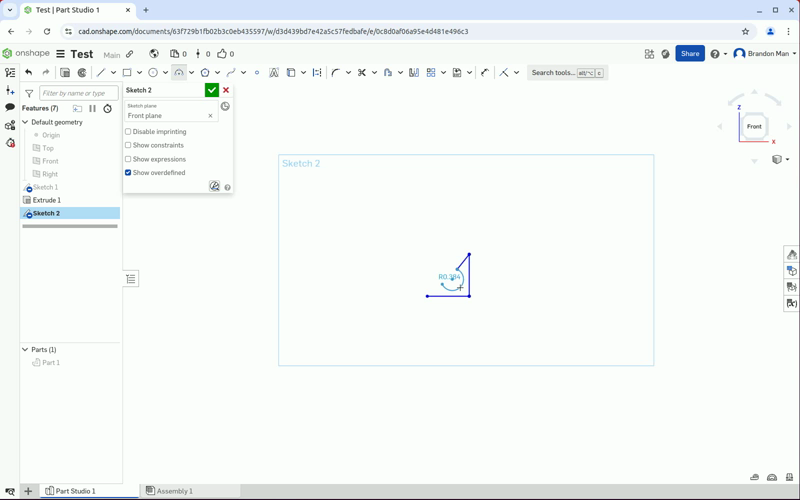
scroll(6)
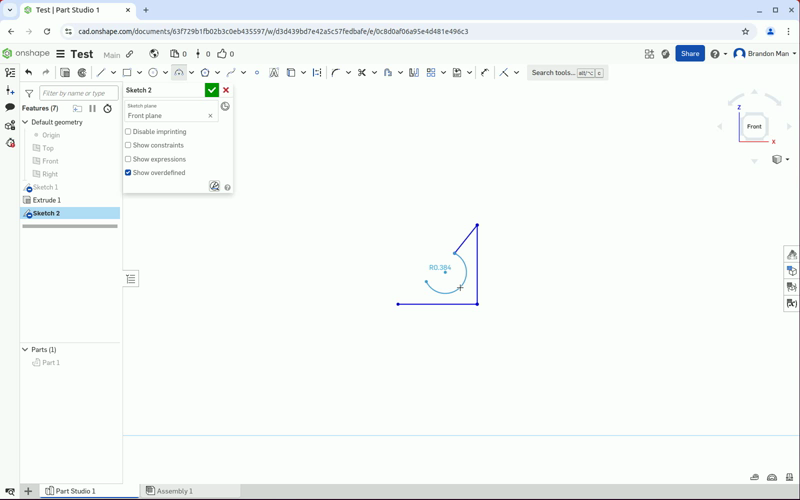
click(460, 287)
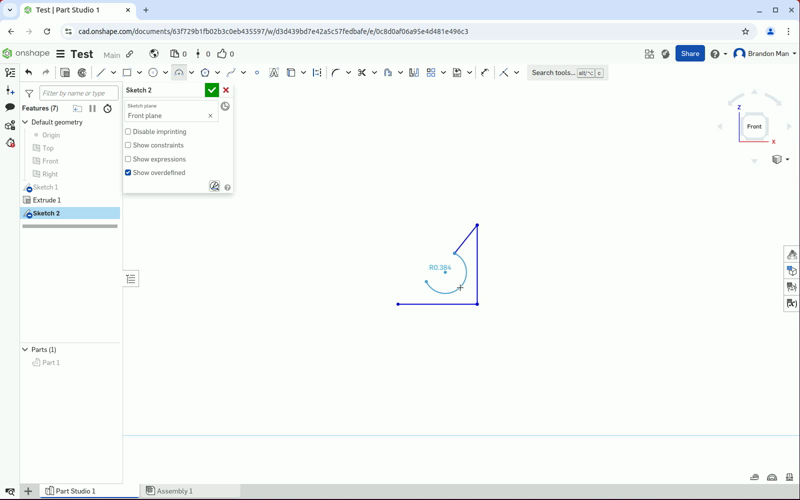
scroll(-6)
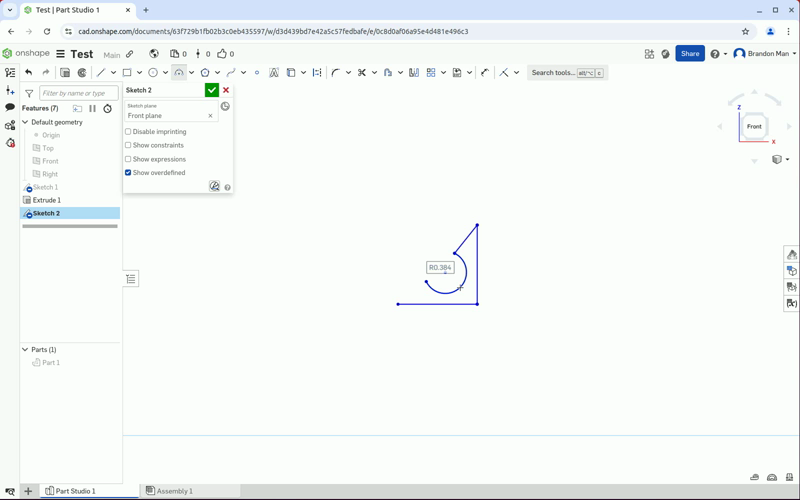
scroll(-6)
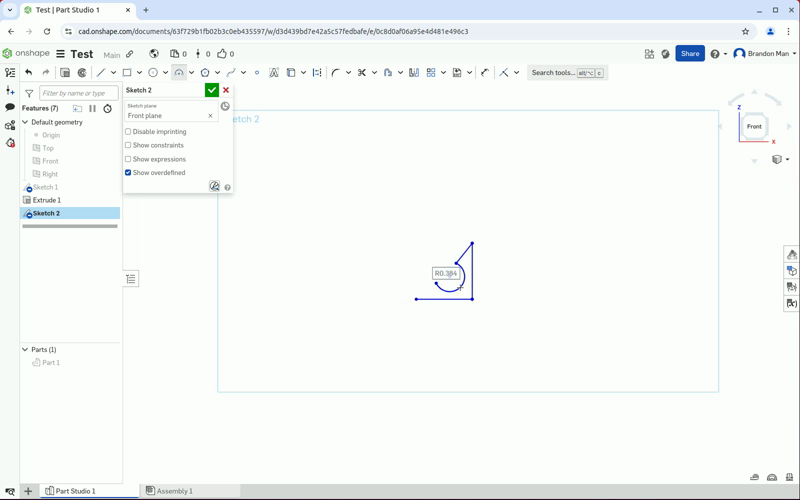
scroll(-6)
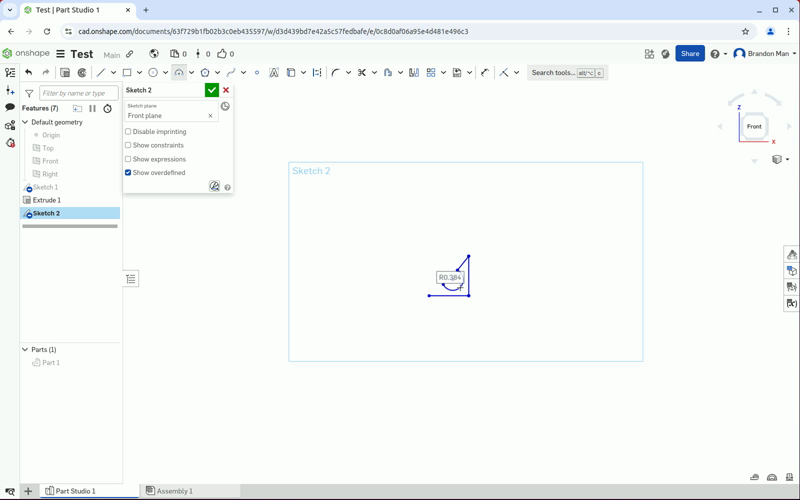
scroll(-6)
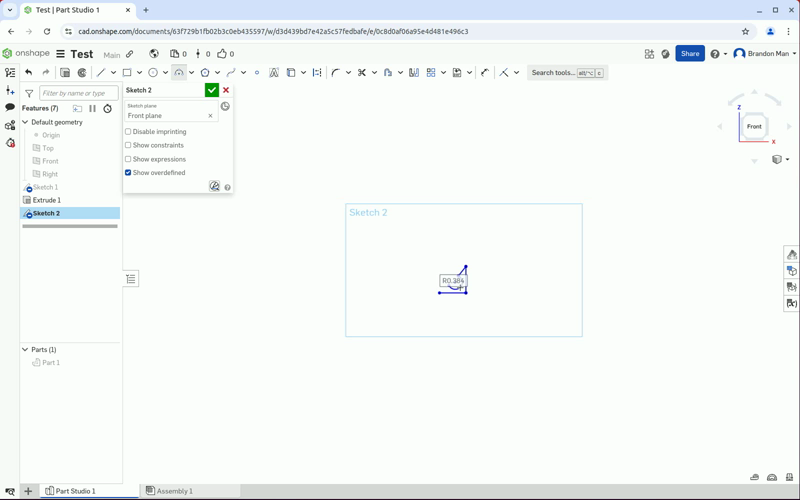
scroll(-6)
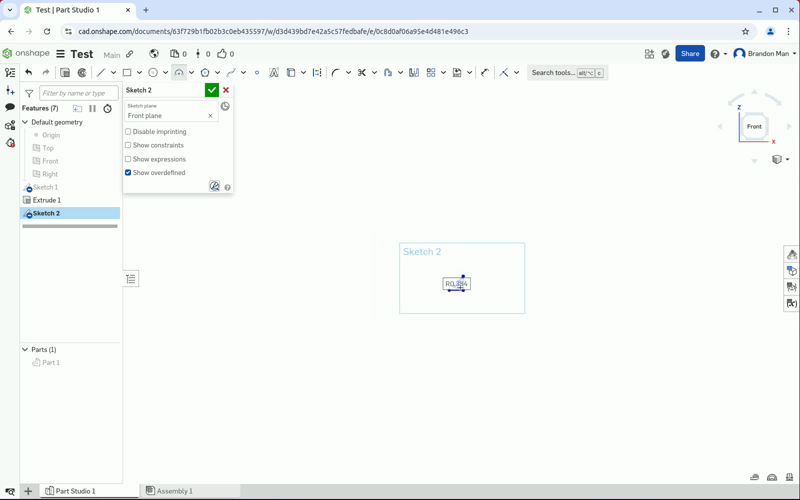
scroll(-6)
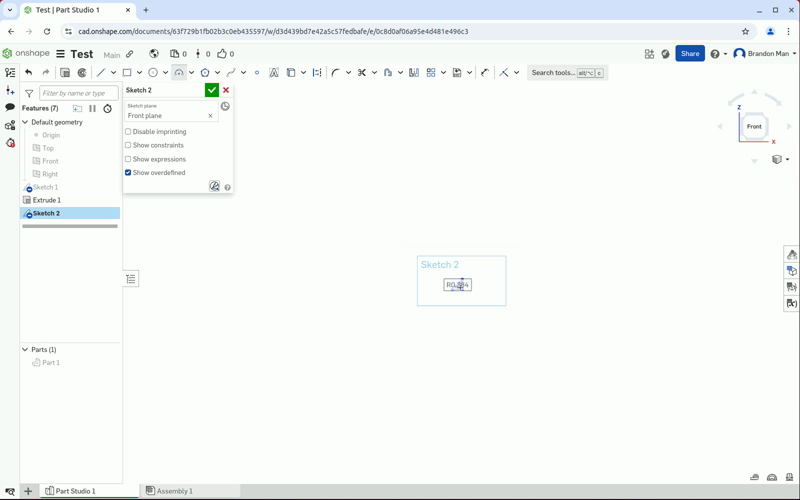
scroll(-6)
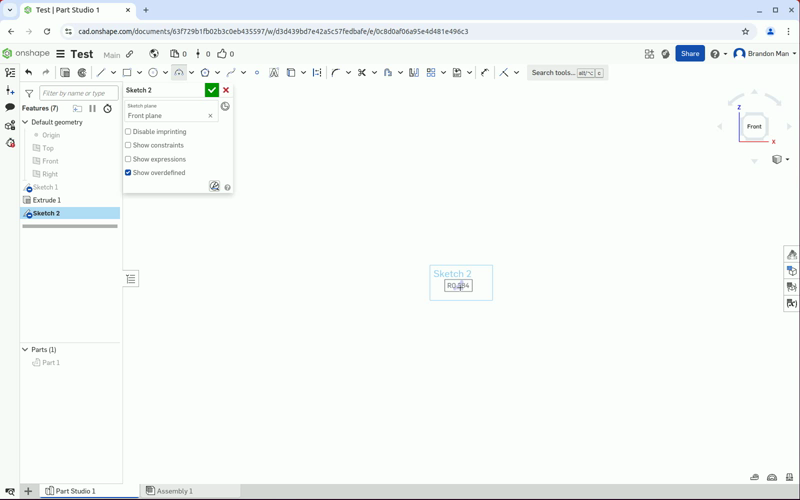
key_up(shift)
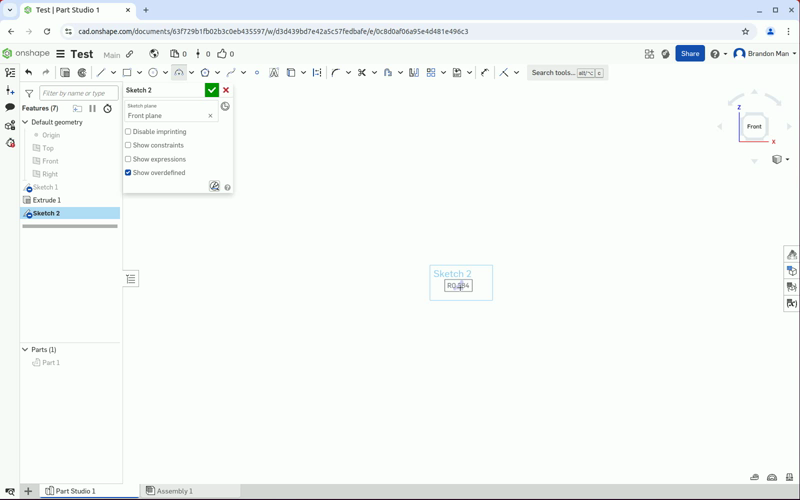
key(esc)
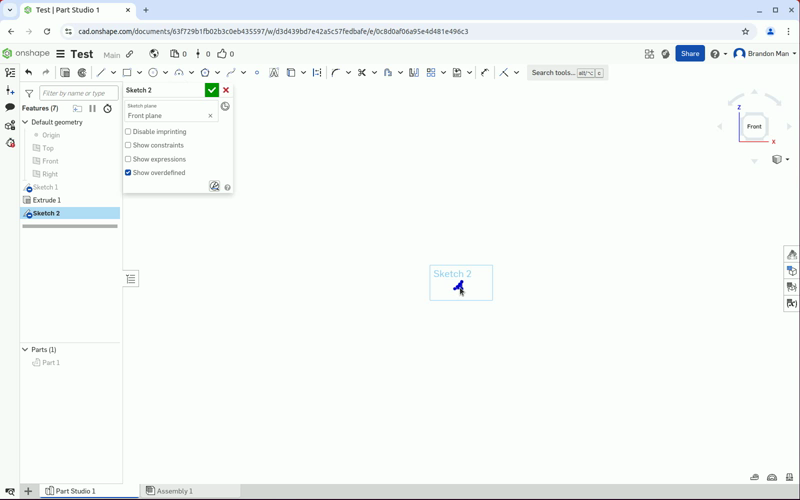
key(l)
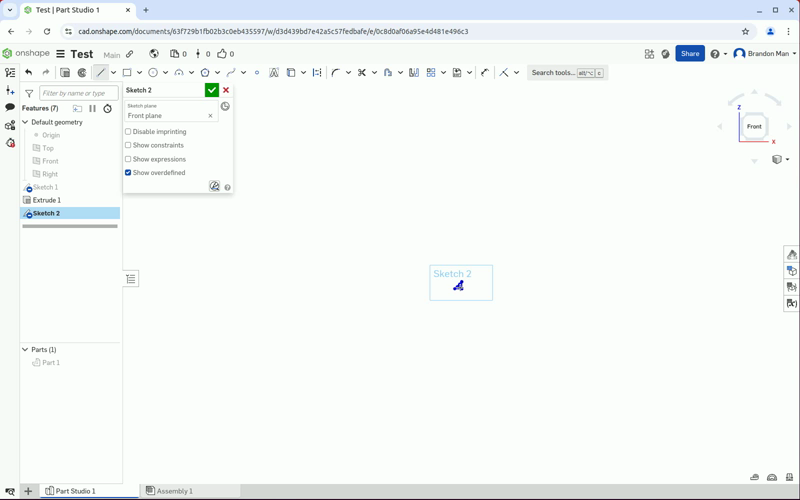
mouse_move(457, 286)
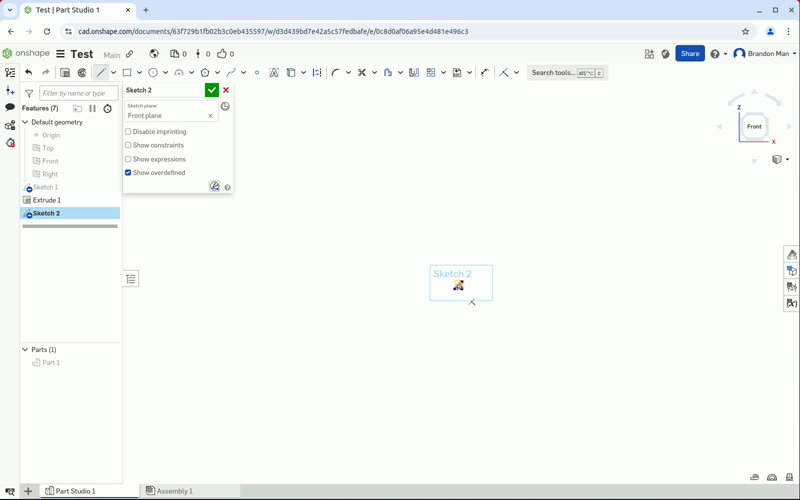
scroll(6)
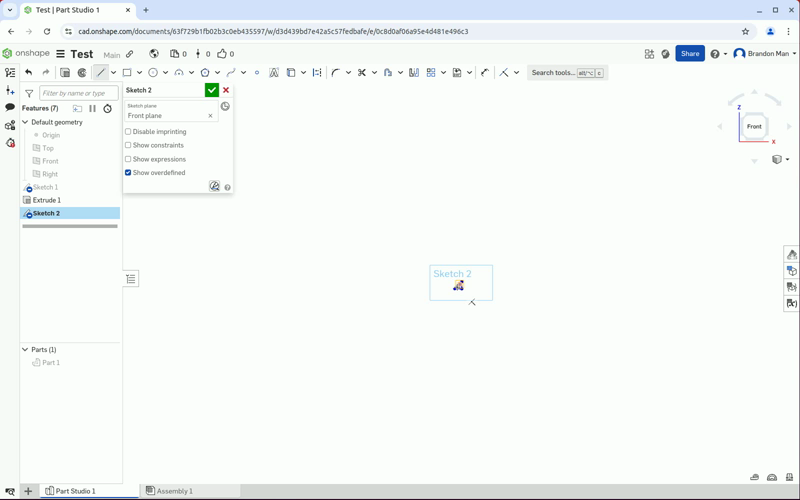
scroll(6)
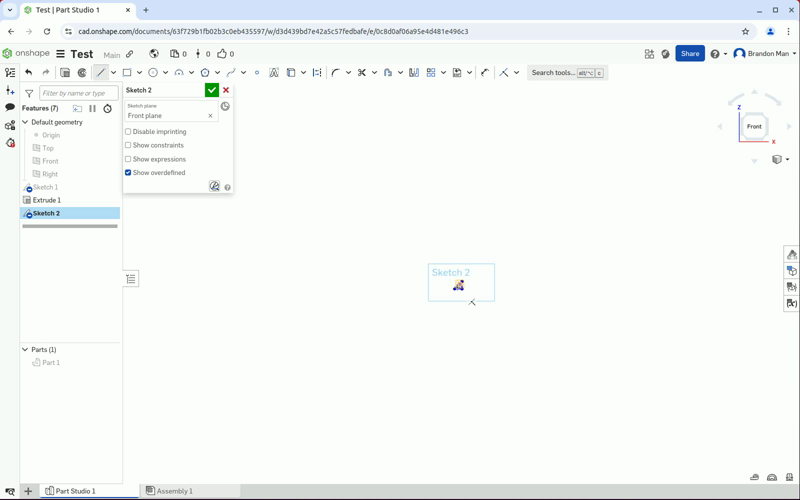
scroll(6)
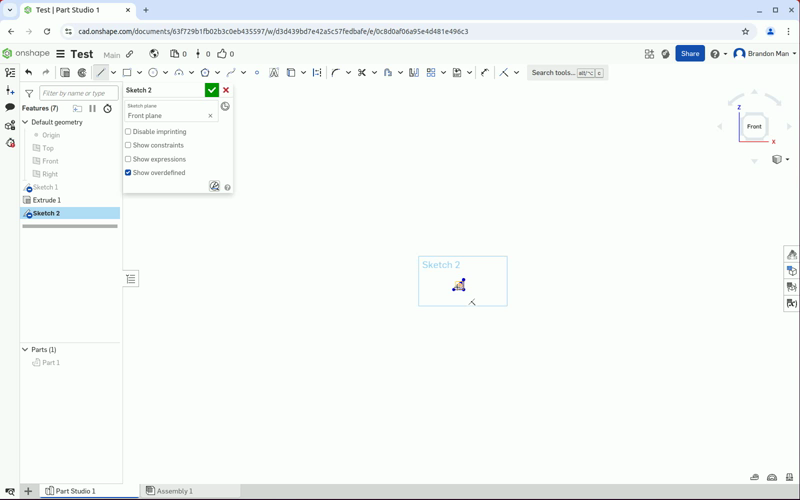
scroll(6)
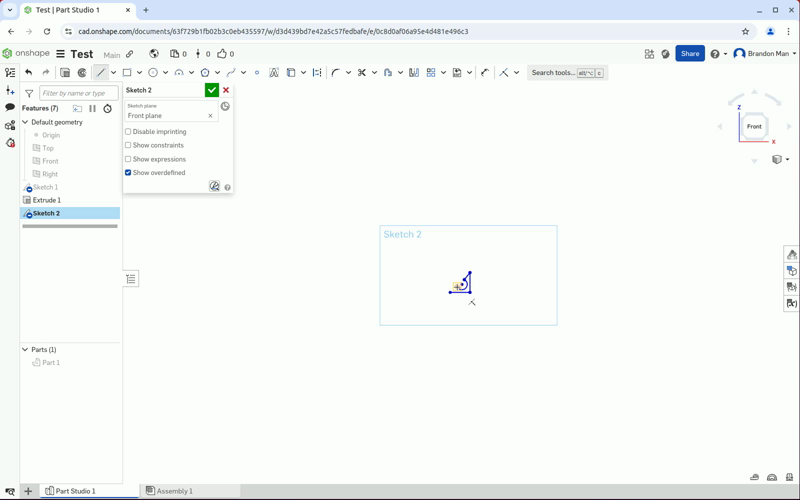
scroll(6)
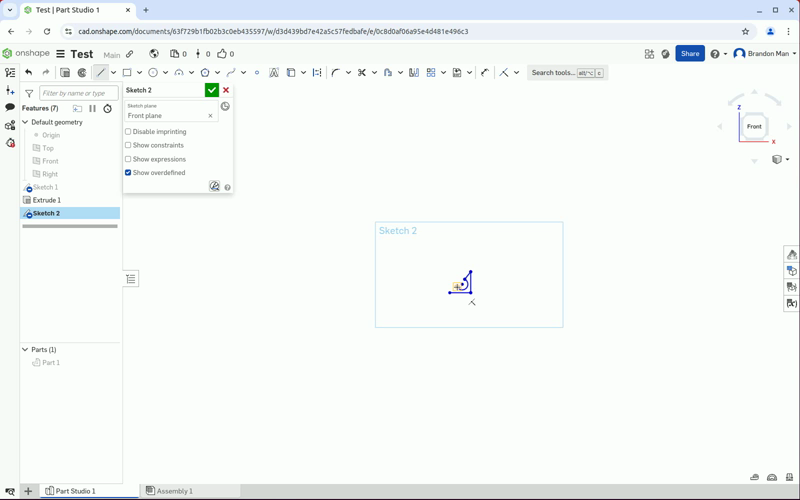
scroll(6)
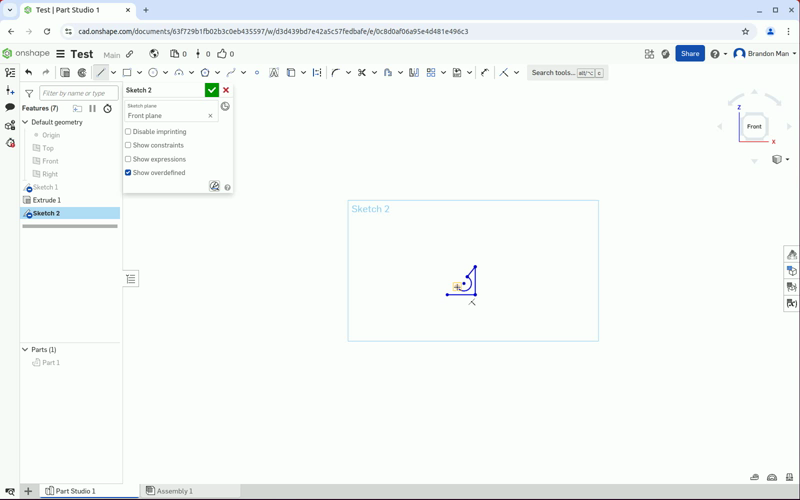
scroll(6)
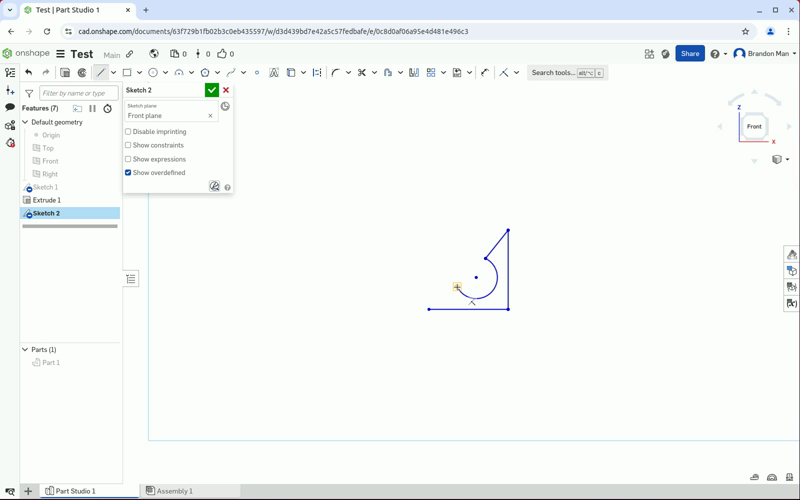
click(457, 286)
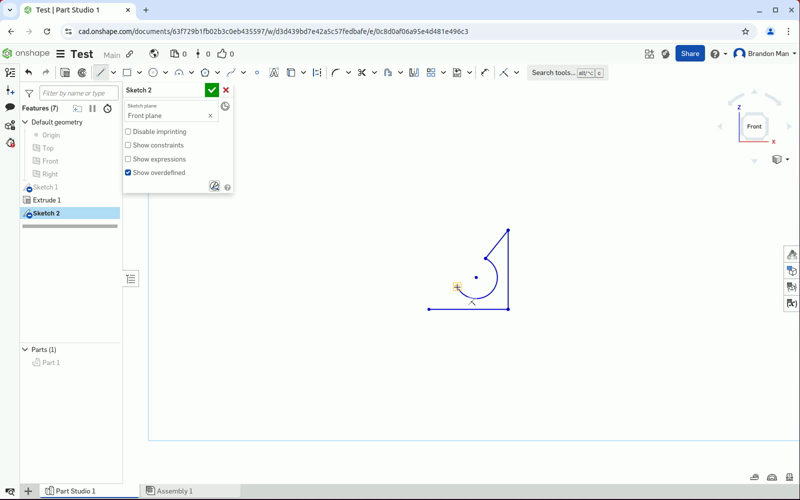
scroll(-6)
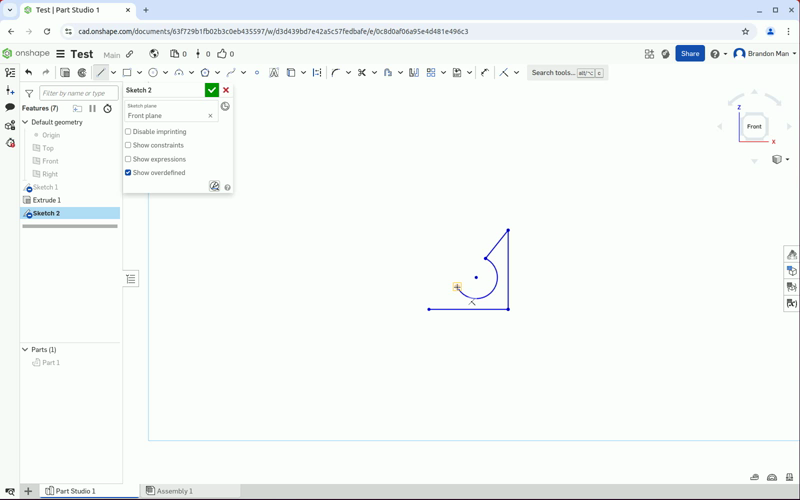
scroll(-6)
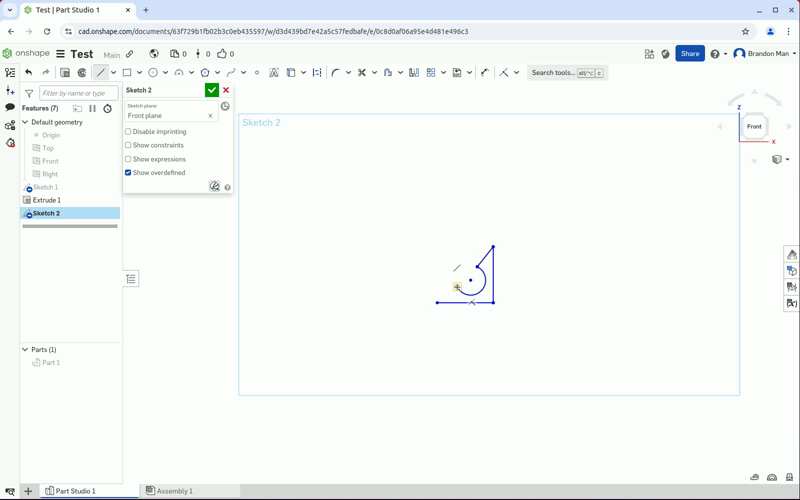
scroll(-6)
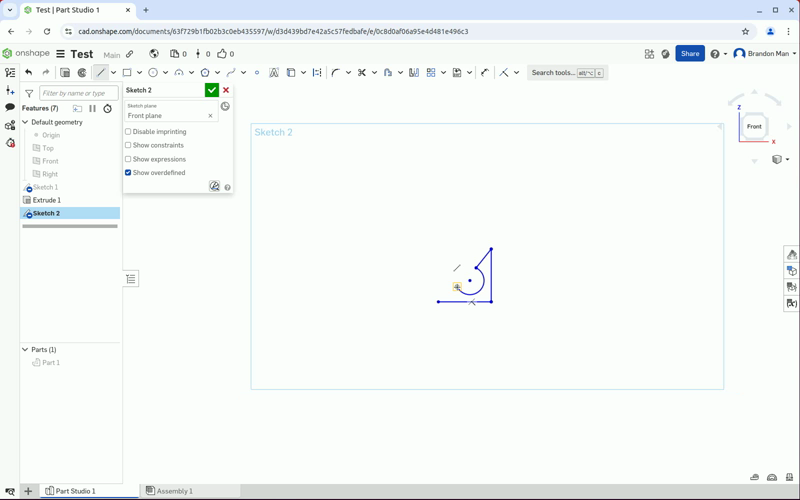
scroll(-6)
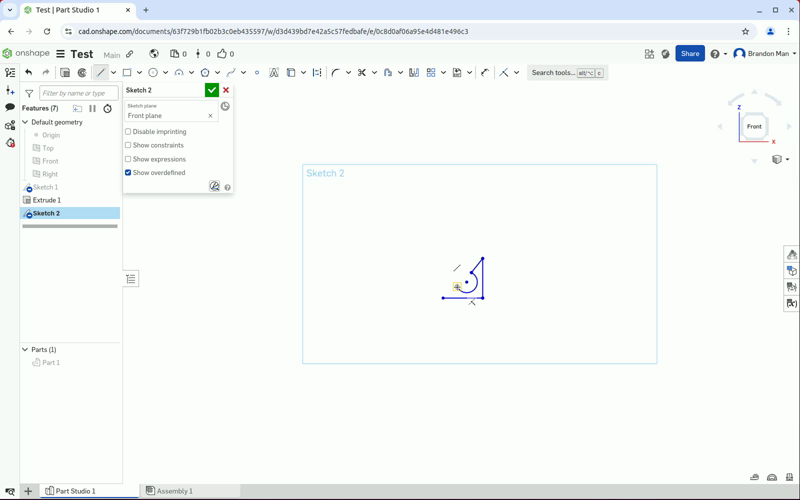
scroll(-6)
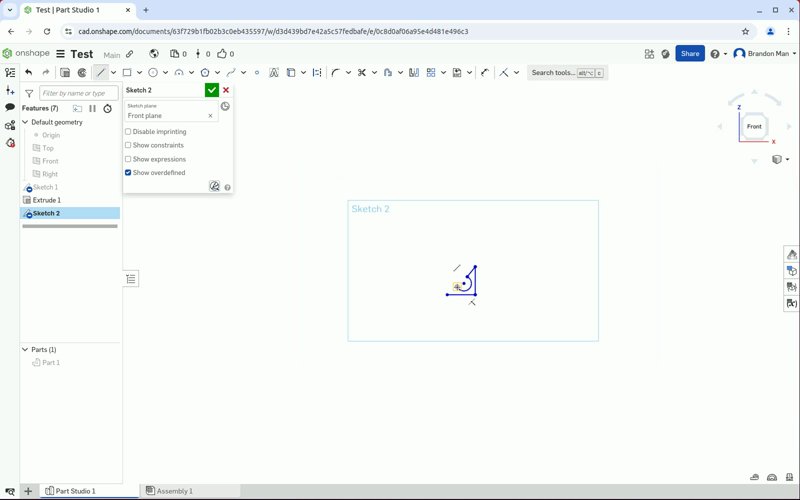
scroll(-6)
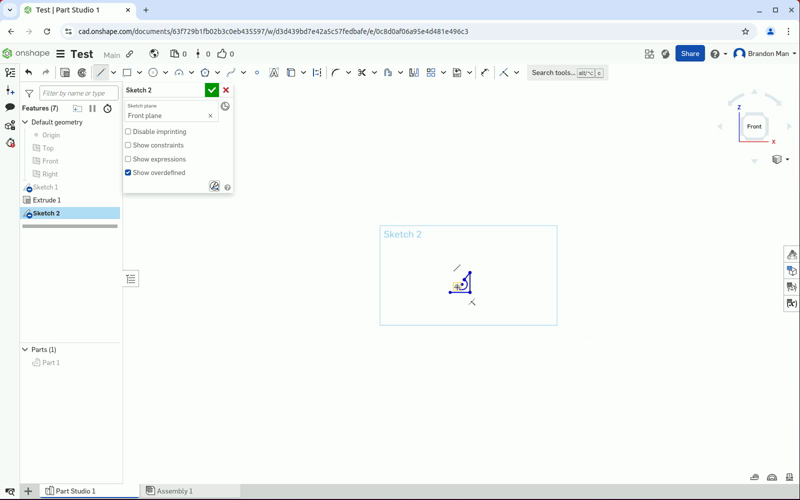
scroll(-6)
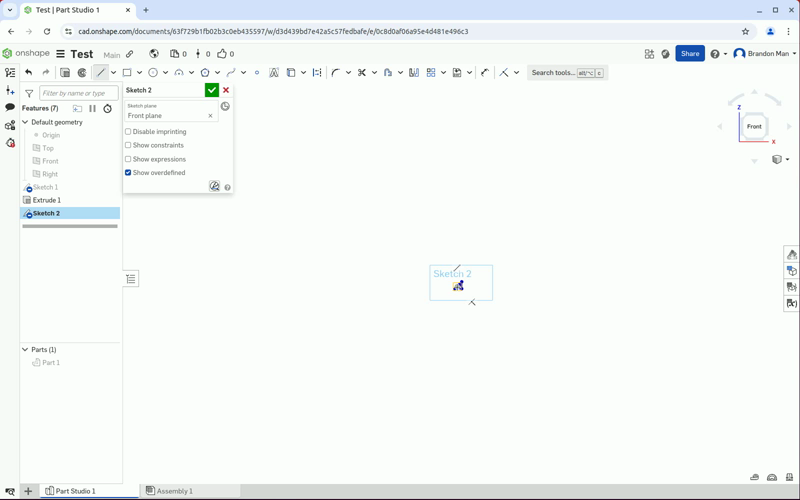
mouse_move(487, 286)
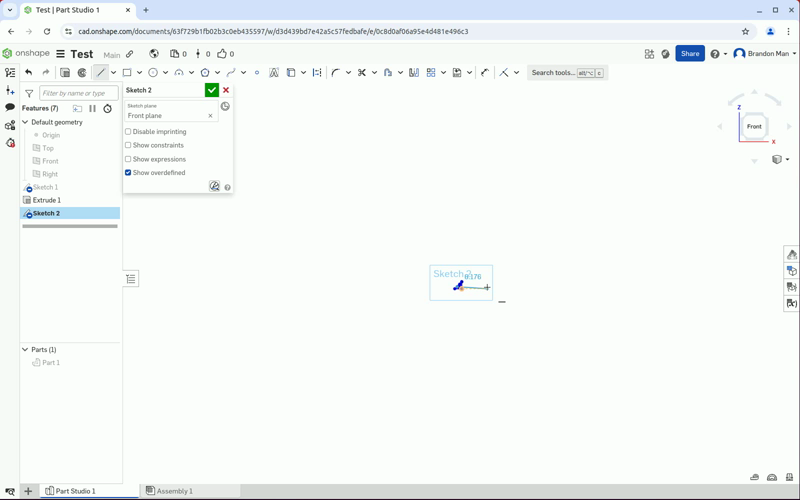
key_down(shift)
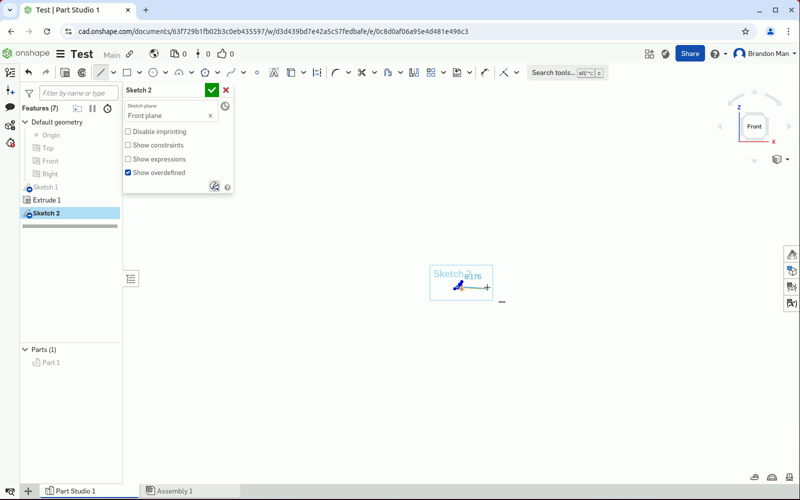
mouse_move(454, 288)
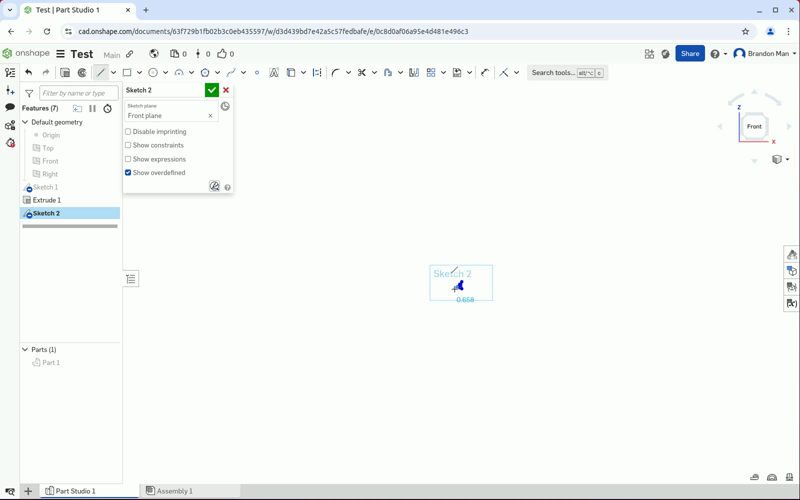
scroll(6)
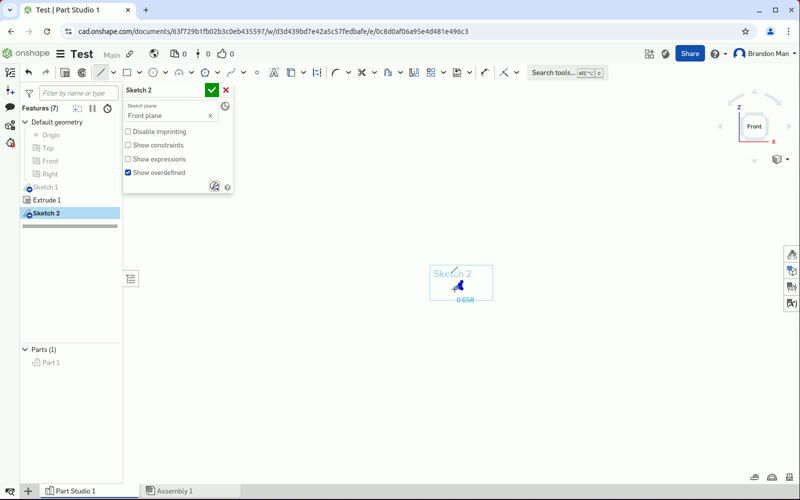
scroll(6)
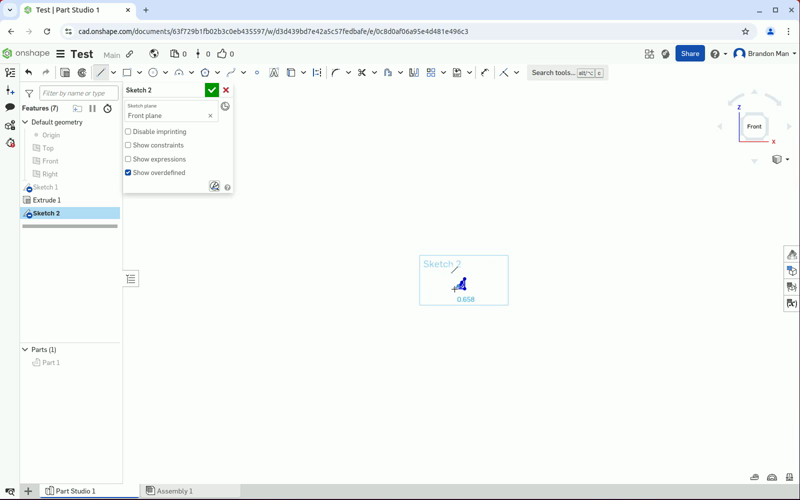
scroll(6)
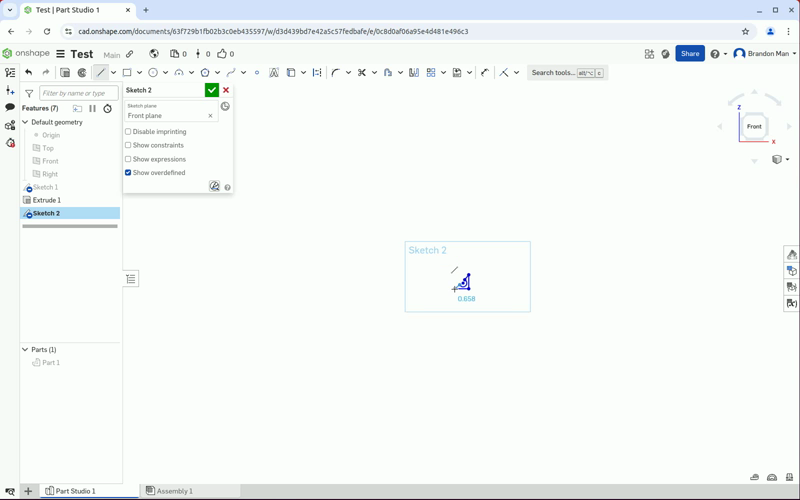
scroll(6)
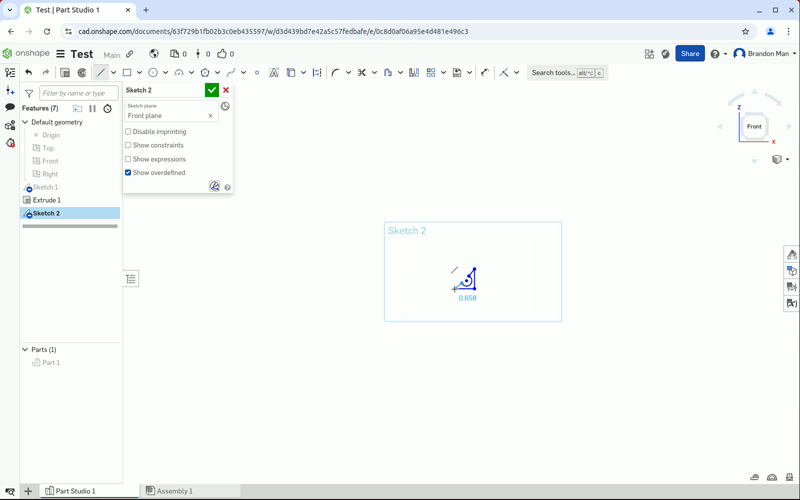
scroll(6)
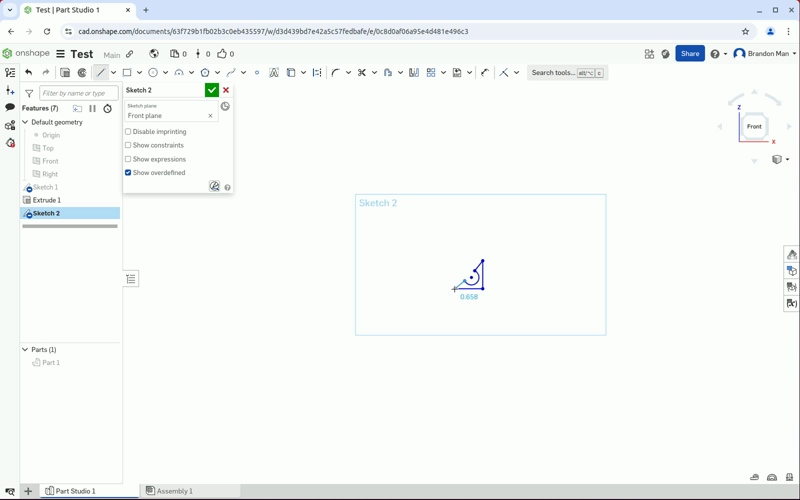
scroll(6)
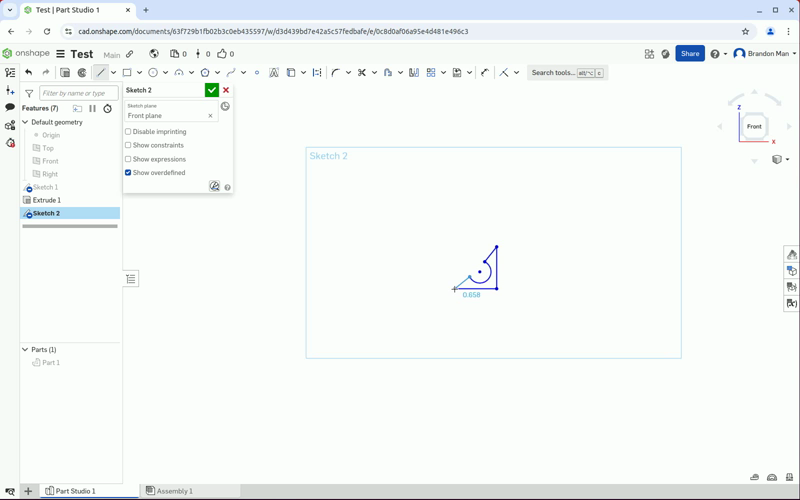
scroll(6)
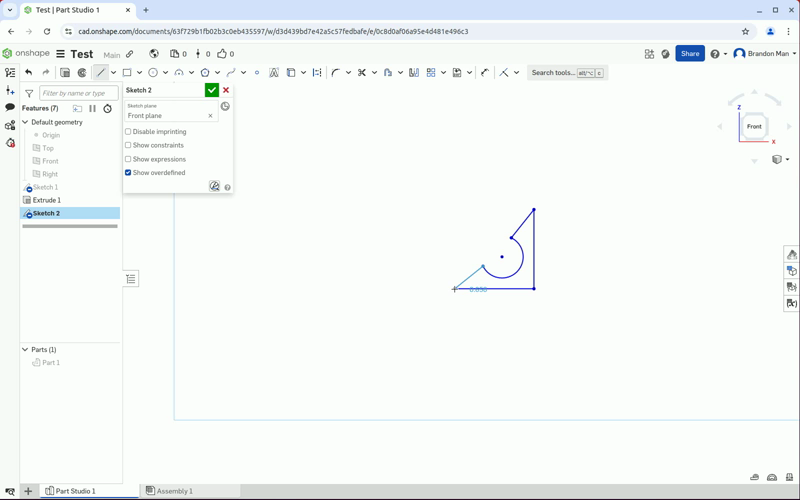
key_up(shift)
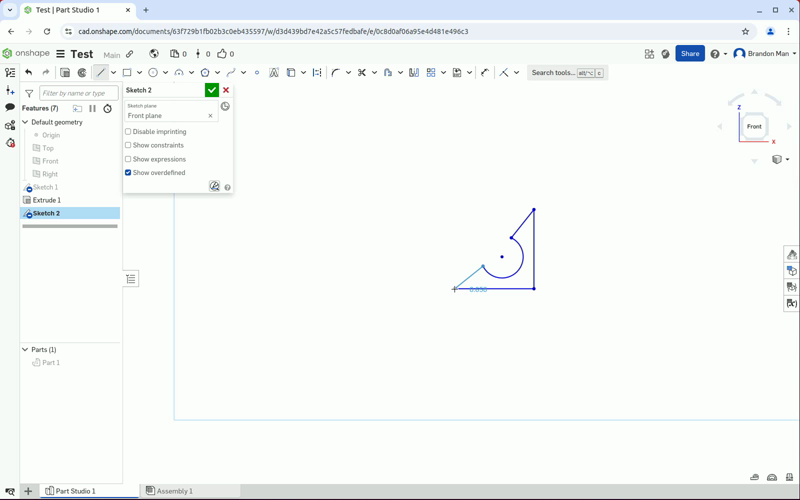
click(454, 288)
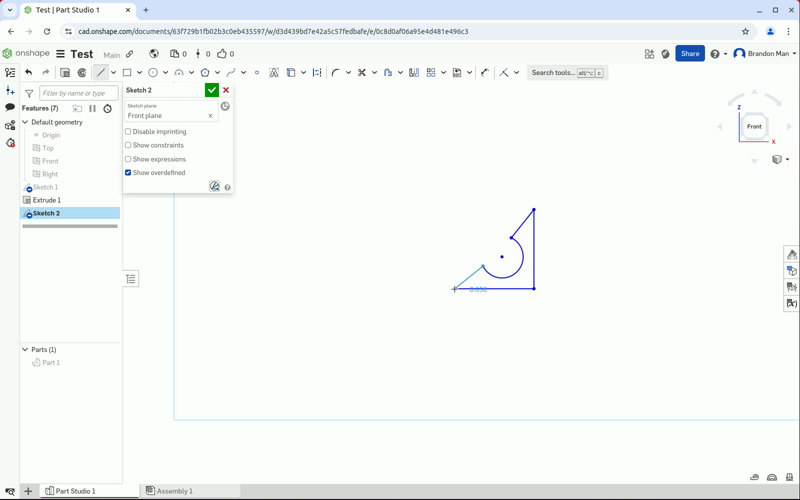
scroll(-6)
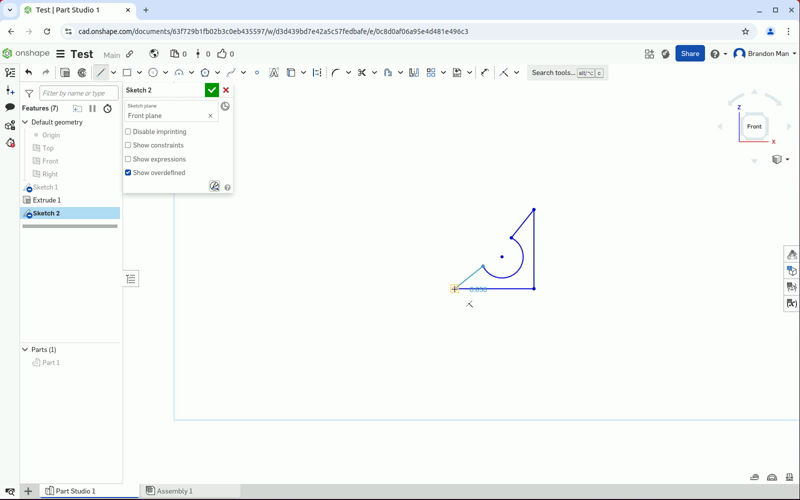
scroll(-6)
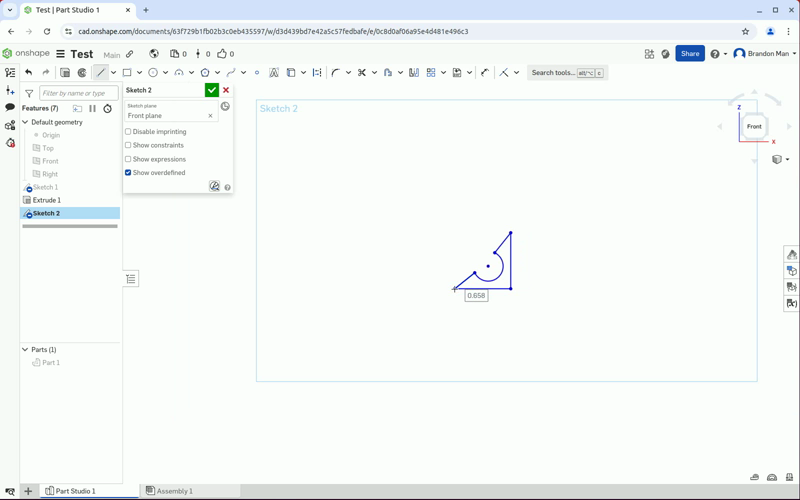
scroll(-6)
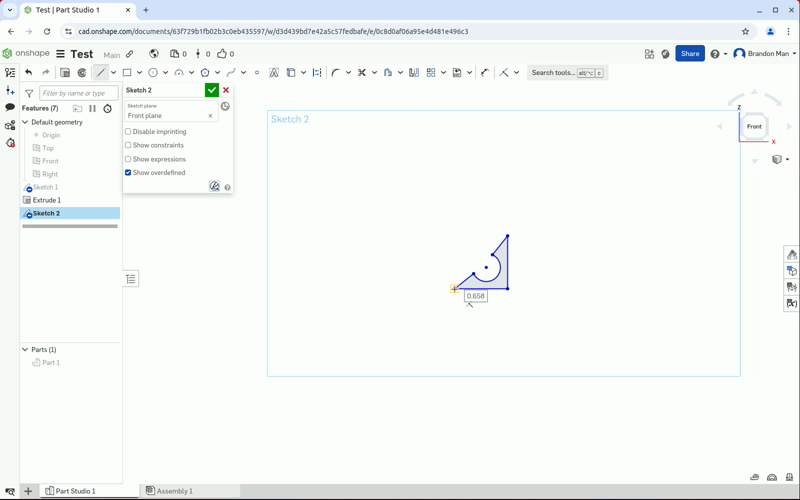
scroll(-6)
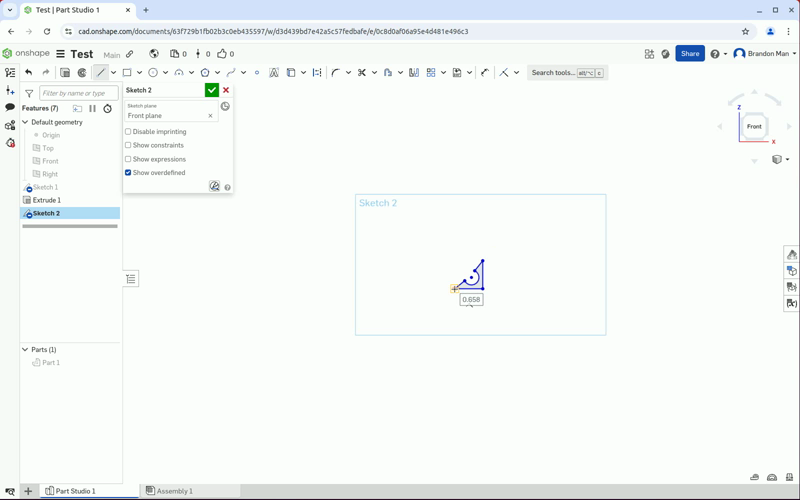
scroll(-6)
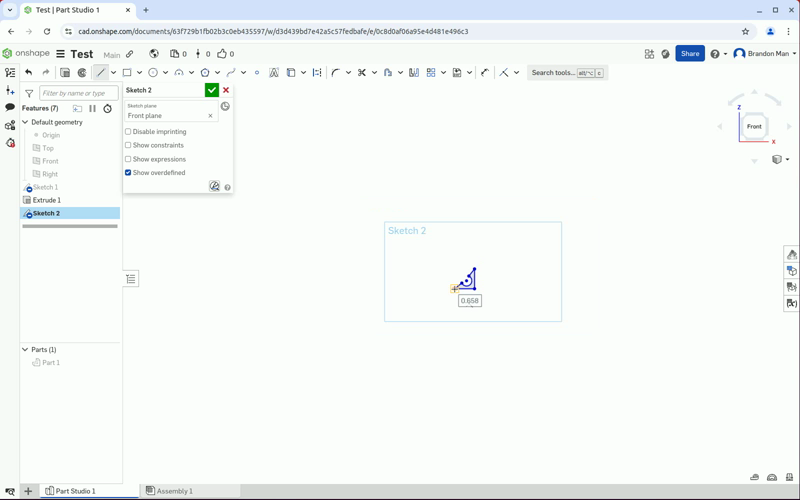
scroll(-6)
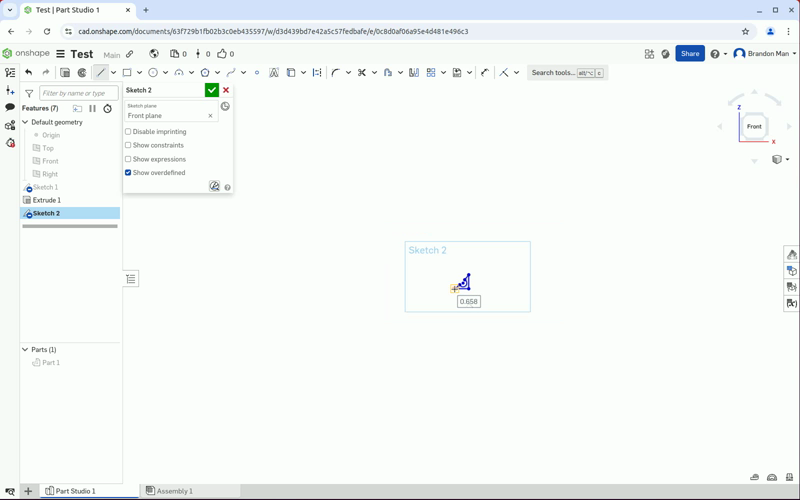
scroll(-6)
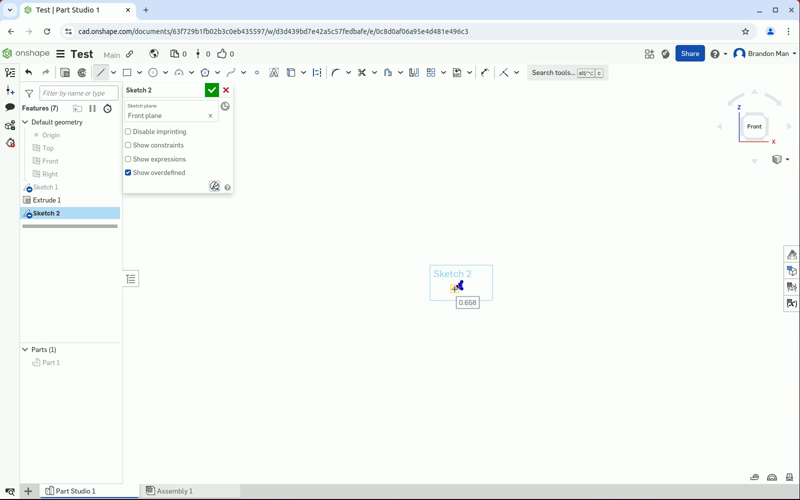
key(esc)
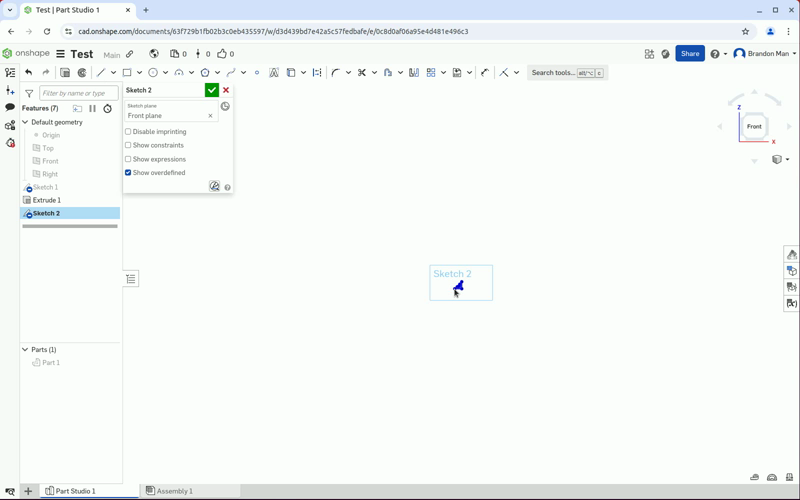
mouse_move(460, 285)
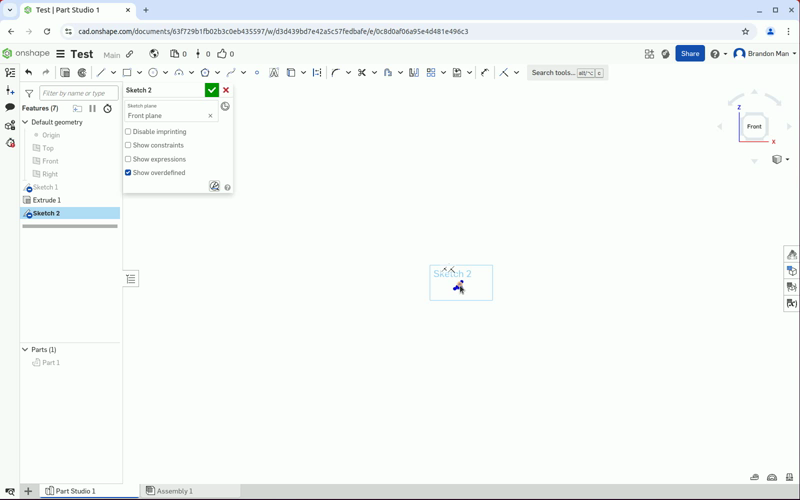
scroll(6)
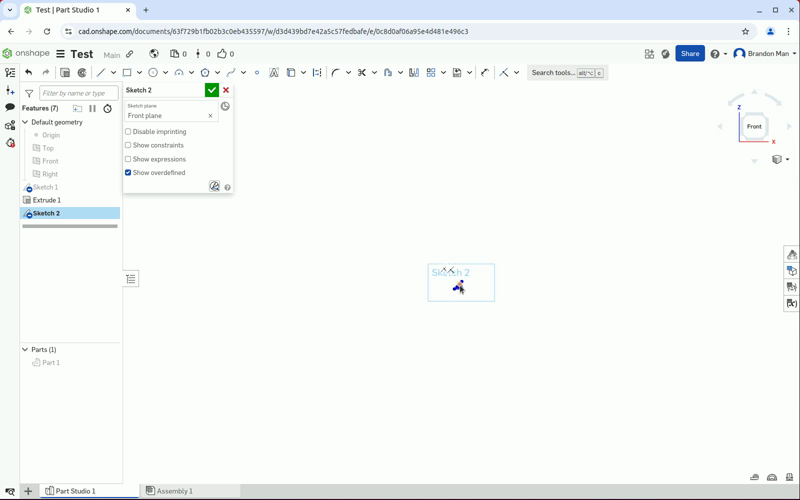
scroll(6)
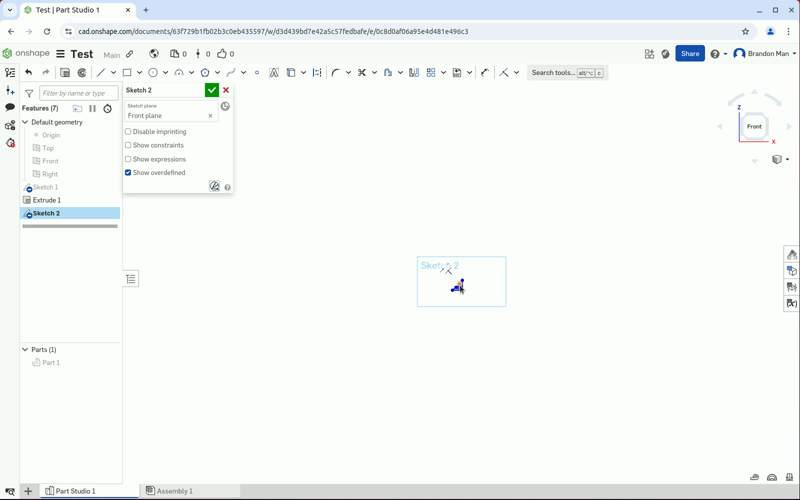
scroll(6)
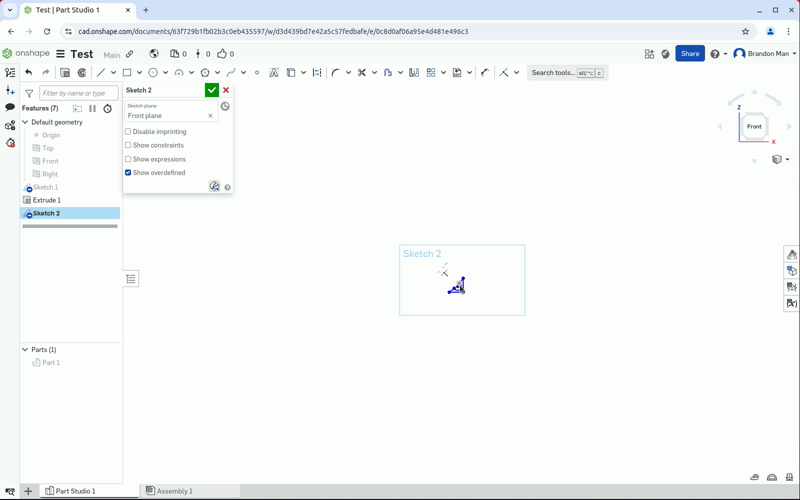
scroll(6)
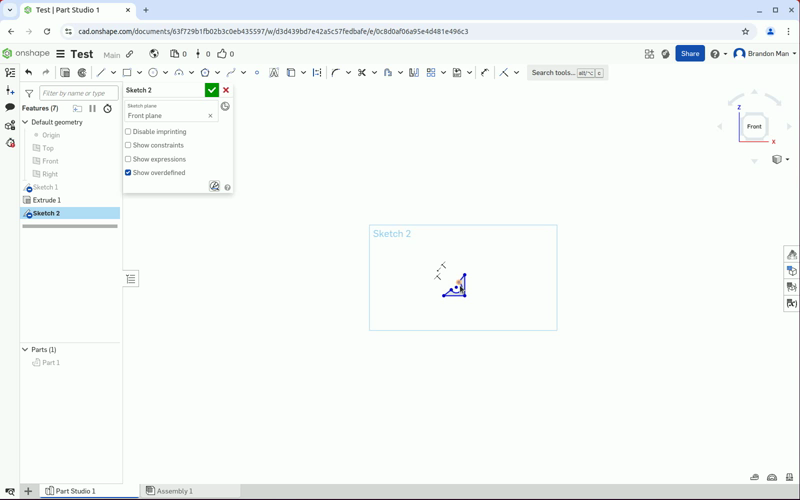
scroll(6)
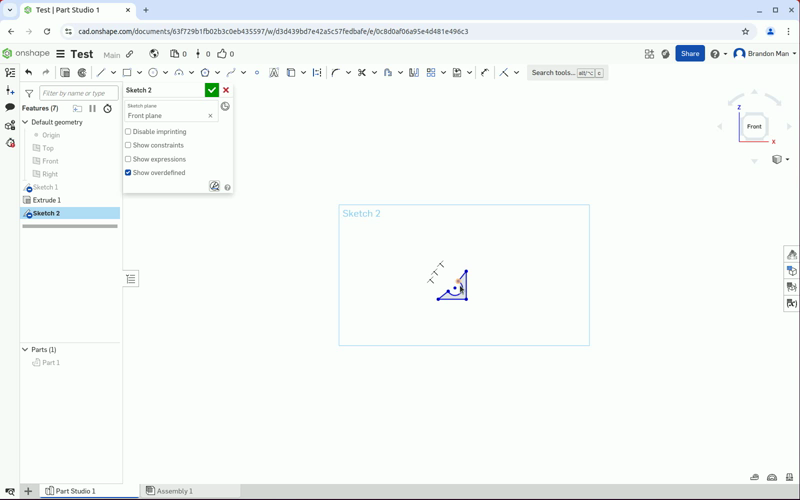
scroll(6)
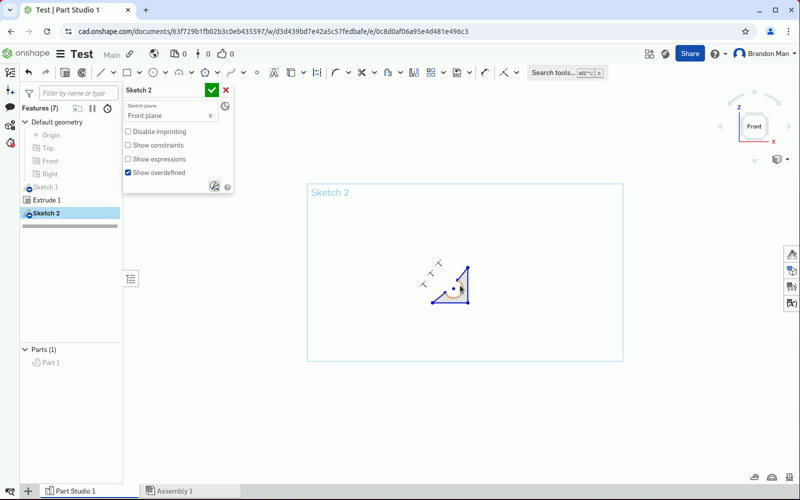
scroll(6)
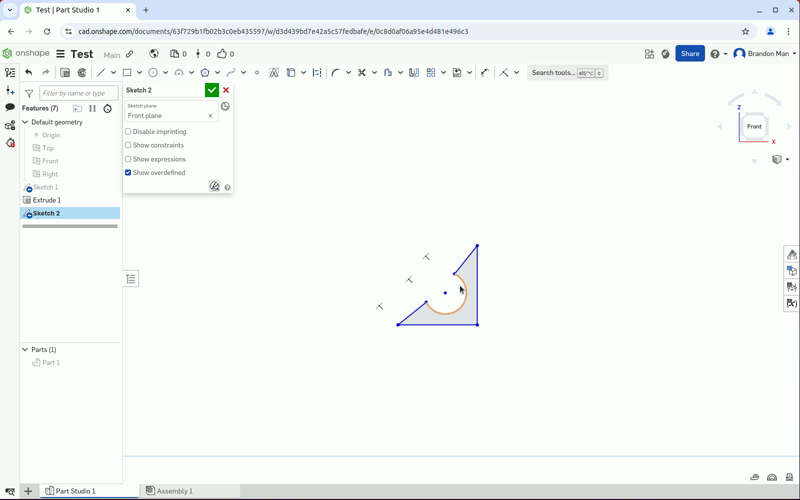
click(460, 285)
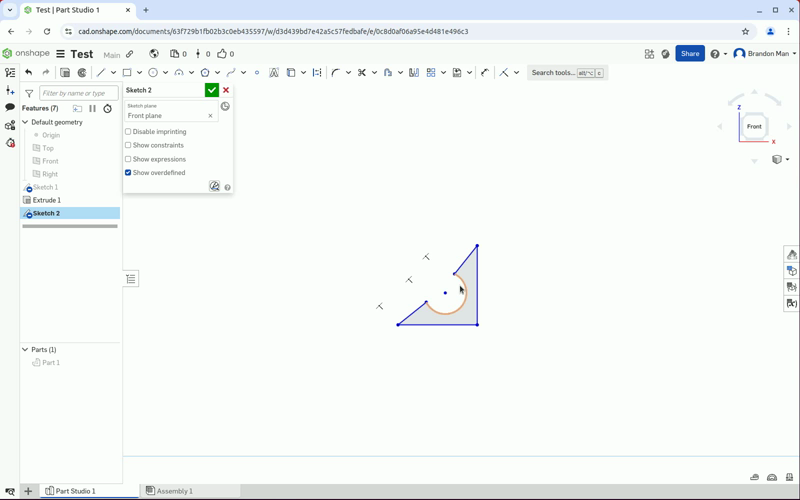
scroll(-6)
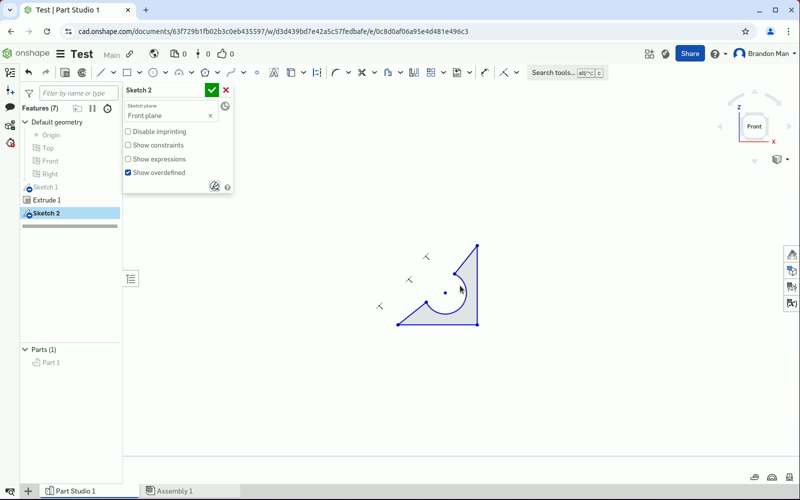
scroll(-6)
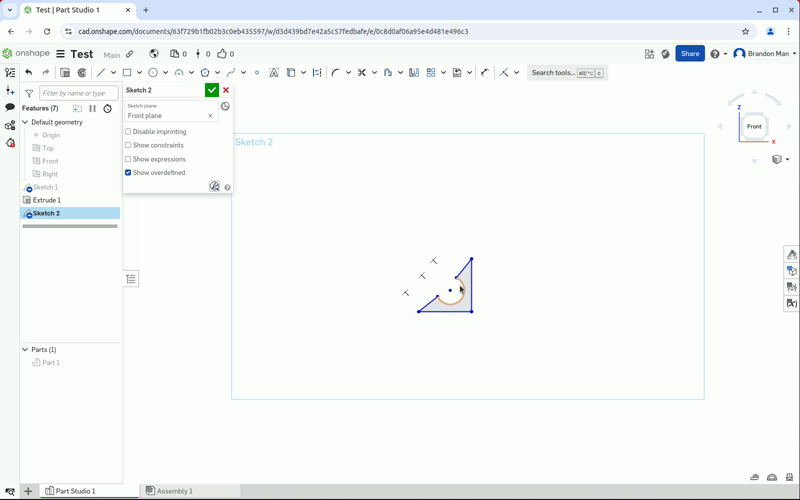
scroll(-6)
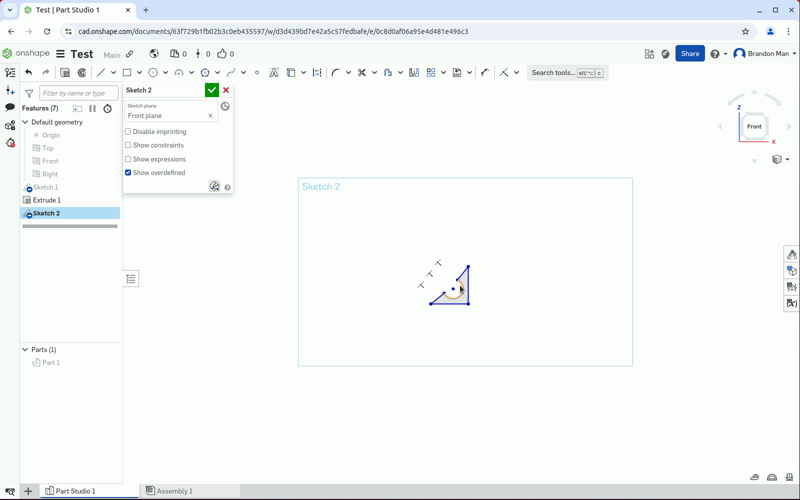
scroll(-6)
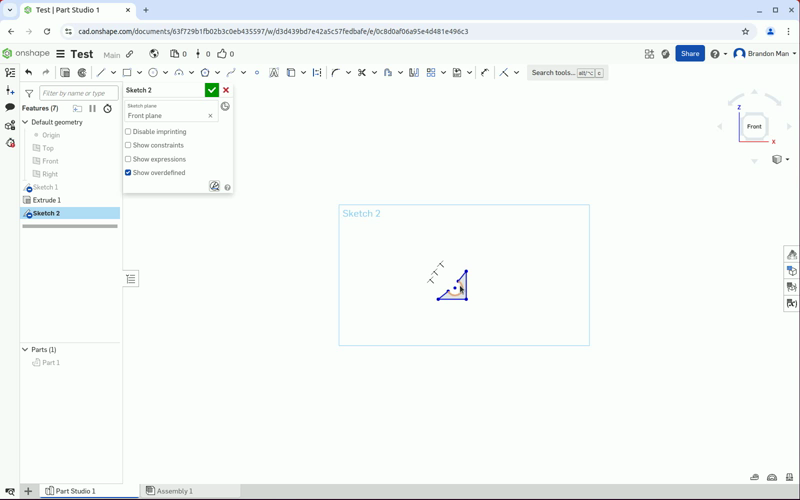
scroll(-6)
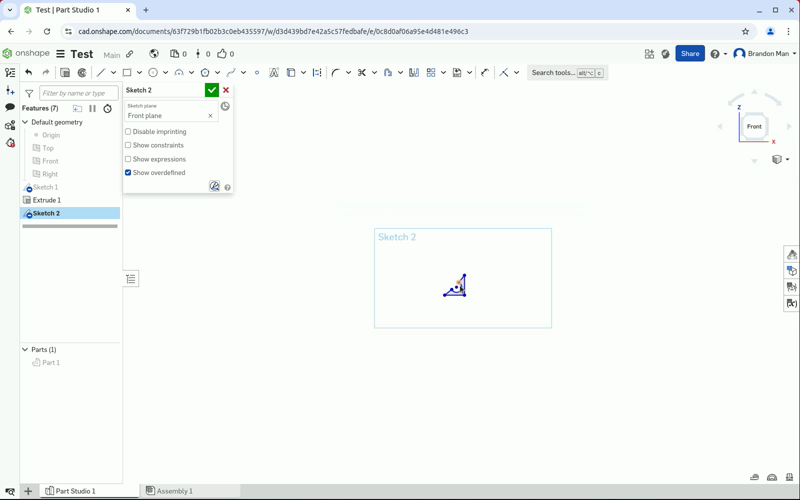
scroll(-6)
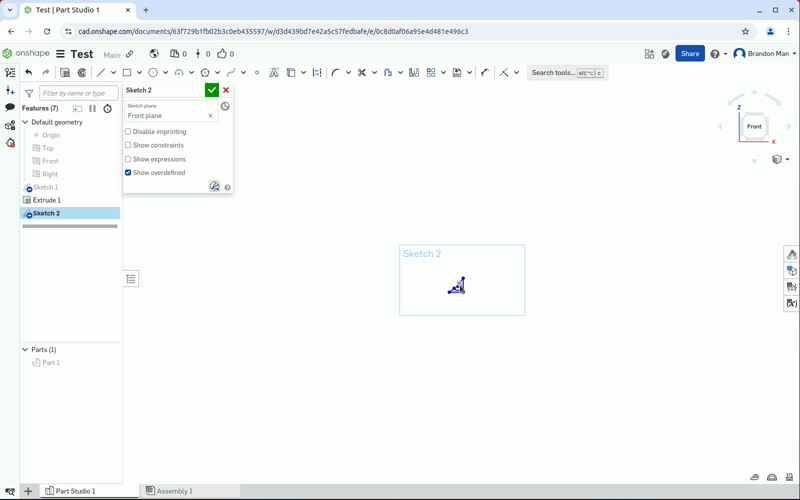
scroll(-6)
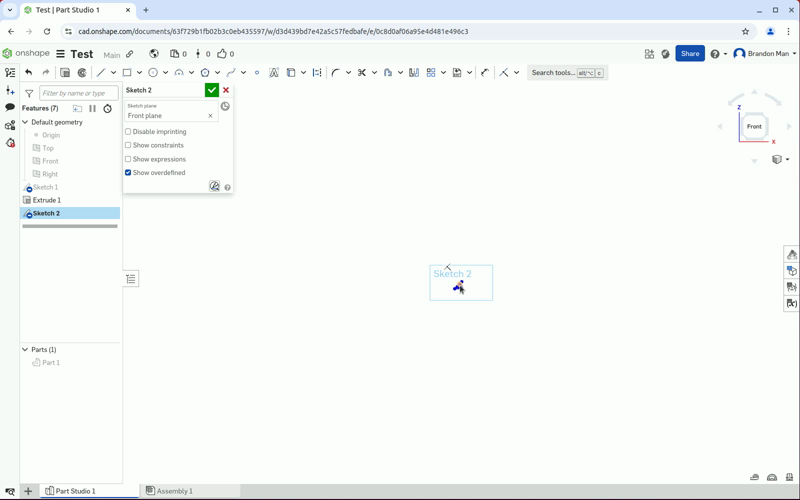
mouse_move(73, 352)
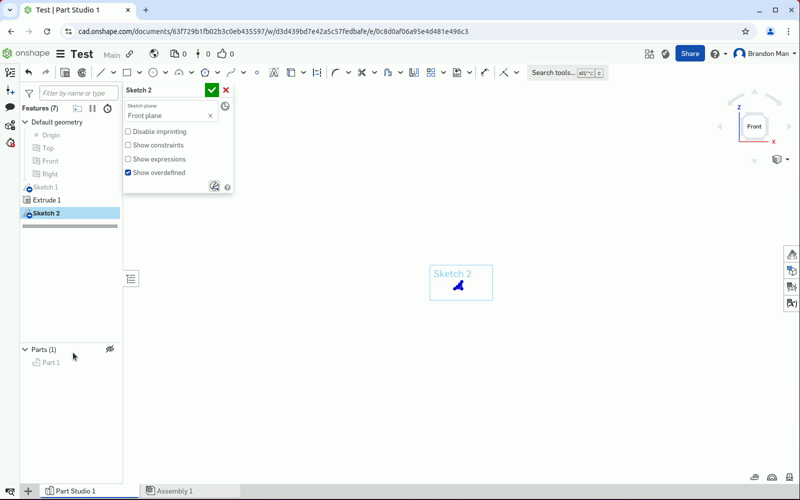
key(shift+y)
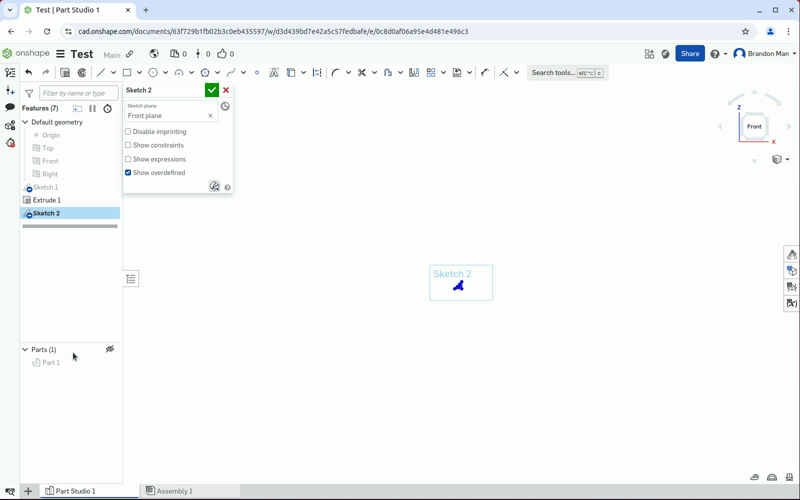
key(shift+e)
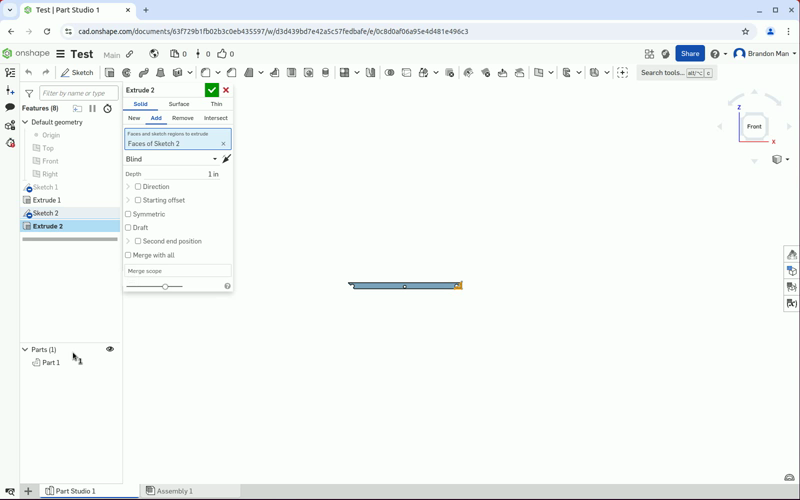
mouse_move(143, 106)
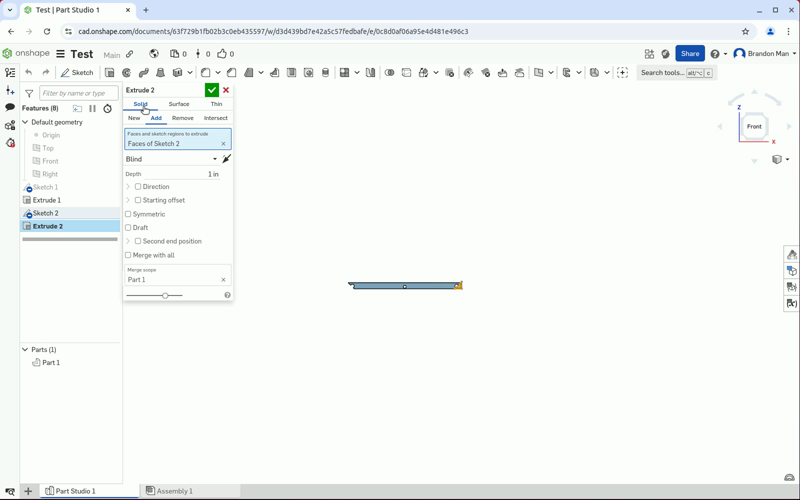
click(143, 106)
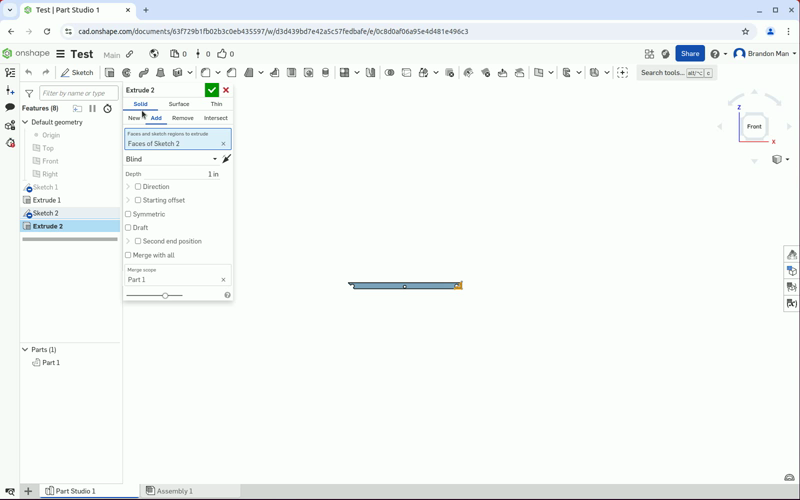
mouse_move(137, 120)
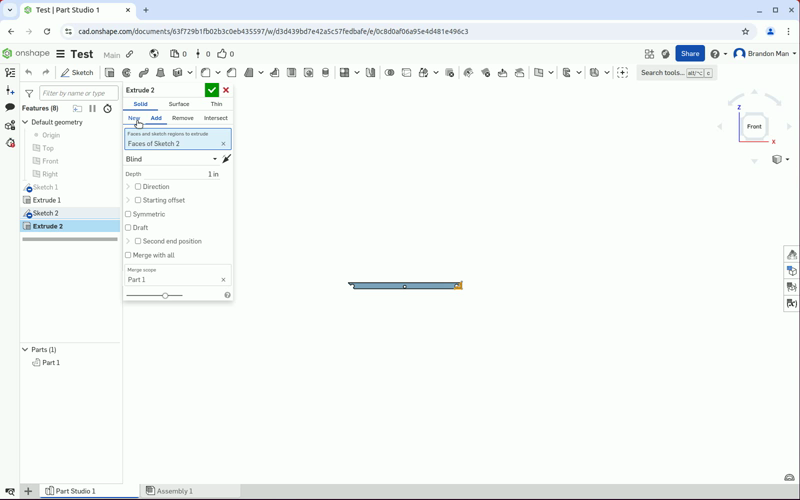
click(137, 120)
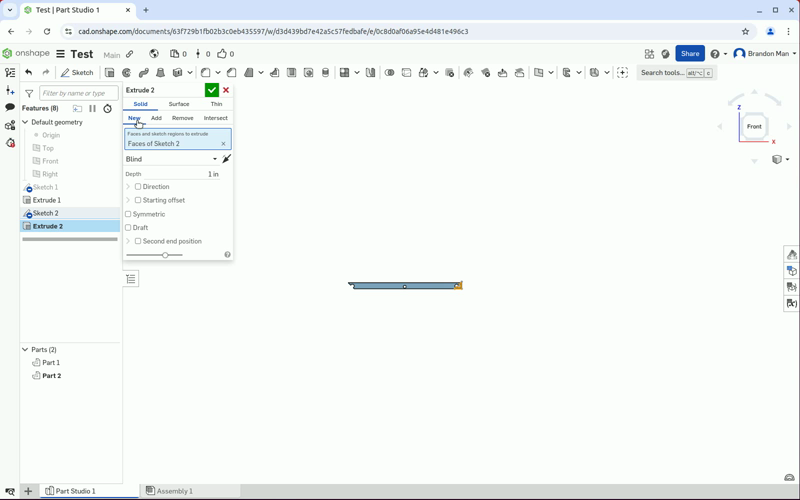
key(tab, 4)
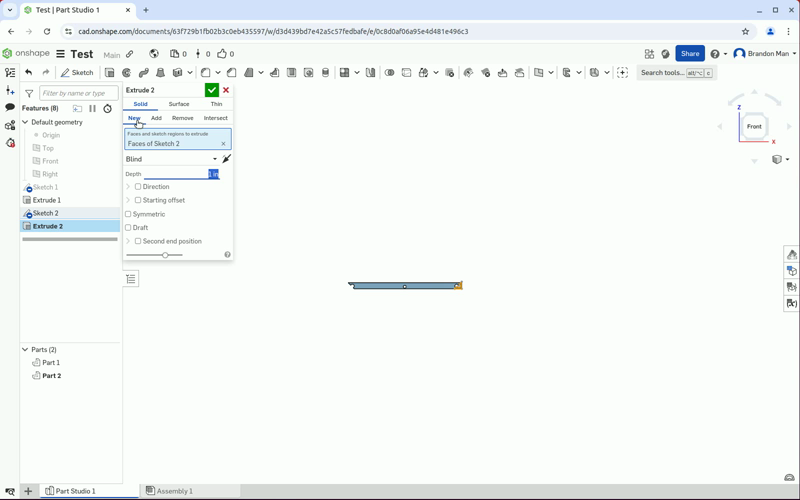
text(0.722)
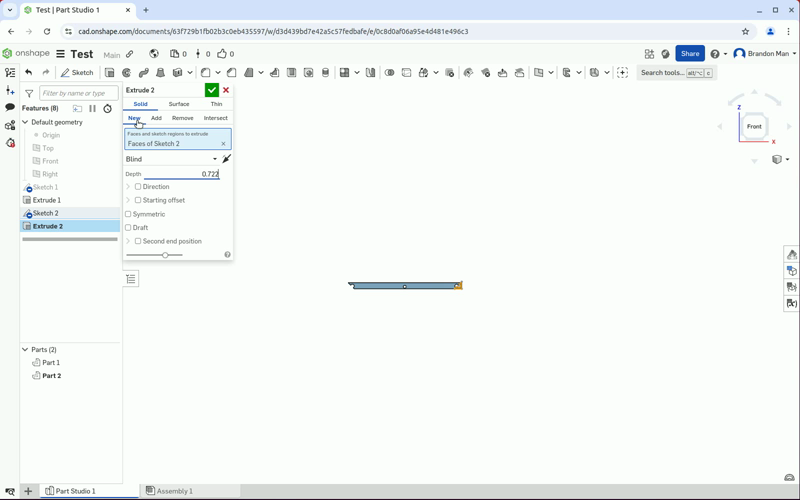
key(enter)
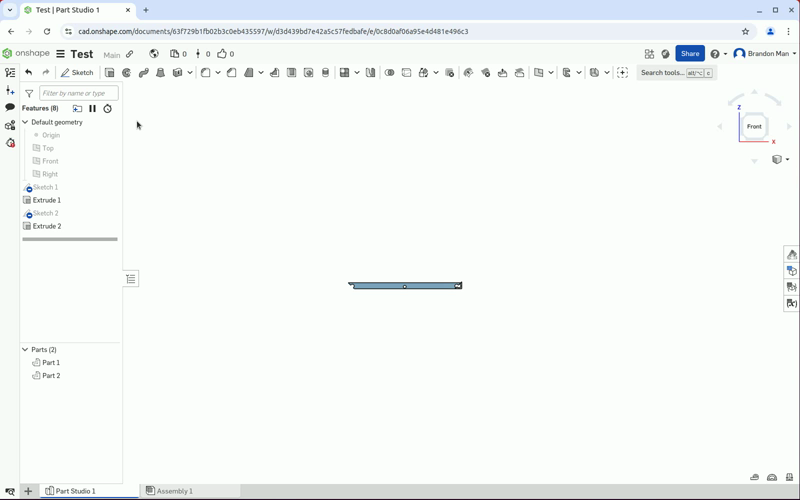
key(shift+h)
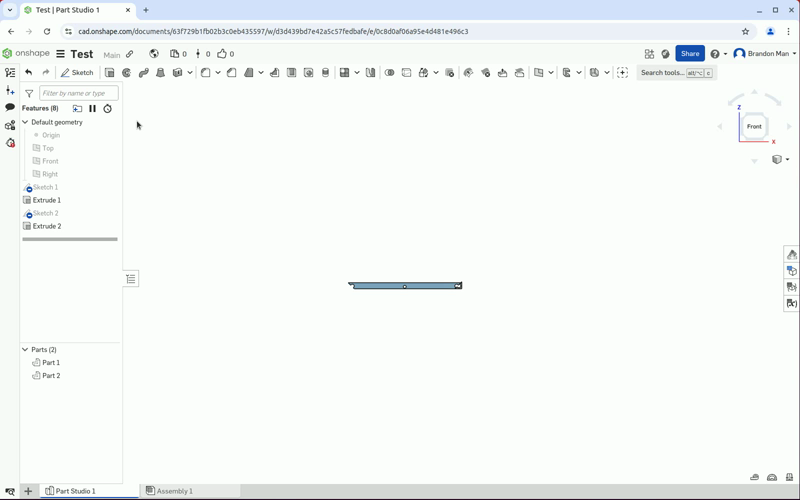
key(shift+h)
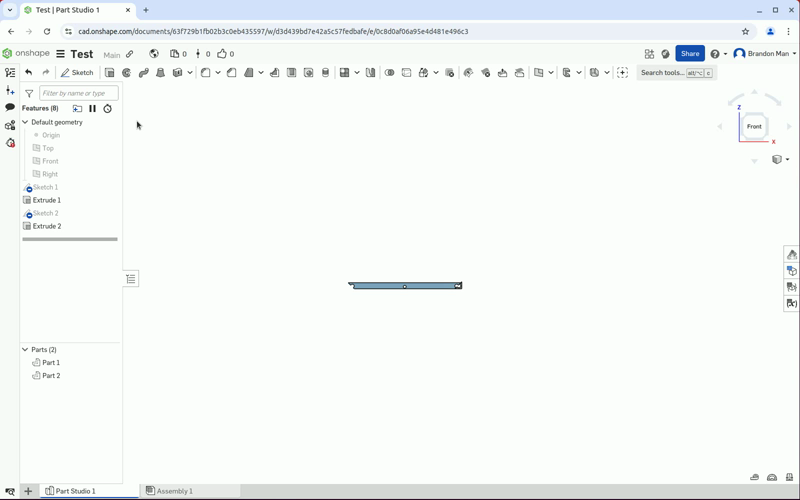
mouse_move(73, 189)
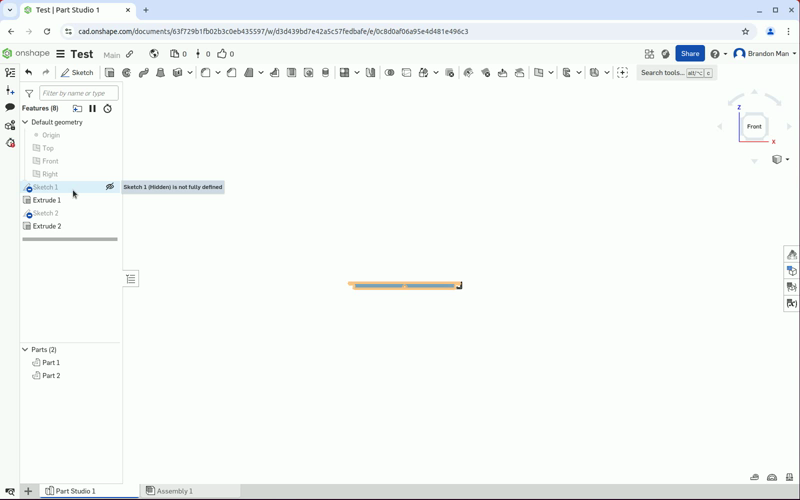
click(73, 189)
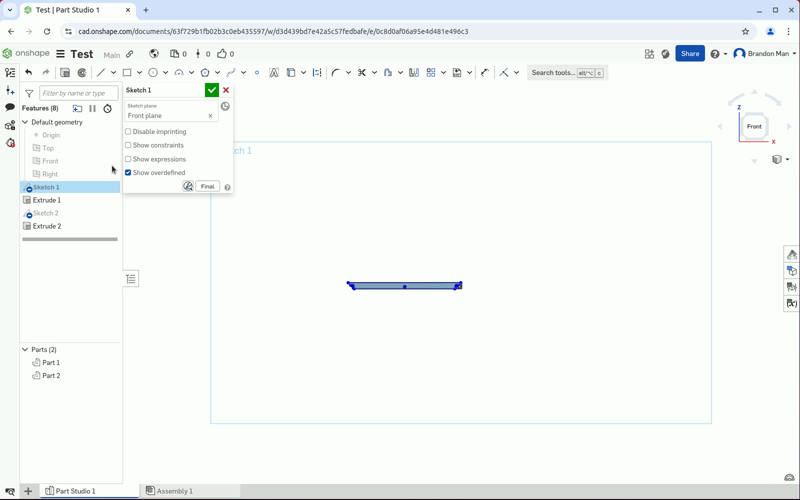
mouse_move(229, 92)
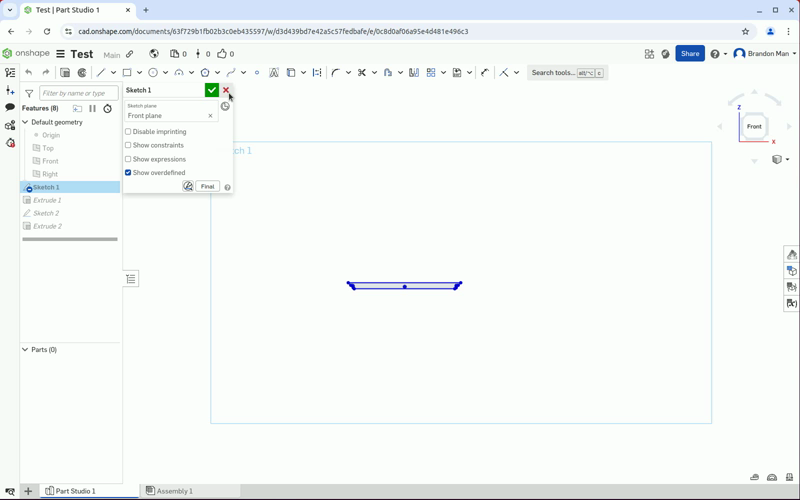
click(229, 92)
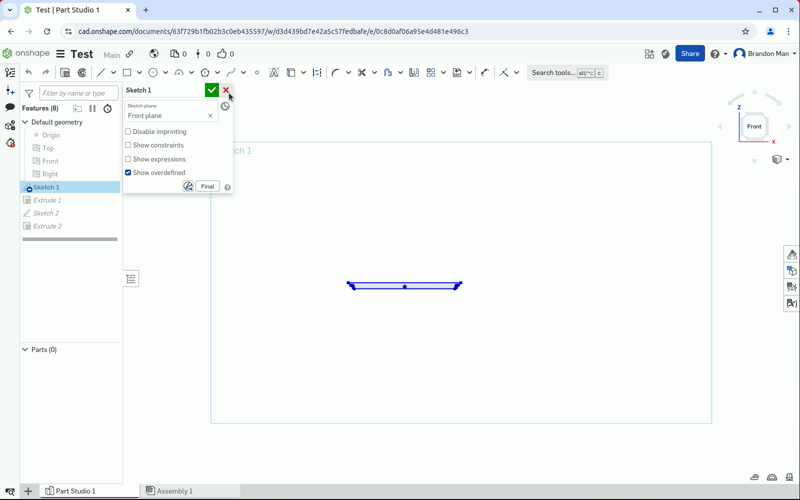
key(shift+s)
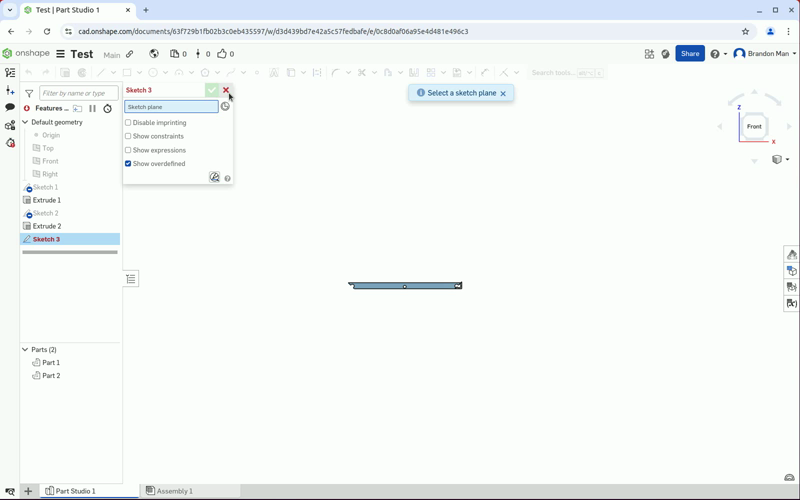
mouse_move(73, 163)
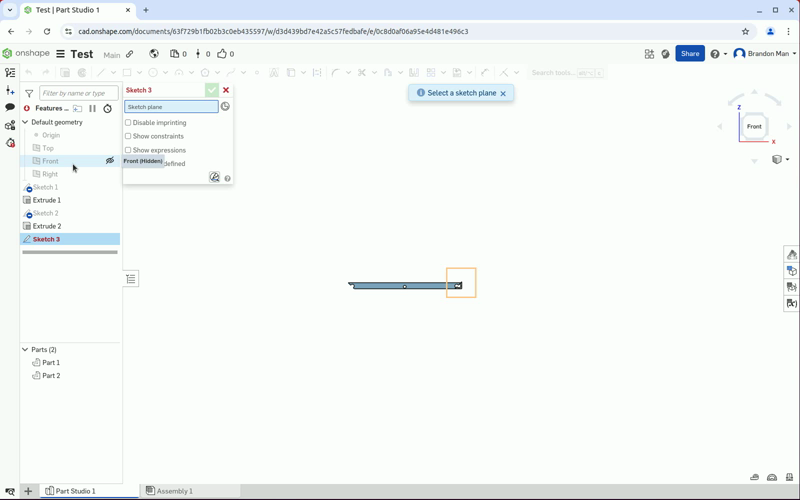
click(73, 163)
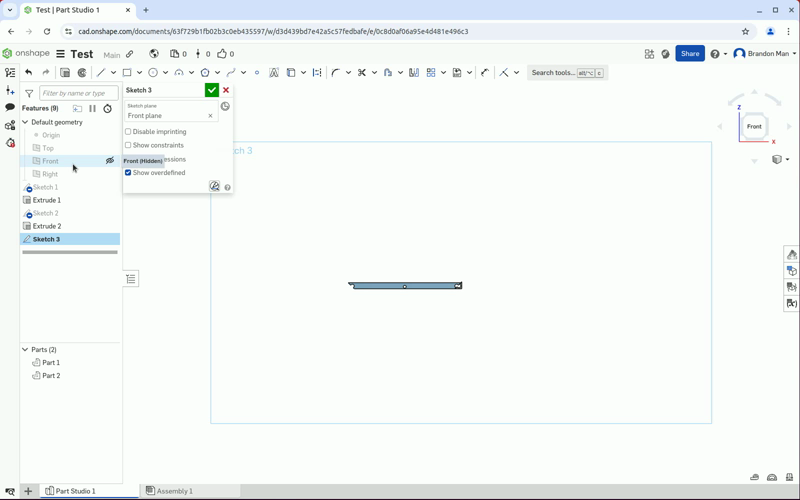
mouse_move(73, 352)
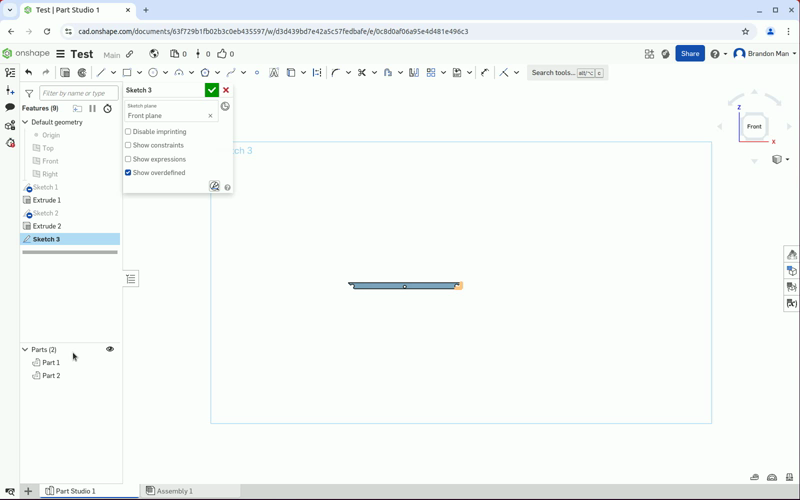
key(y)
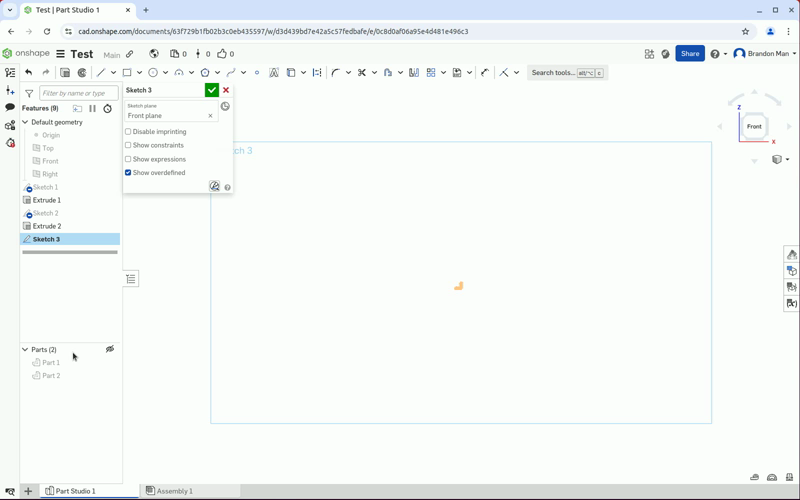
key(l)
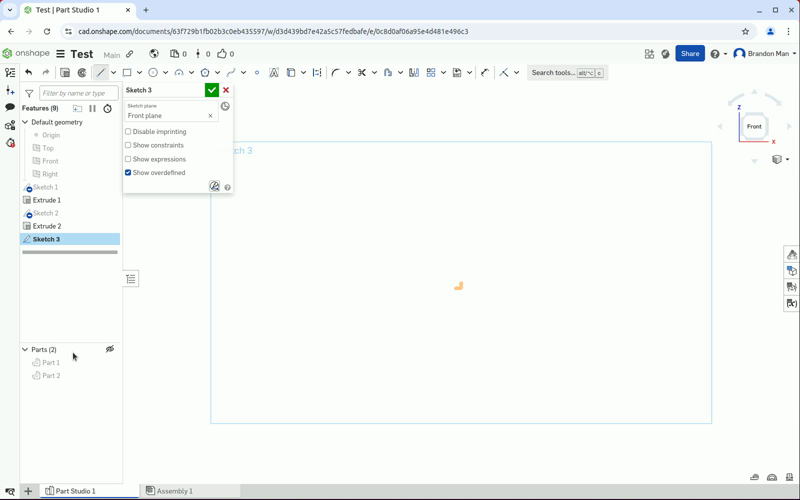
key_down(shift)
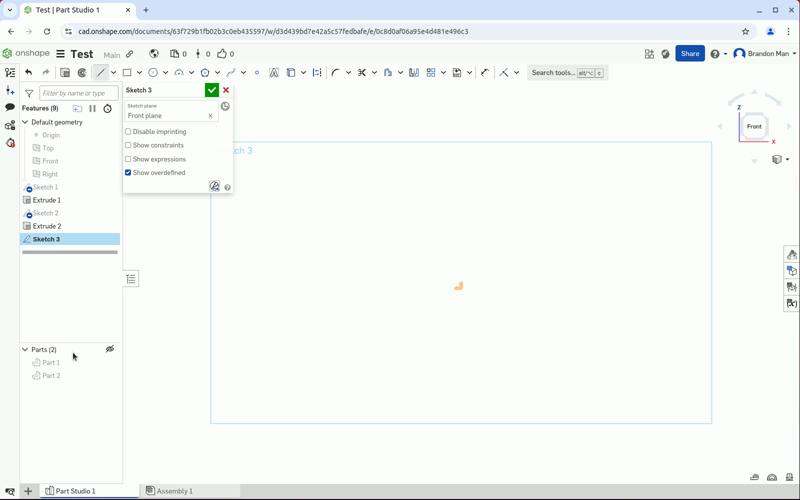
mouse_move(348, 288)
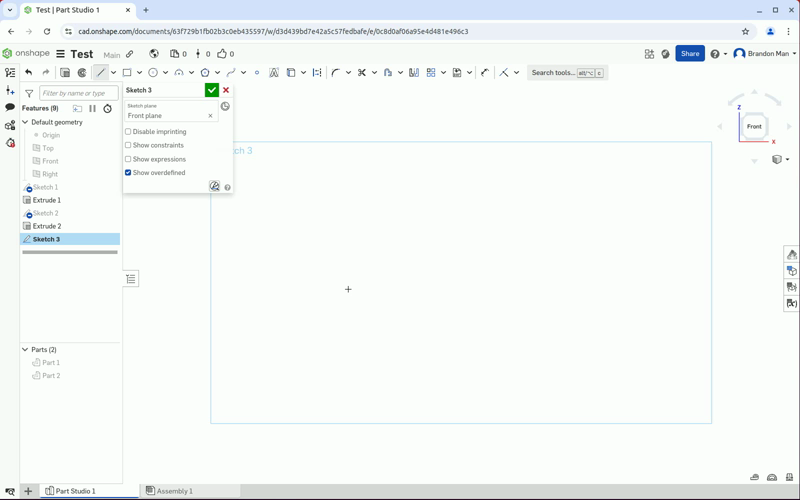
click(348, 288)
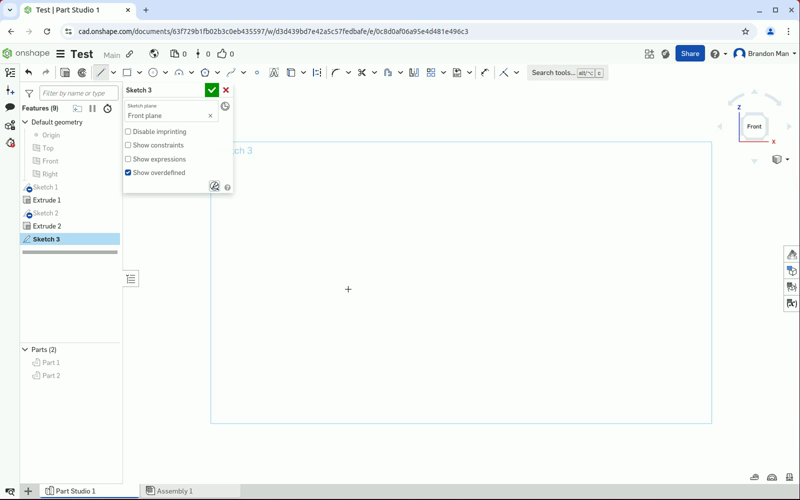
key_up(shift)
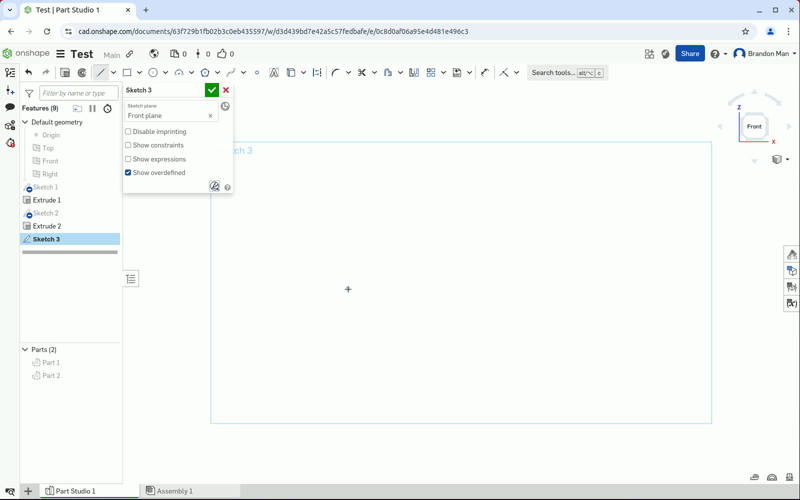
key_down(shift)
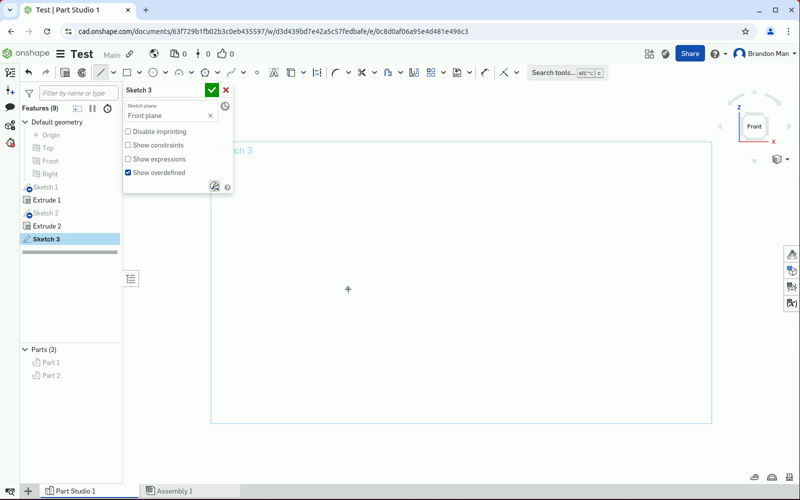
mouse_move(378, 288)
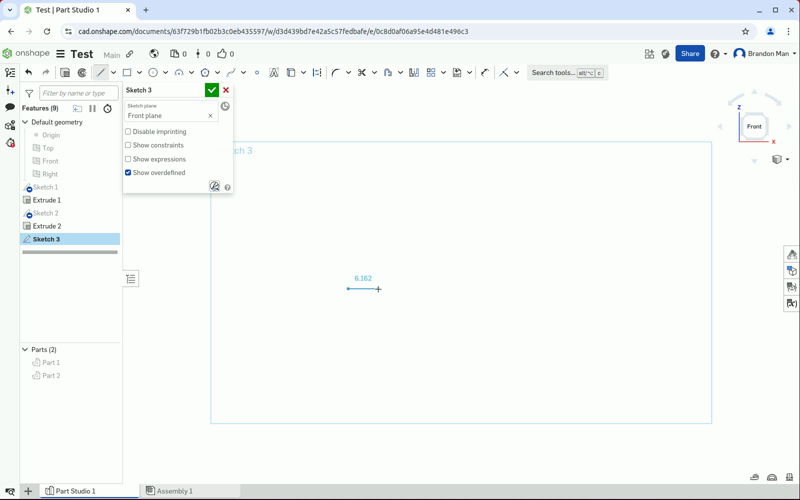
mouse_move(355, 288)
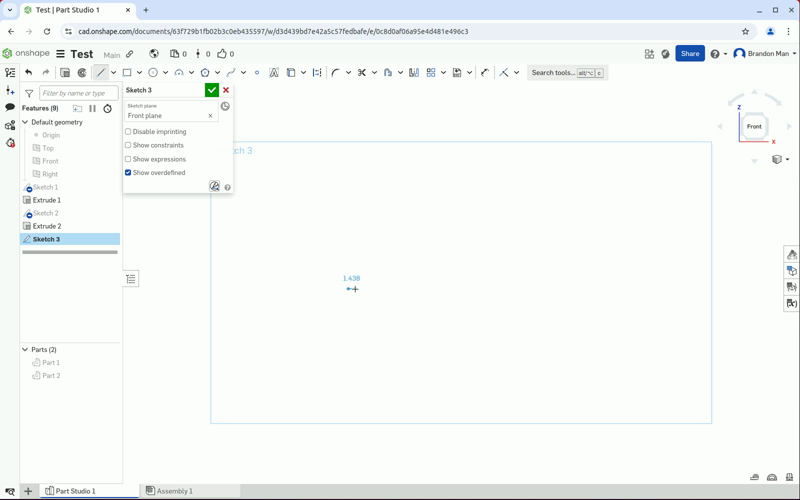
scroll(6)
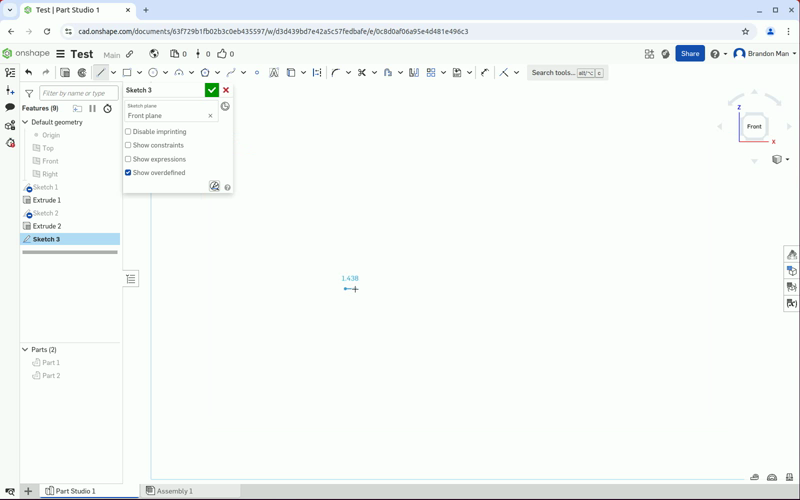
scroll(6)
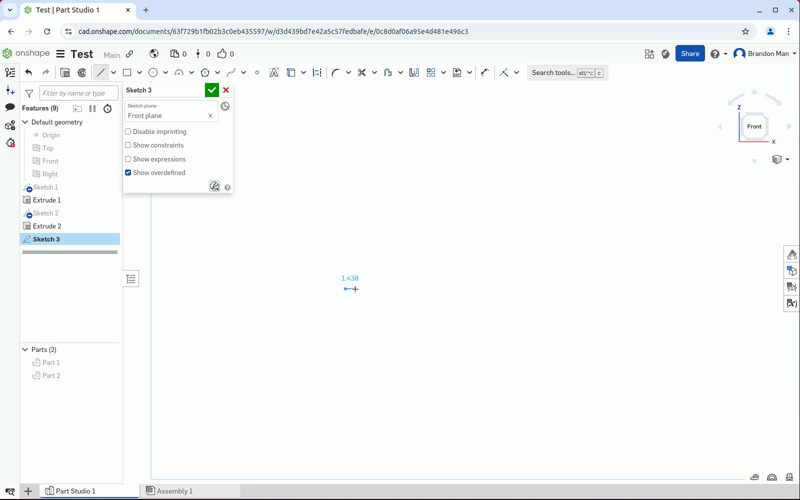
scroll(6)
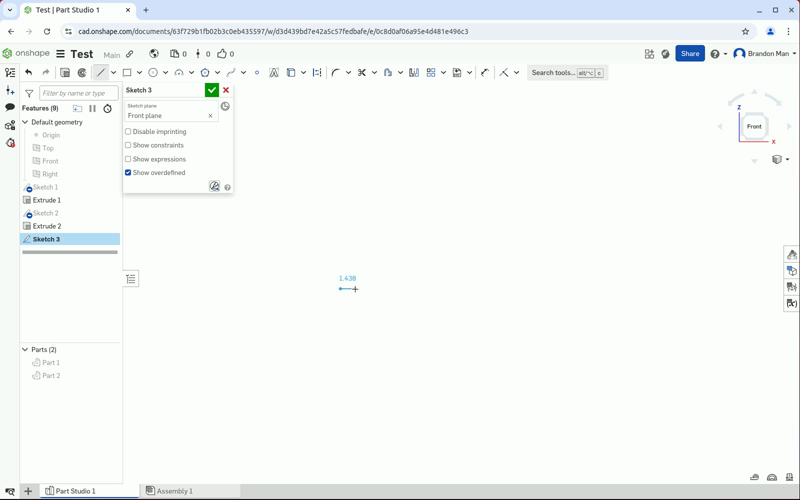
scroll(6)
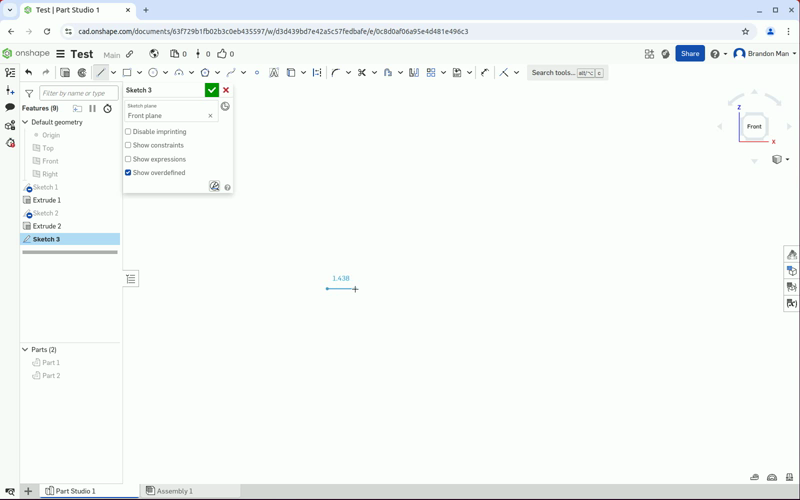
scroll(6)
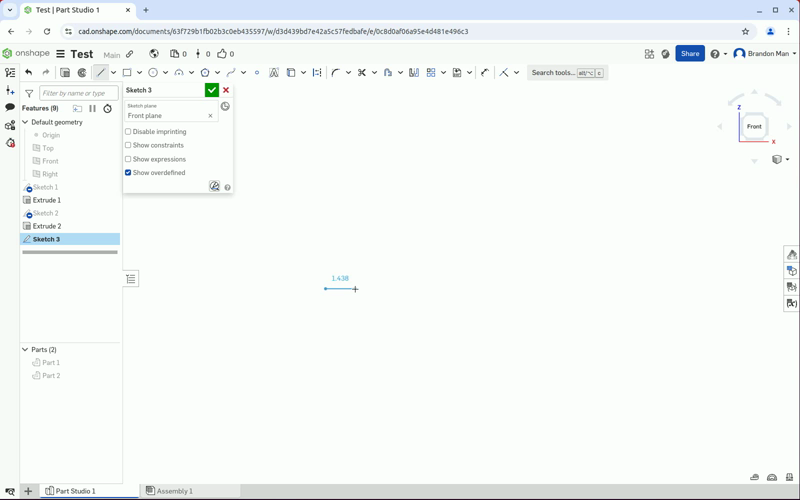
scroll(6)
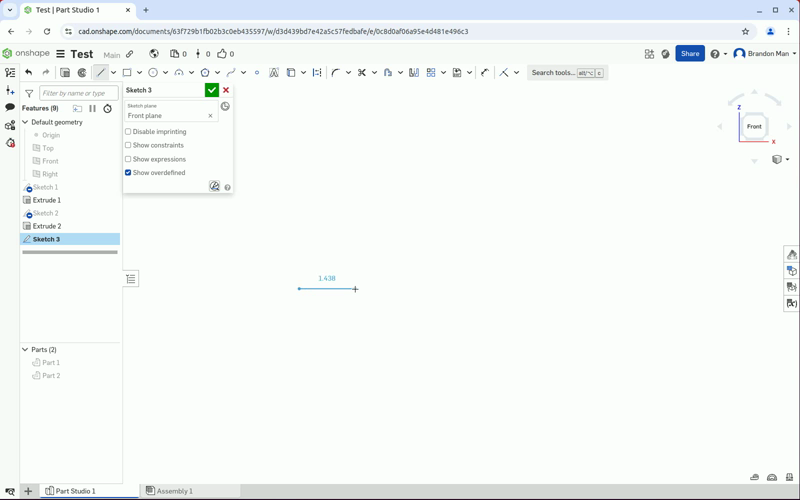
scroll(6)
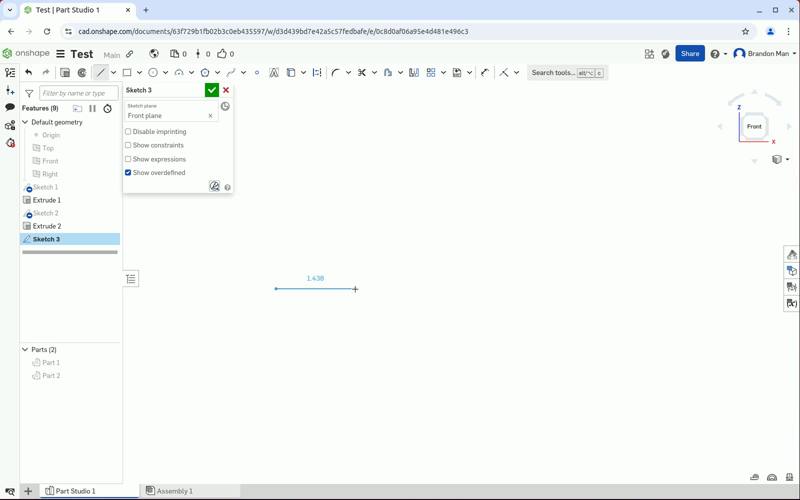
click(355, 288)
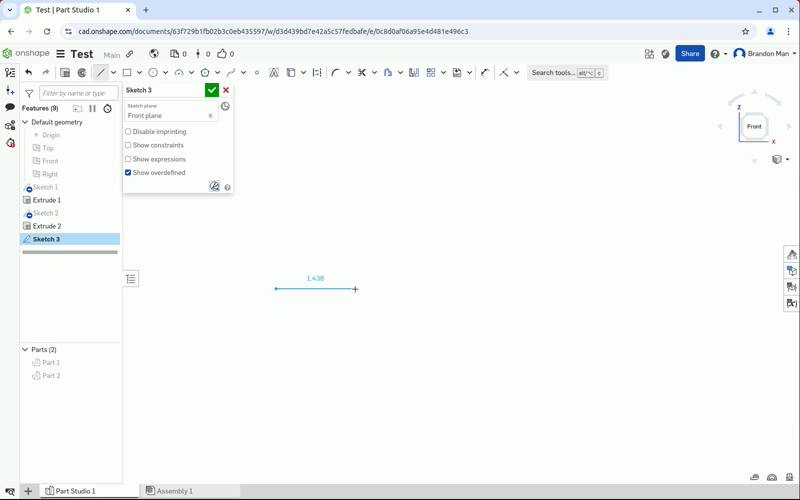
scroll(-6)
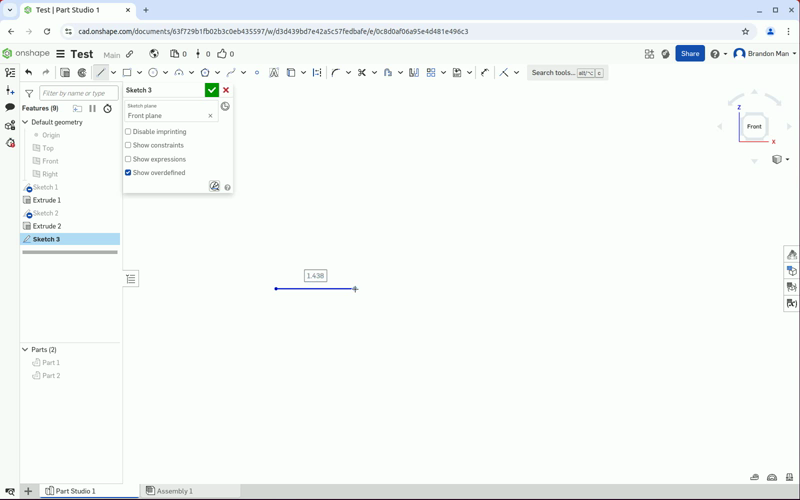
scroll(-6)
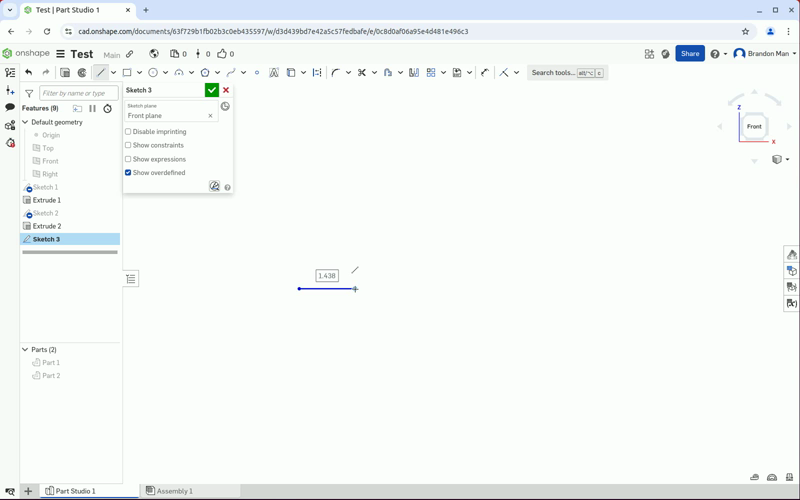
scroll(-6)
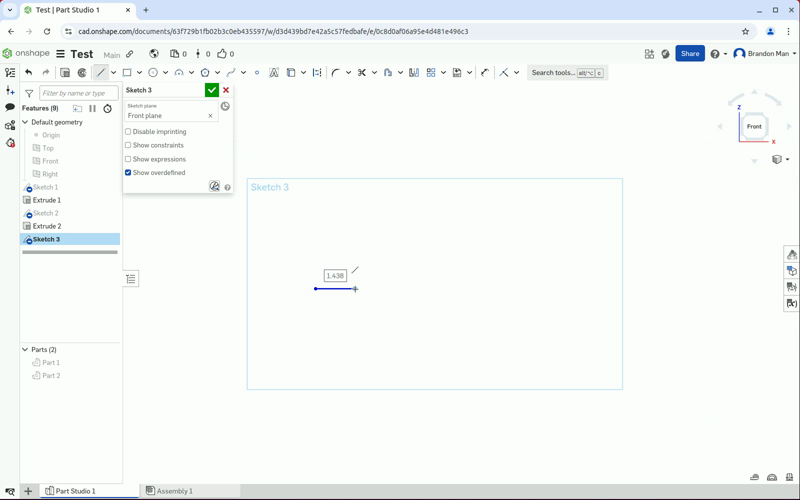
scroll(-6)
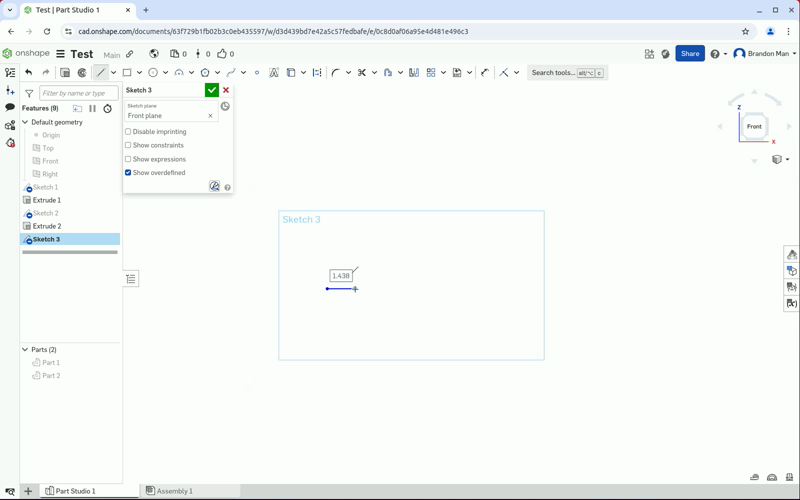
scroll(-6)
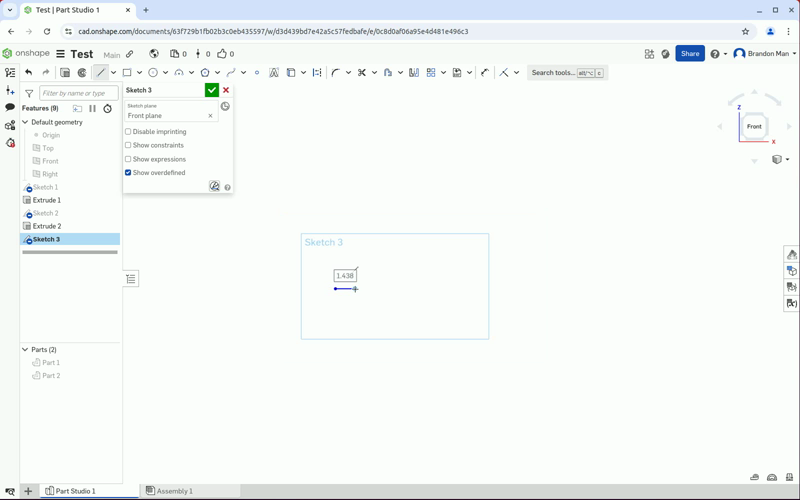
scroll(-6)
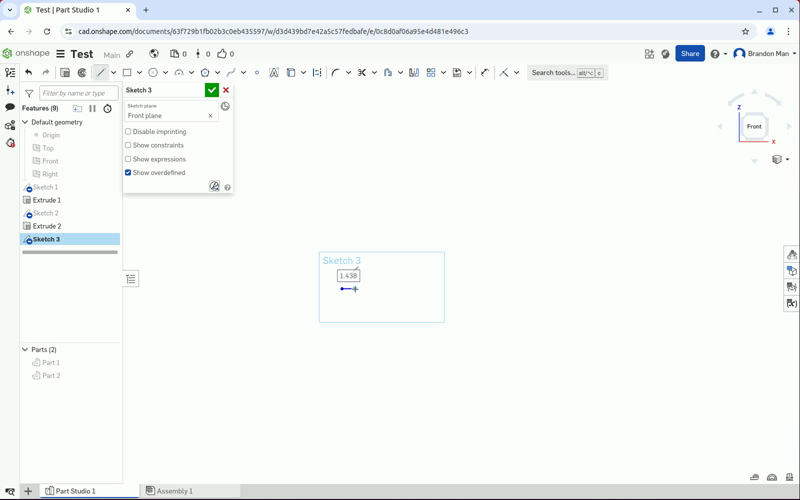
scroll(-6)
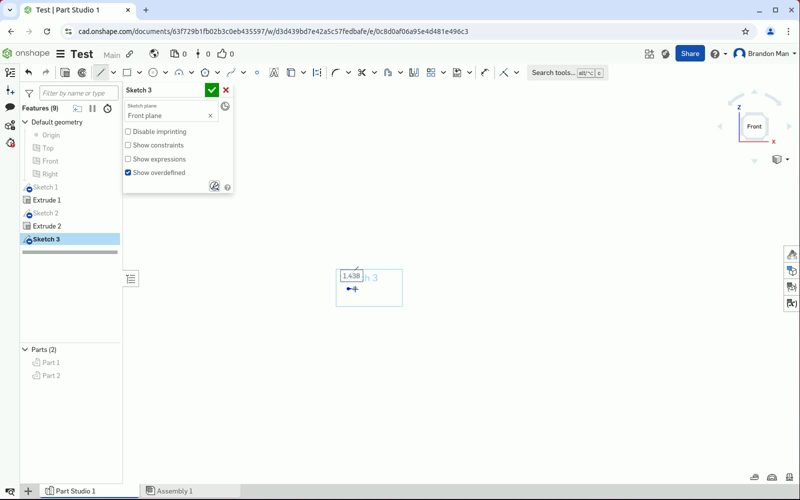
key_up(shift)
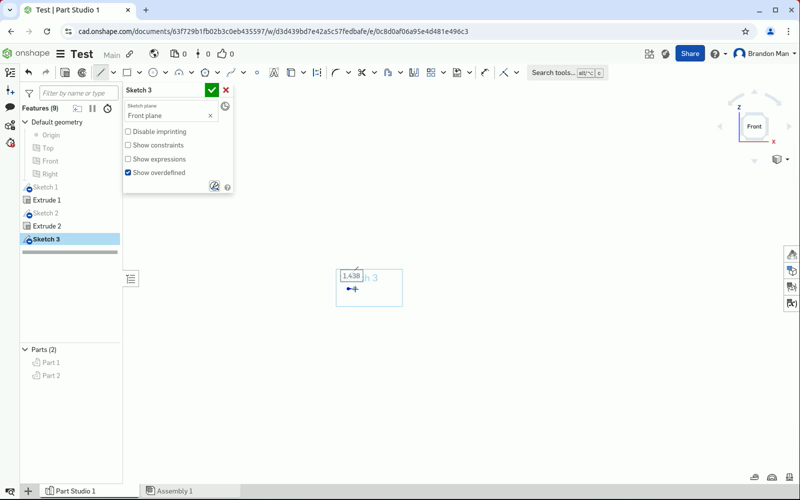
key_down(shift)
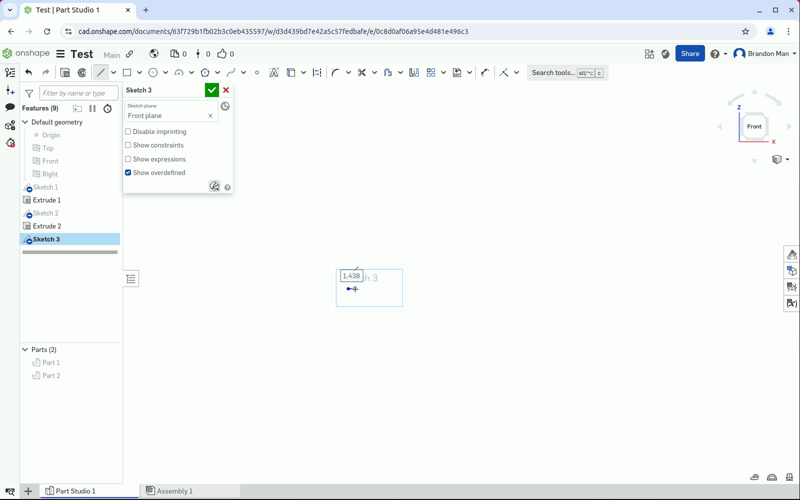
mouse_move(385, 288)
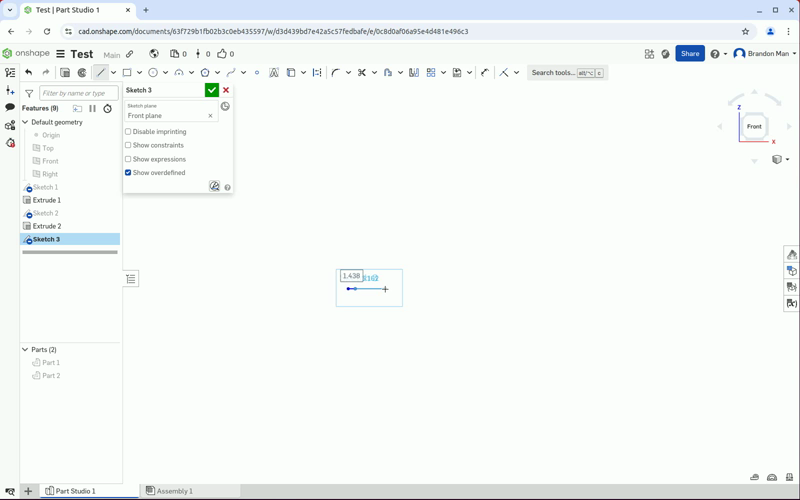
mouse_move(353, 286)
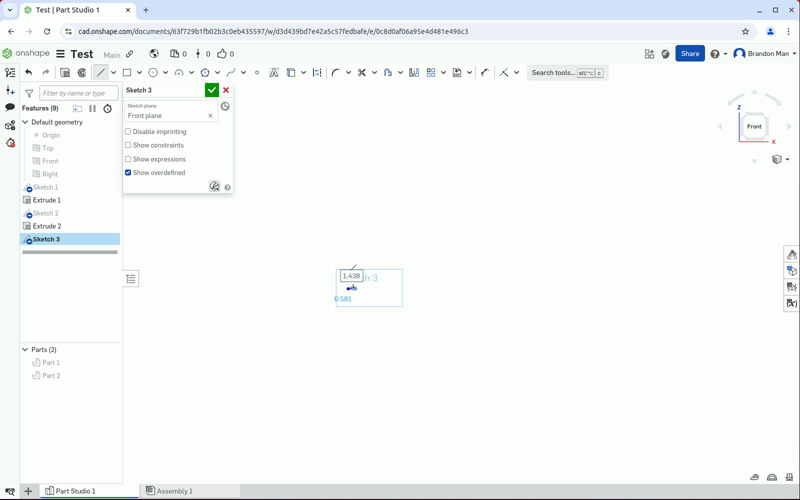
scroll(6)
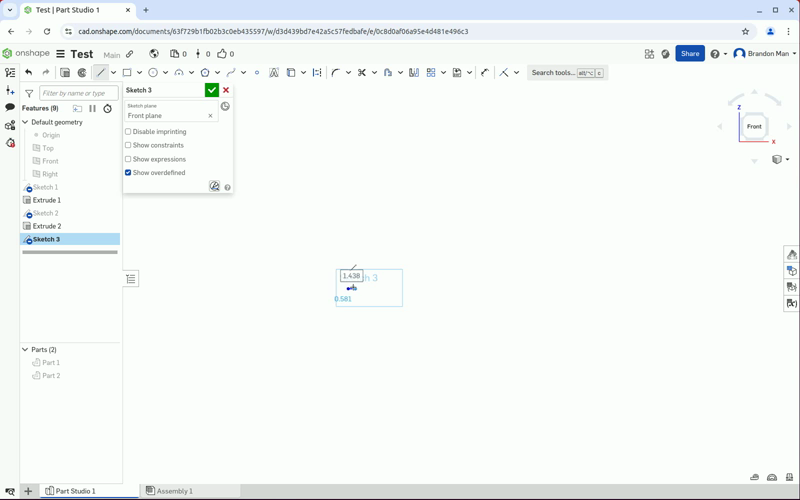
scroll(6)
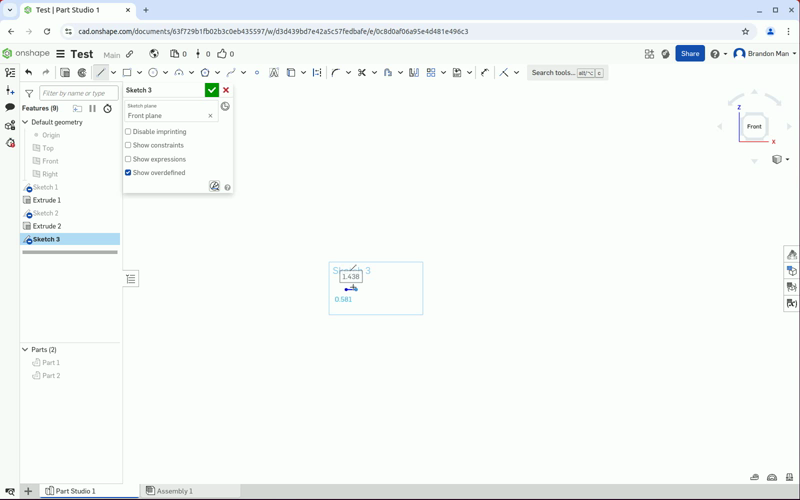
scroll(6)
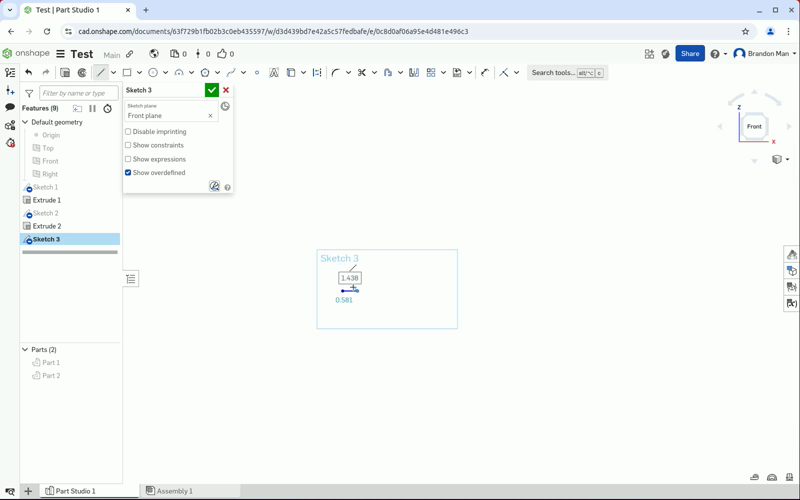
scroll(6)
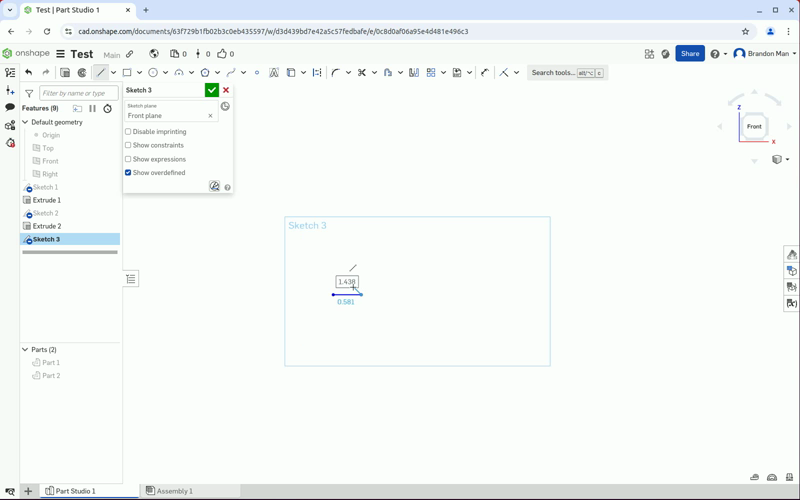
scroll(6)
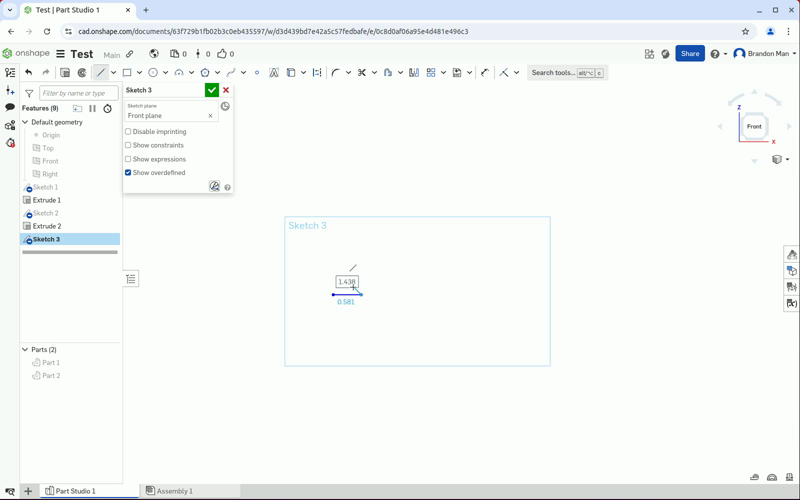
scroll(6)
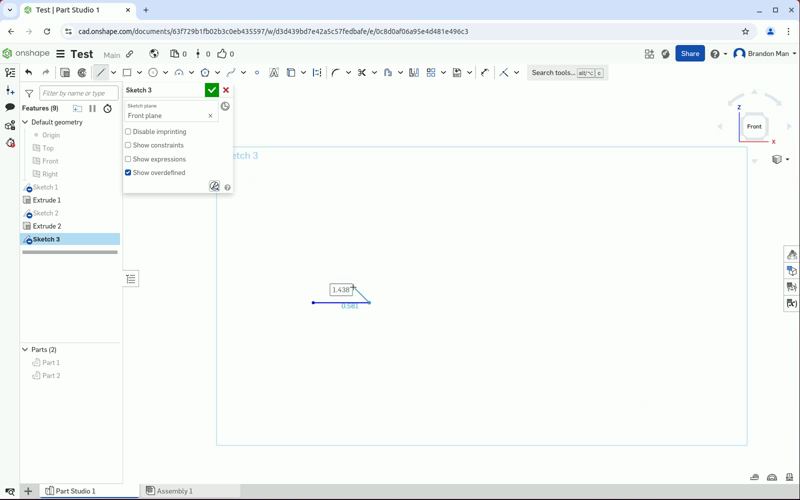
scroll(6)
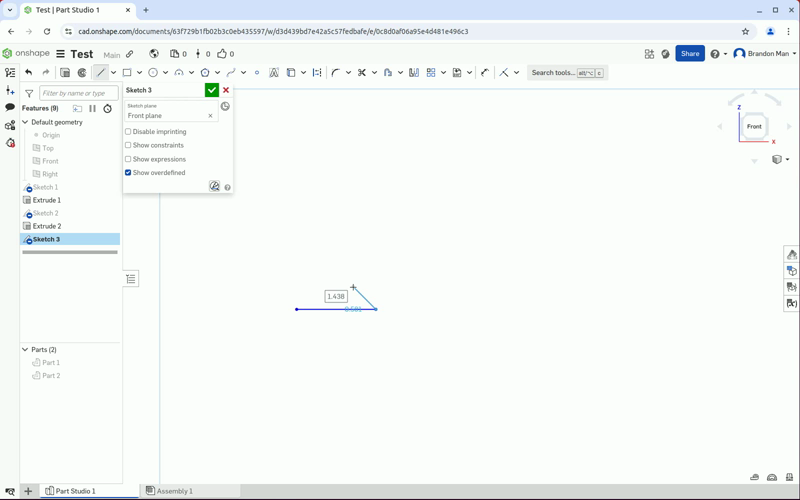
click(353, 286)
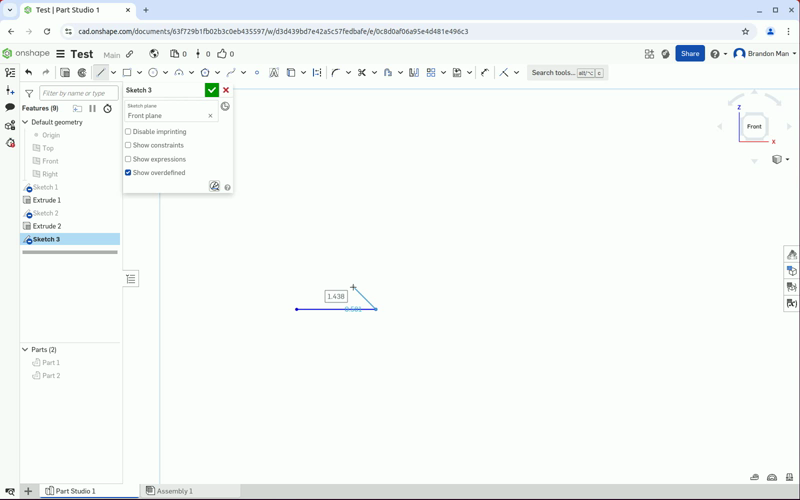
scroll(-6)
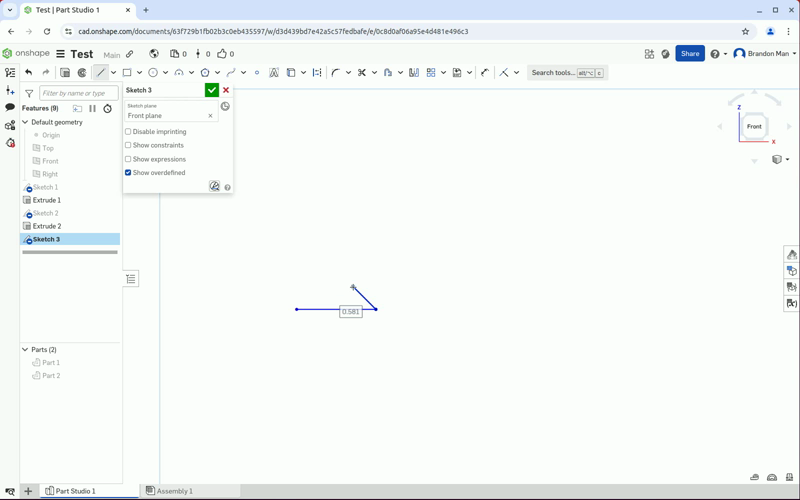
scroll(-6)
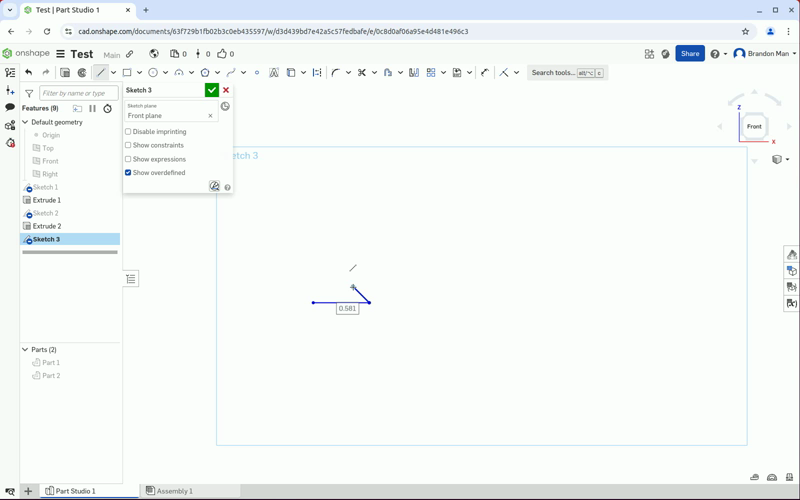
scroll(-6)
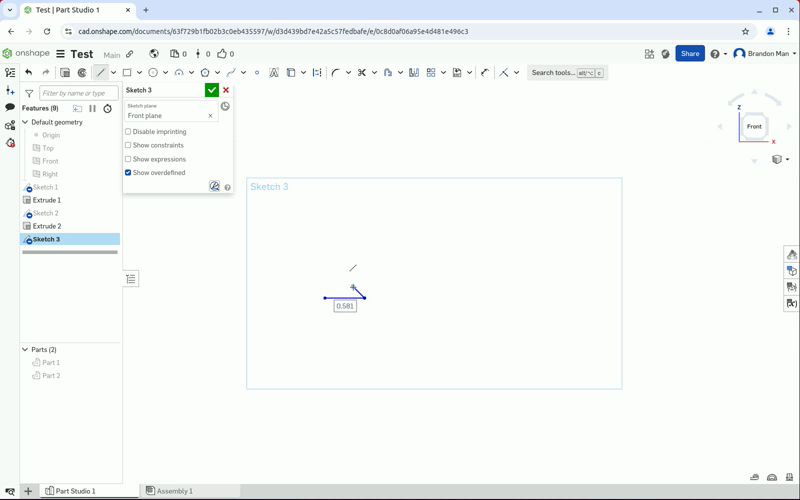
scroll(-6)
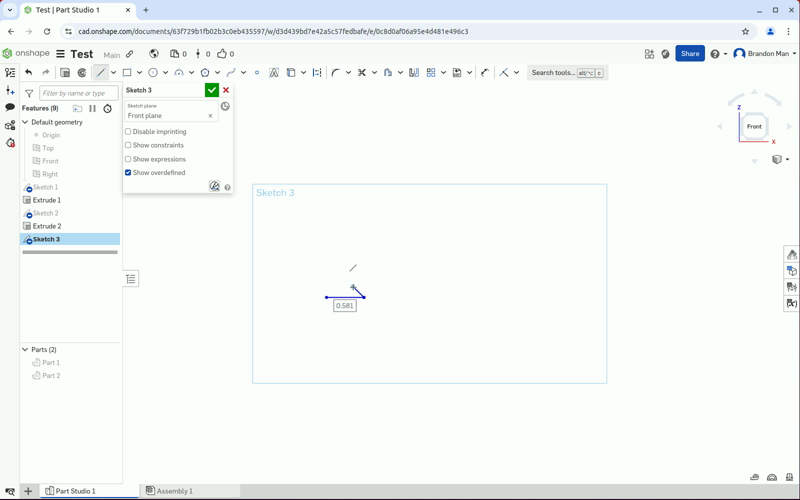
scroll(-6)
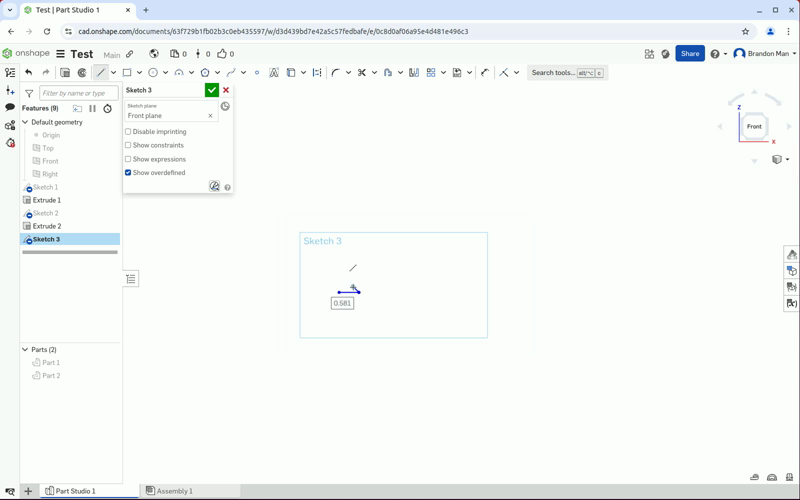
scroll(-6)
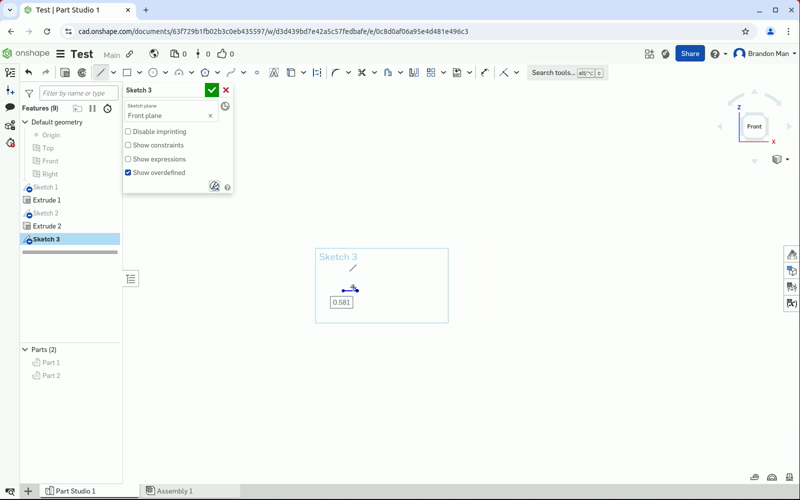
scroll(-6)
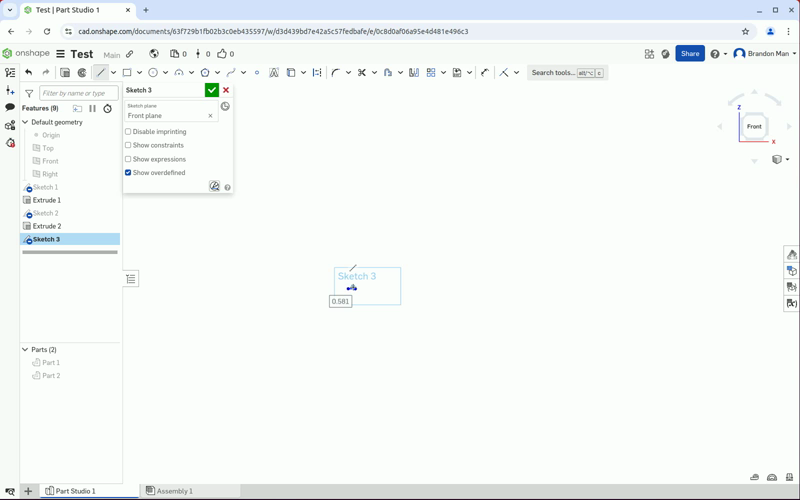
key_up(shift)
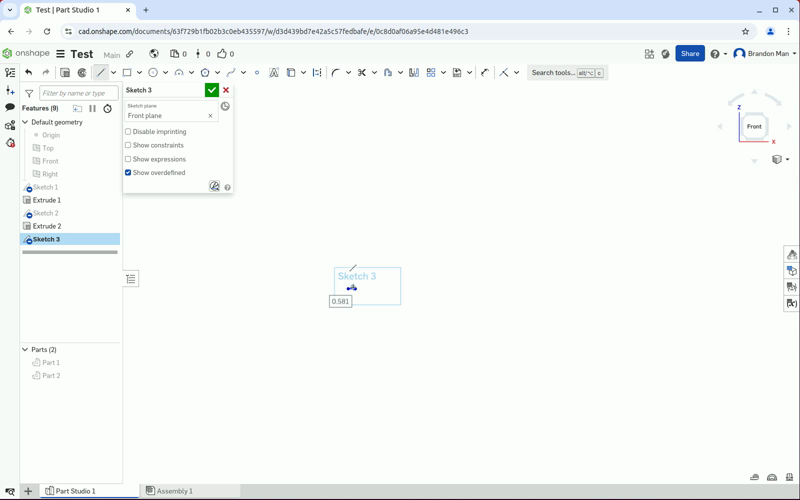
key(esc)
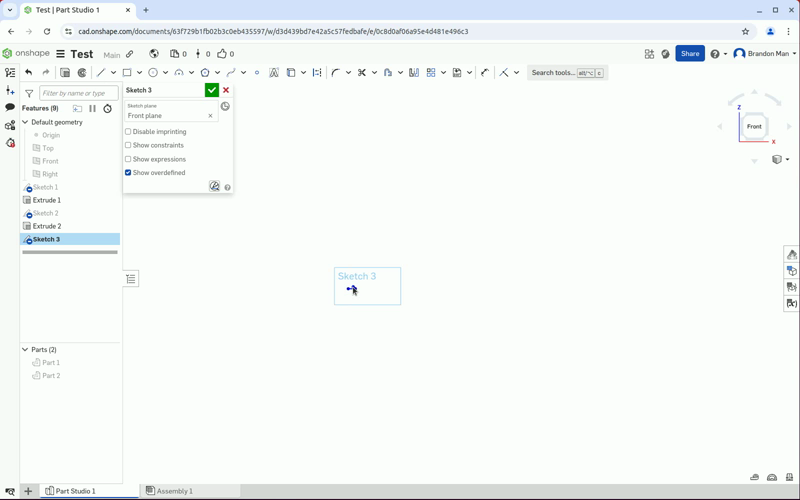
key(a)
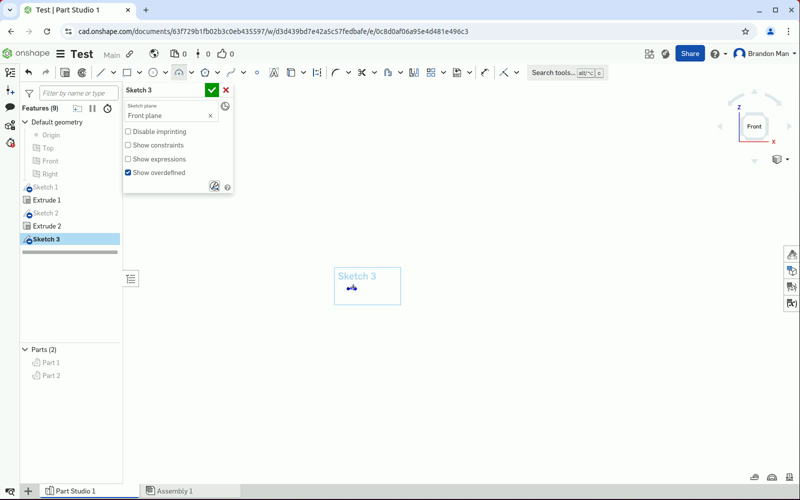
mouse_move(353, 286)
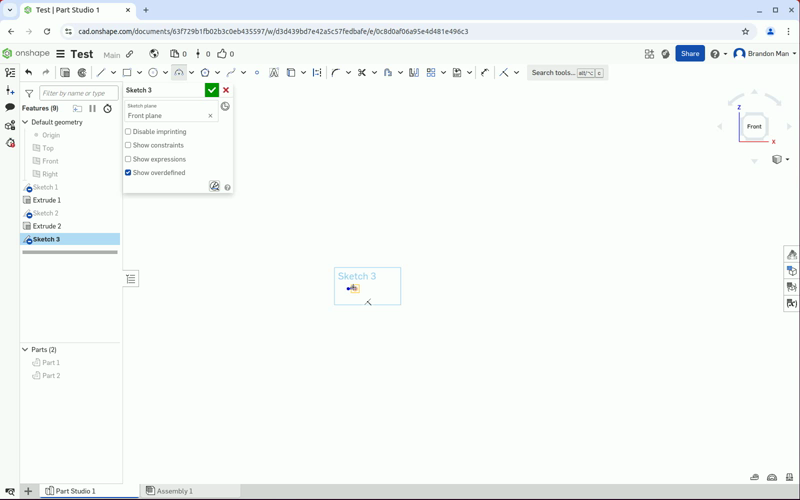
scroll(6)
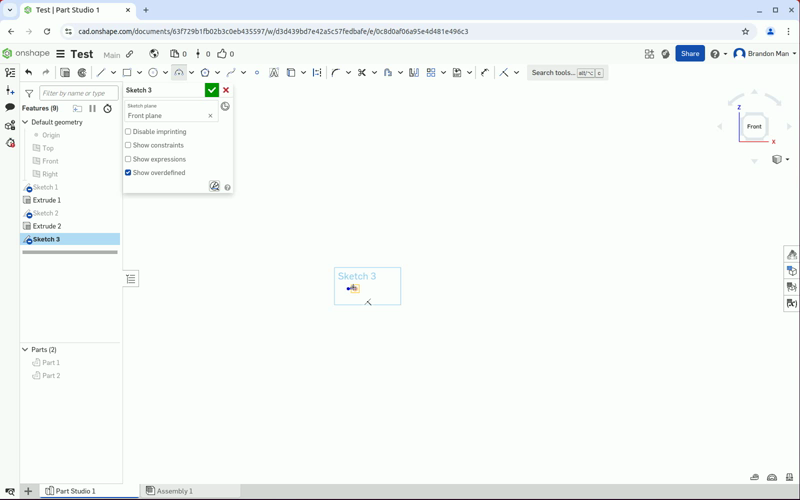
scroll(6)
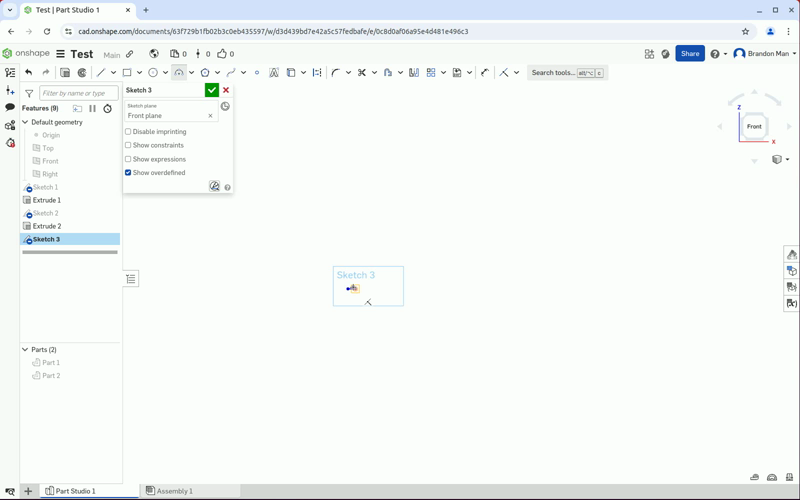
scroll(6)
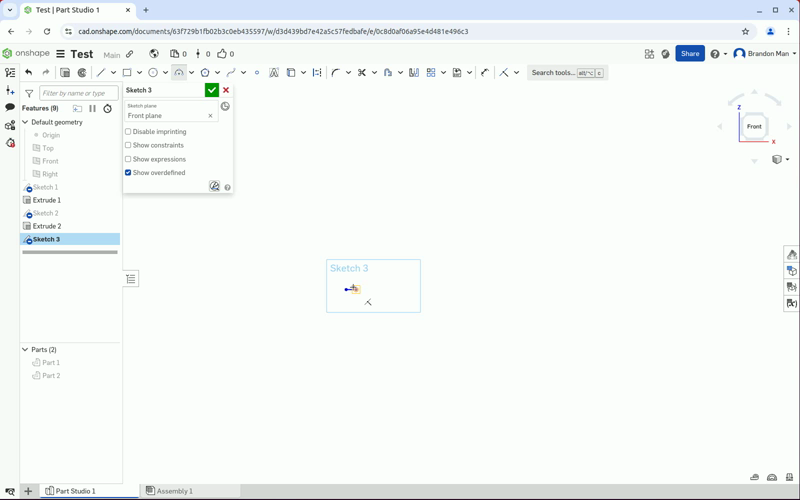
scroll(6)
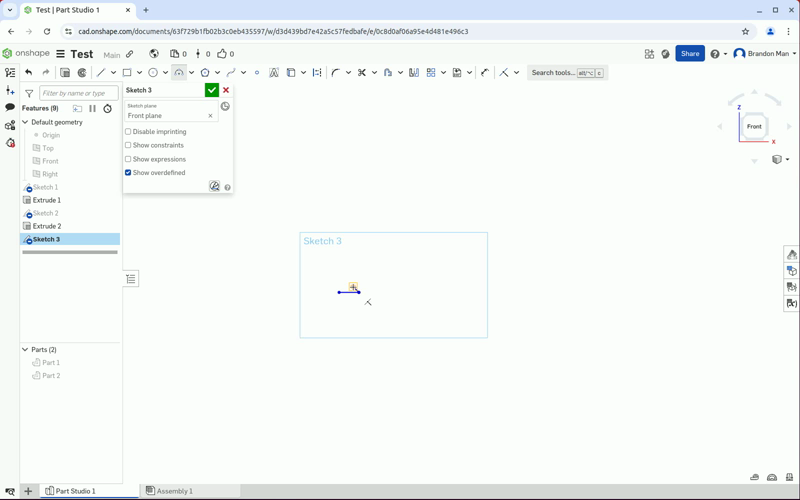
scroll(6)
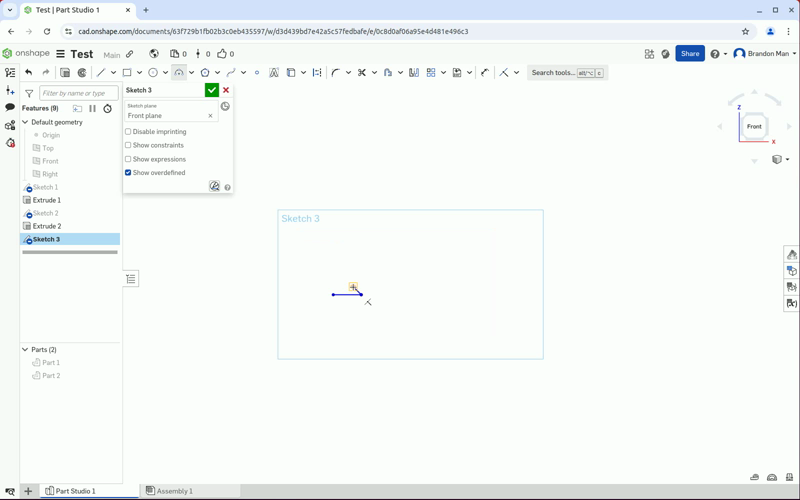
scroll(6)
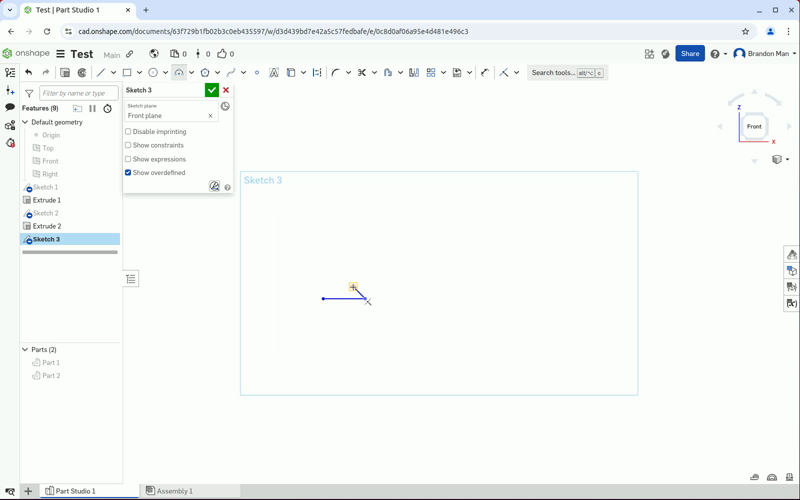
scroll(6)
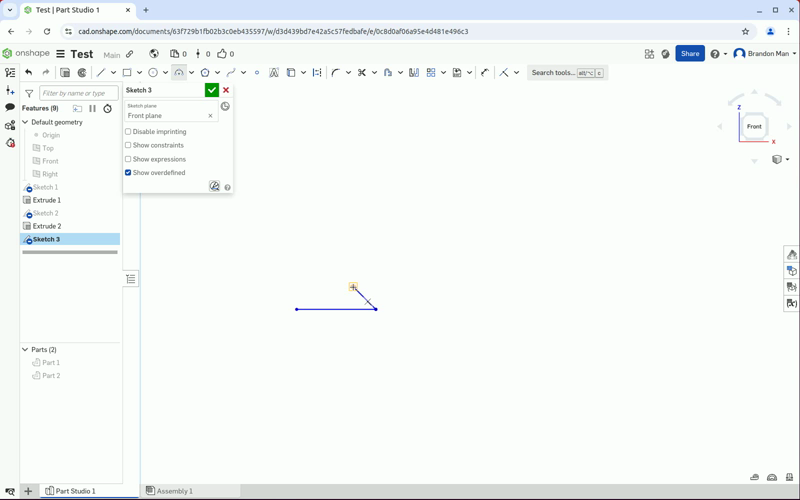
click(353, 286)
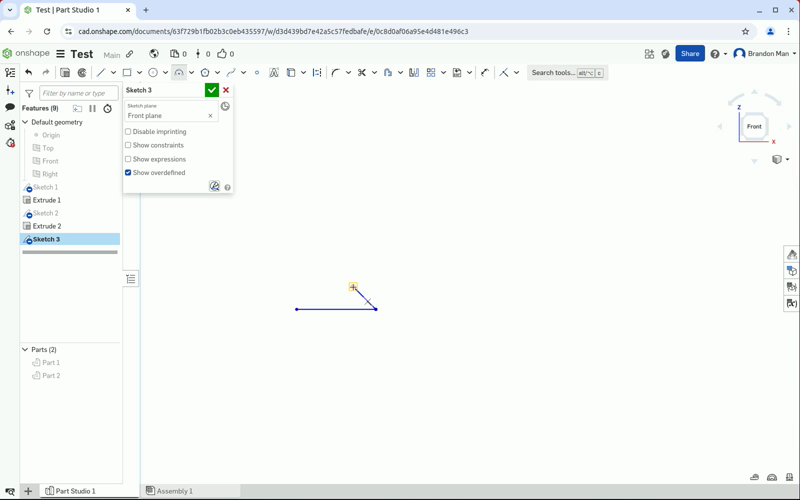
scroll(-6)
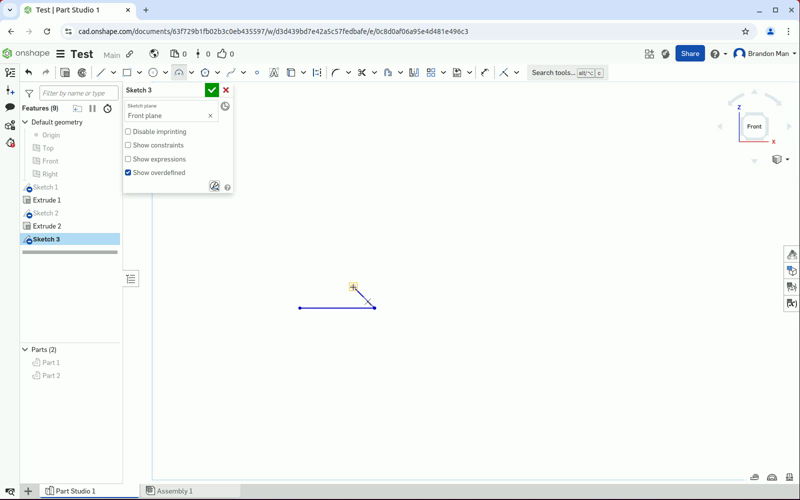
scroll(-6)
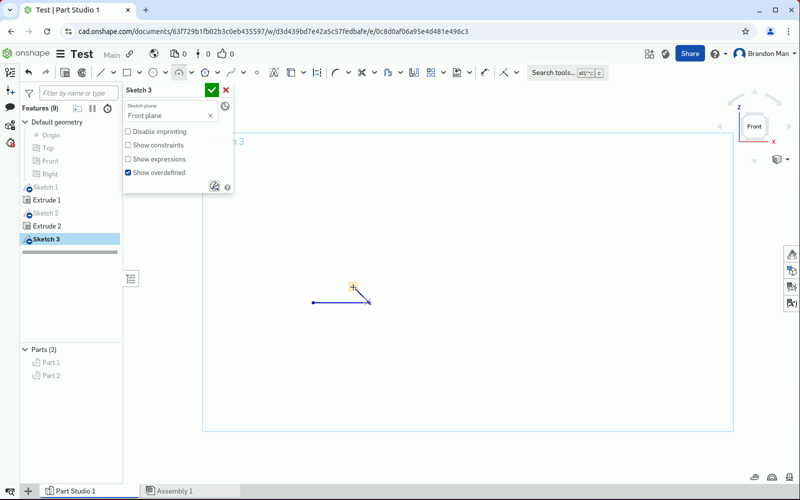
scroll(-6)
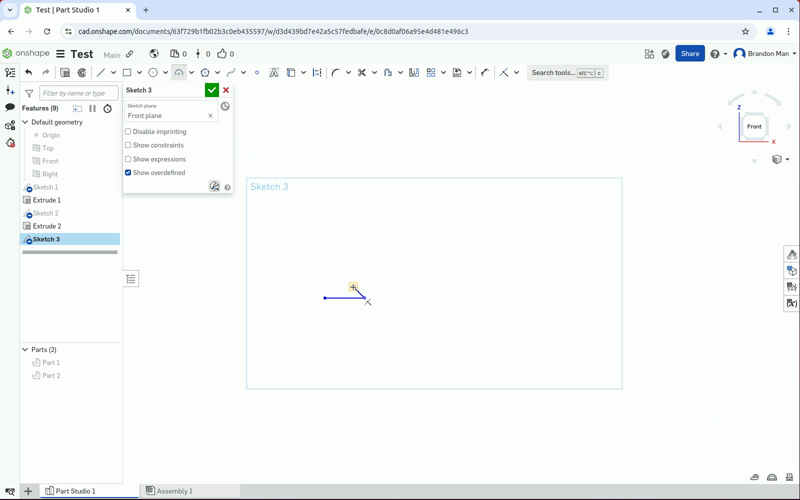
scroll(-6)
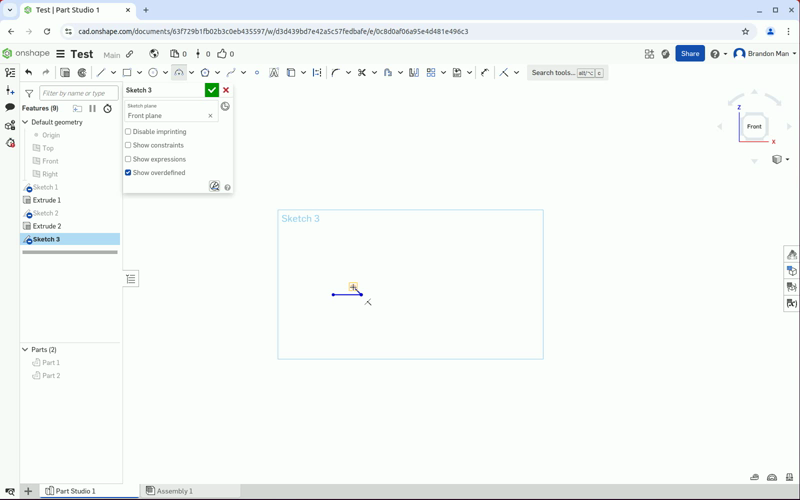
scroll(-6)
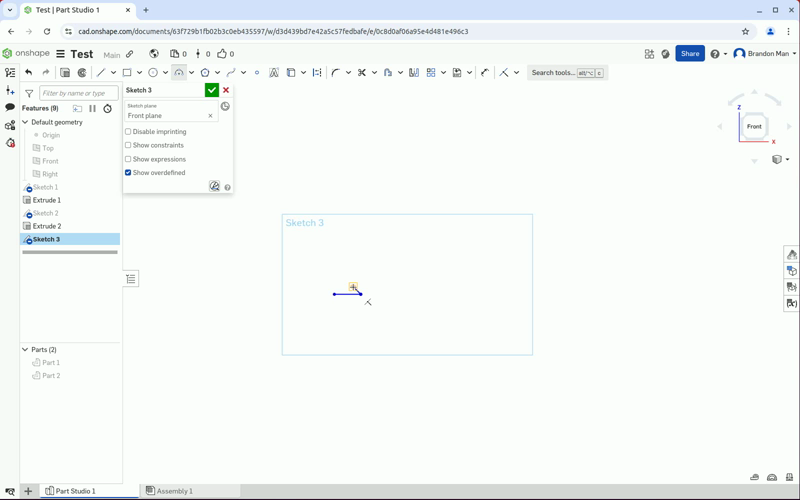
scroll(-6)
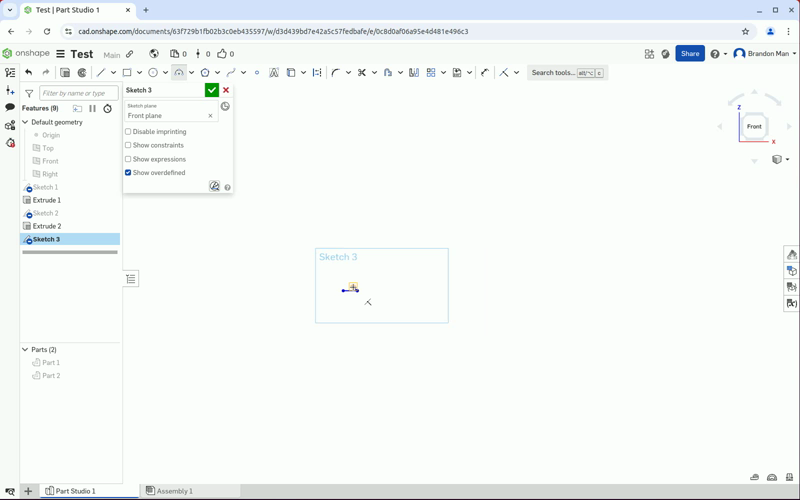
scroll(-6)
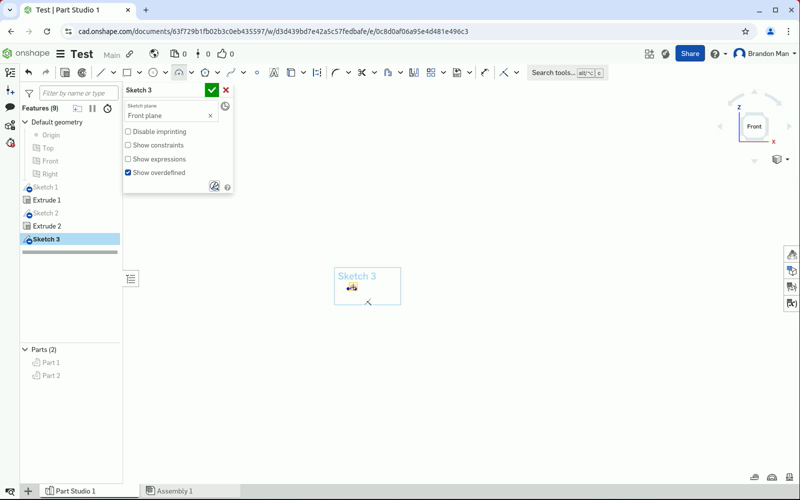
key_down(shift)
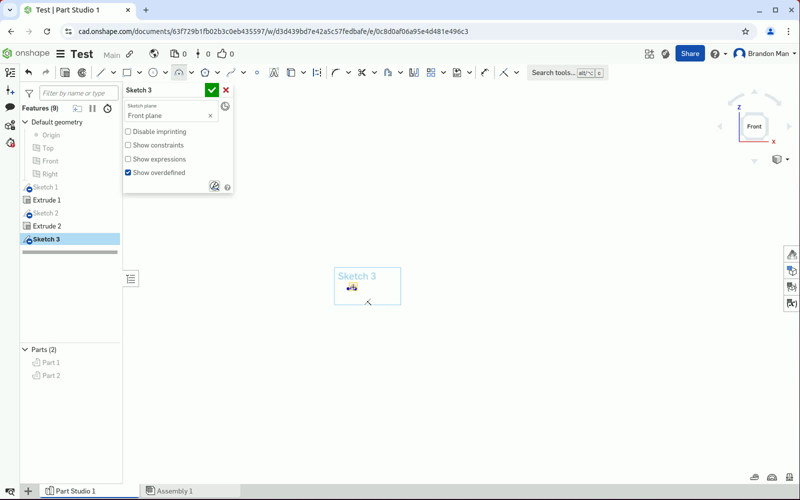
mouse_move(350, 284)
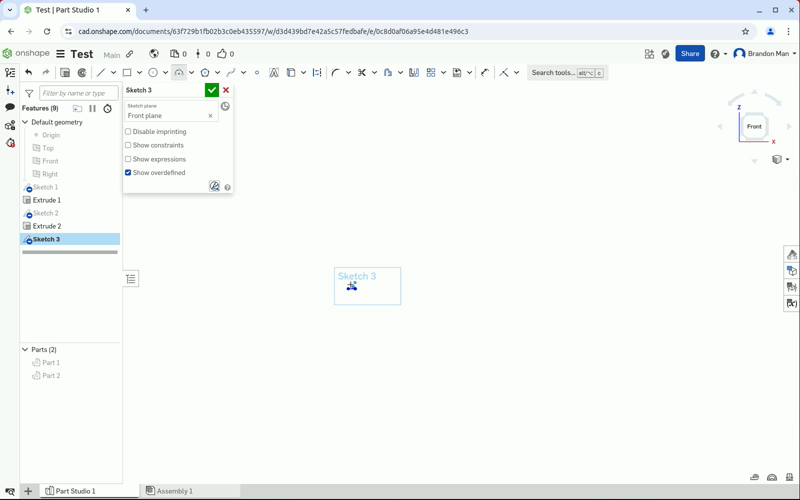
scroll(6)
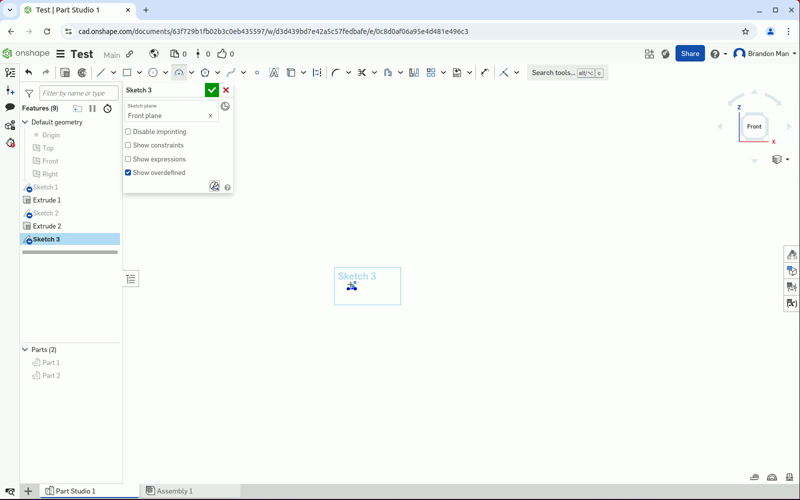
scroll(6)
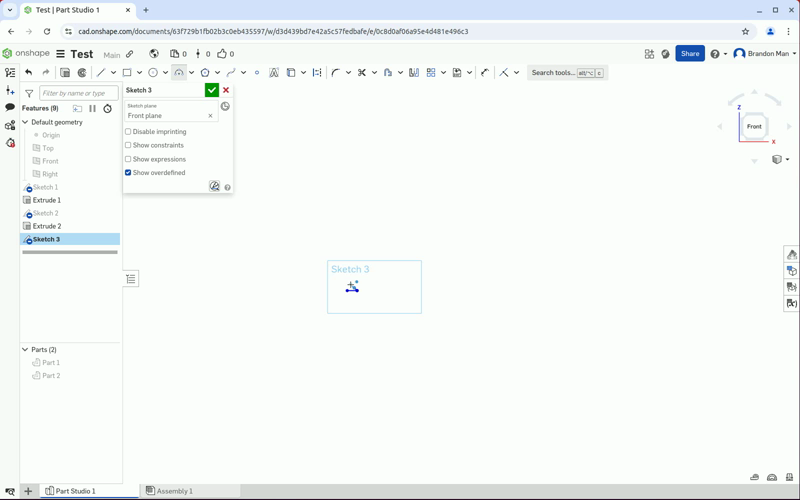
scroll(6)
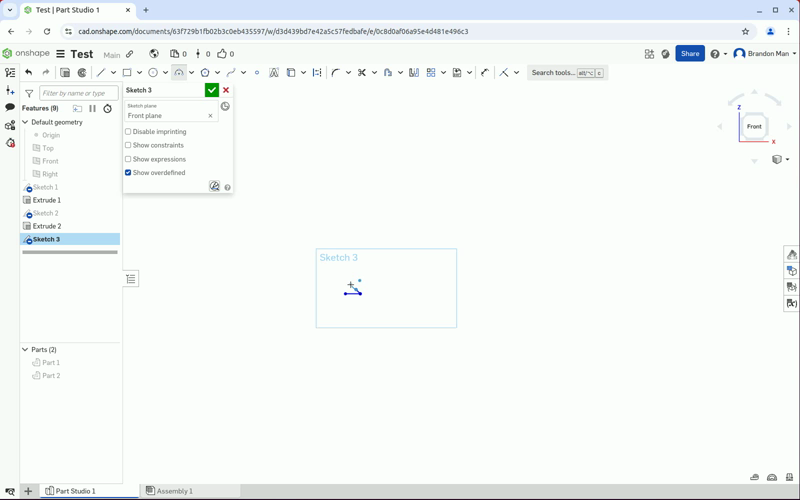
scroll(6)
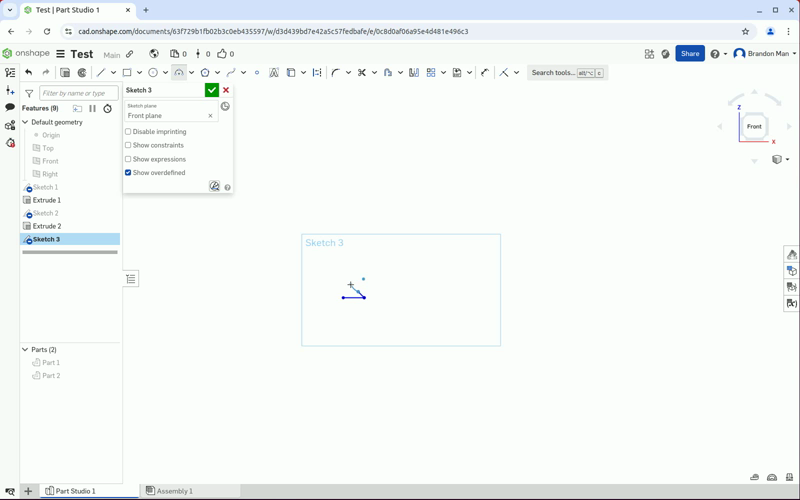
scroll(6)
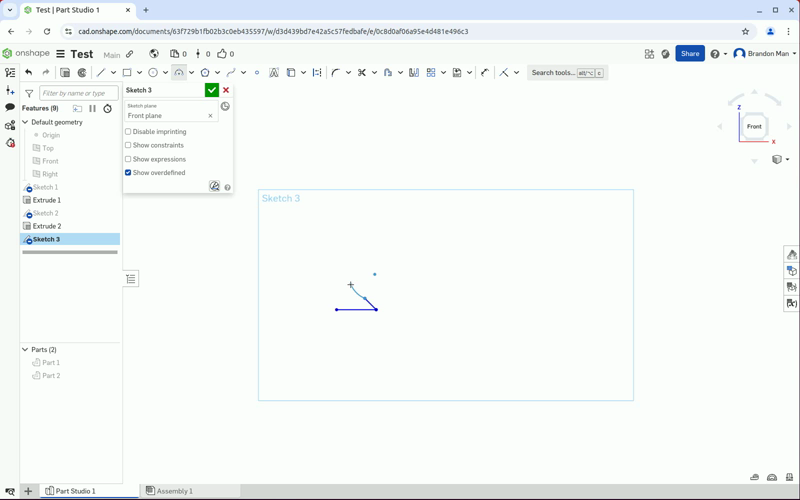
scroll(6)
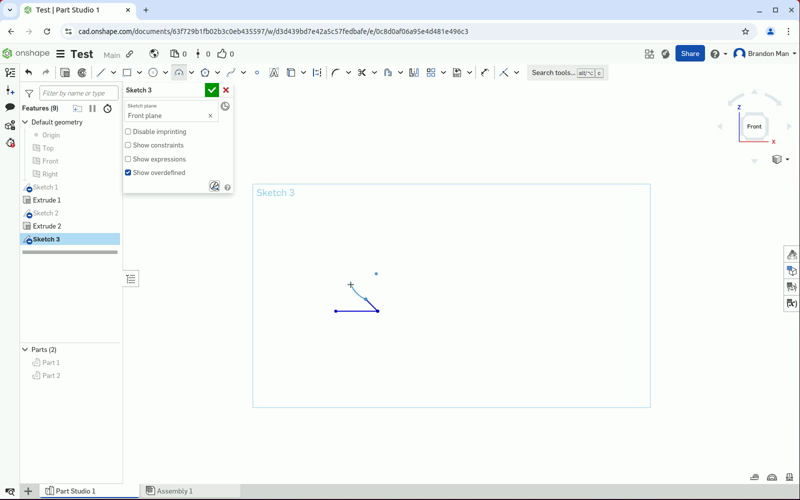
scroll(6)
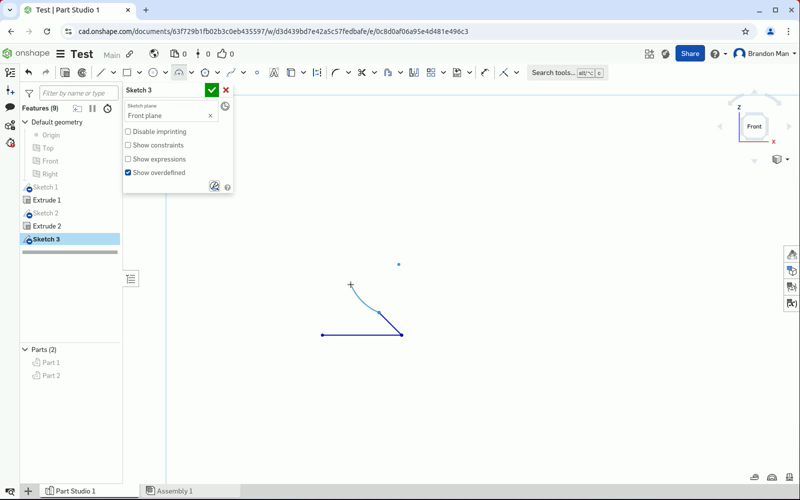
click(350, 284)
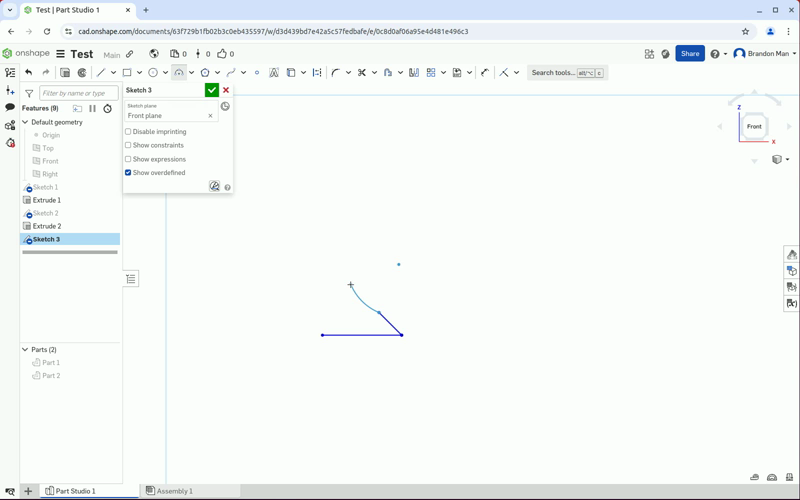
scroll(-6)
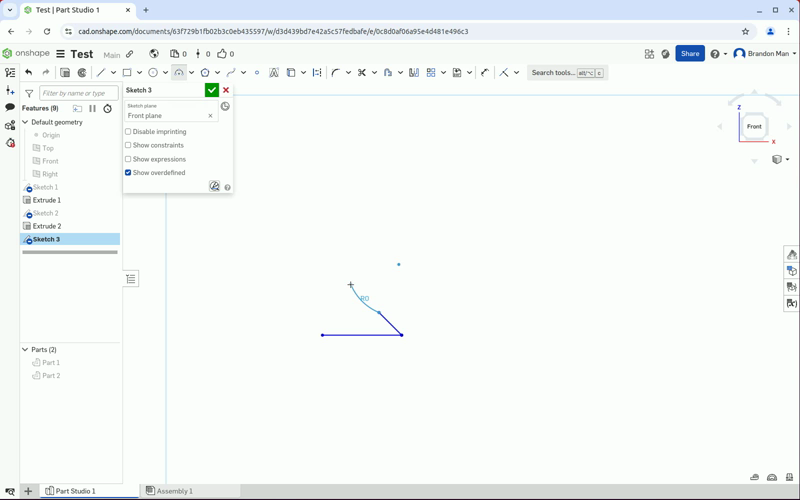
scroll(-6)
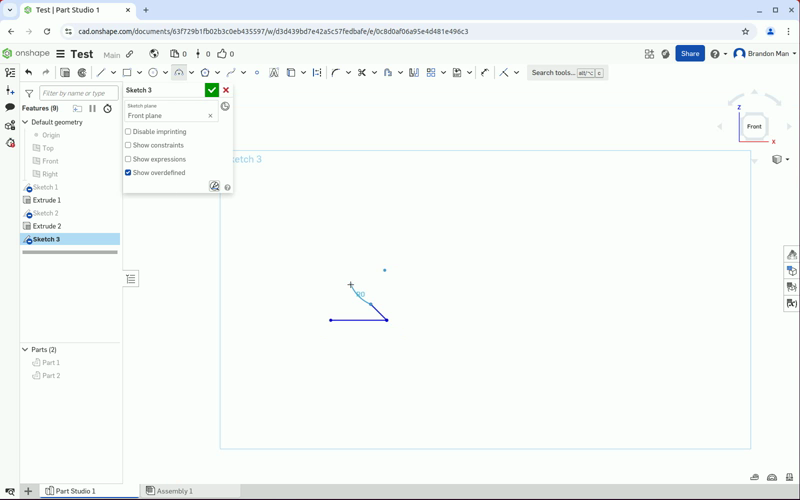
scroll(-6)
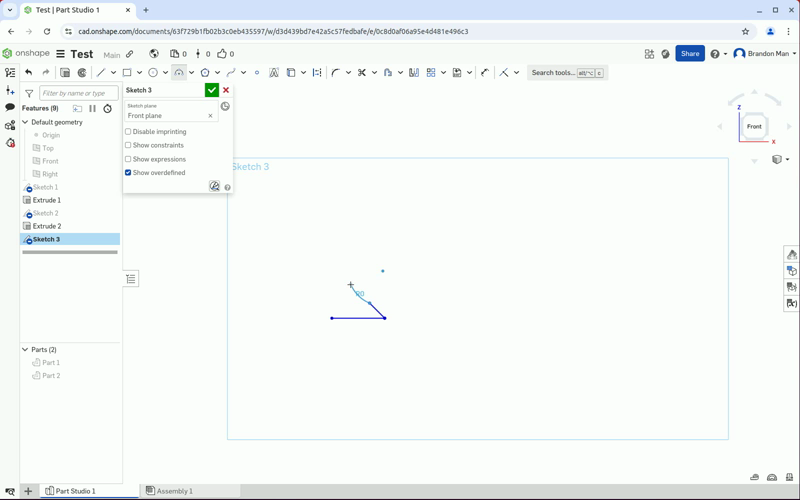
scroll(-6)
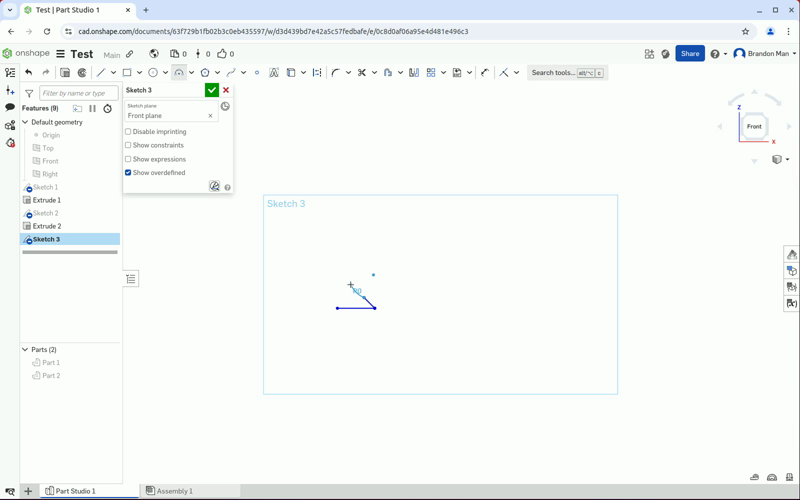
scroll(-6)
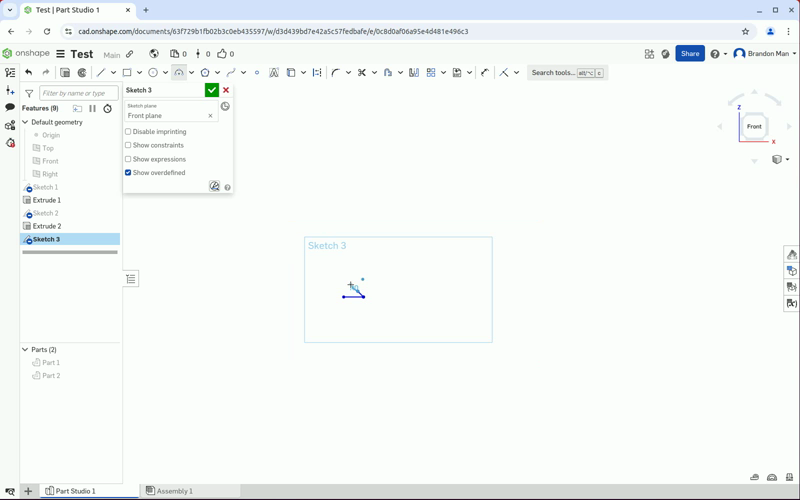
scroll(-6)
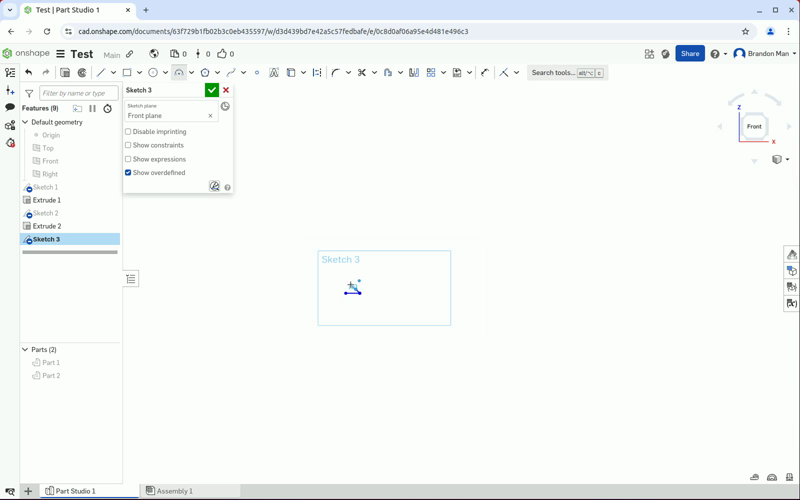
scroll(-6)
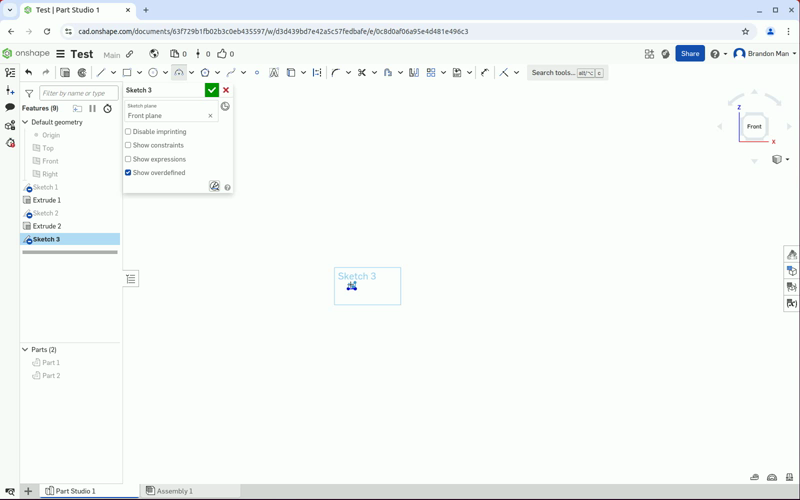
mouse_move(350, 287)
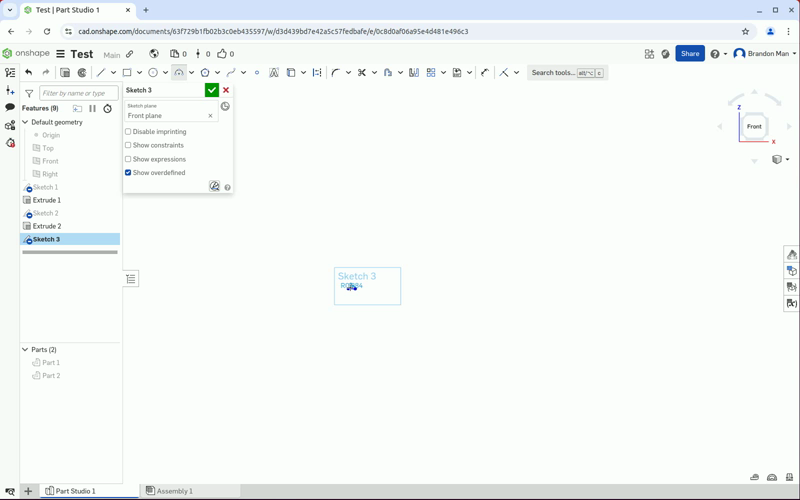
scroll(6)
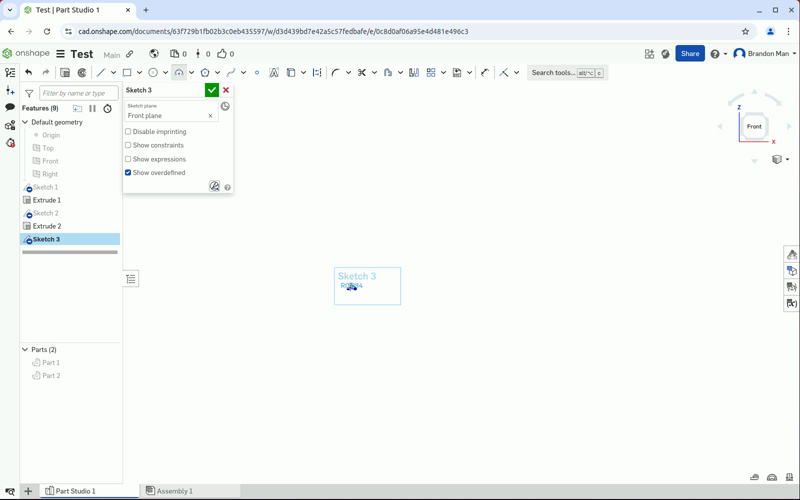
scroll(6)
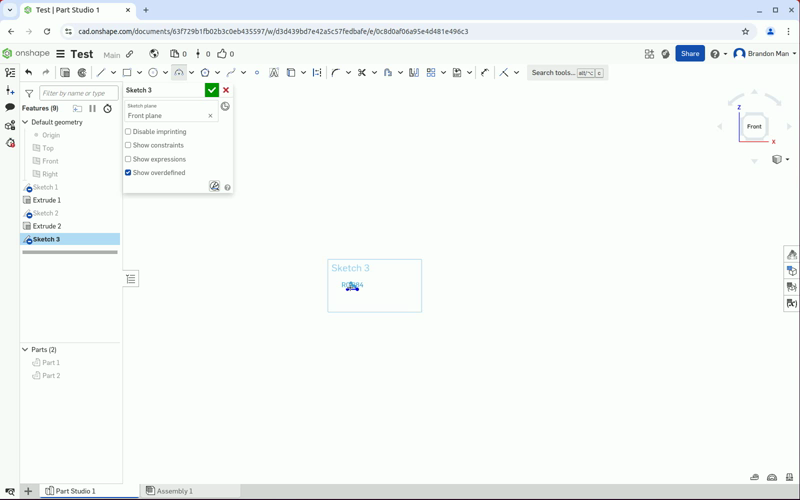
scroll(6)
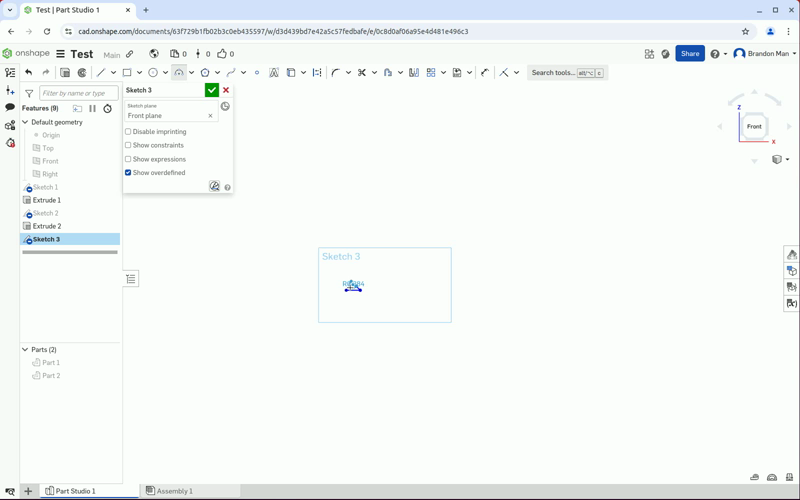
scroll(6)
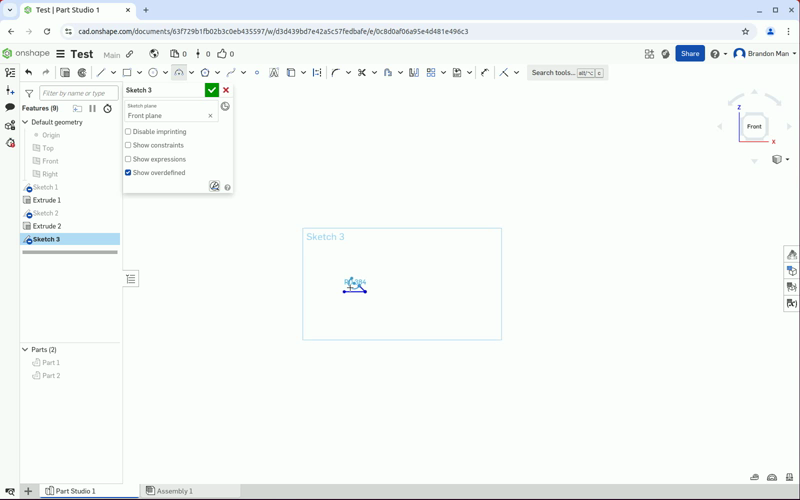
scroll(6)
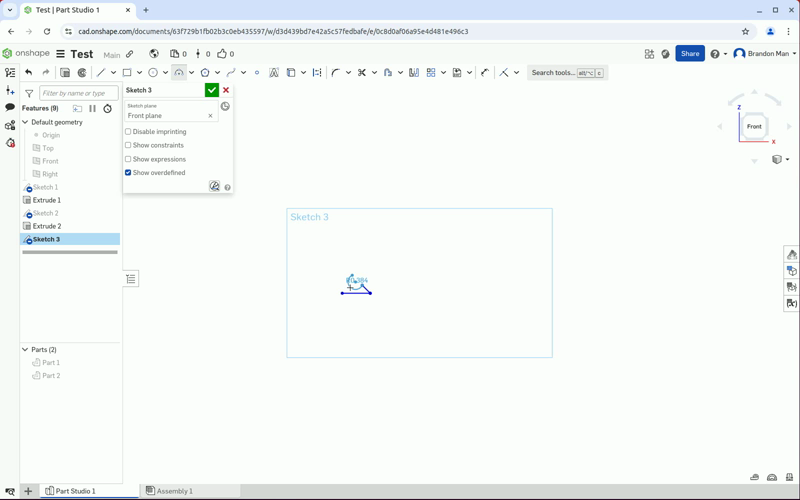
scroll(6)
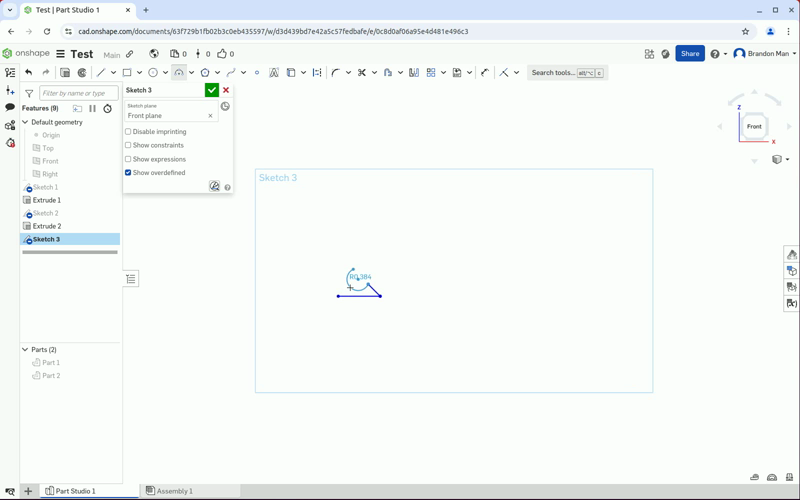
scroll(6)
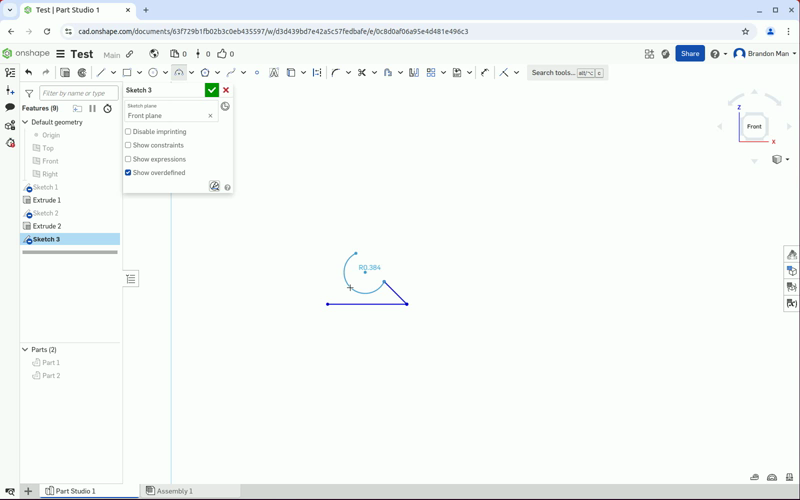
click(350, 287)
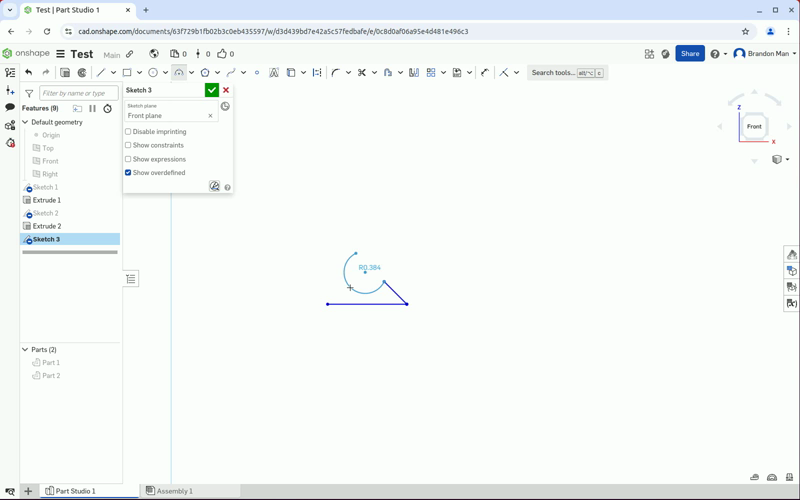
scroll(-6)
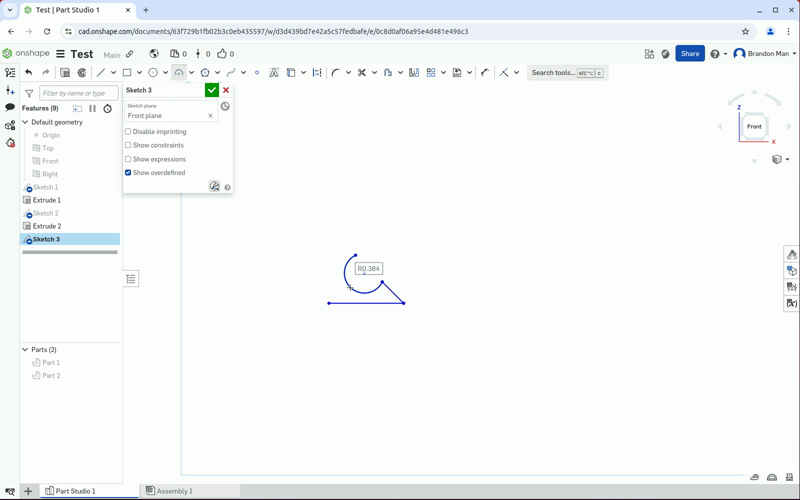
scroll(-6)
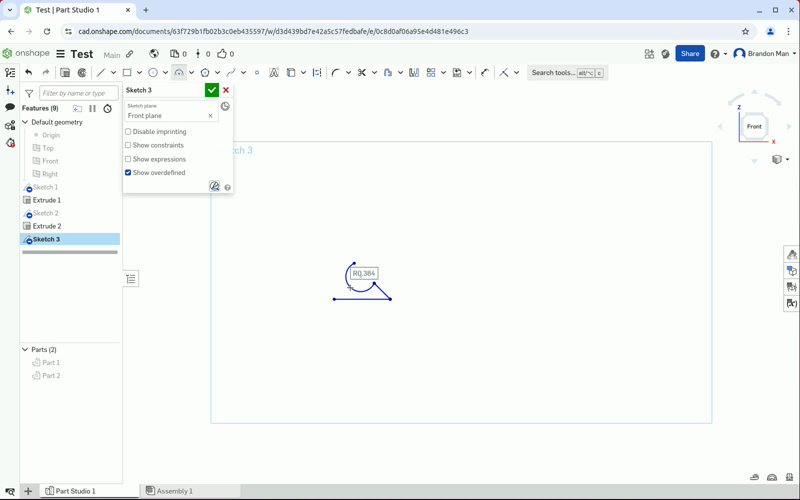
scroll(-6)
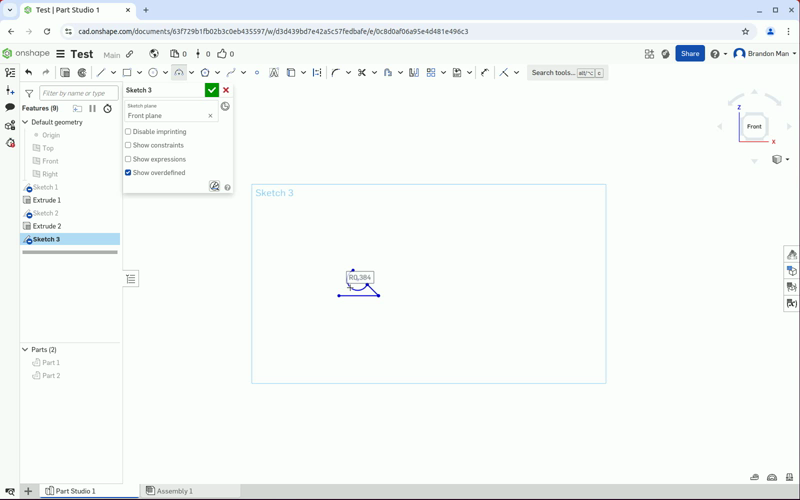
scroll(-6)
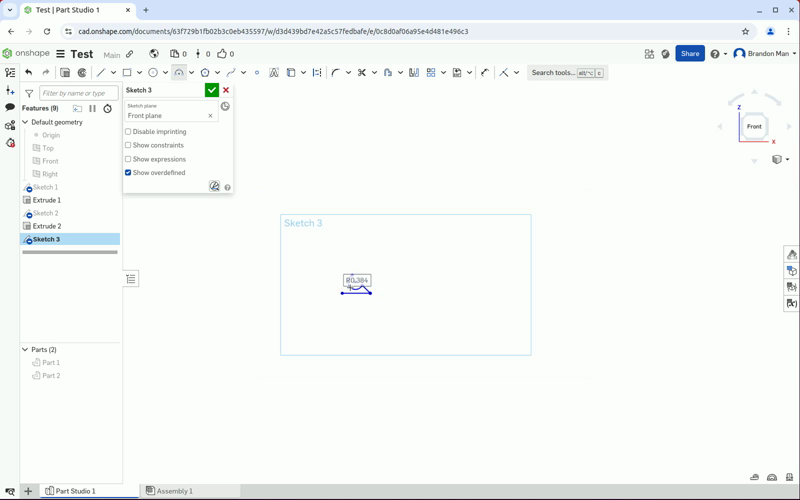
scroll(-6)
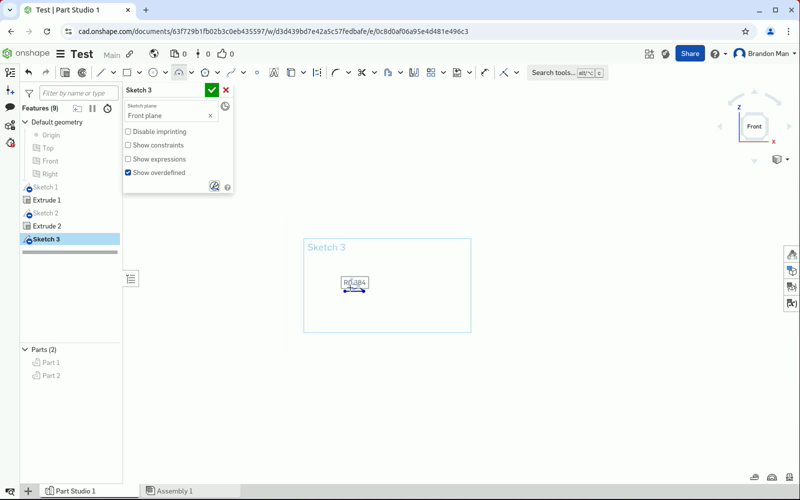
scroll(-6)
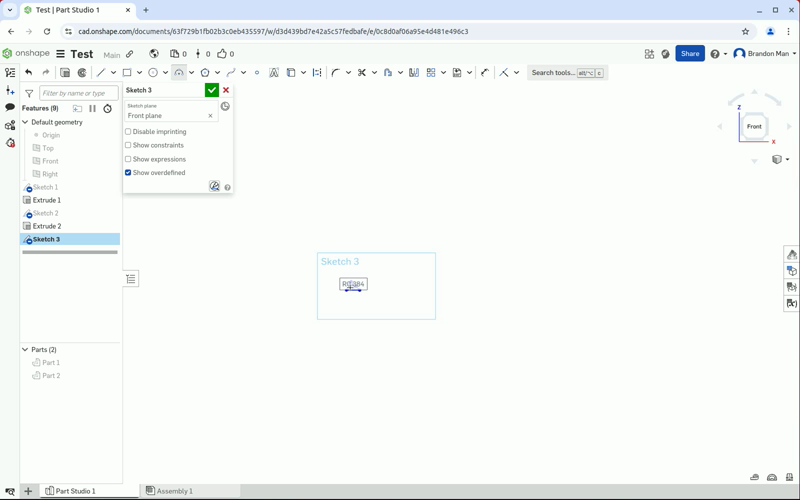
scroll(-6)
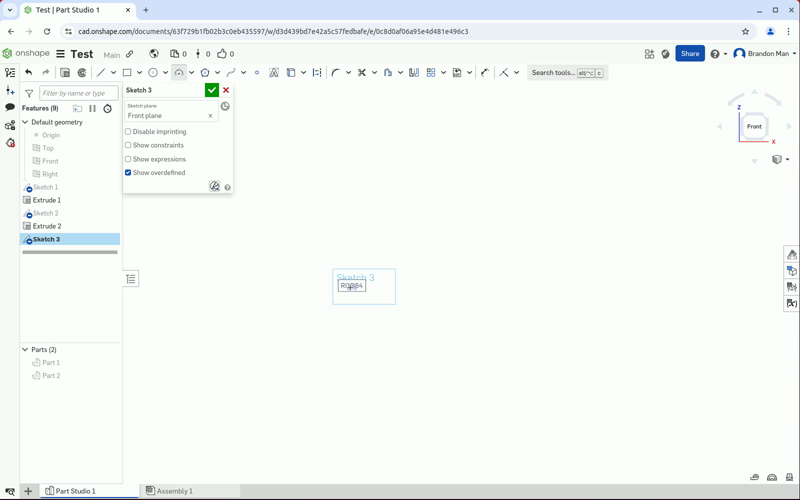
key_up(shift)
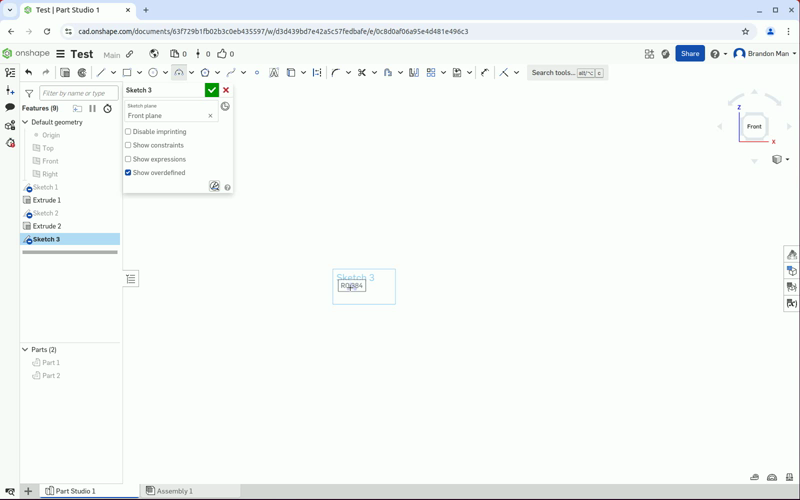
key(esc)
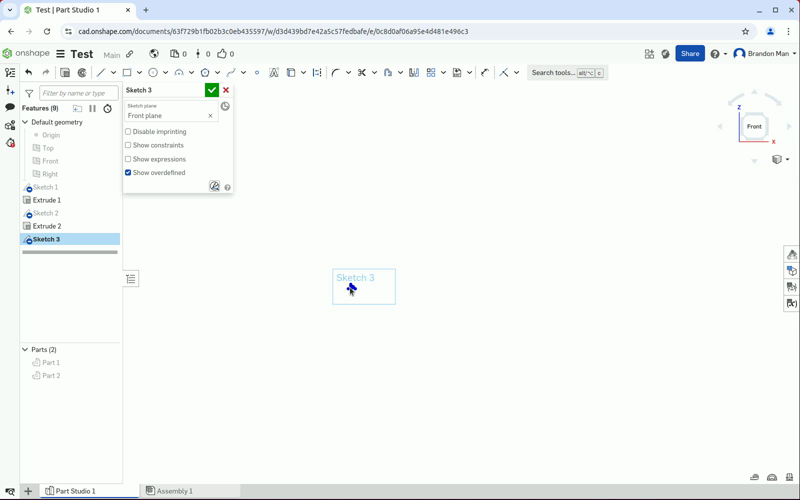
key(l)
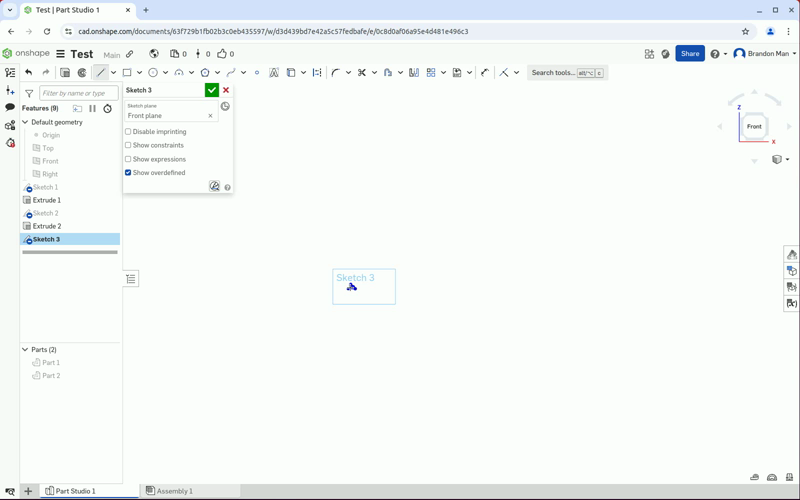
mouse_move(350, 284)
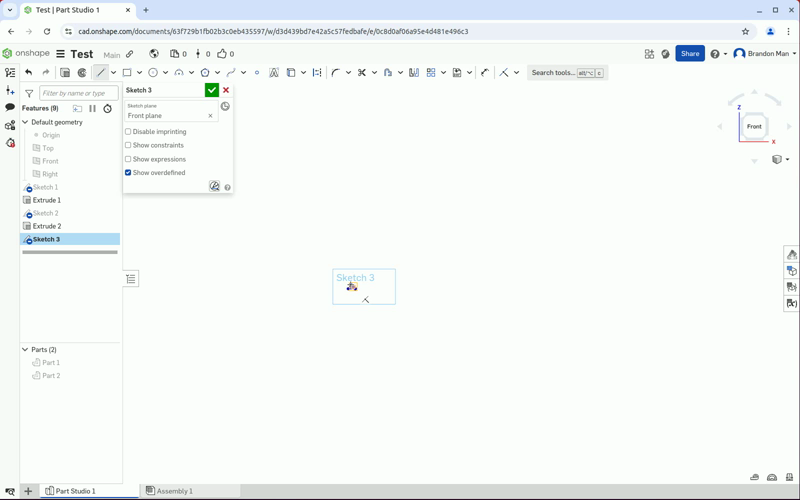
scroll(6)
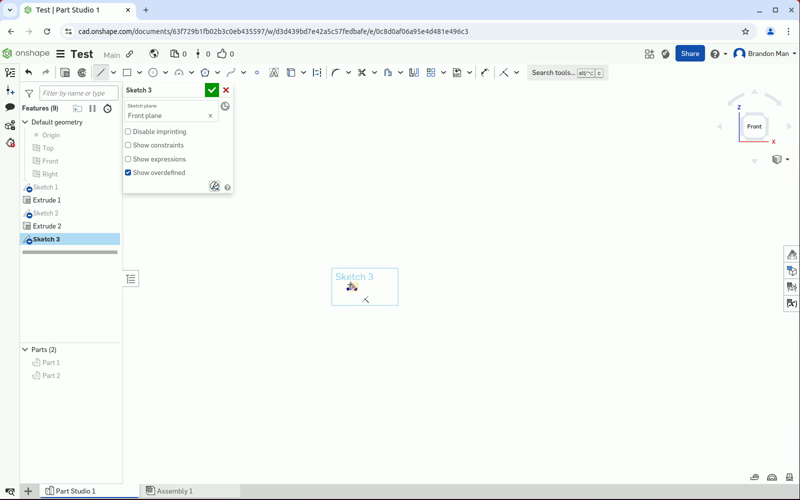
scroll(6)
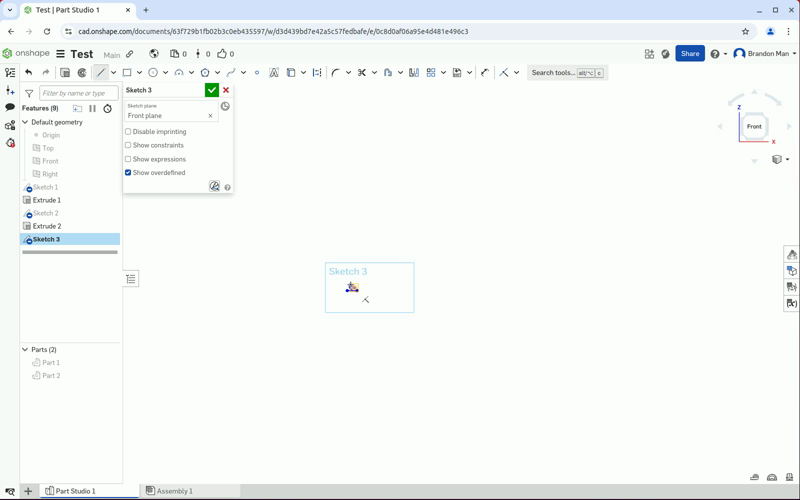
scroll(6)
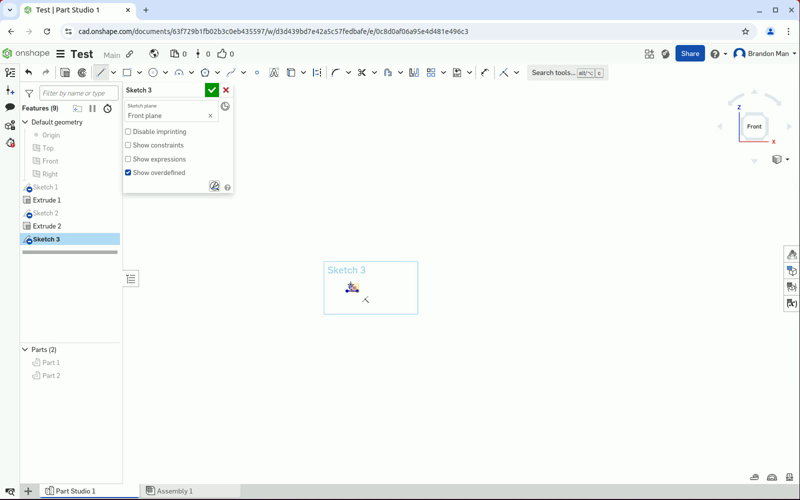
scroll(6)
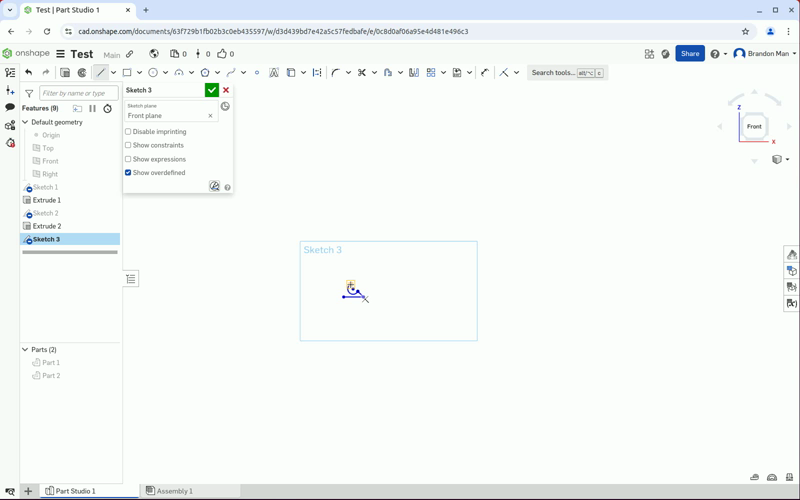
scroll(6)
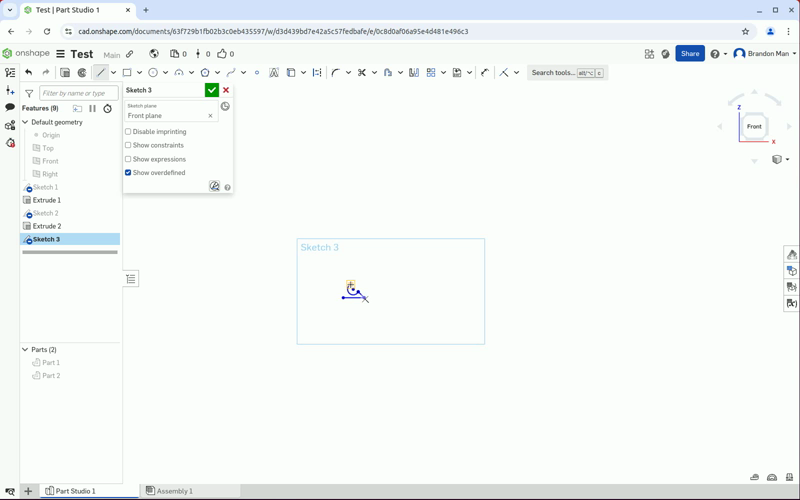
scroll(6)
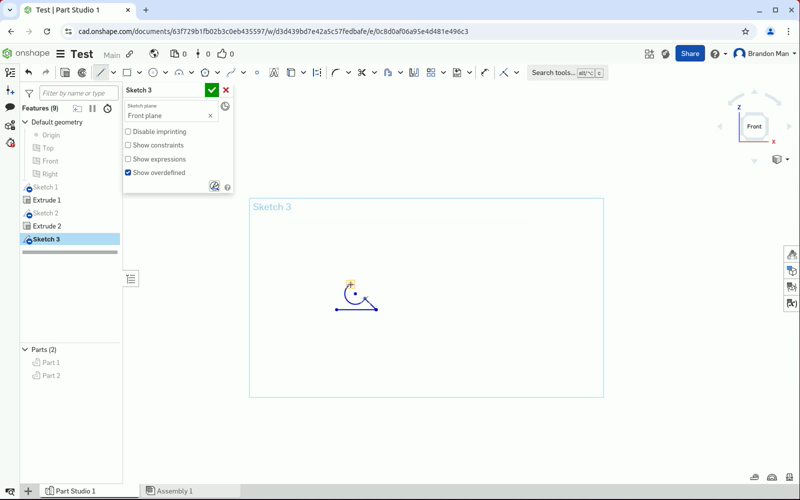
scroll(6)
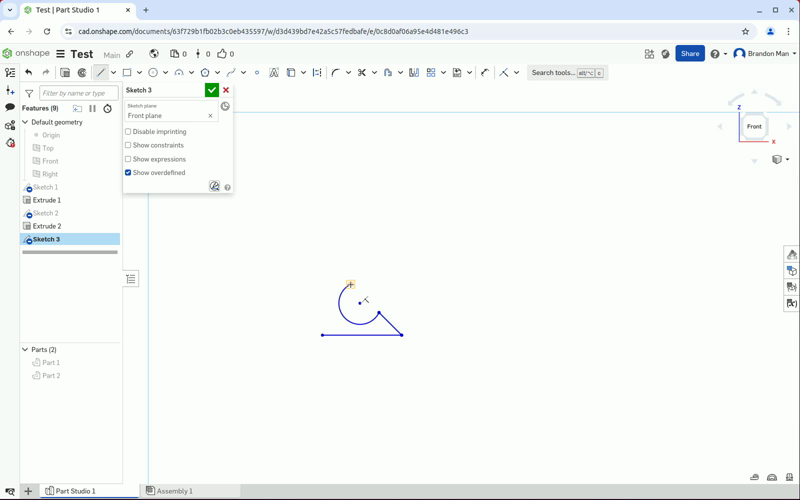
click(350, 284)
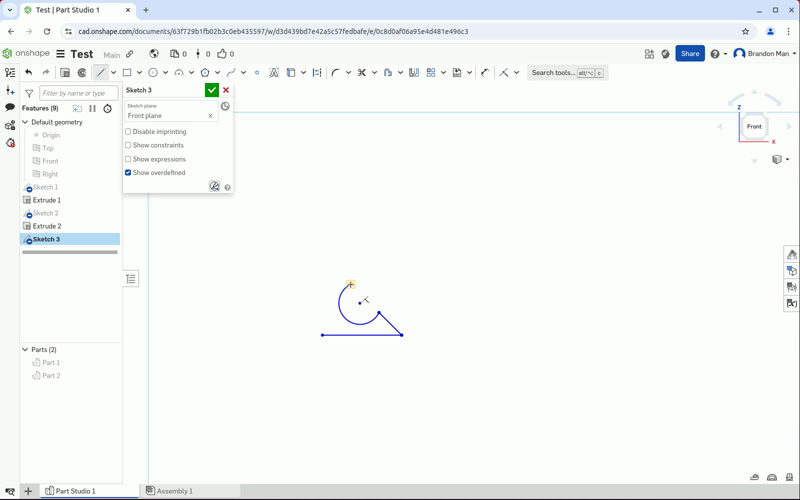
scroll(-6)
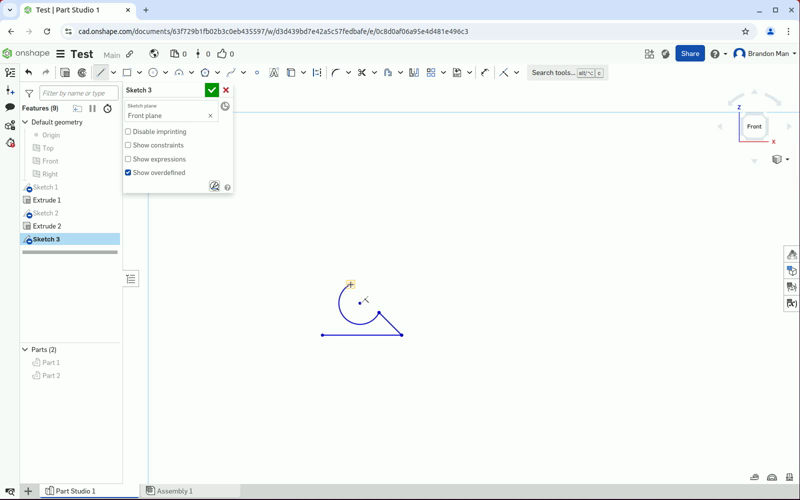
scroll(-6)
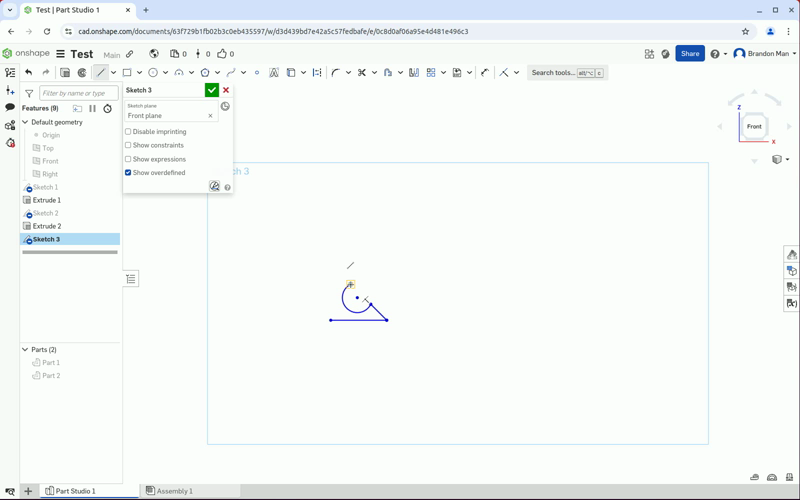
scroll(-6)
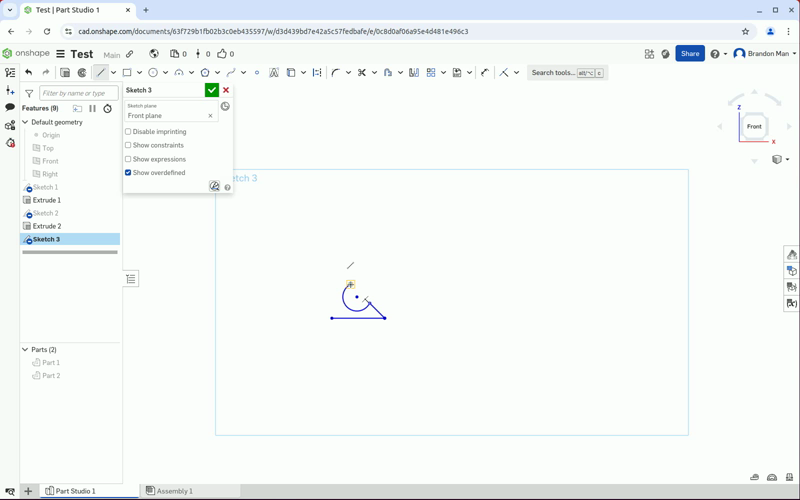
scroll(-6)
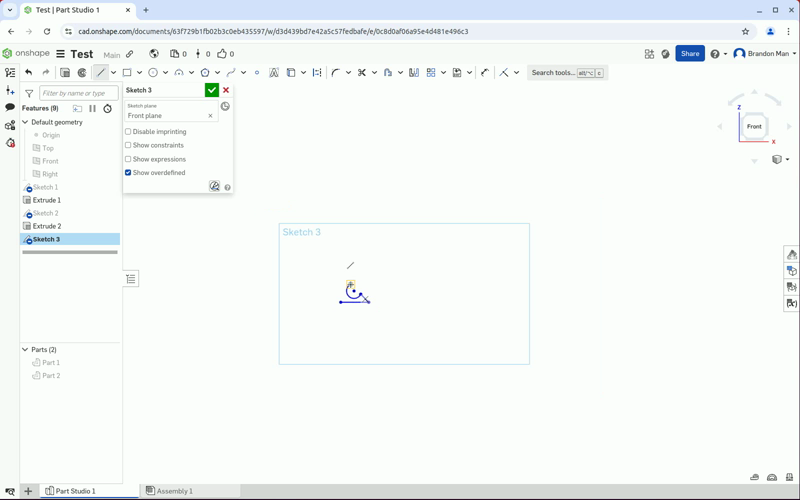
scroll(-6)
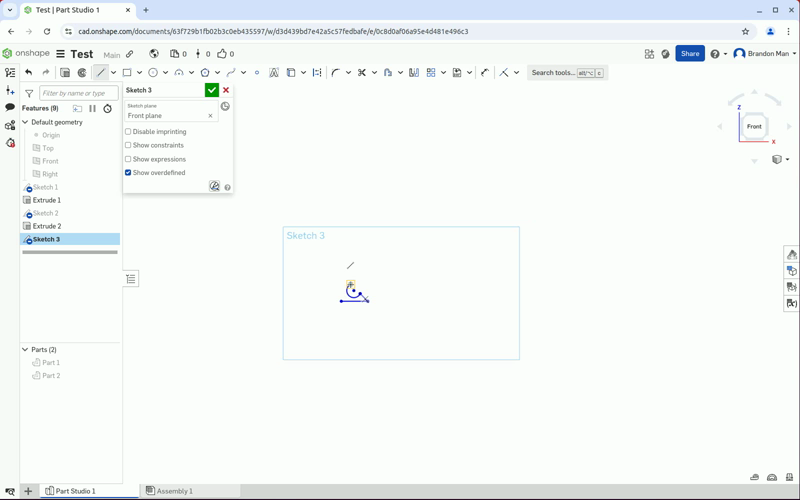
scroll(-6)
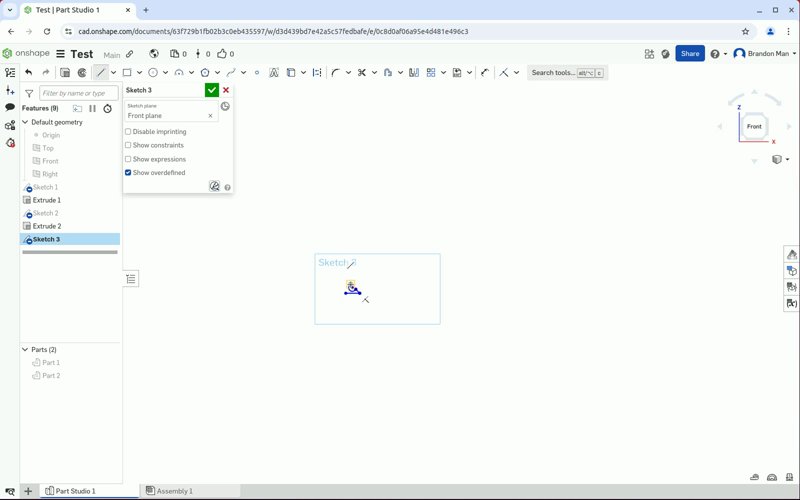
scroll(-6)
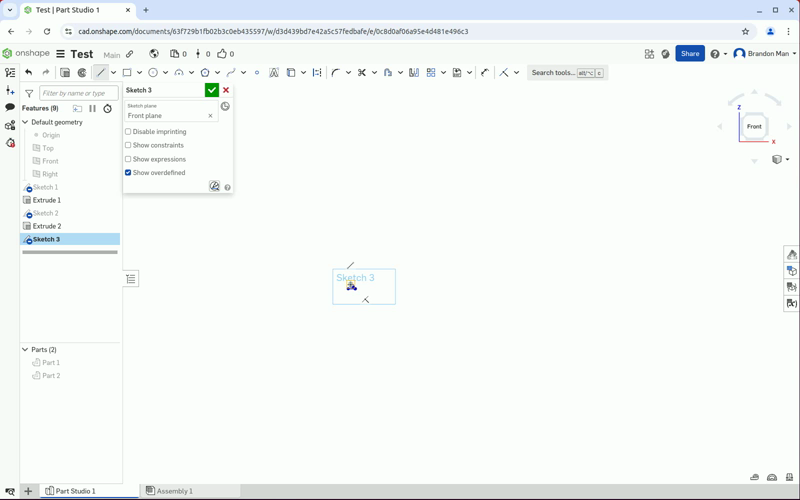
key_down(shift)
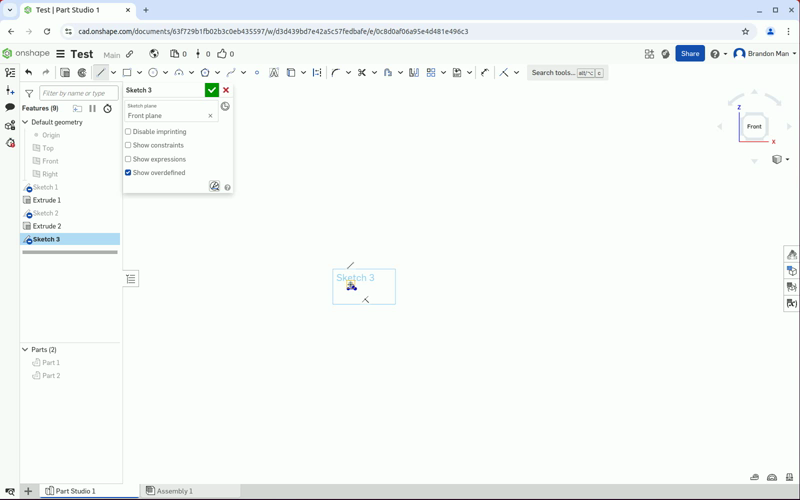
mouse_move(380, 284)
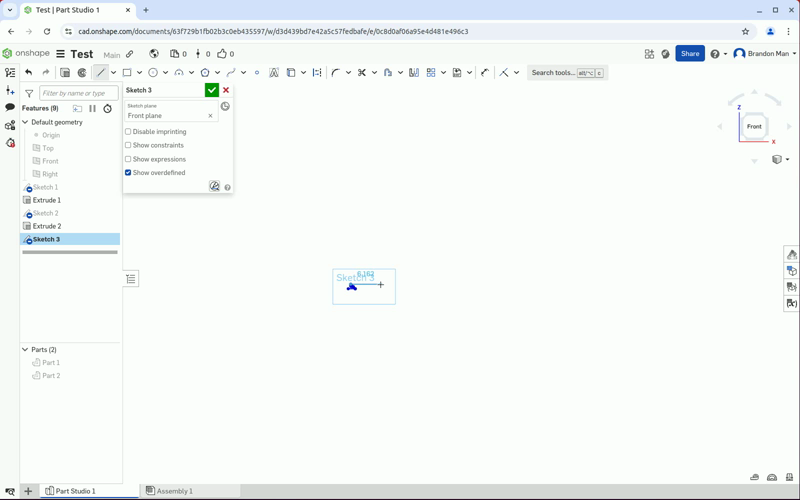
mouse_move(348, 281)
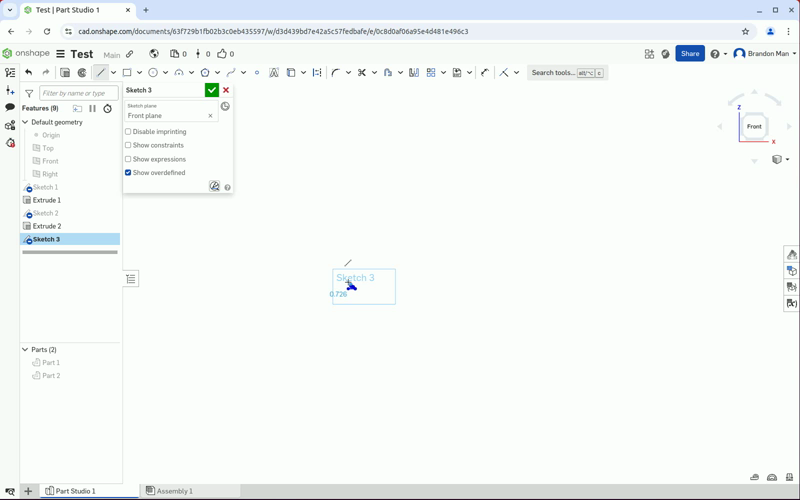
scroll(6)
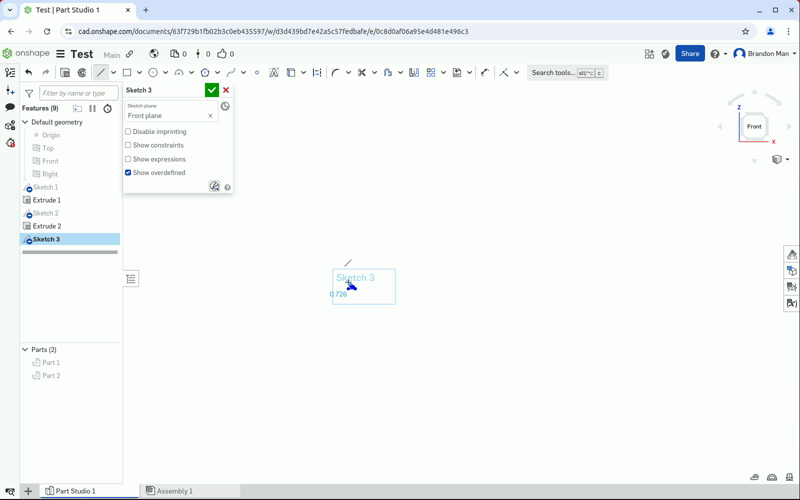
scroll(6)
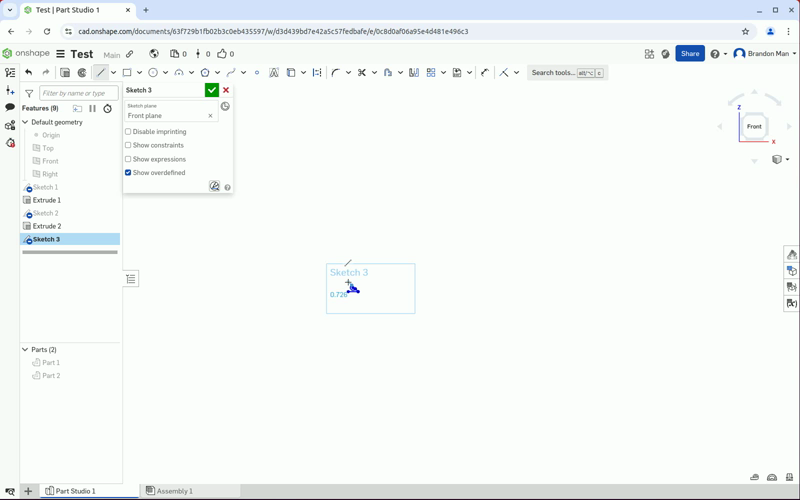
scroll(6)
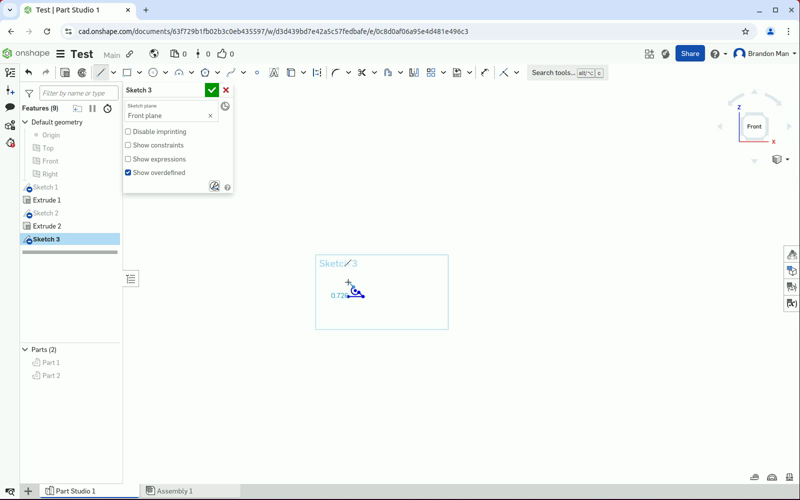
scroll(6)
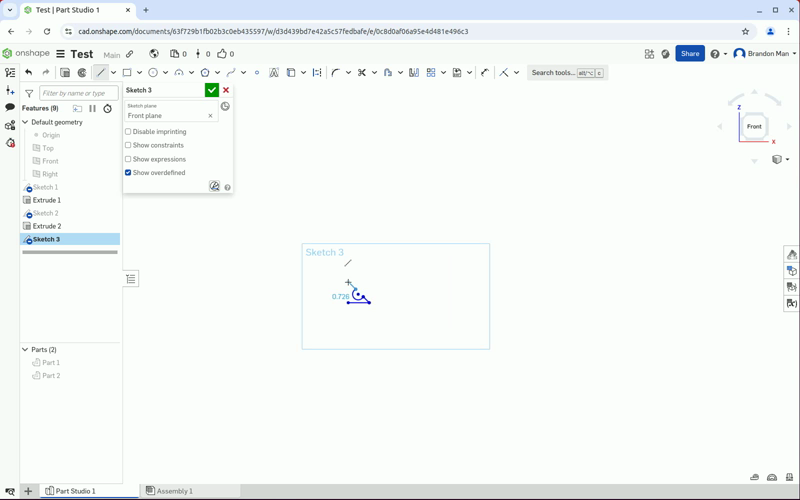
scroll(6)
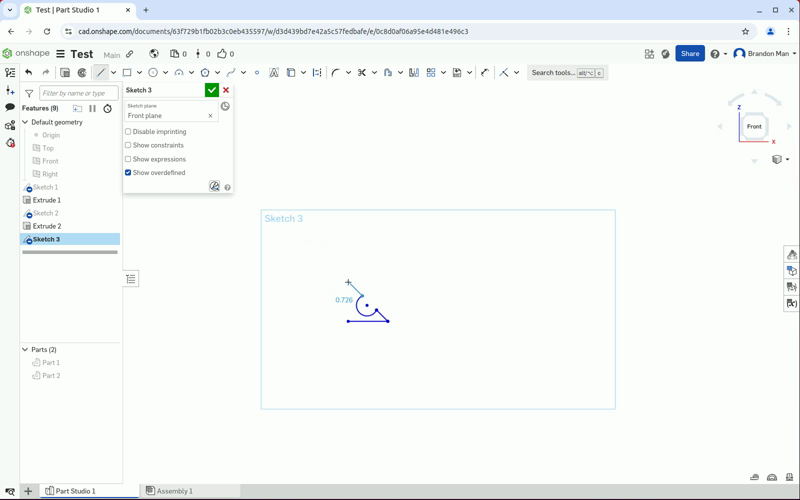
scroll(6)
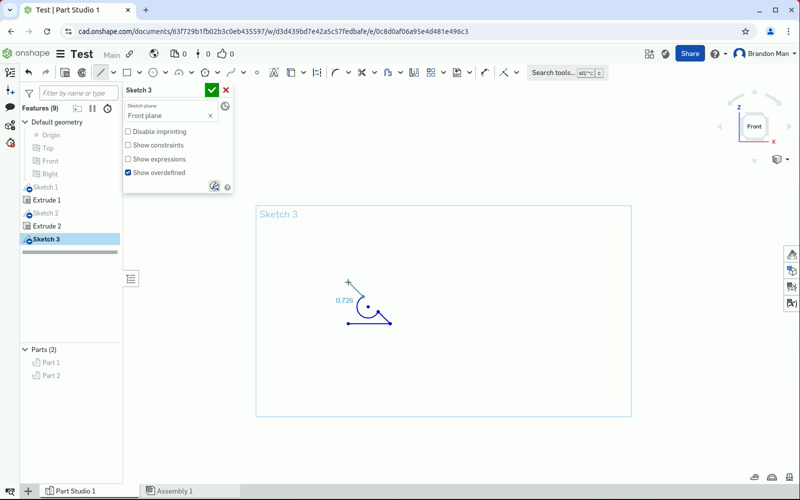
scroll(6)
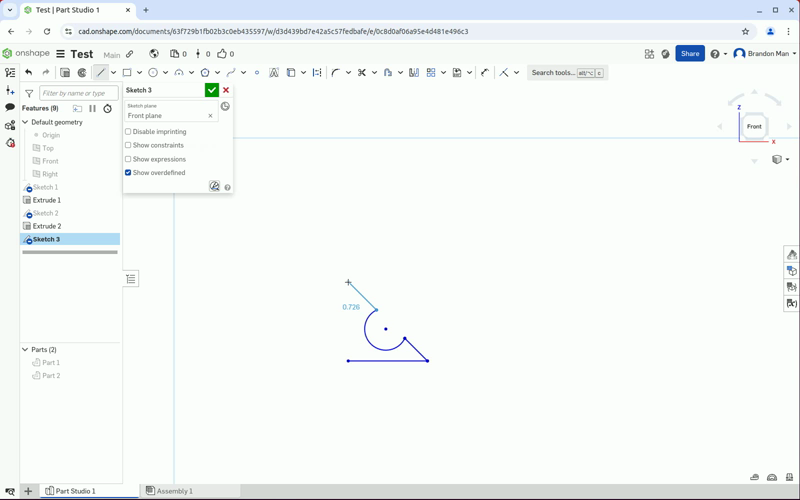
click(348, 281)
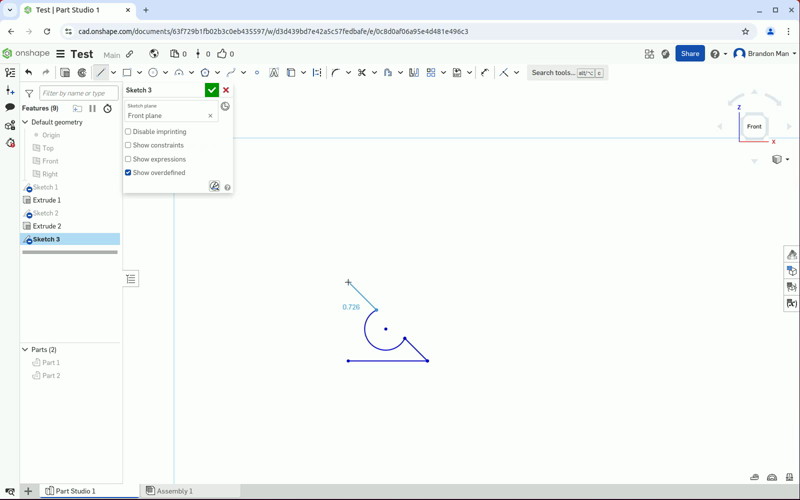
scroll(-6)
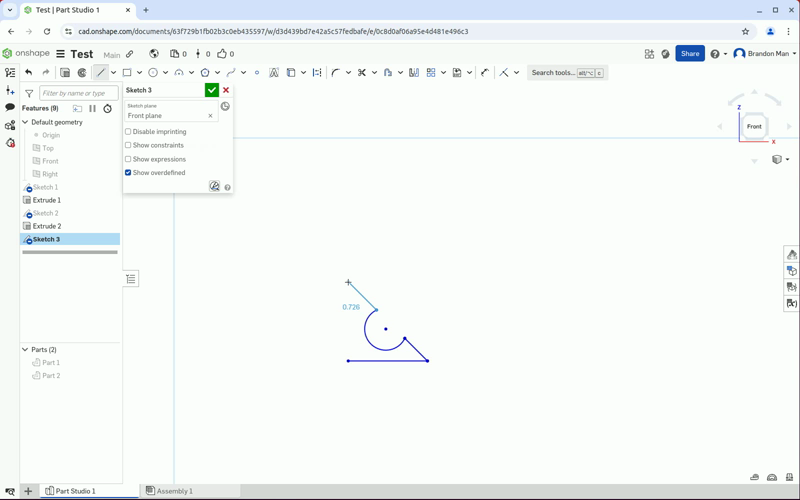
scroll(-6)
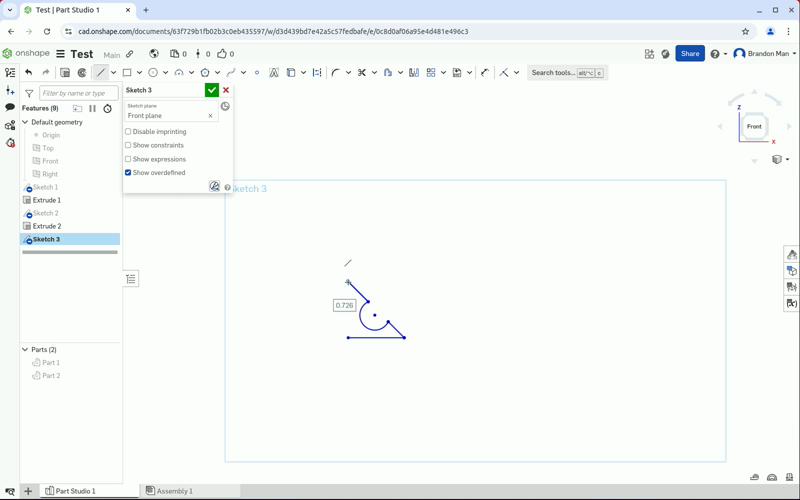
scroll(-6)
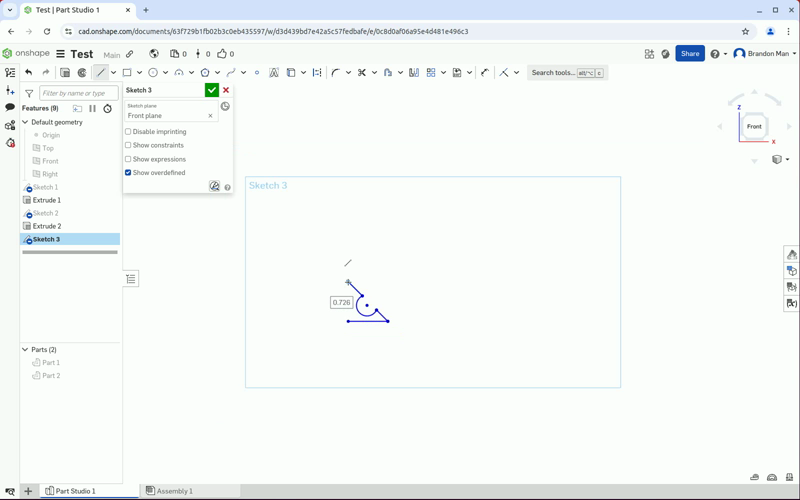
scroll(-6)
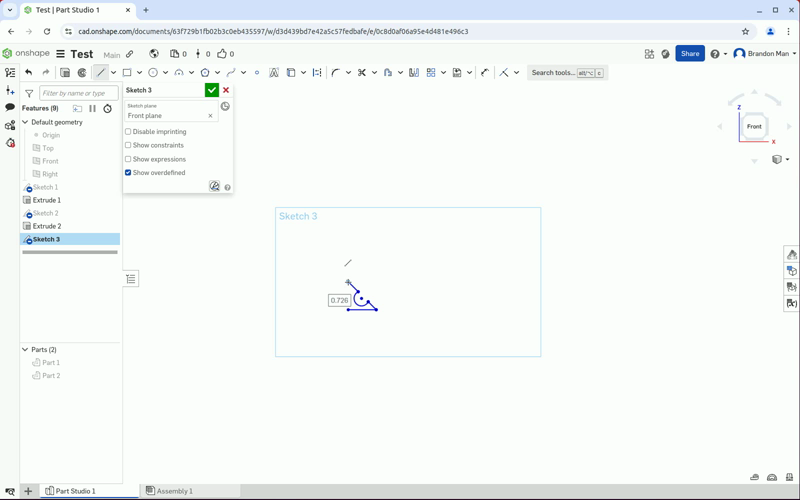
scroll(-6)
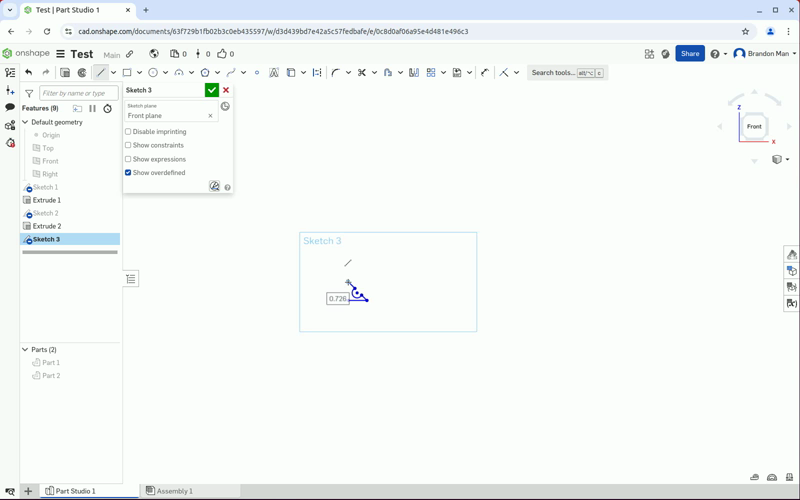
scroll(-6)
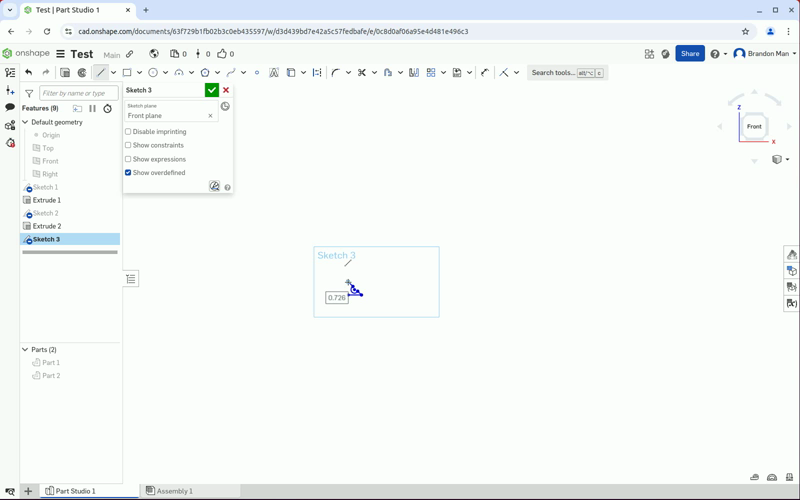
scroll(-6)
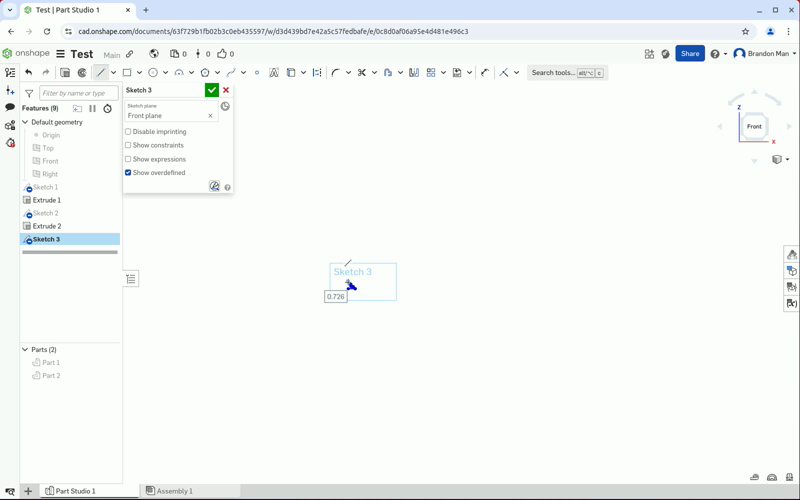
key_up(shift)
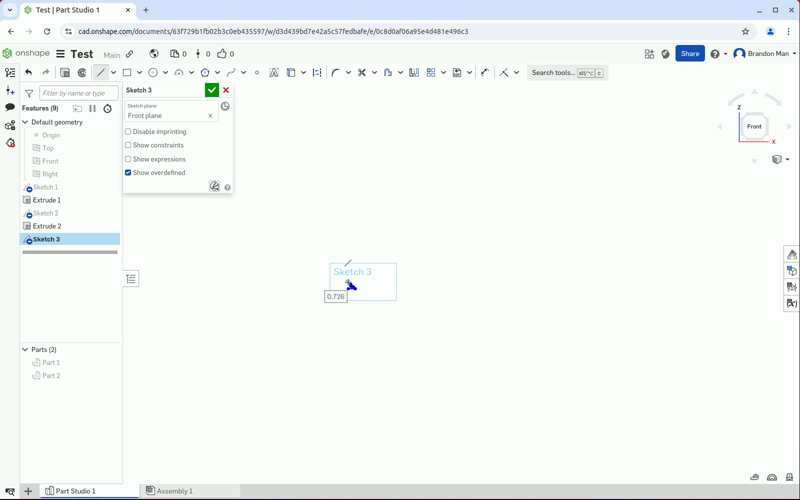
mouse_move(378, 281)
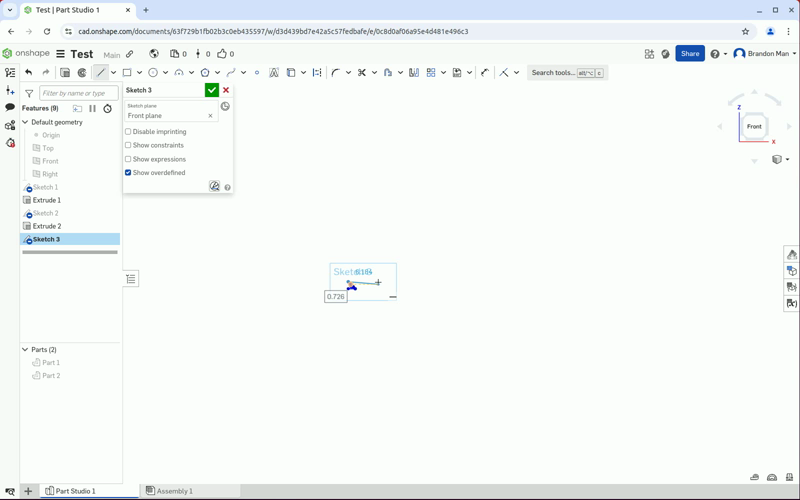
key_down(shift)
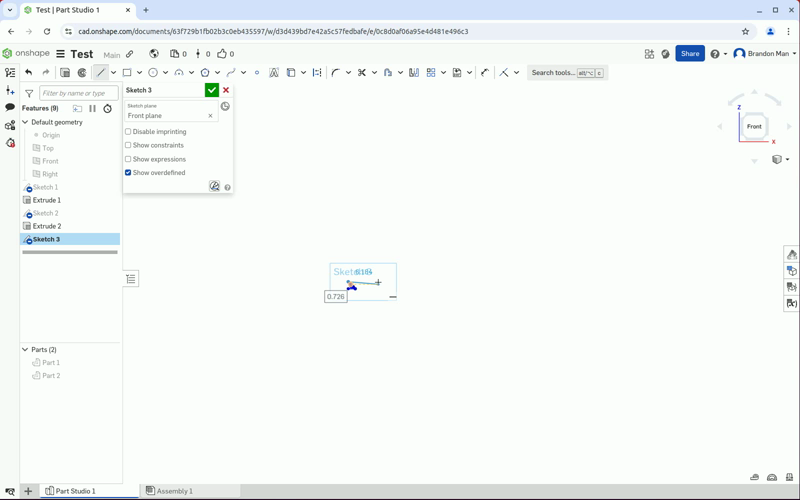
mouse_move(348, 288)
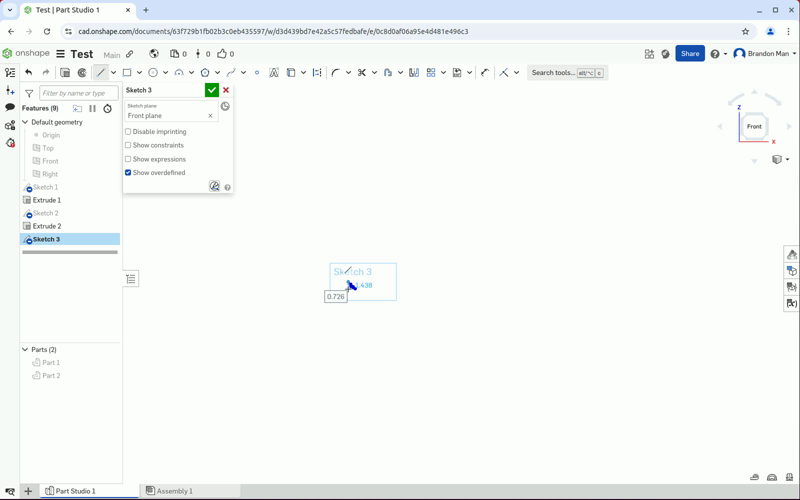
scroll(6)
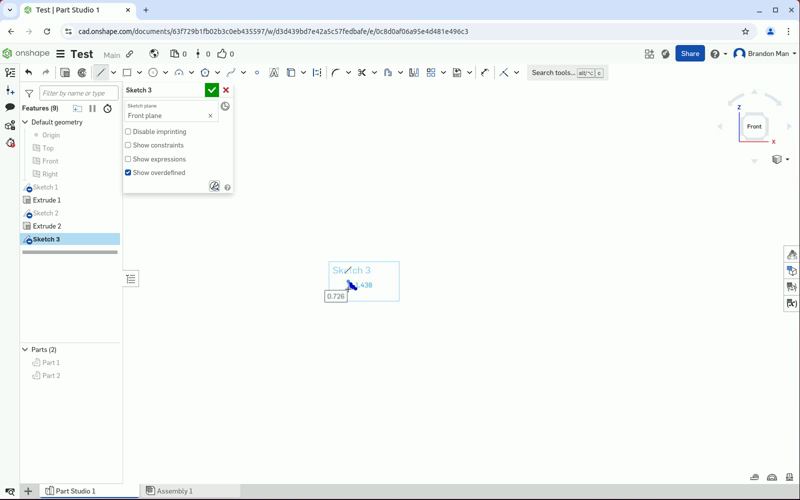
scroll(6)
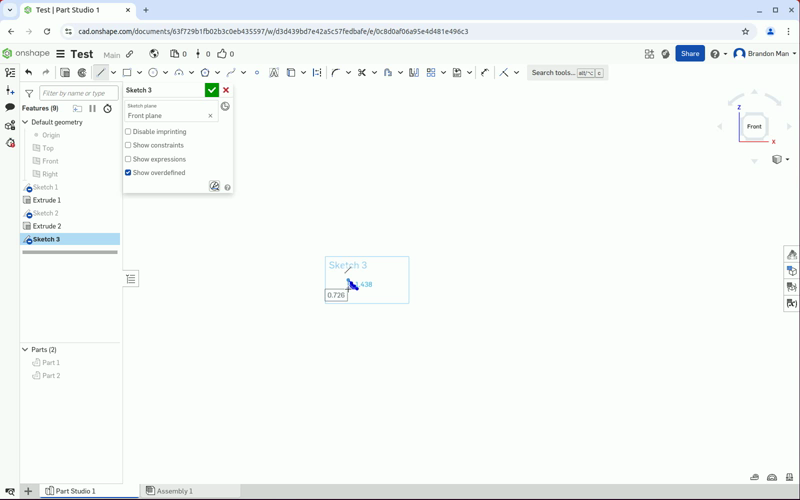
scroll(6)
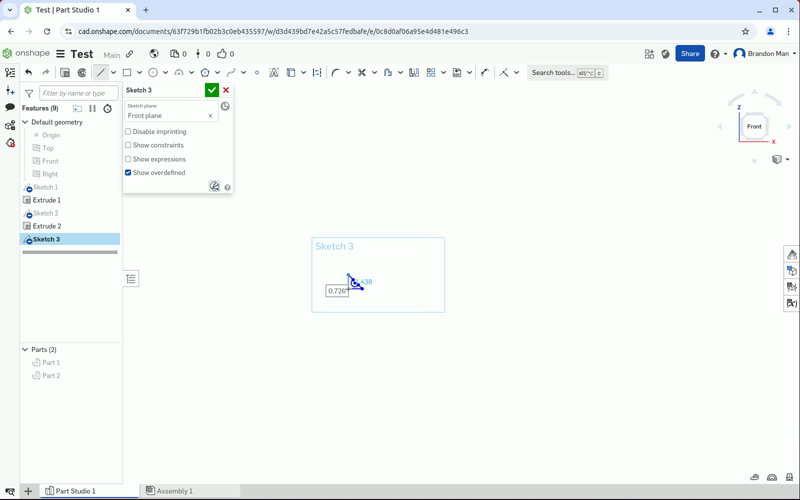
scroll(6)
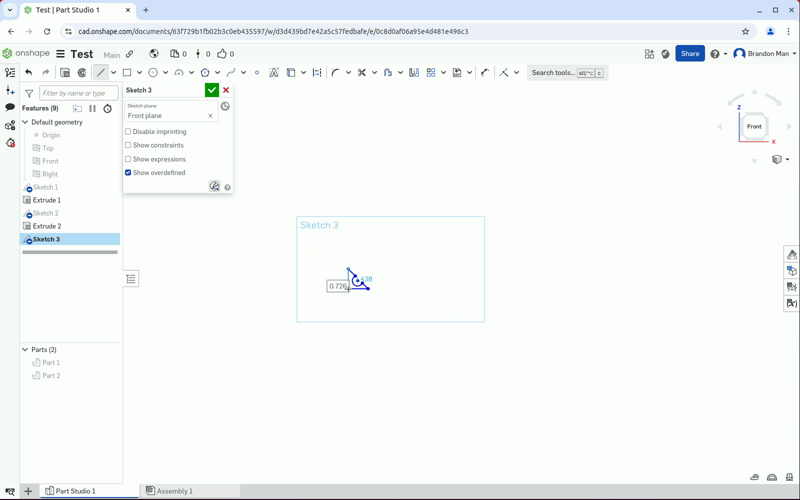
scroll(6)
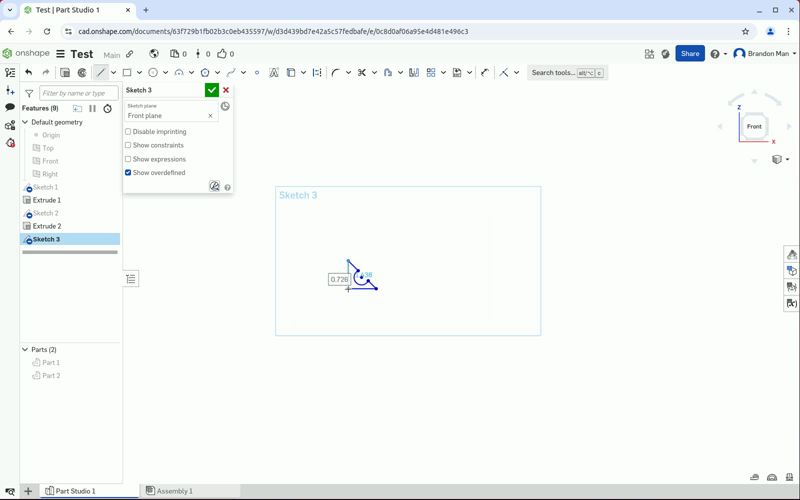
scroll(6)
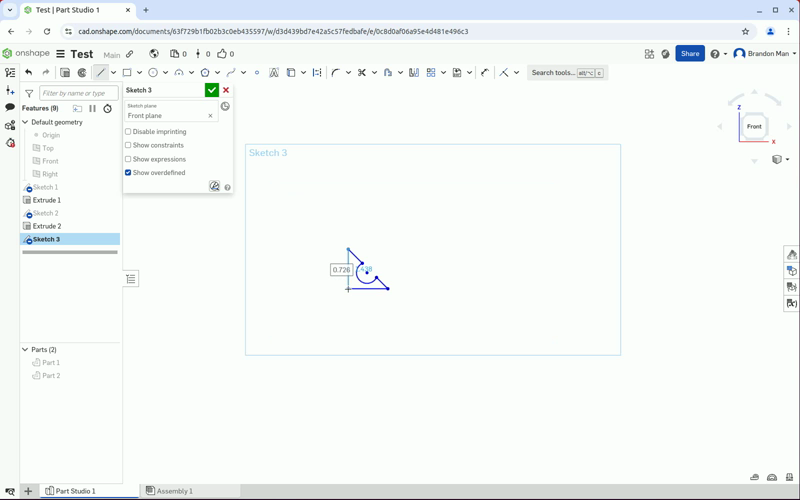
scroll(6)
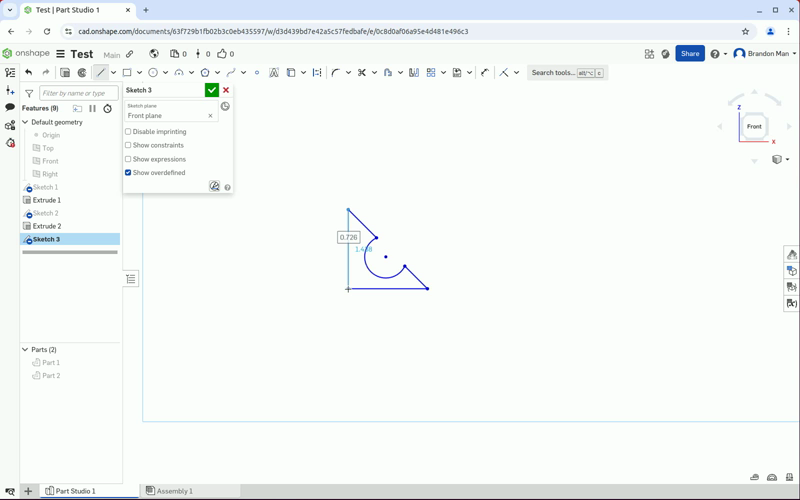
key_up(shift)
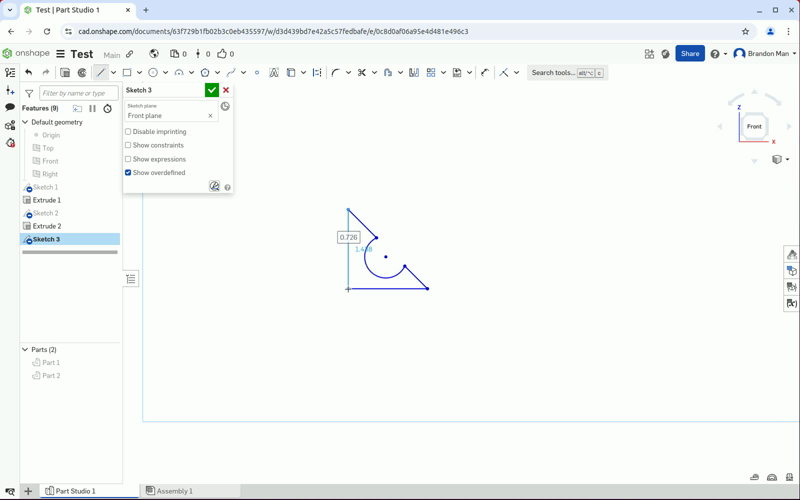
click(348, 288)
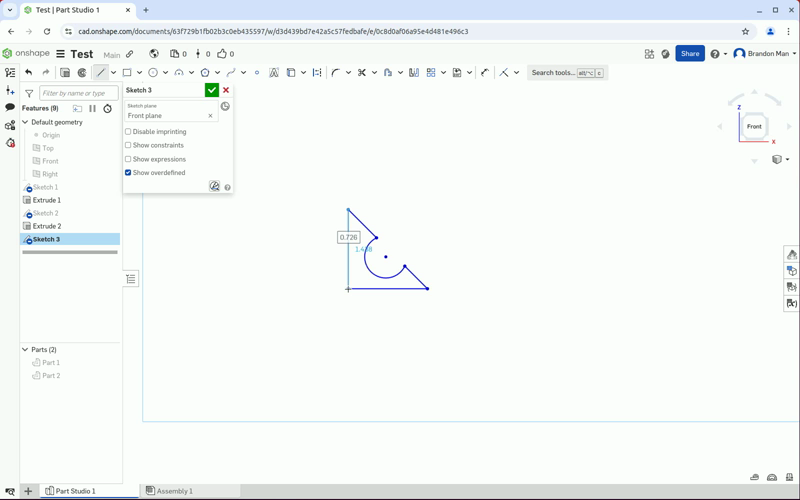
scroll(-6)
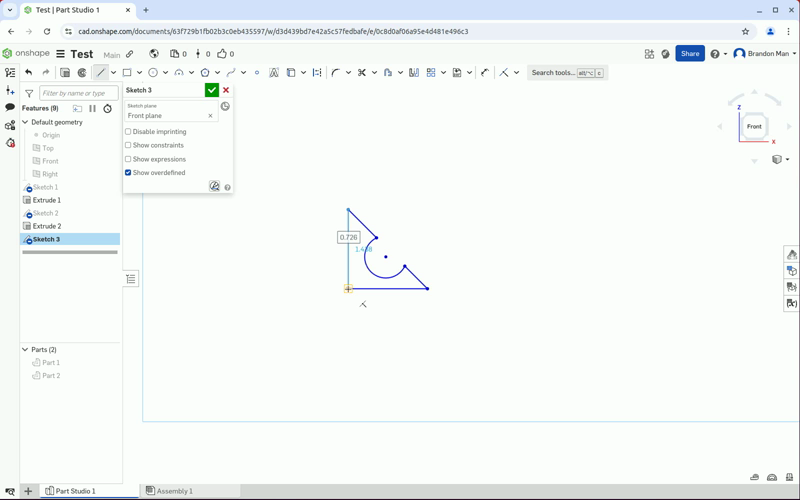
scroll(-6)
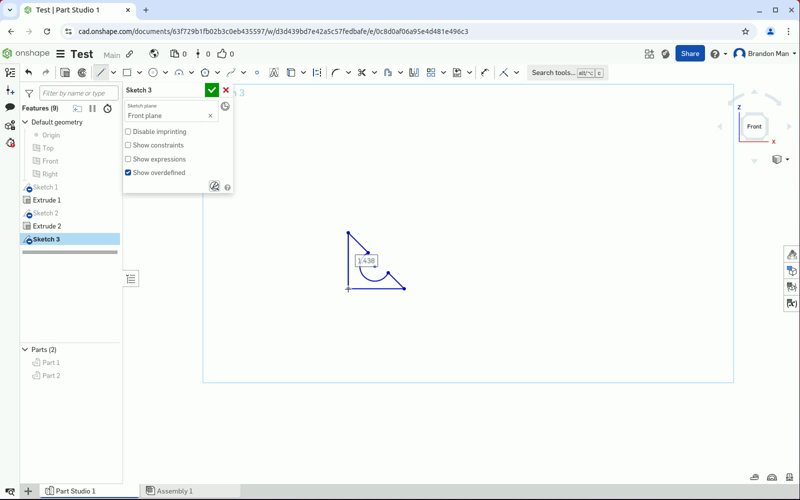
scroll(-6)
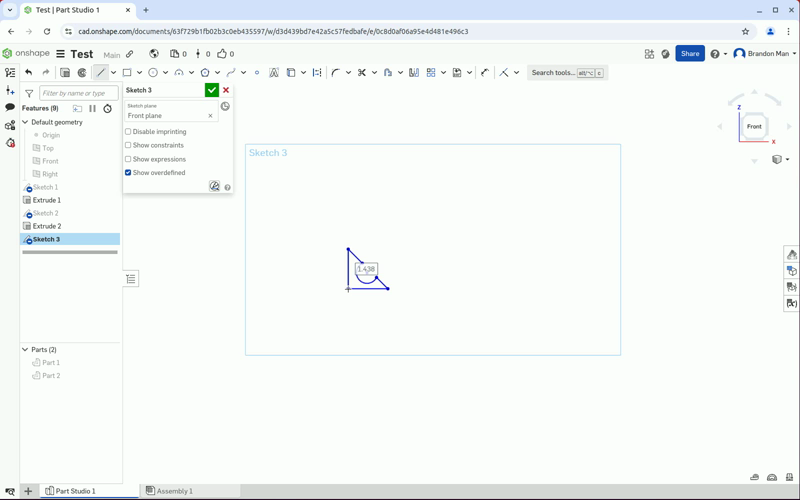
scroll(-6)
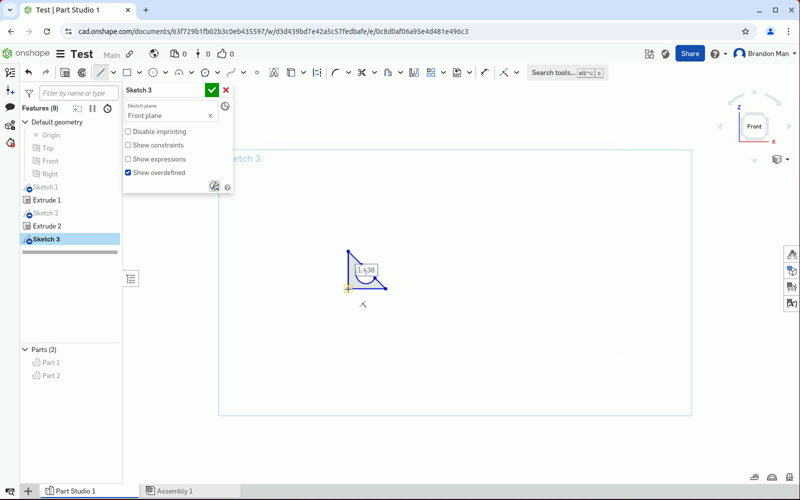
scroll(-6)
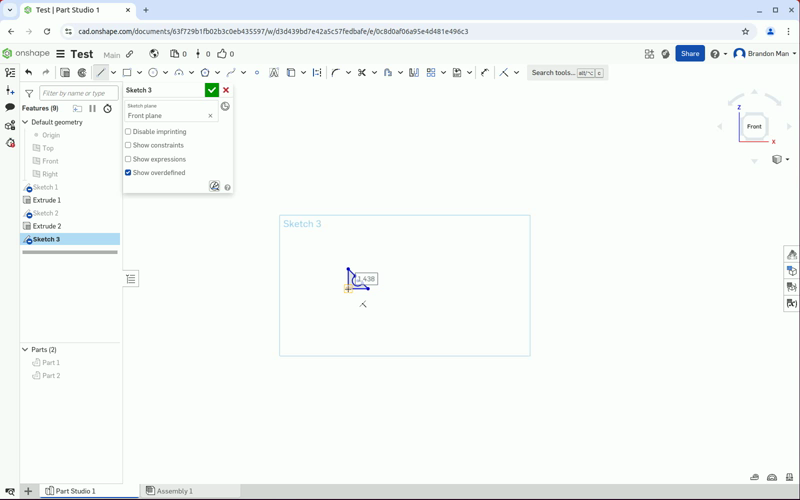
scroll(-6)
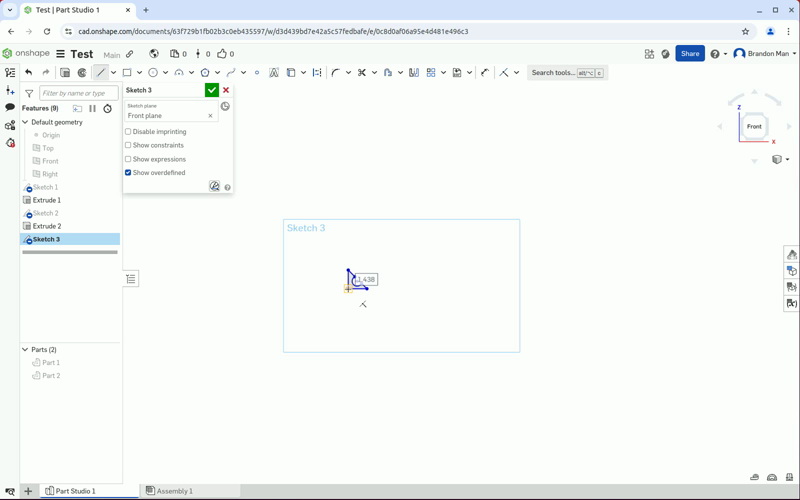
scroll(-6)
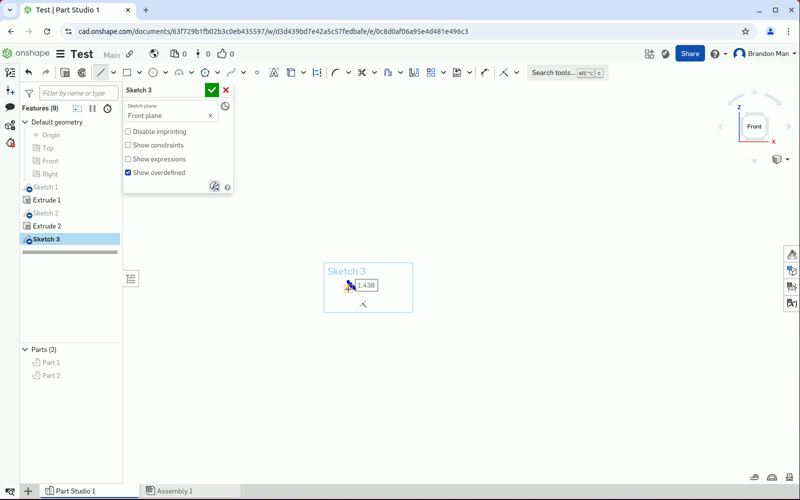
key(esc)
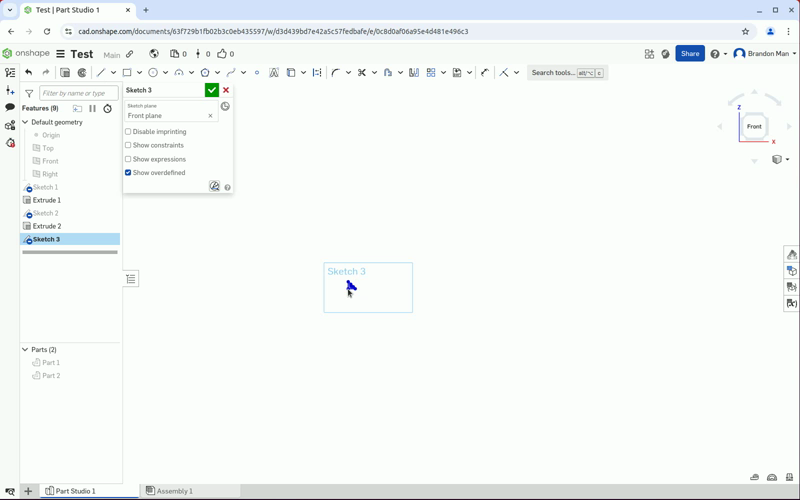
mouse_move(351, 287)
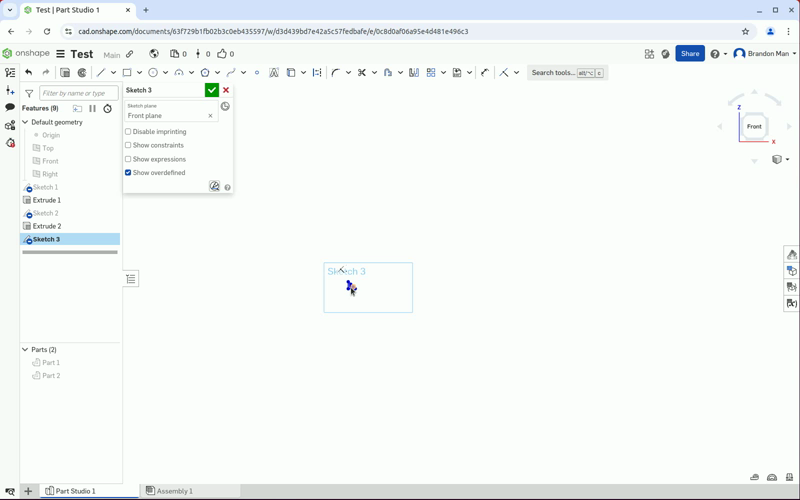
scroll(6)
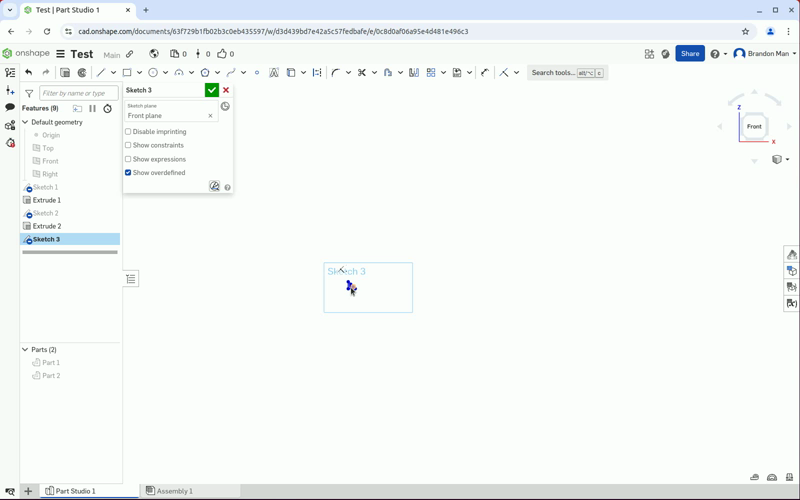
scroll(6)
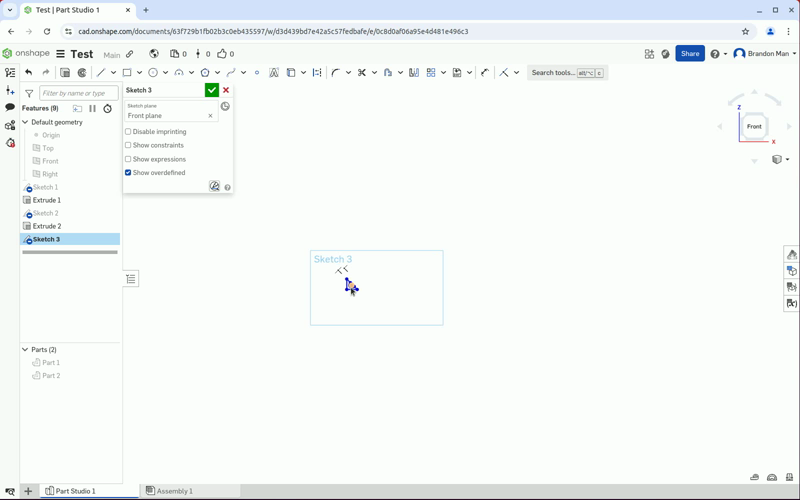
scroll(6)
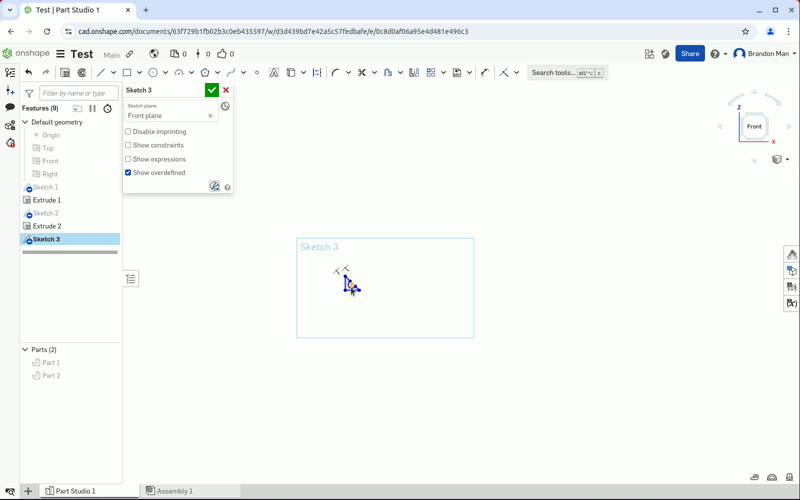
scroll(6)
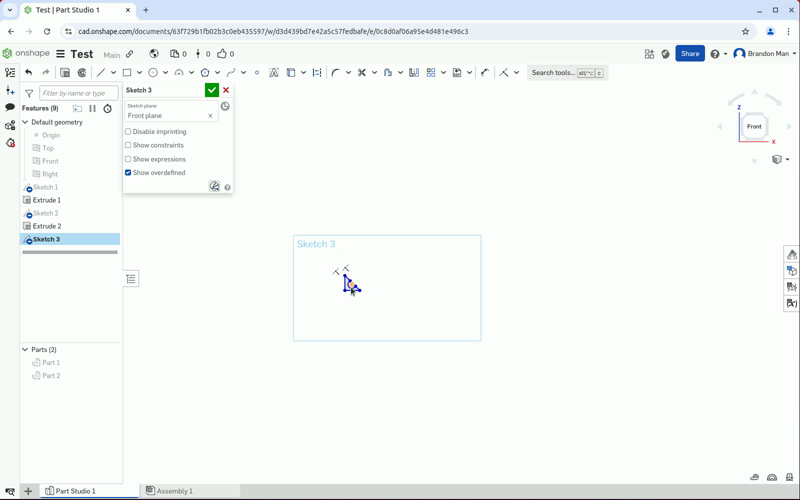
scroll(6)
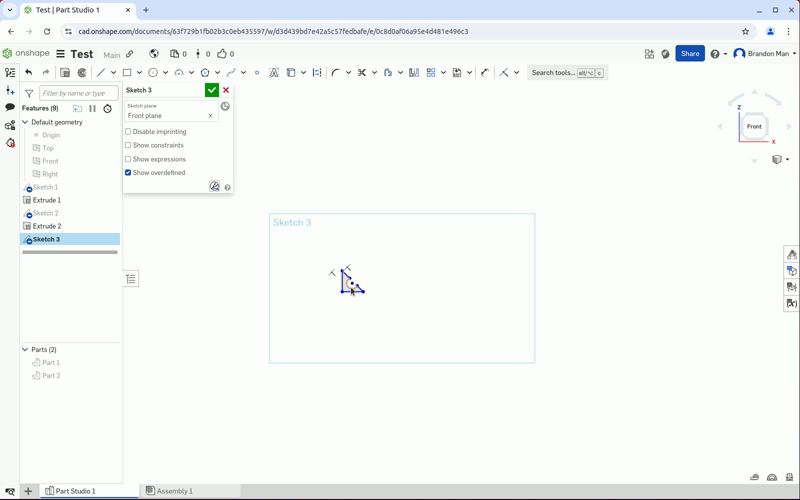
scroll(6)
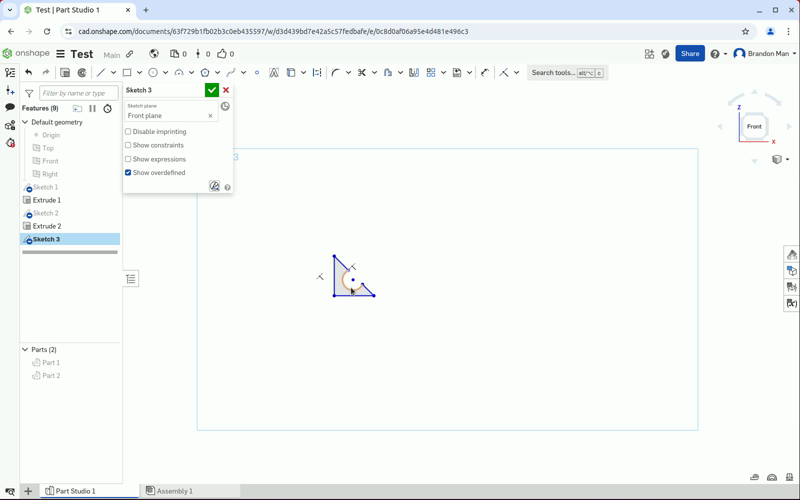
scroll(6)
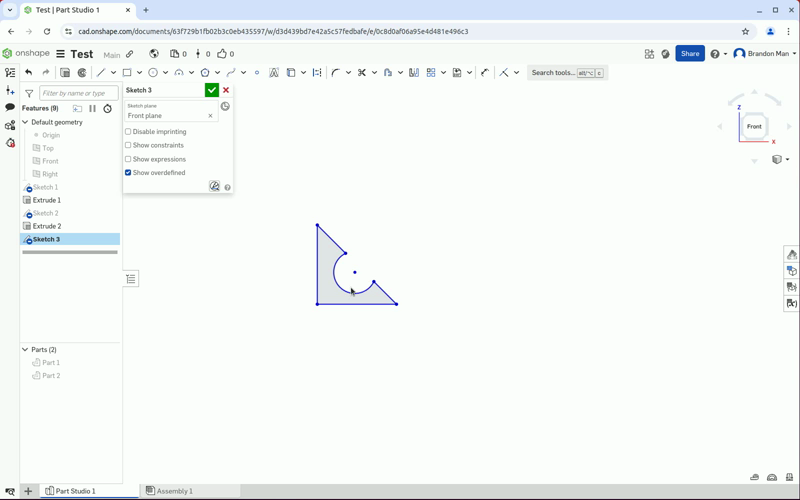
click(351, 287)
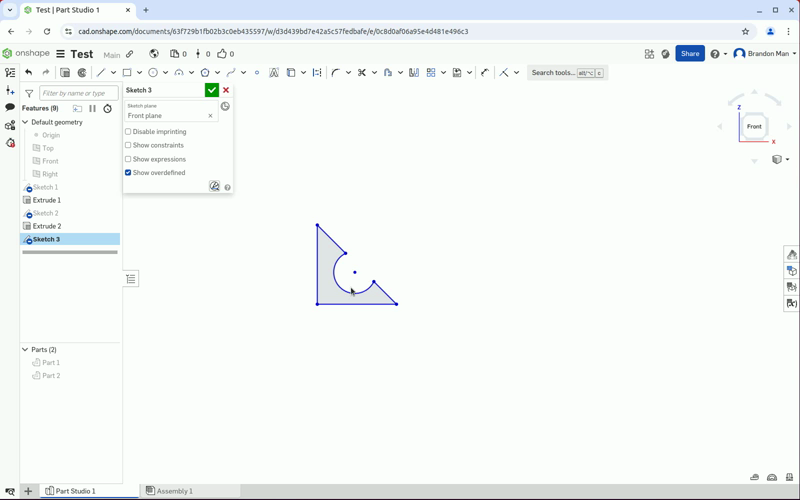
scroll(-6)
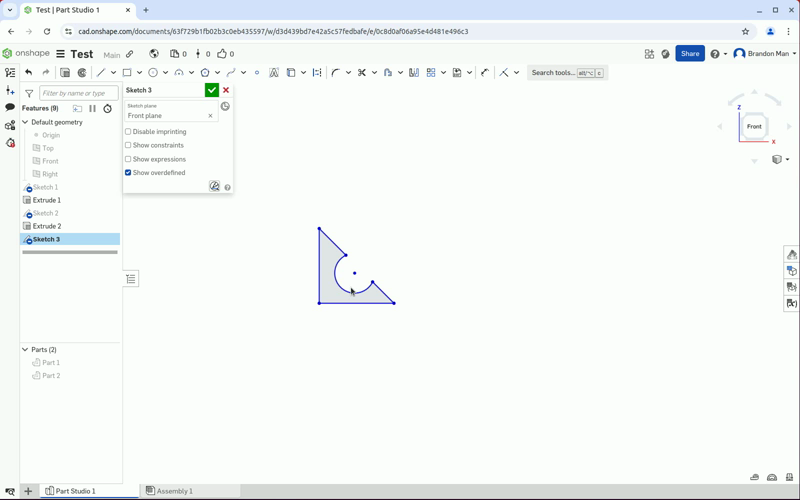
scroll(-6)
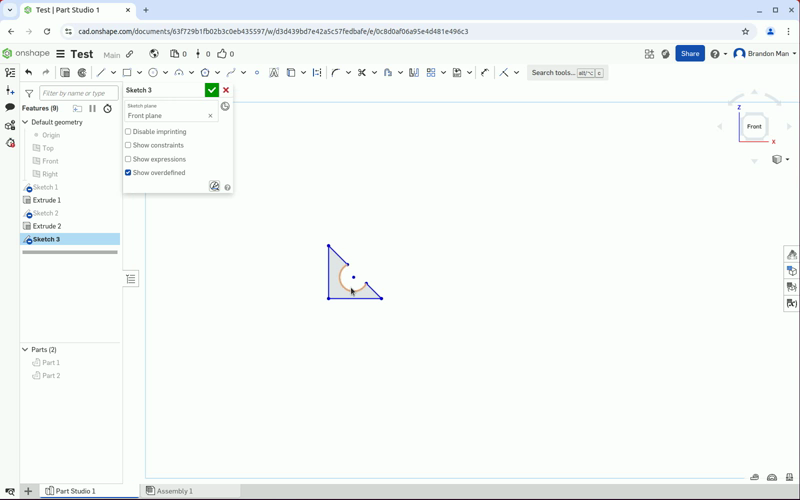
scroll(-6)
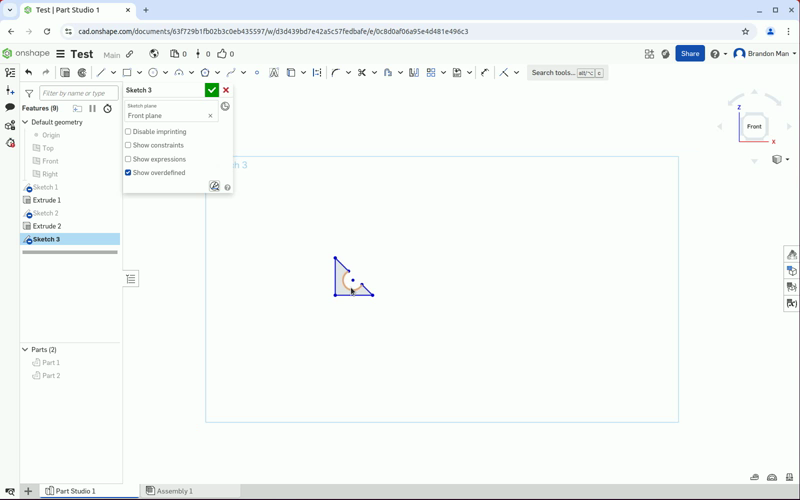
scroll(-6)
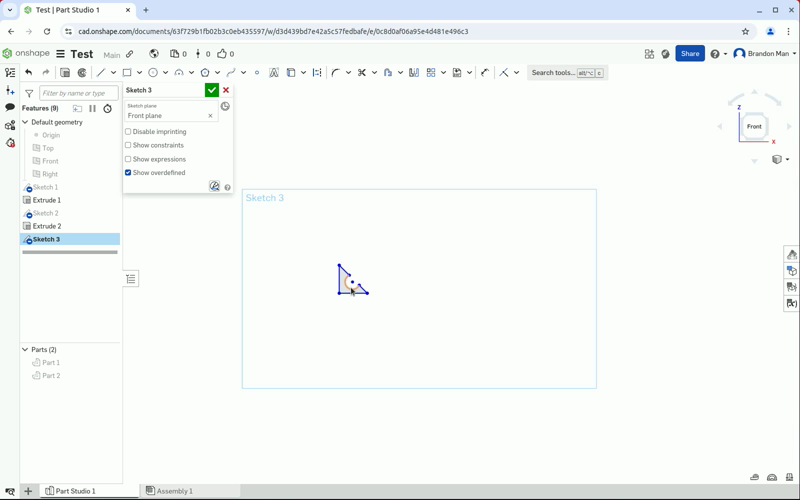
scroll(-6)
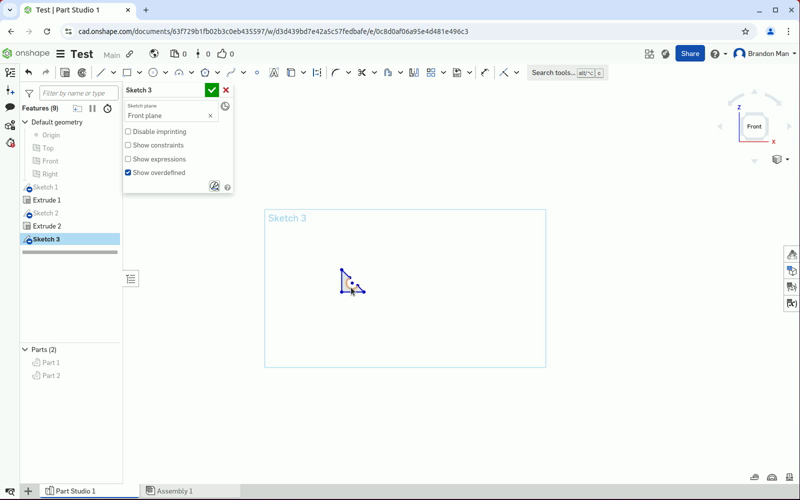
scroll(-6)
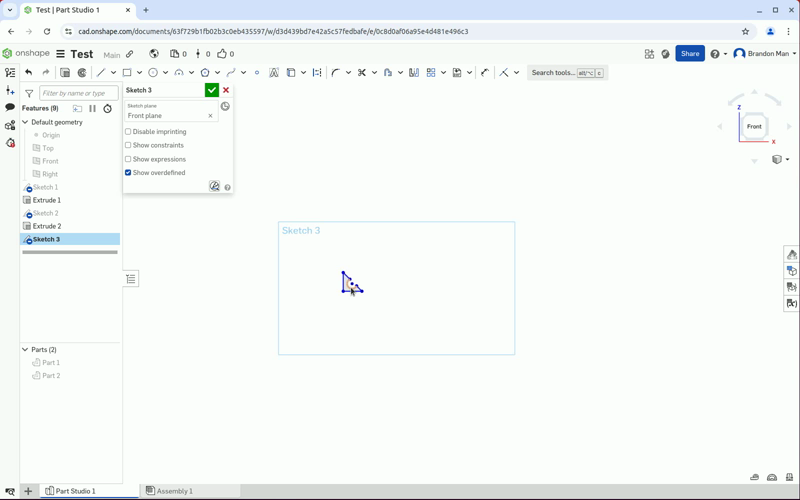
scroll(-6)
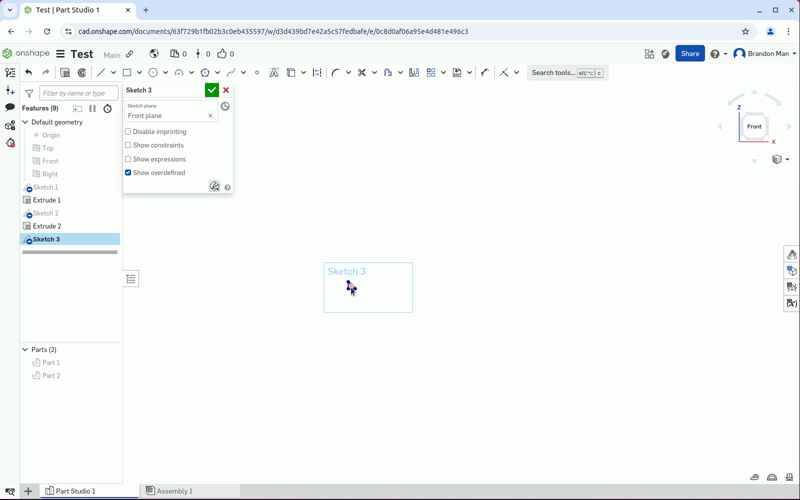
mouse_move(73, 352)
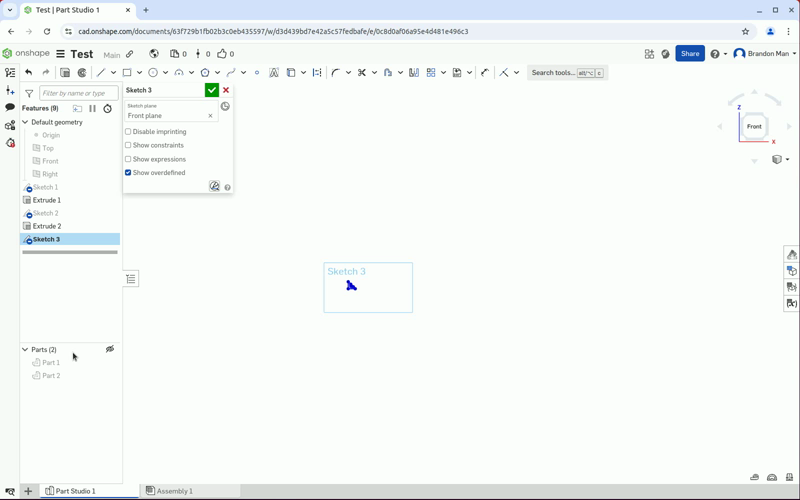
key(shift+y)
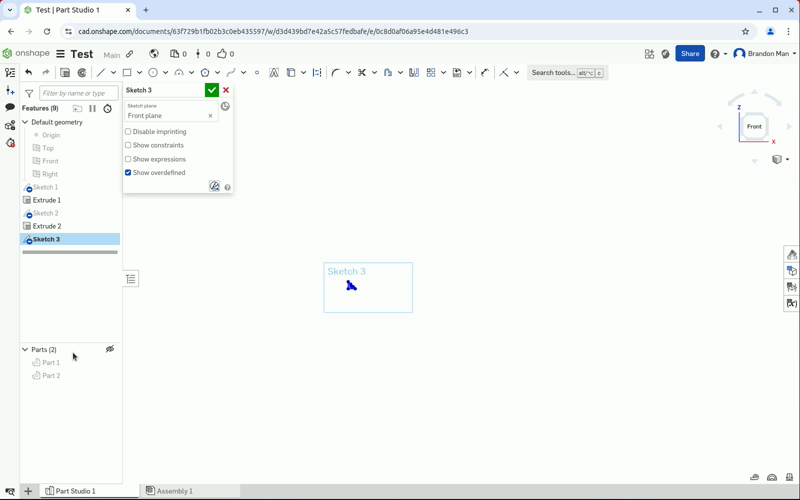
key(shift+e)
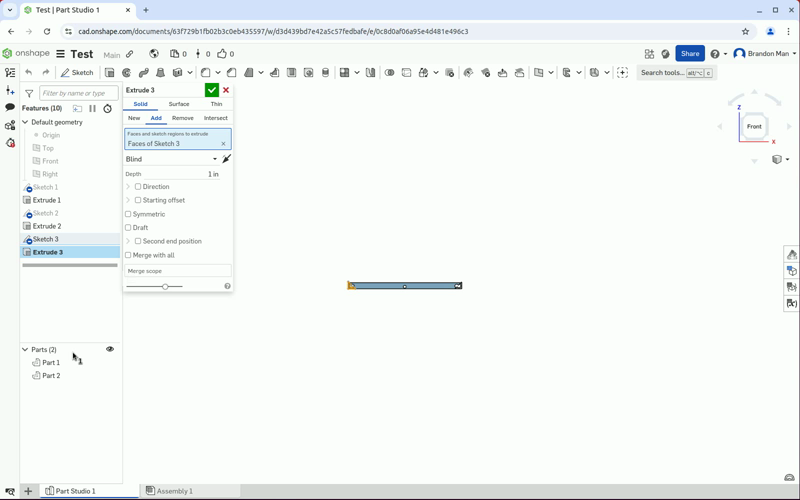
mouse_move(143, 106)
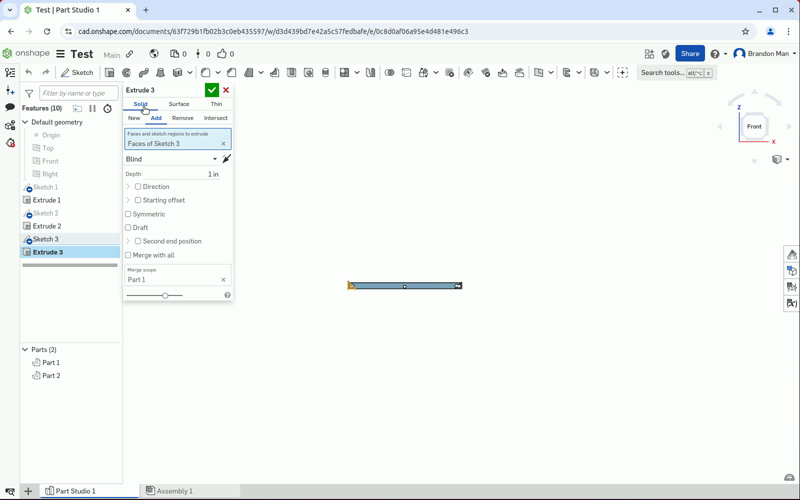
click(143, 106)
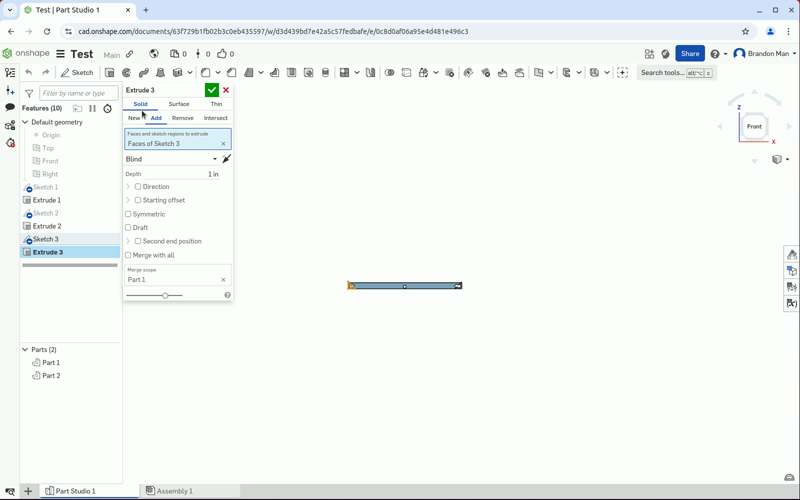
mouse_move(137, 120)
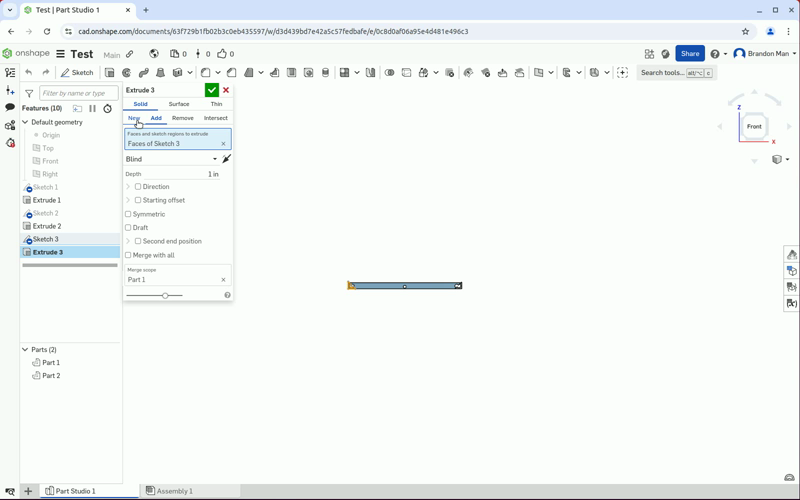
click(137, 120)
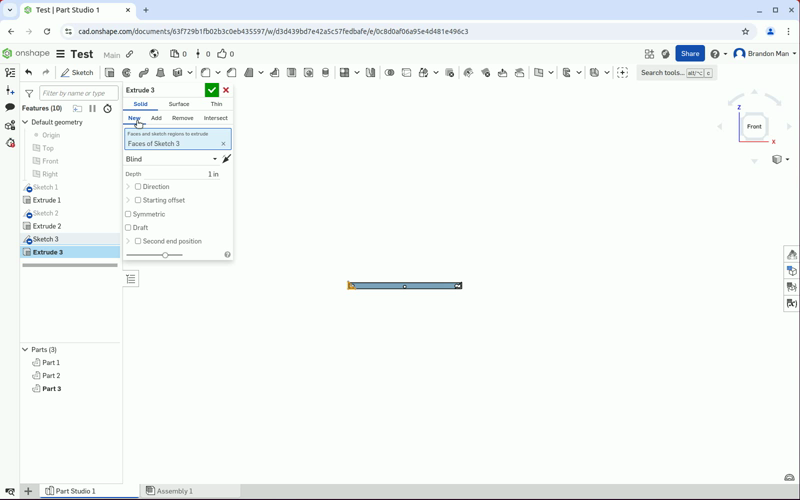
key(tab, 4)
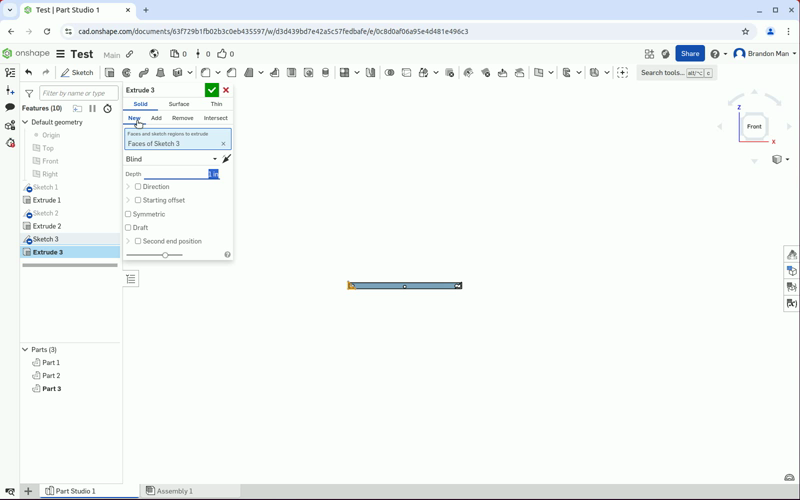
text(0.722)
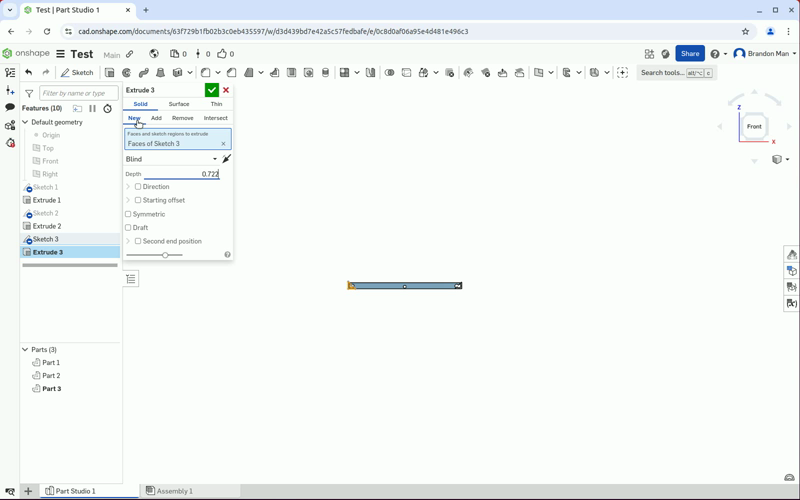
key(enter)
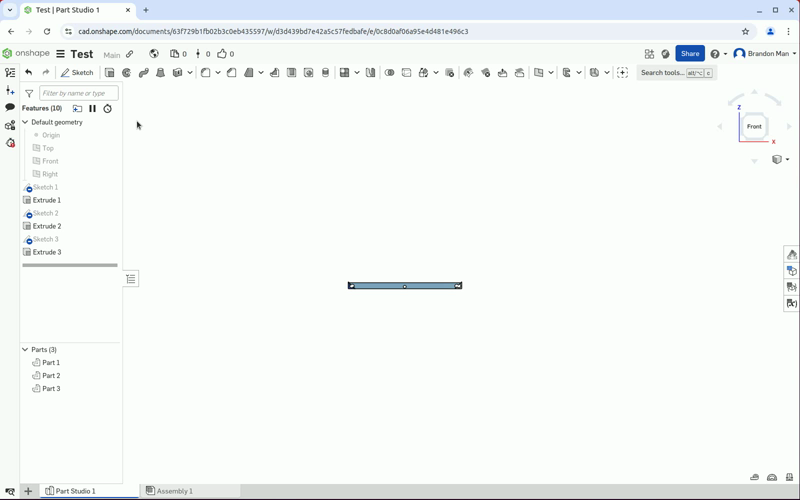
key(shift+h)
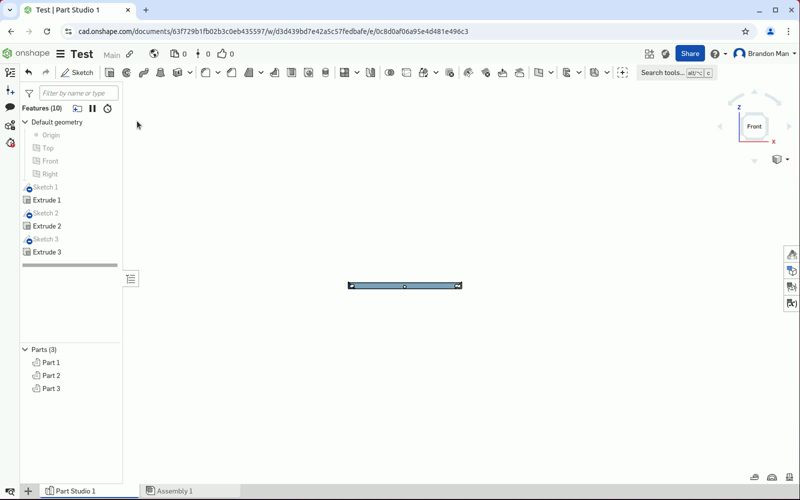
key(shift+h)
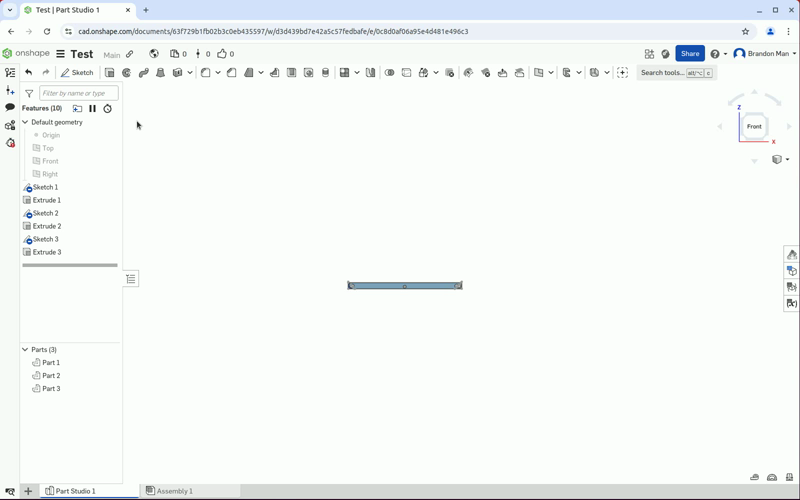
key(shift+7)
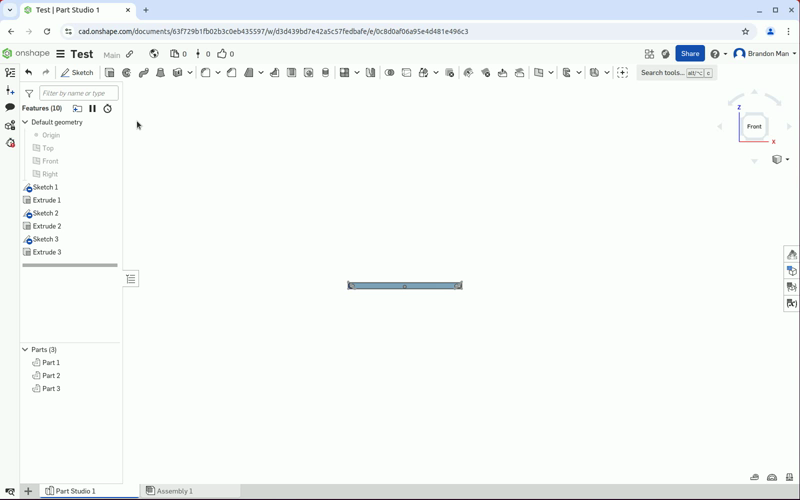
key(left, 2)
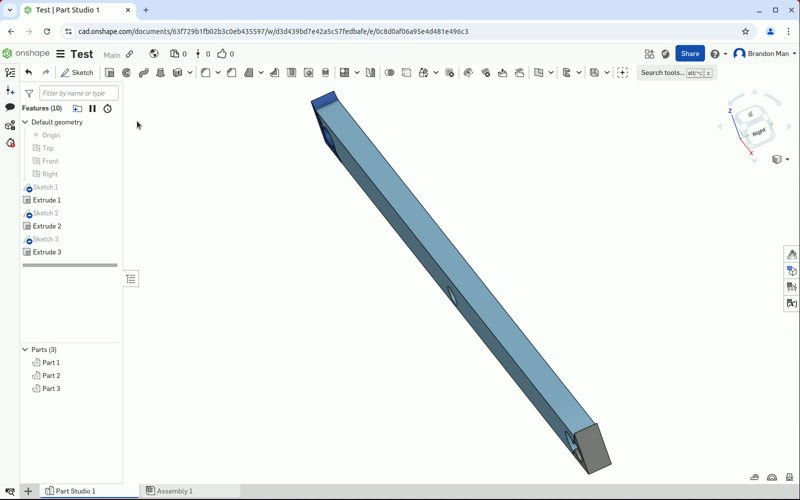
key(down, 2)
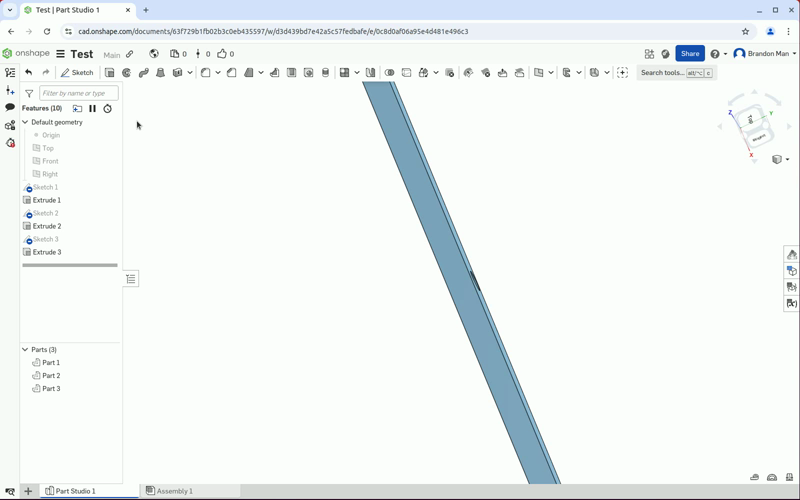
key(up, 2)
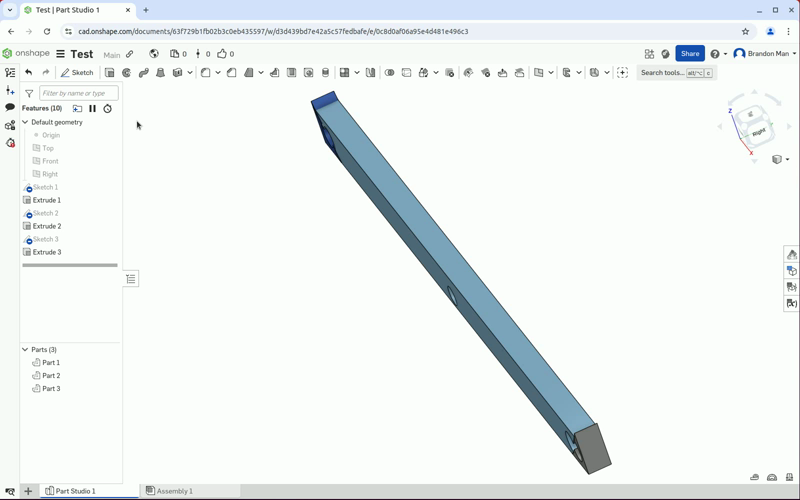
key(right, 2)
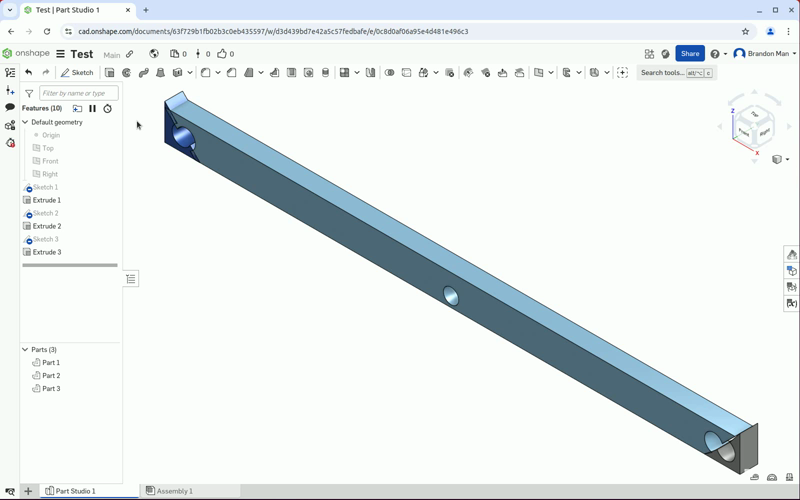
mouse_move(73, 189)
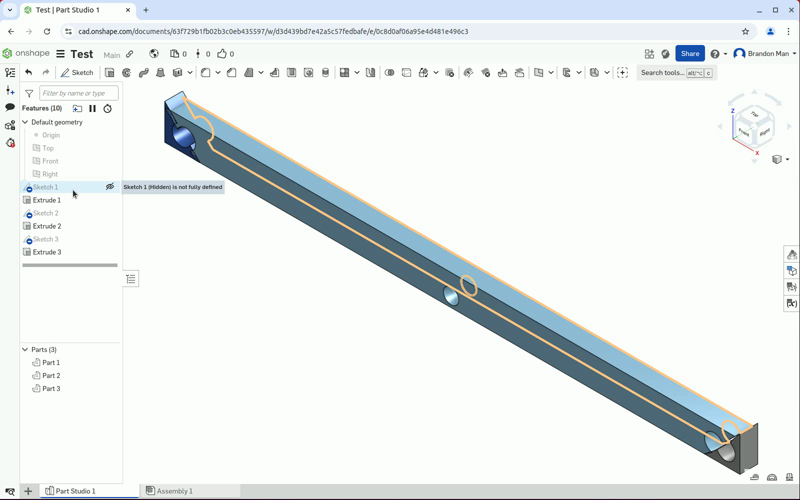
click(73, 189)